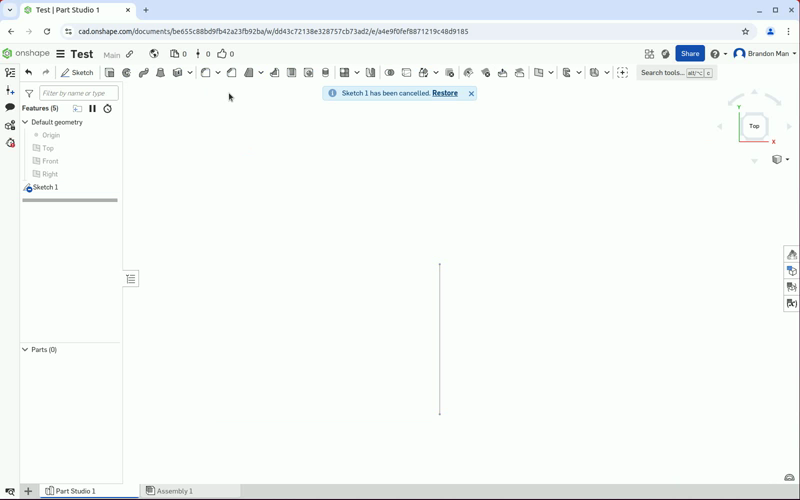
key(shift+h)
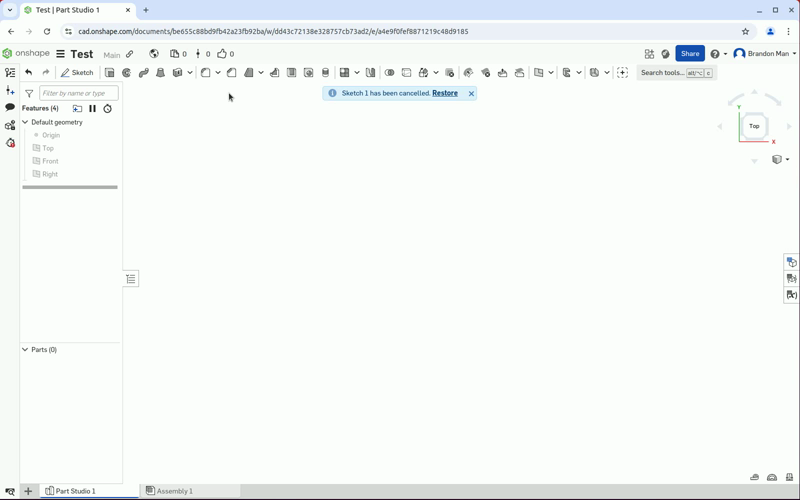
mouse_move(73, 352)
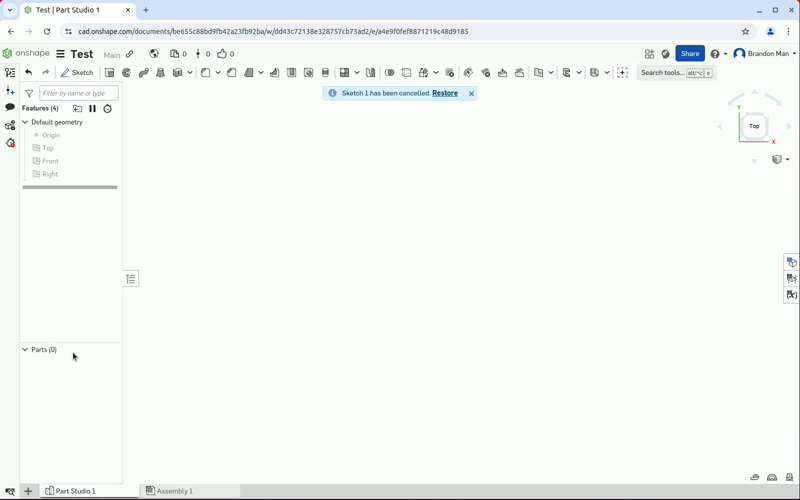
key(y)
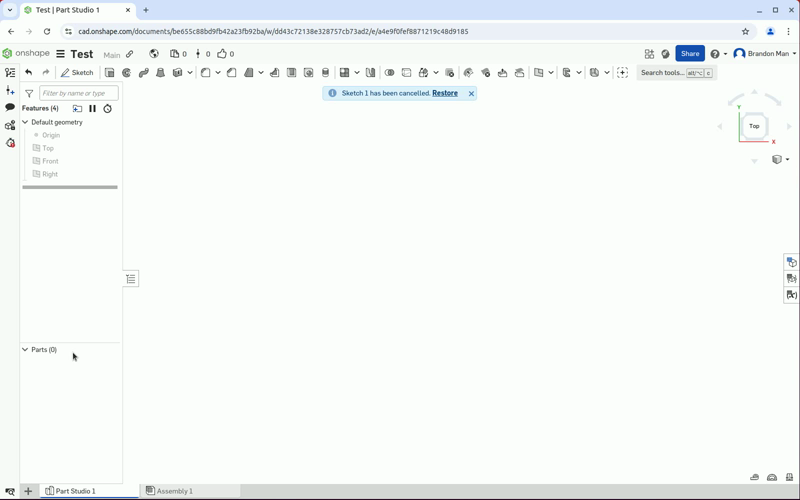
key(shift+p)
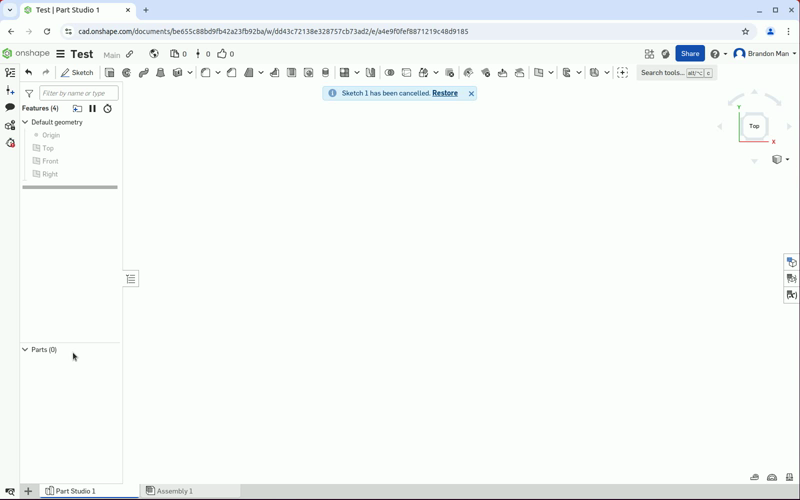
key(space)
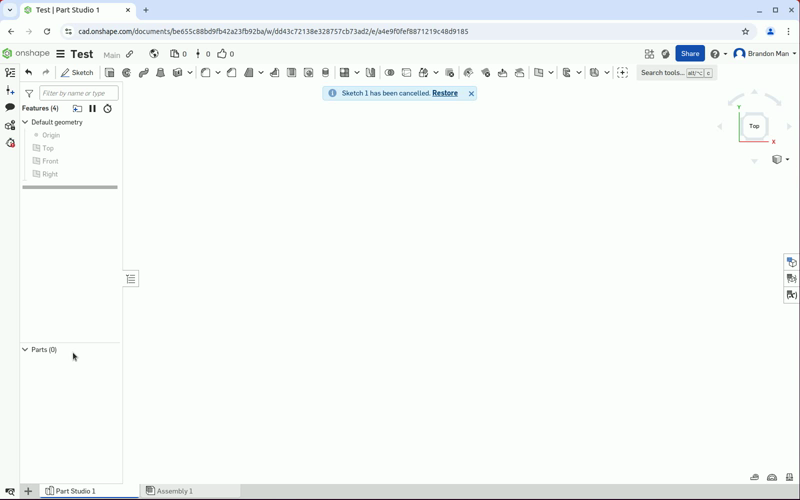
key_down(shift)
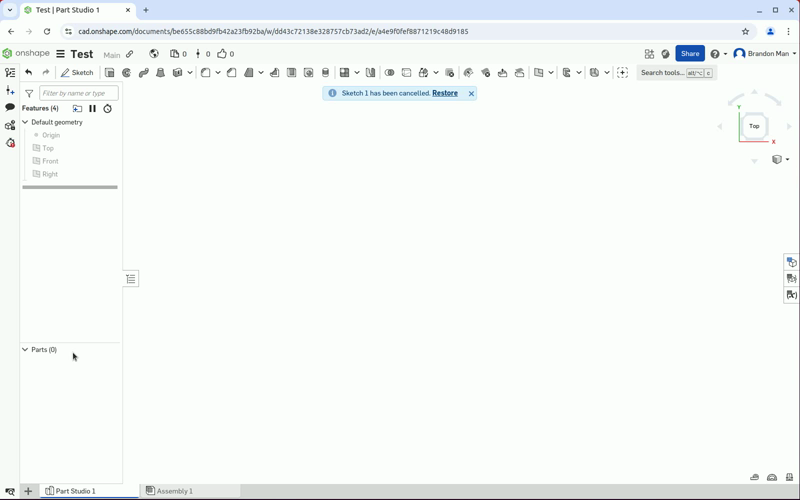
key(up)
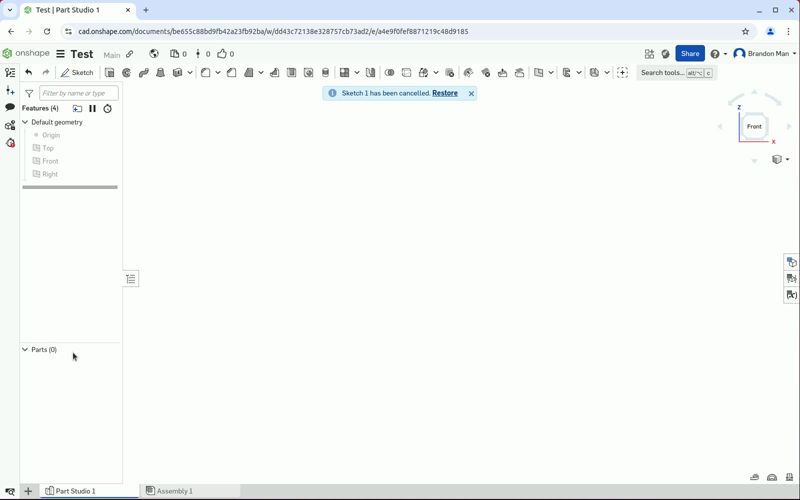
key_up(shift)
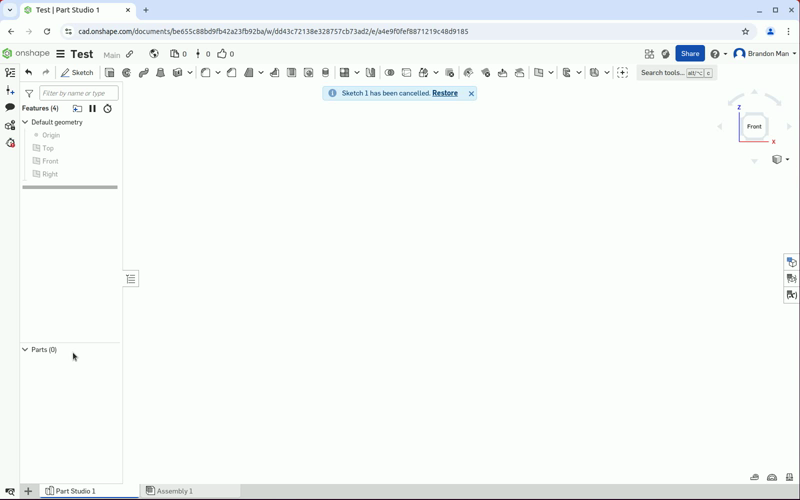
key(space)
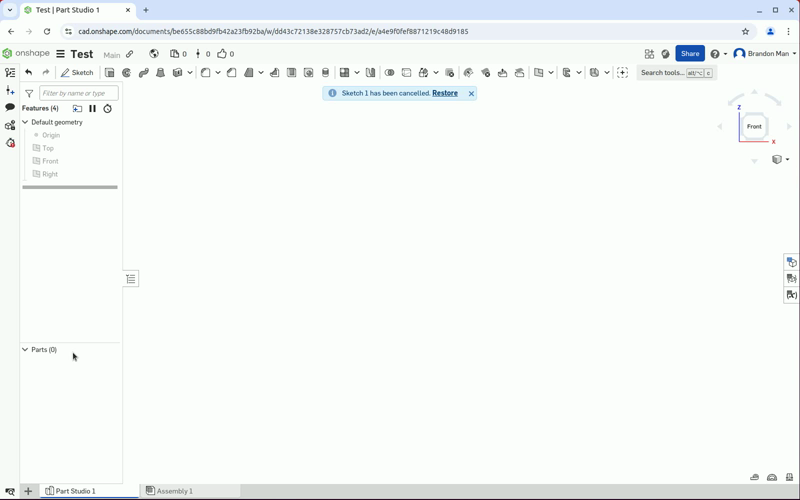
key_down(shift)
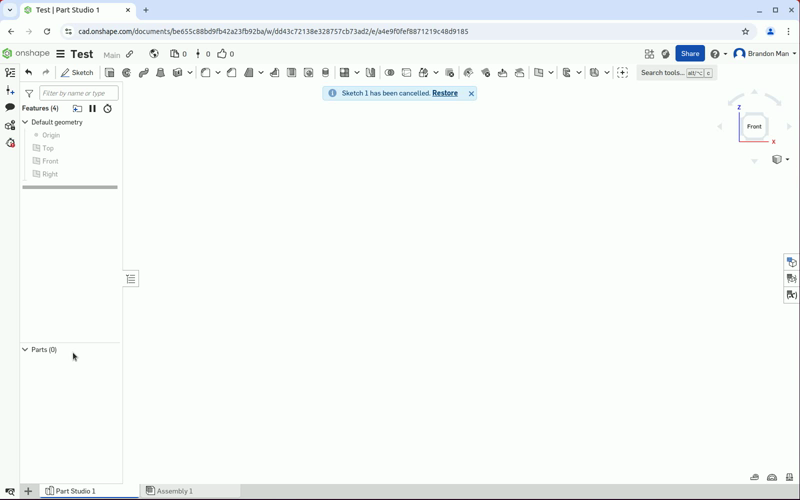
key(left)
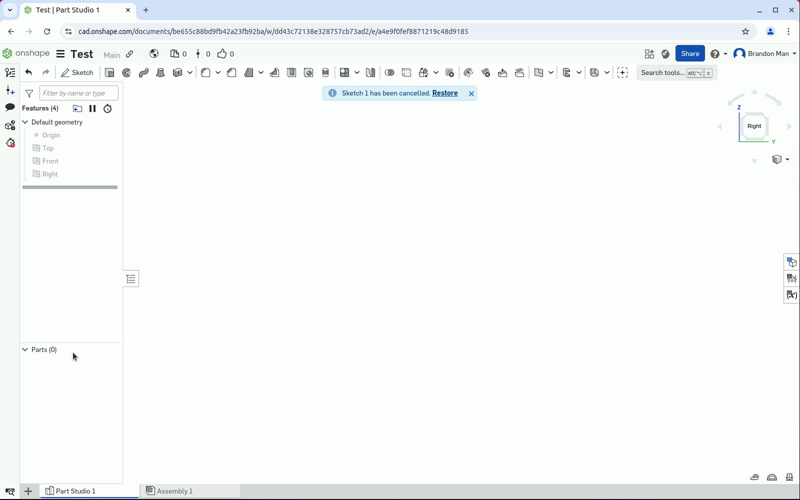
key_up(shift)
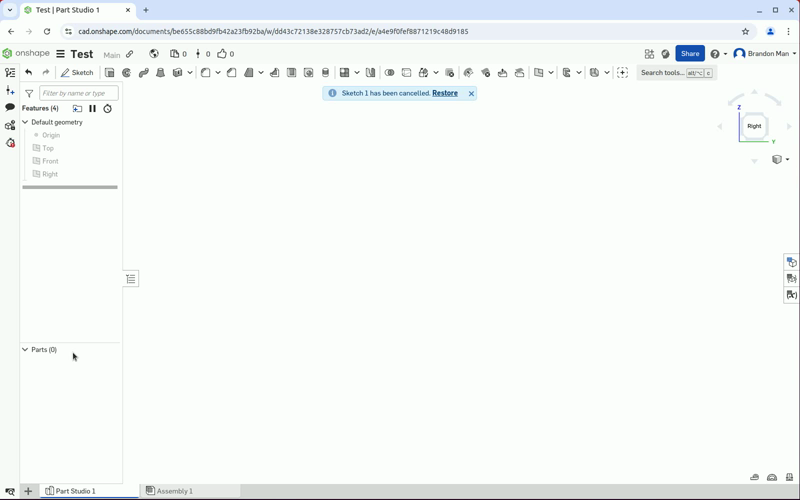
mouse_move(73, 352)
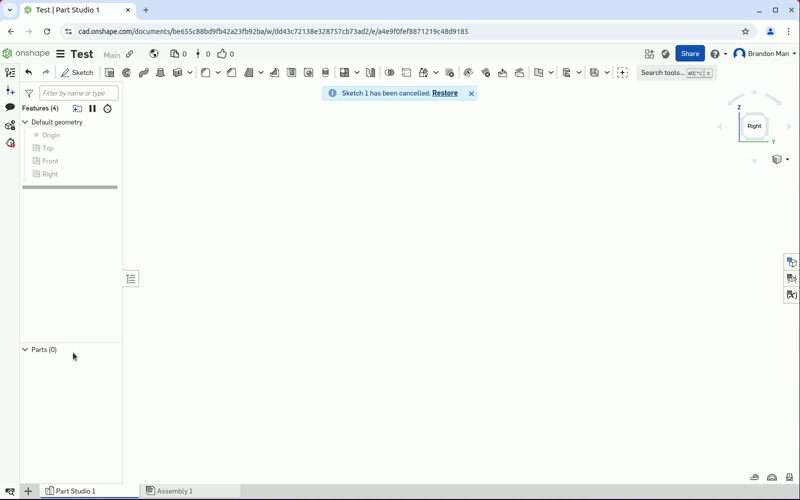
key(shift+y)
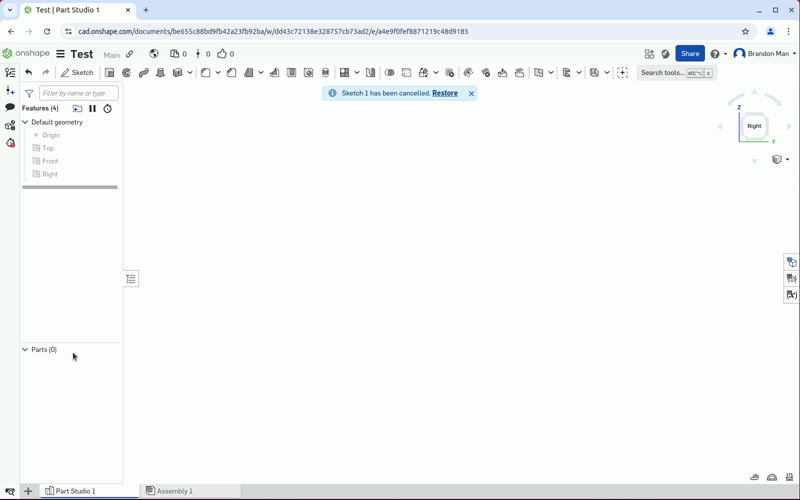
key(shift+s)
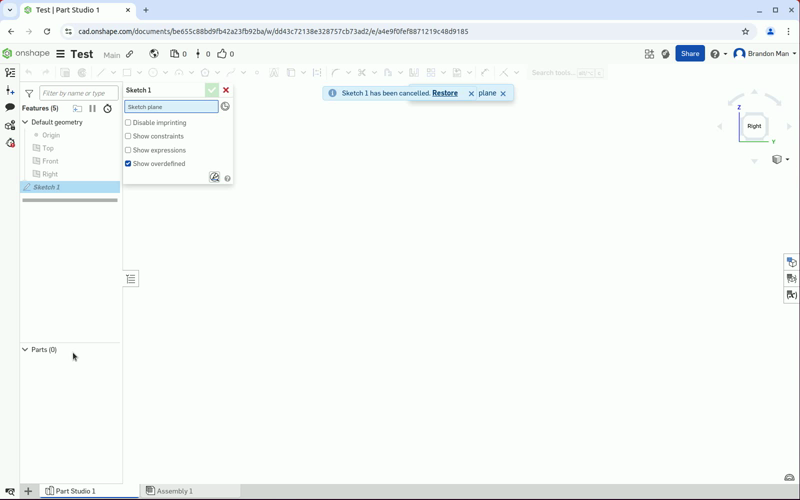
mouse_move(73, 176)
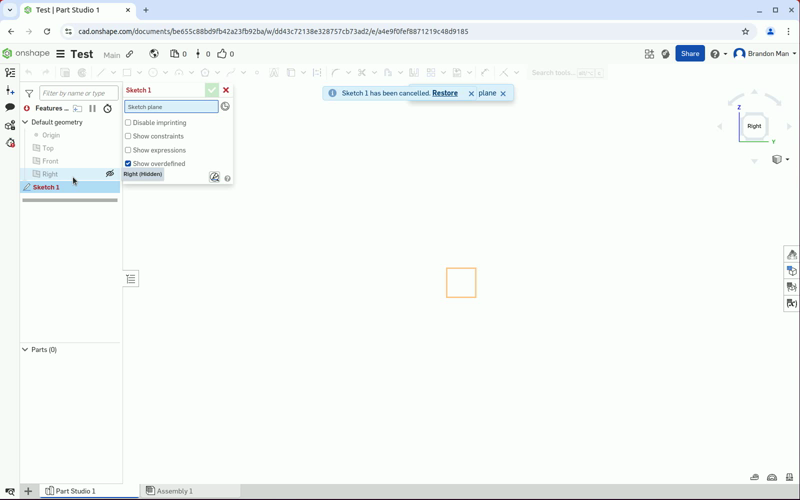
click(73, 176)
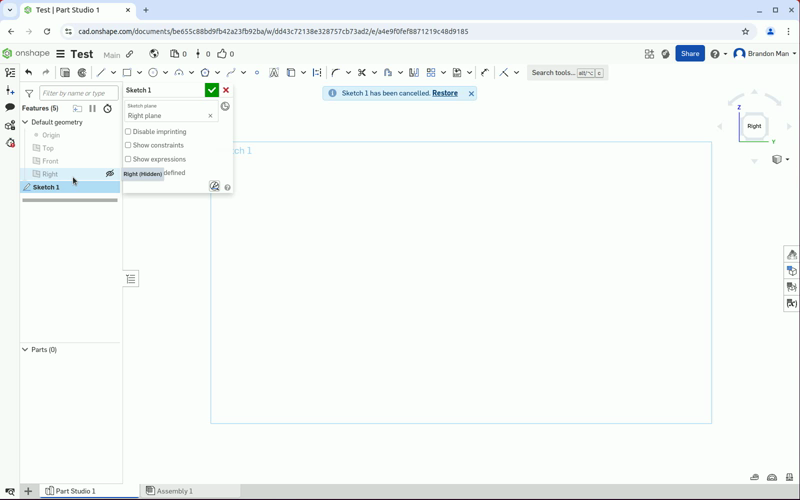
mouse_move(73, 352)
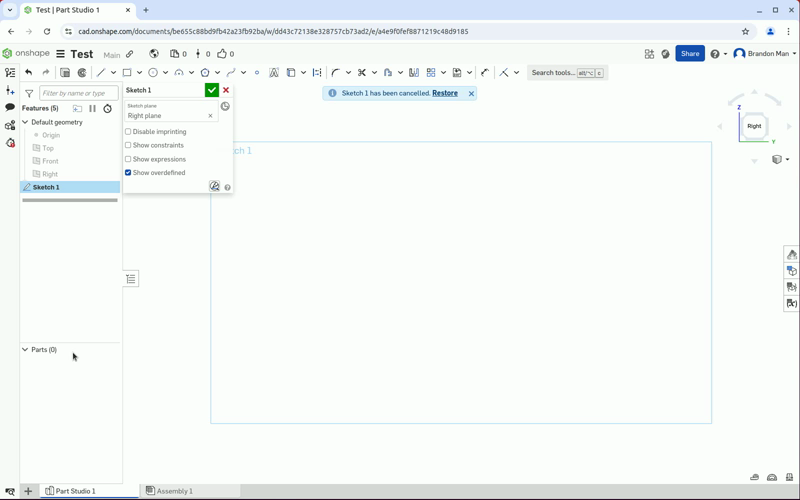
key(y)
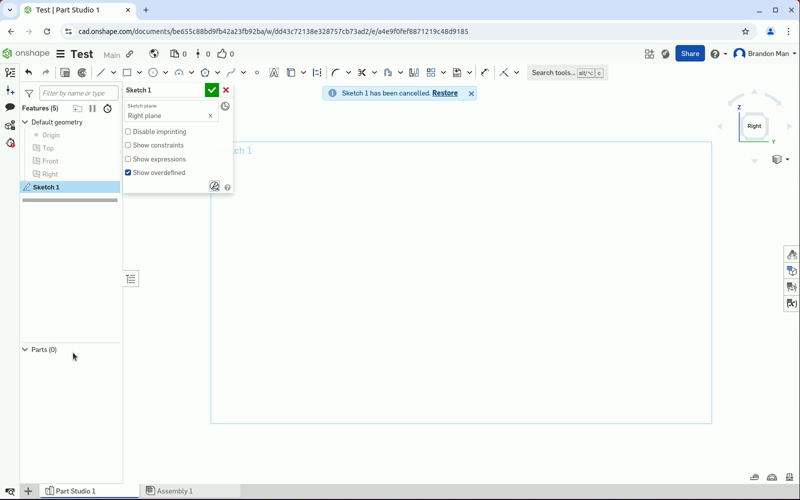
key(l)
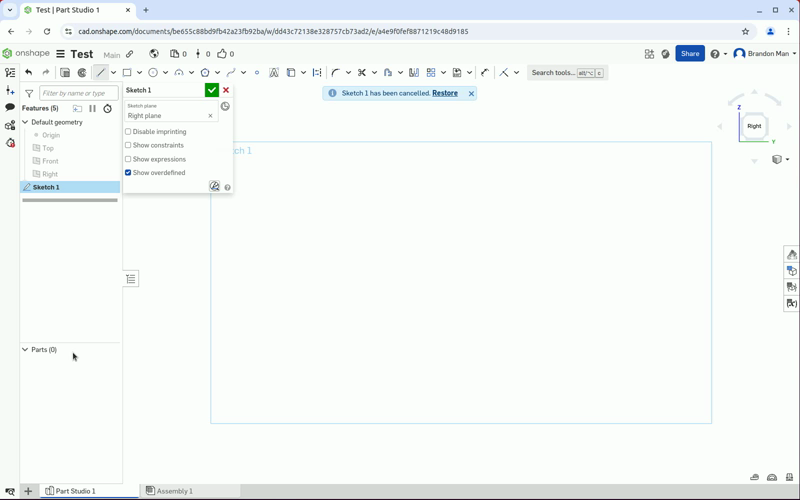
key_down(shift)
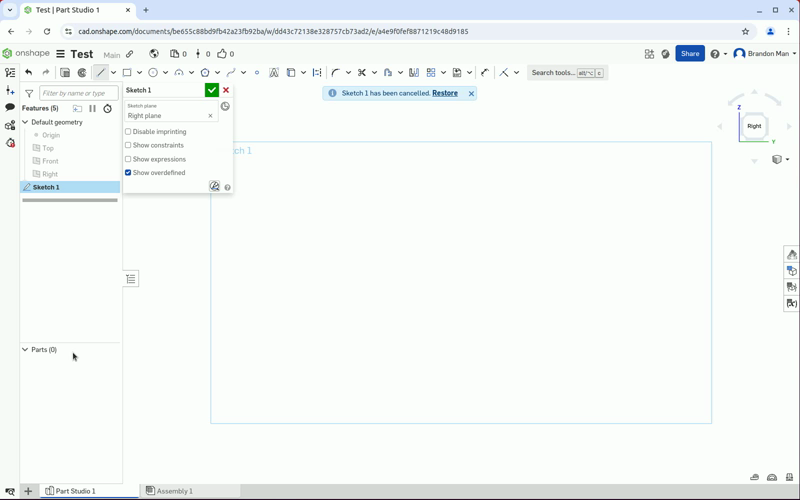
mouse_move(353, 294)
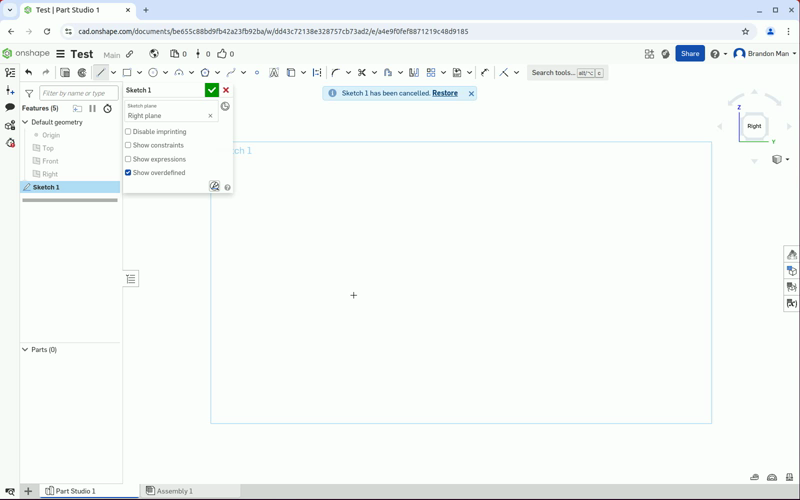
click(353, 294)
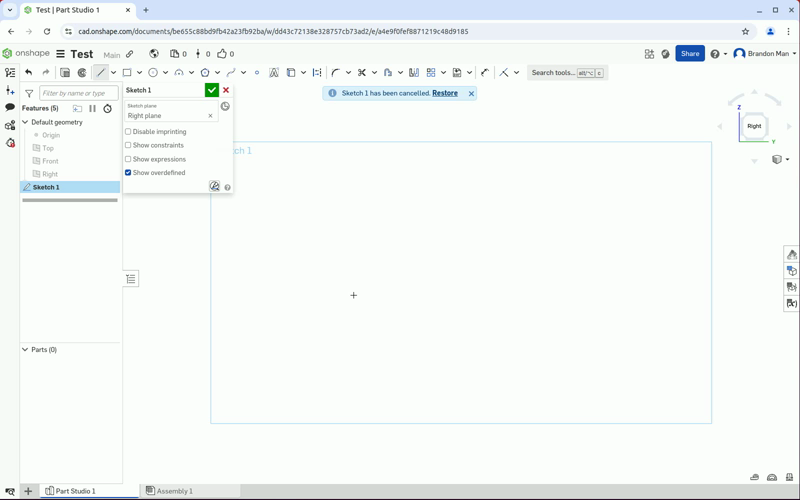
key_up(shift)
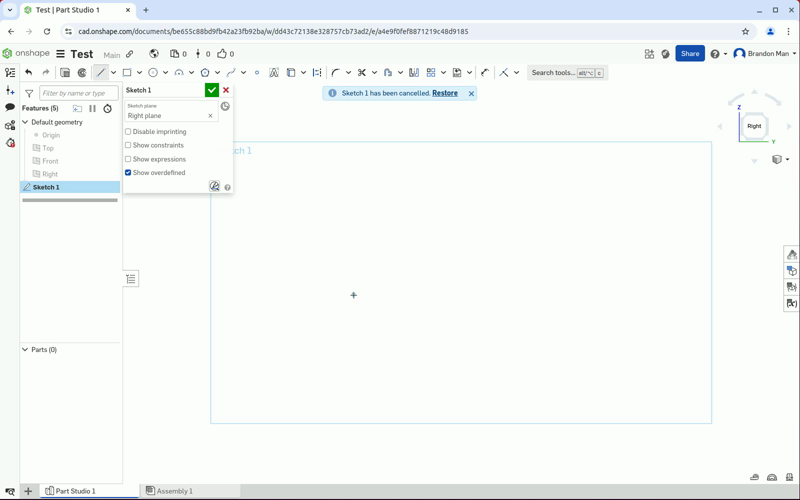
key_down(shift)
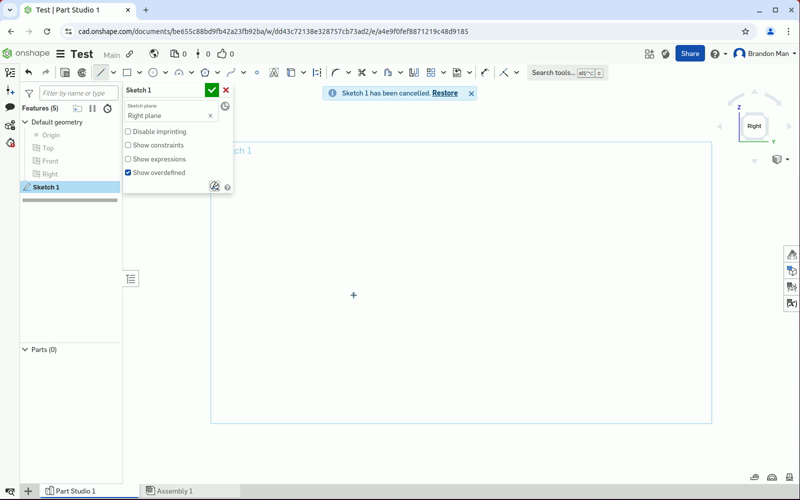
mouse_move(383, 294)
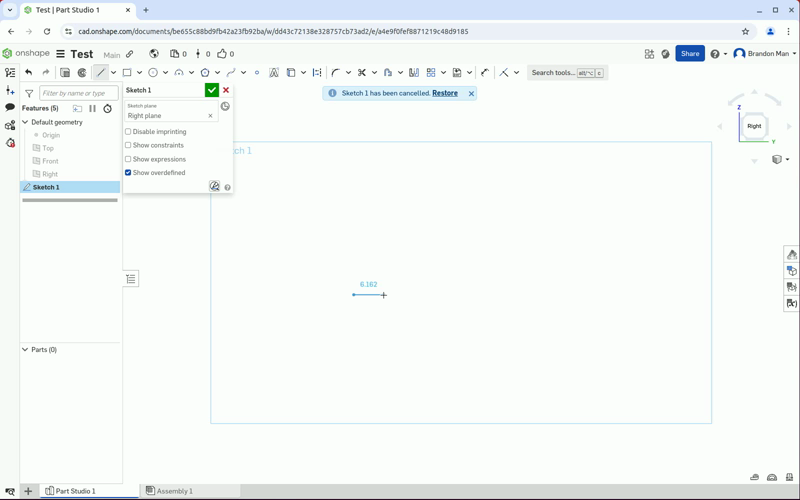
mouse_move(366, 294)
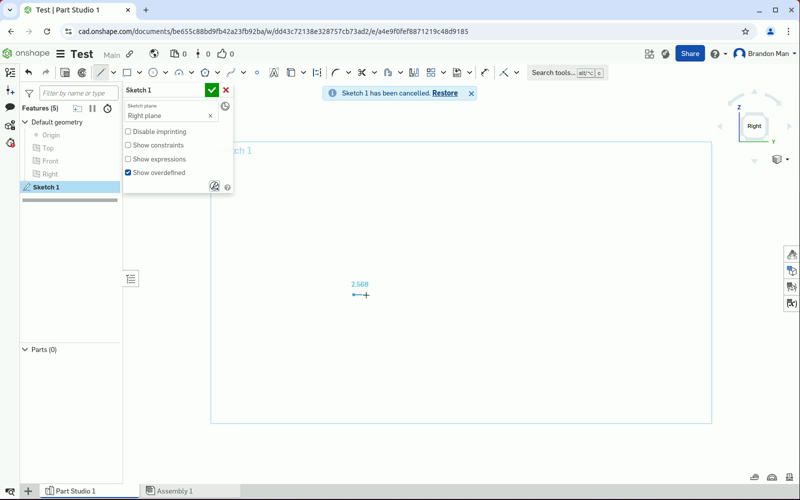
click(366, 294)
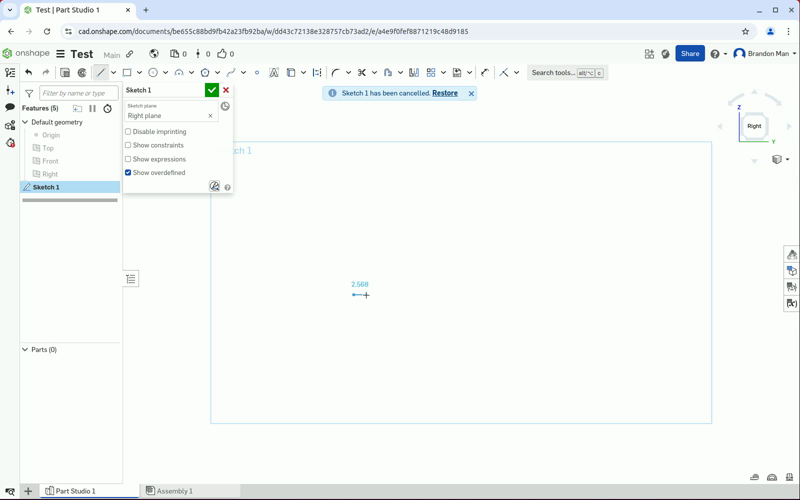
key_up(shift)
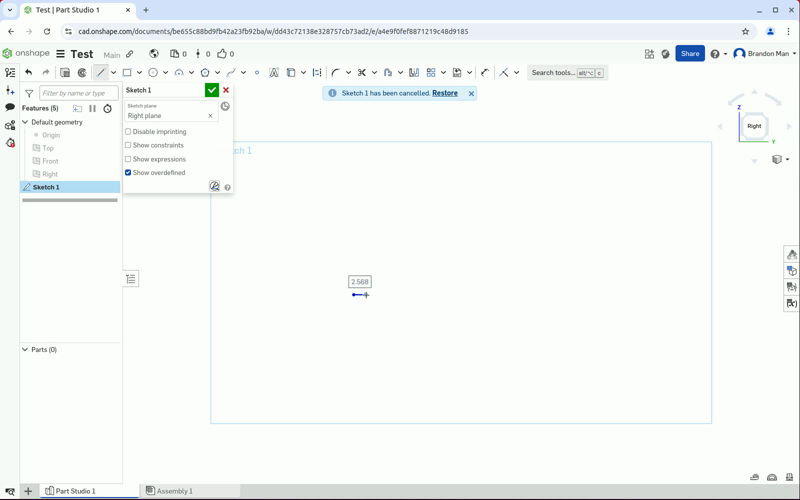
key_down(shift)
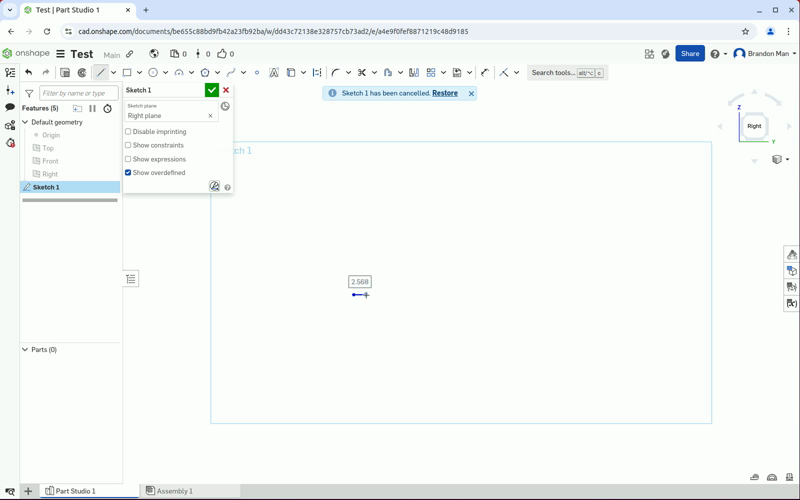
mouse_move(396, 294)
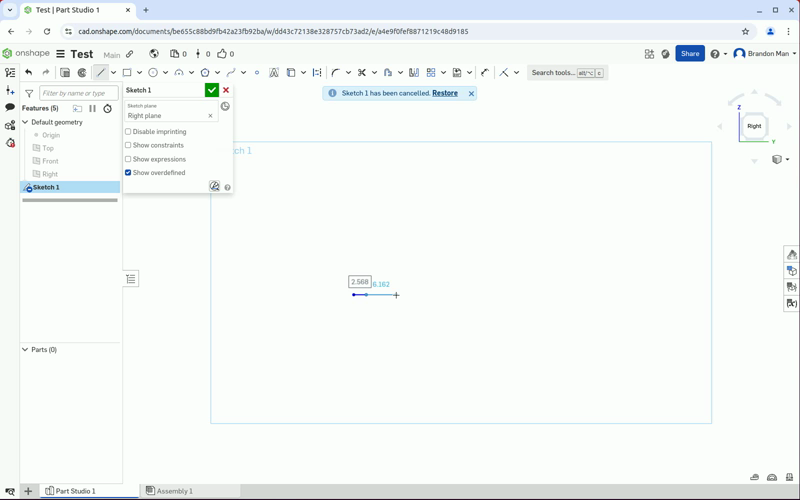
mouse_move(371, 274)
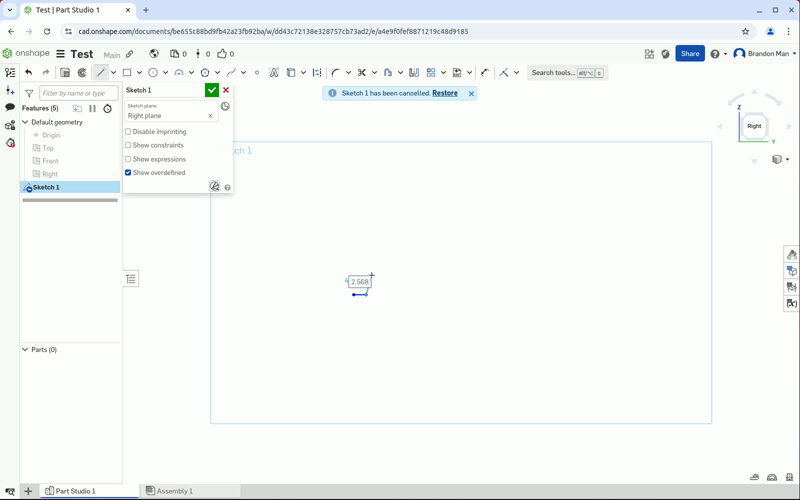
click(371, 274)
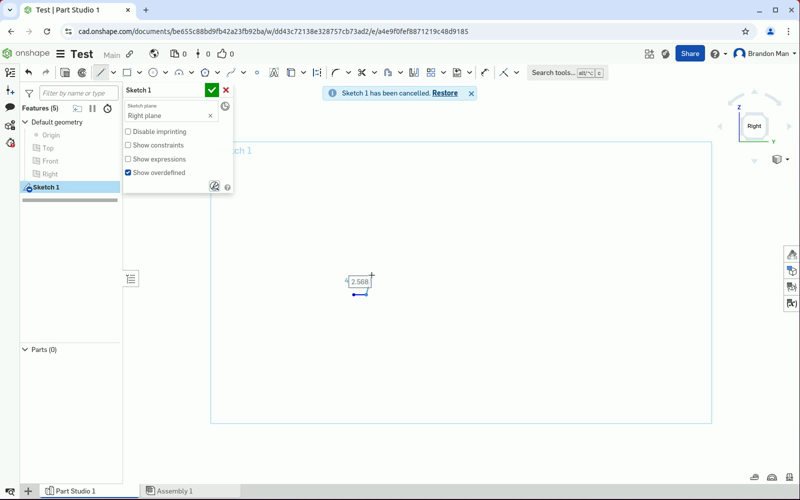
key_up(shift)
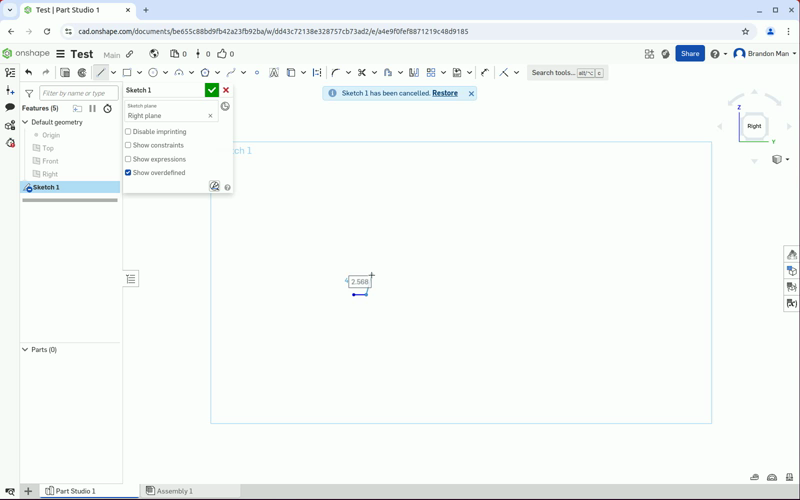
key_down(shift)
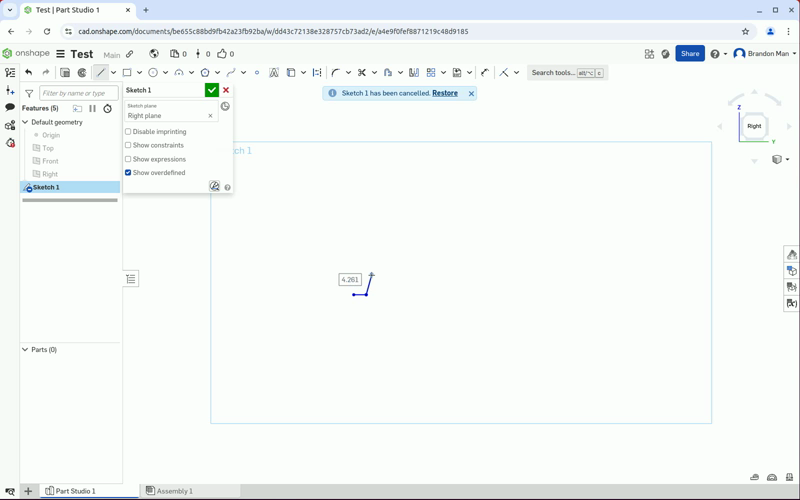
mouse_move(401, 274)
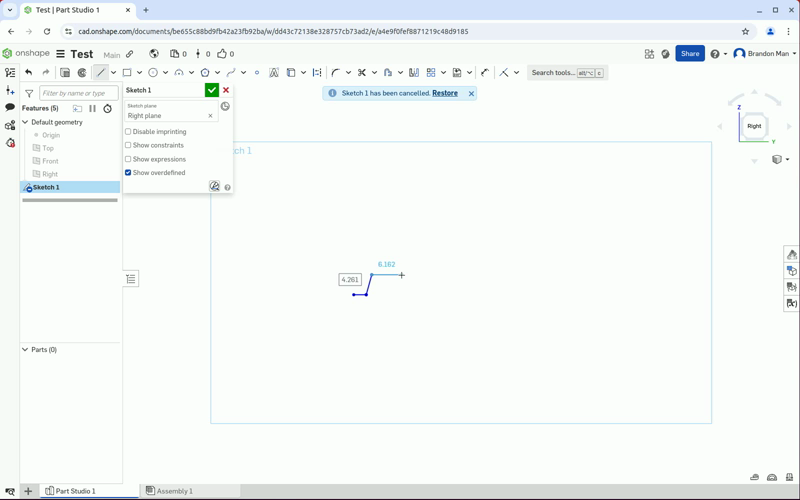
mouse_move(383, 274)
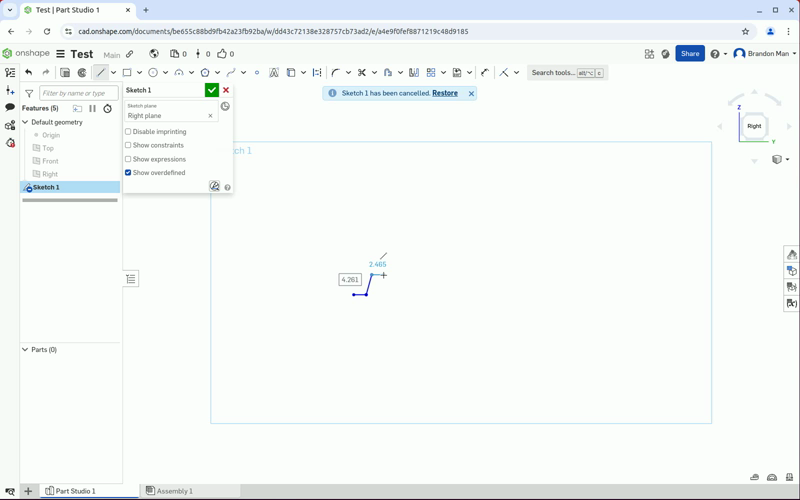
click(383, 274)
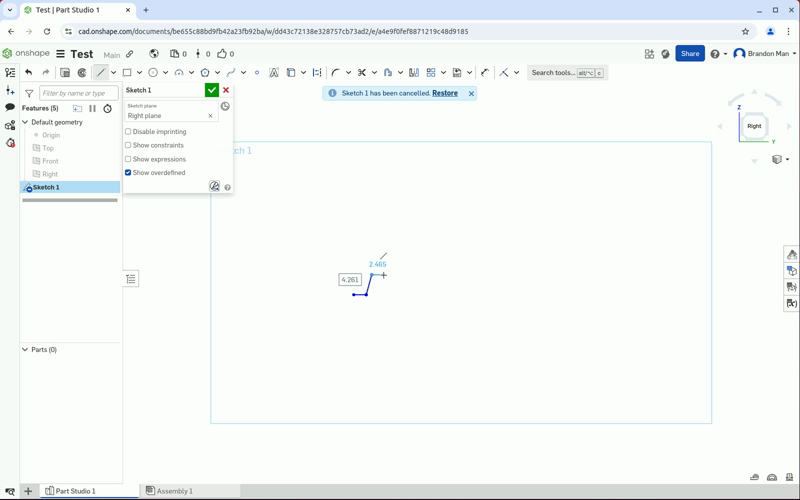
key_up(shift)
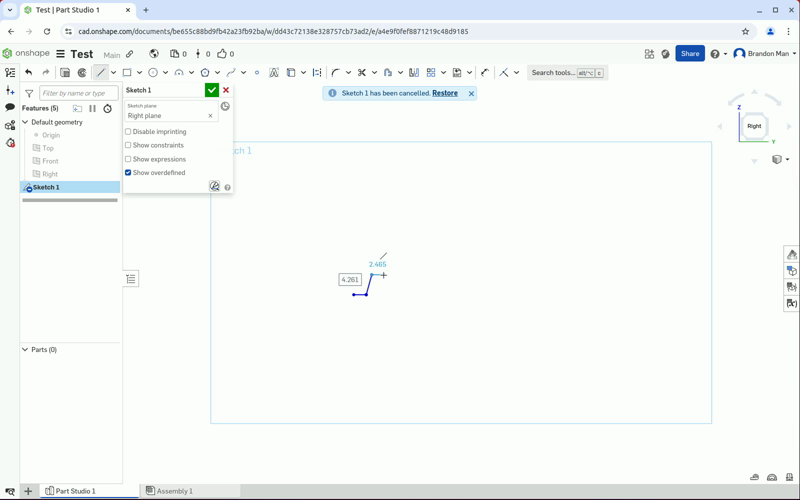
key_down(shift)
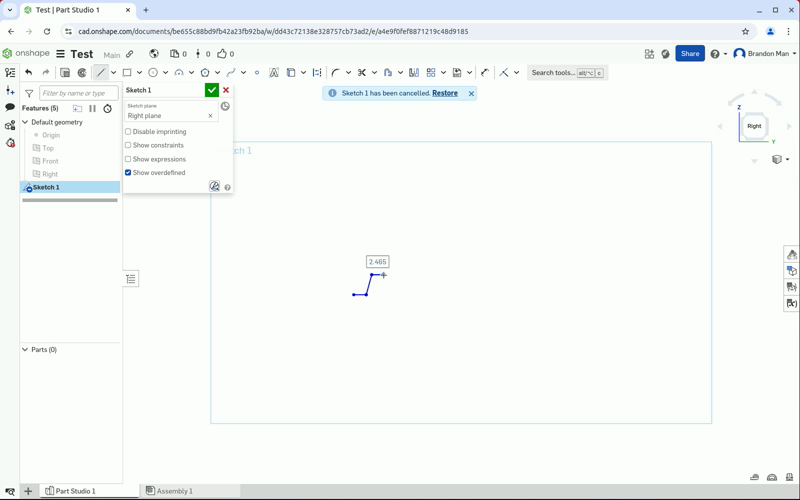
mouse_move(414, 274)
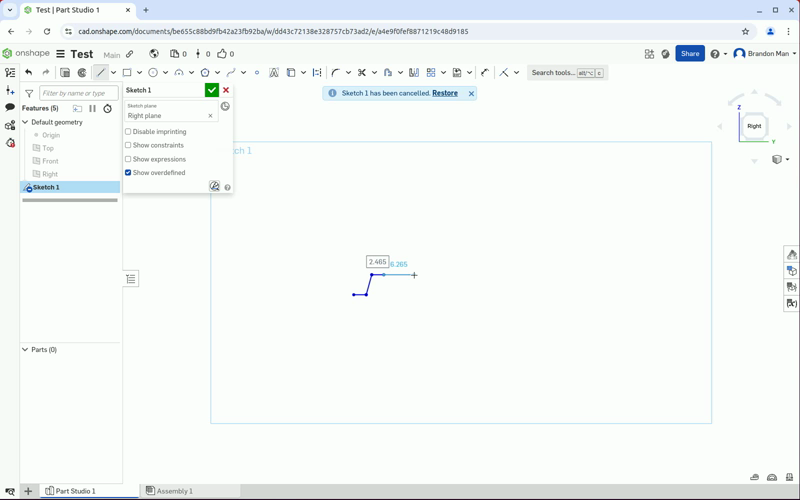
mouse_move(390, 294)
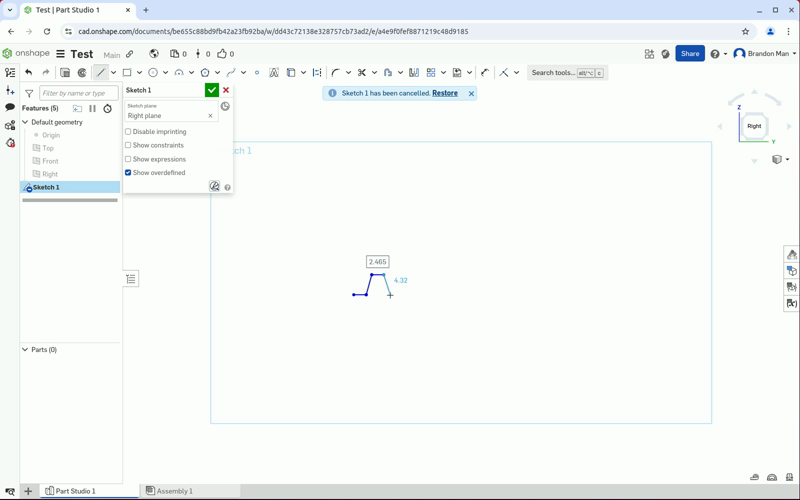
click(390, 294)
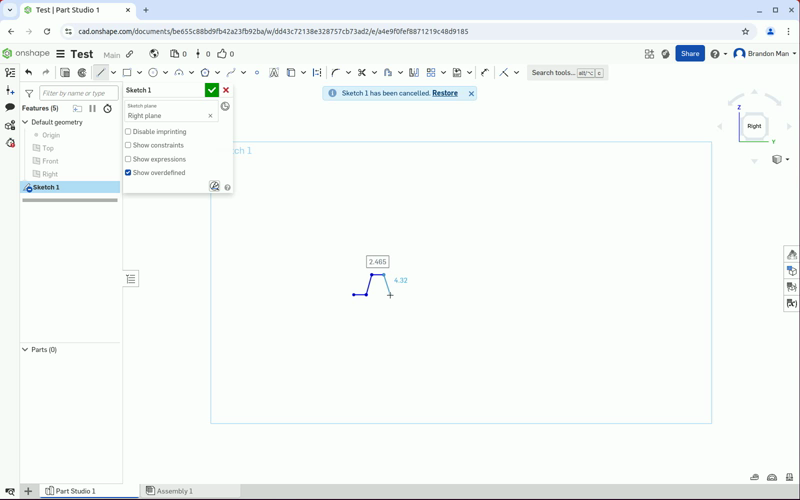
key_up(shift)
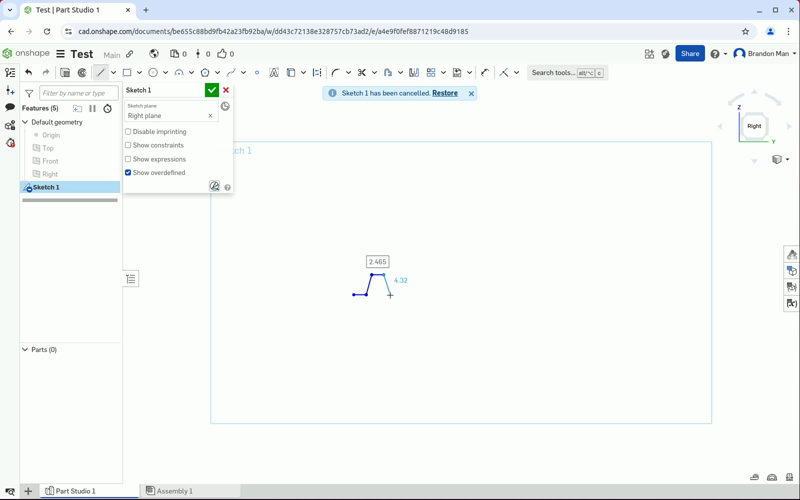
key_down(shift)
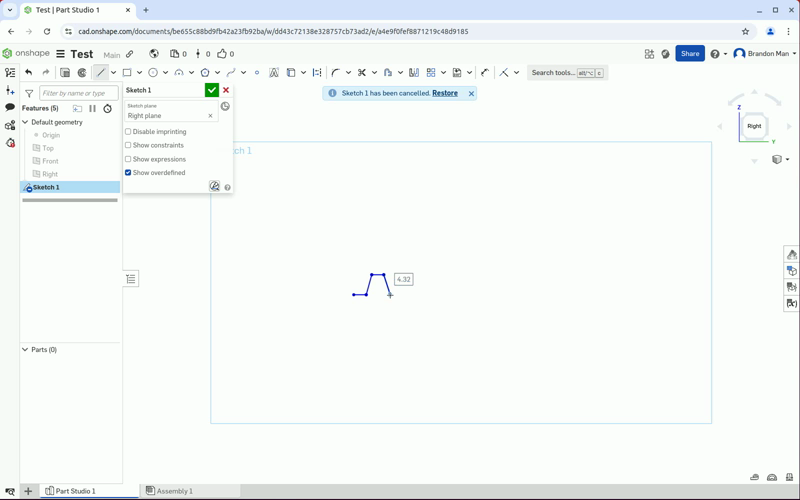
mouse_move(420, 294)
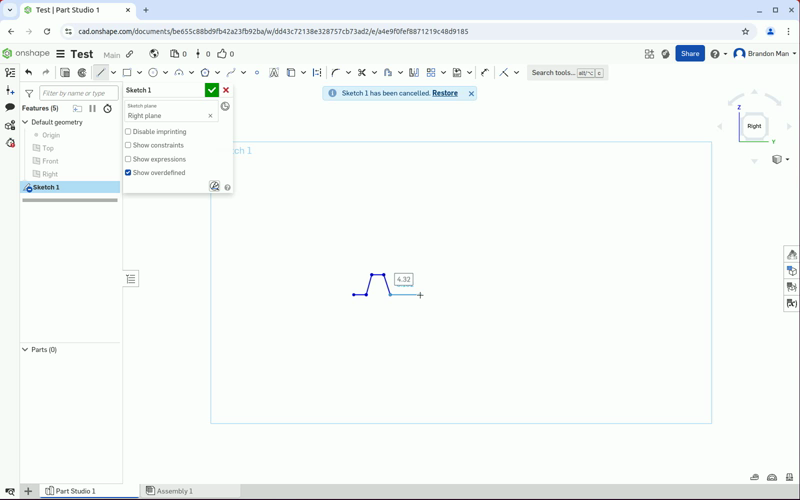
mouse_move(401, 294)
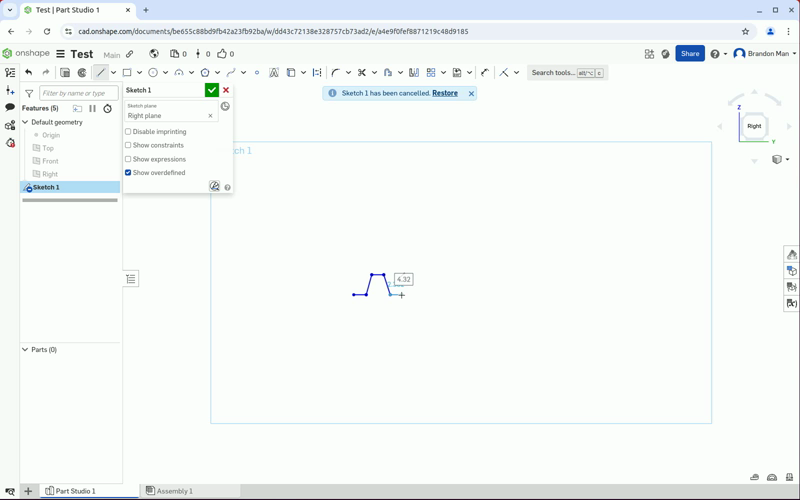
click(401, 294)
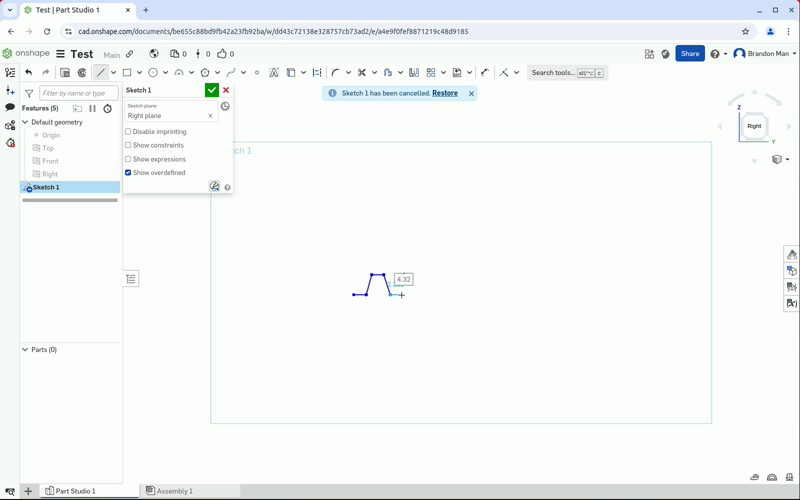
key_up(shift)
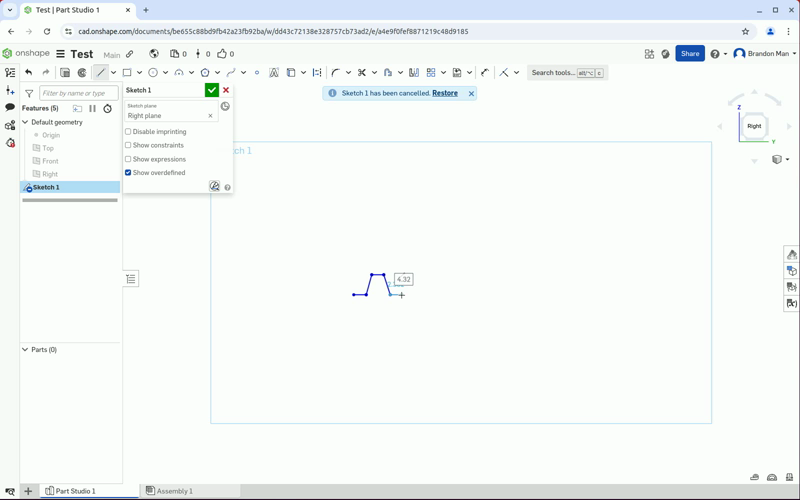
key_down(shift)
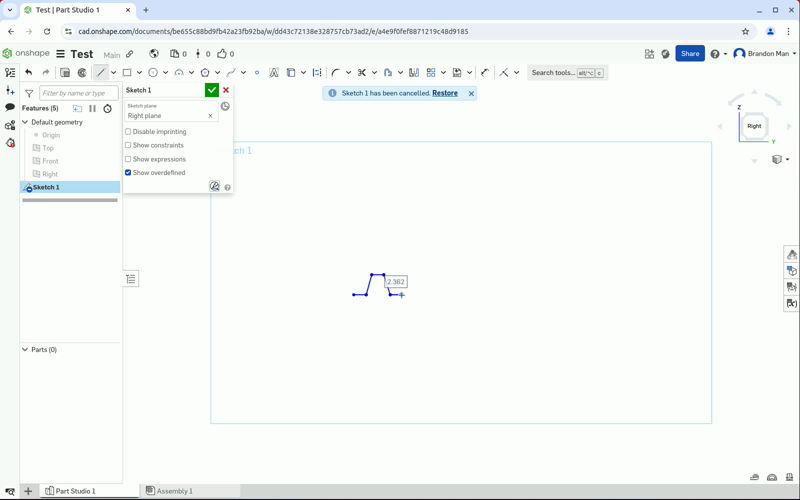
mouse_move(431, 294)
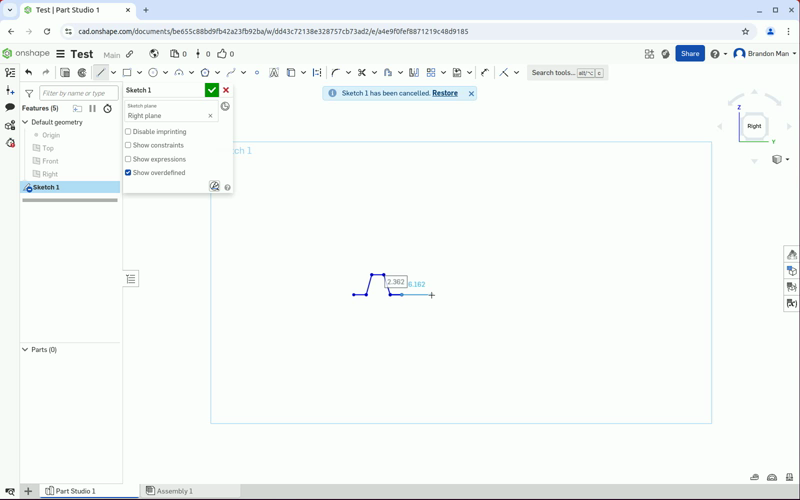
mouse_move(385, 240)
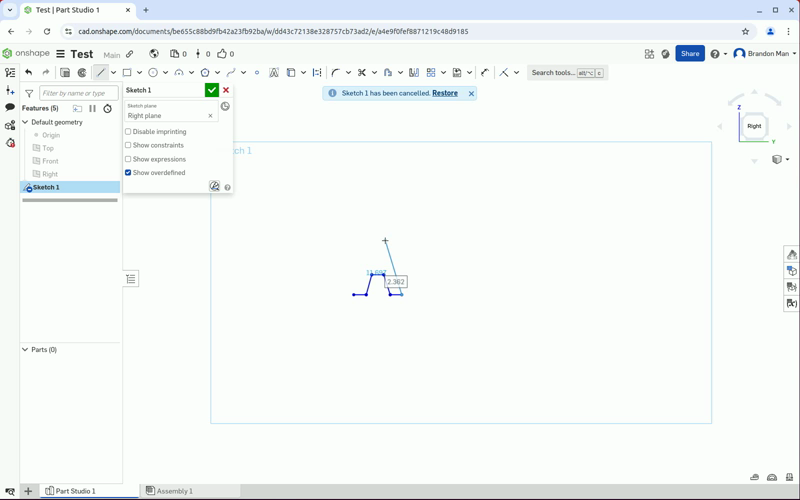
click(385, 240)
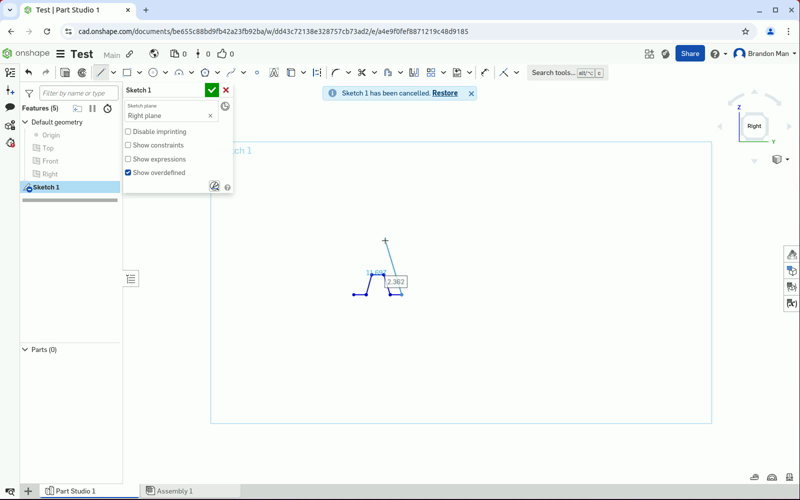
key_up(shift)
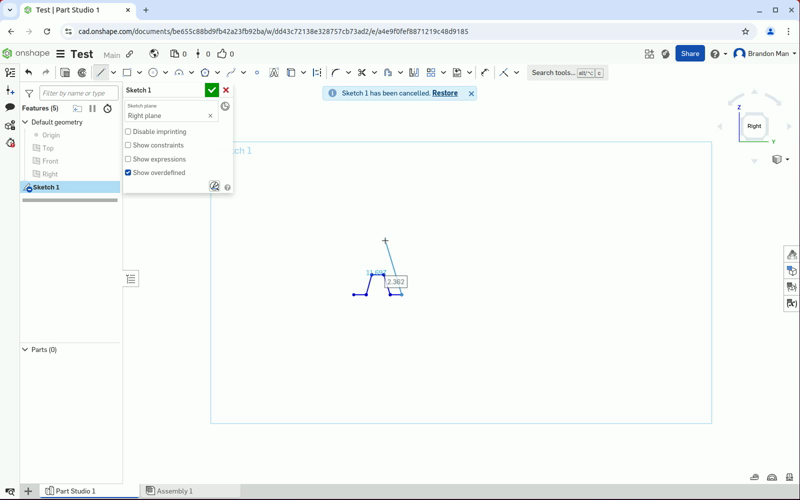
key_down(shift)
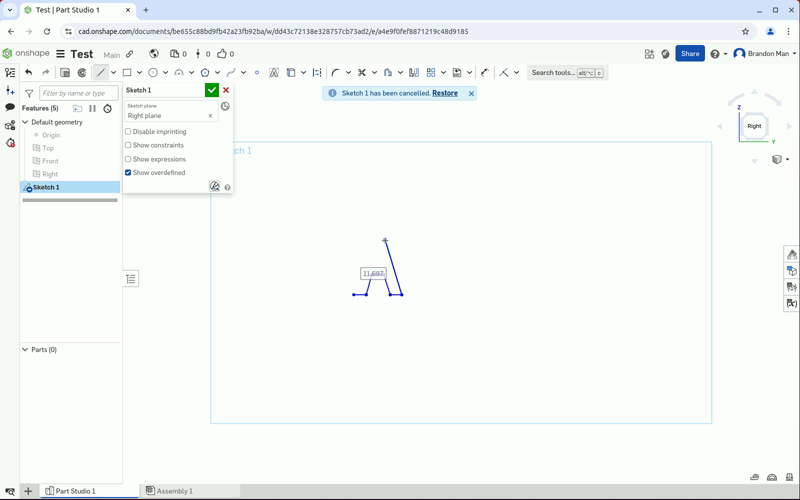
mouse_move(415, 240)
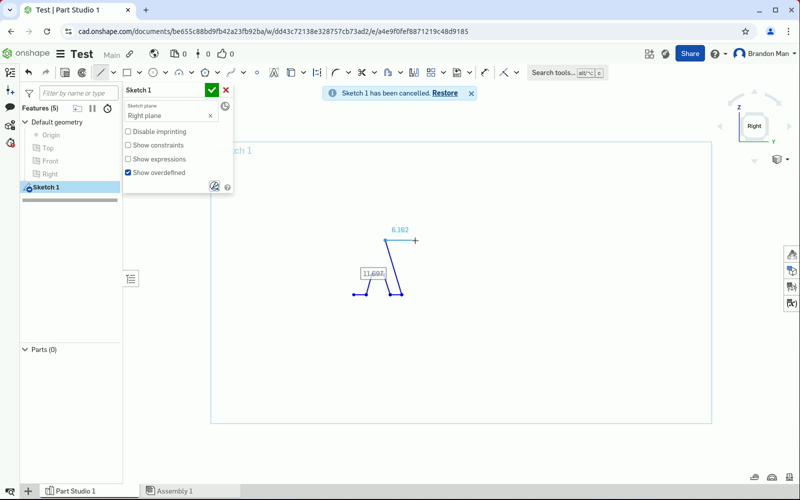
mouse_move(370, 240)
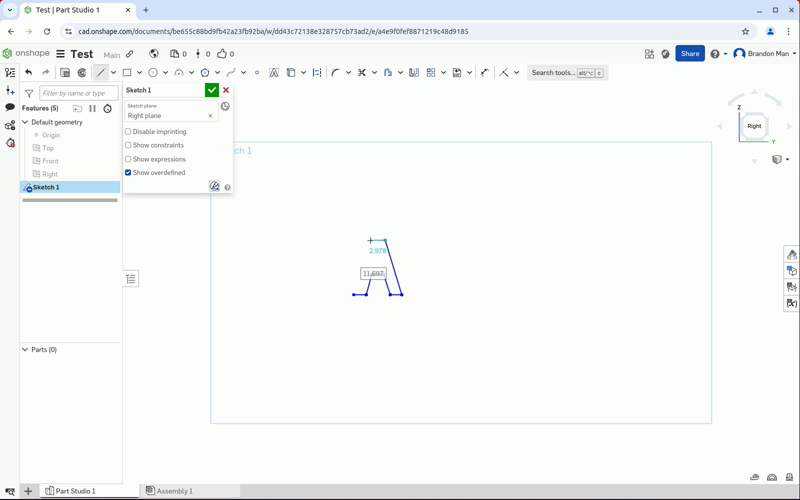
click(370, 240)
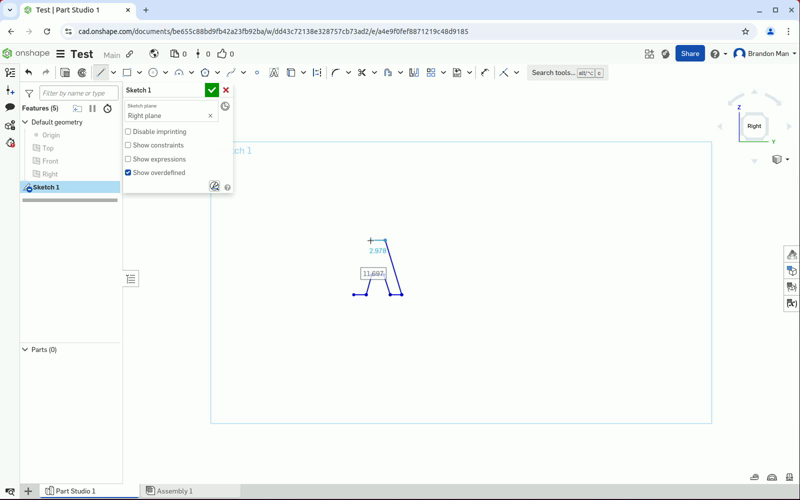
key_up(shift)
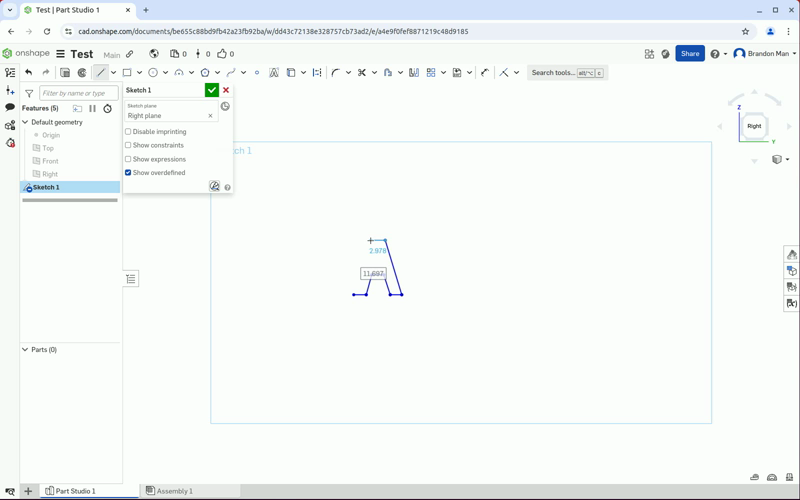
mouse_move(400, 240)
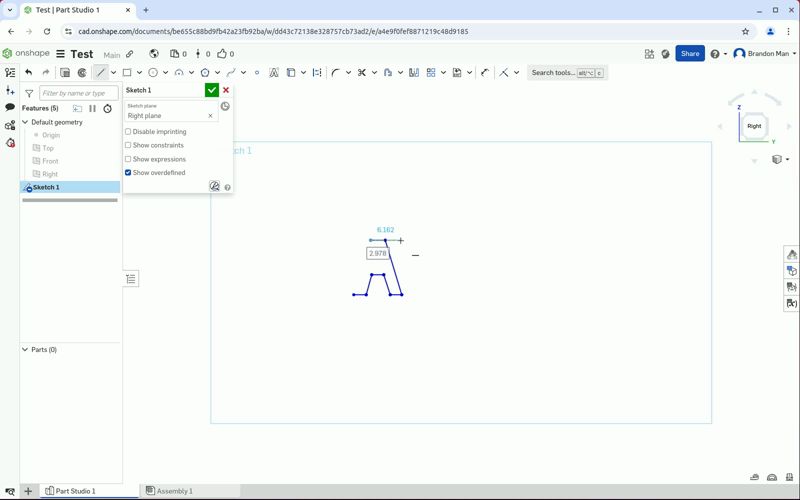
key_down(shift)
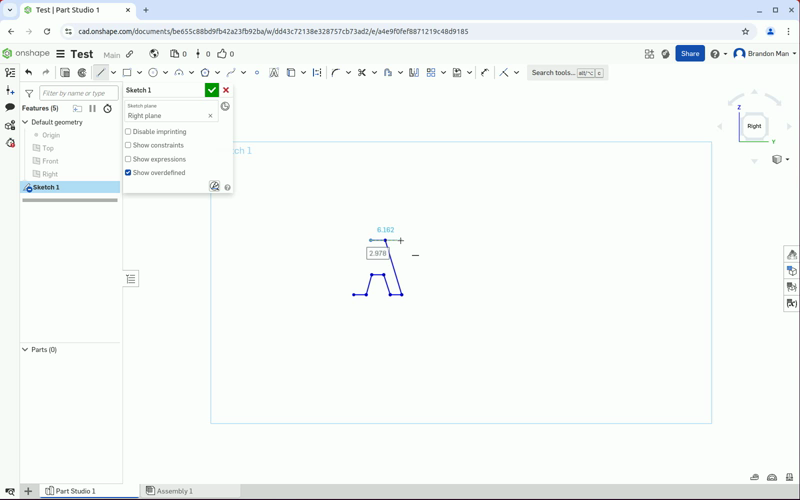
mouse_move(353, 294)
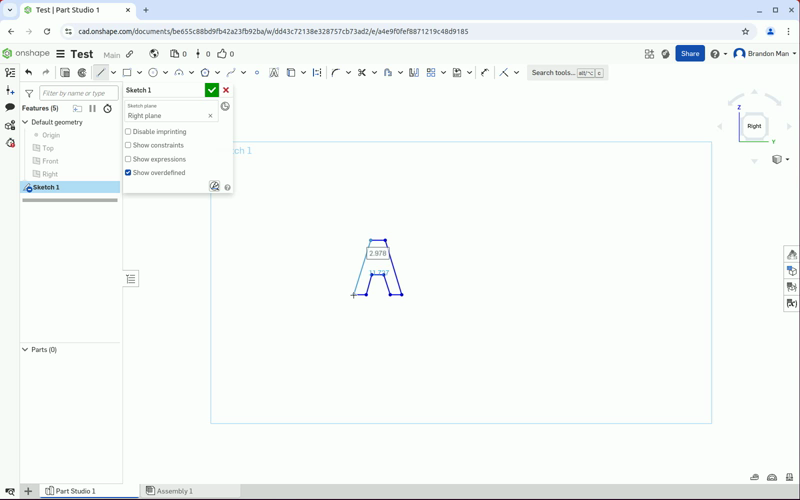
key_up(shift)
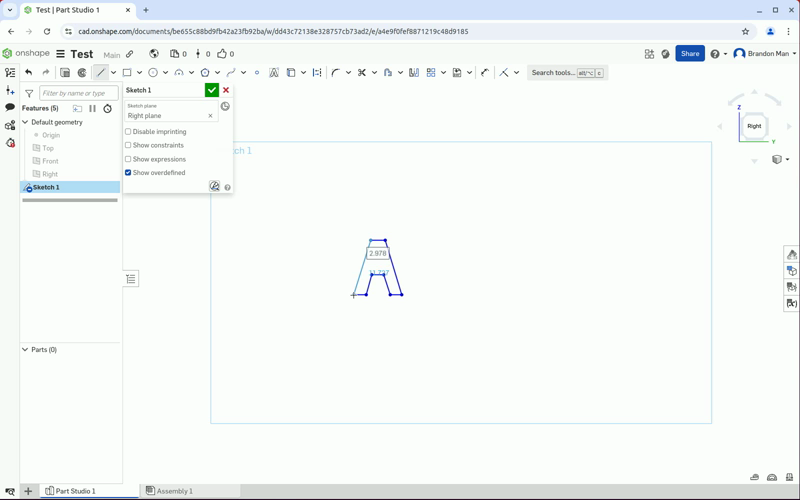
click(353, 294)
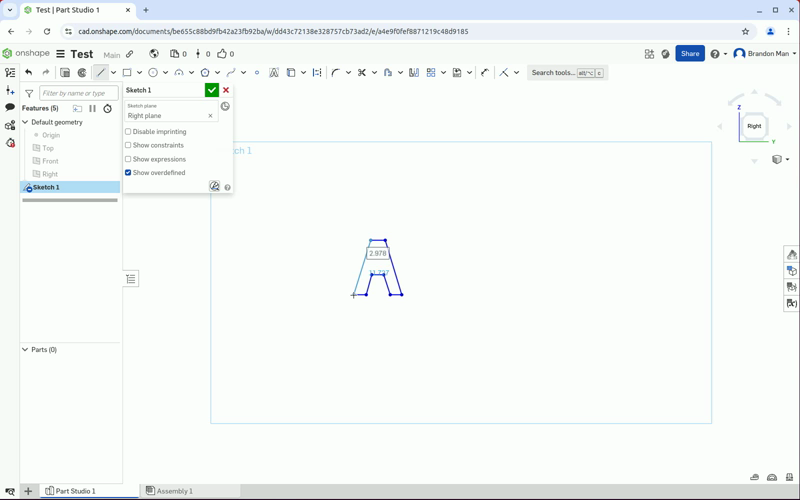
key(esc)
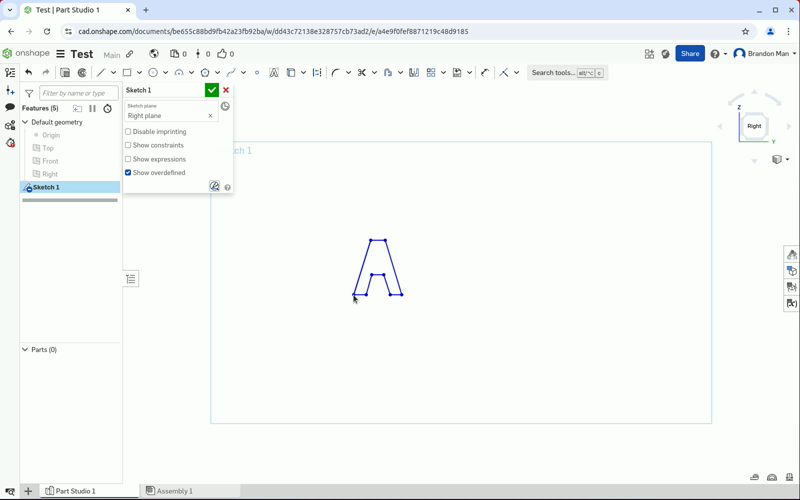
mouse_move(389, 274)
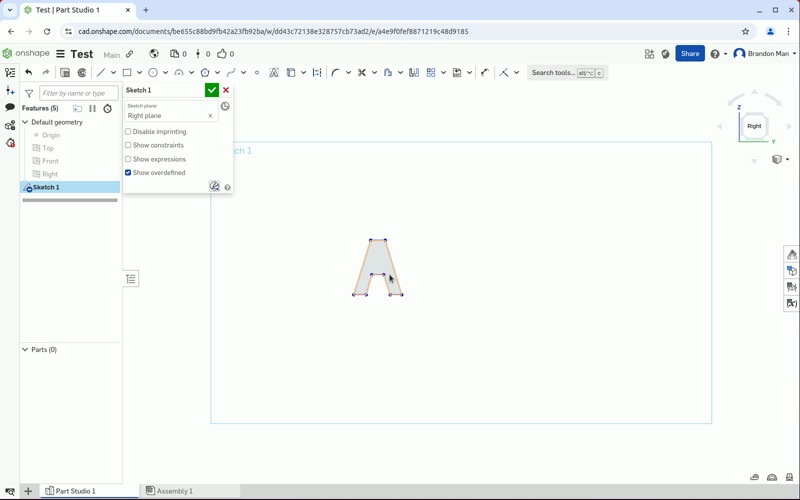
scroll(6)
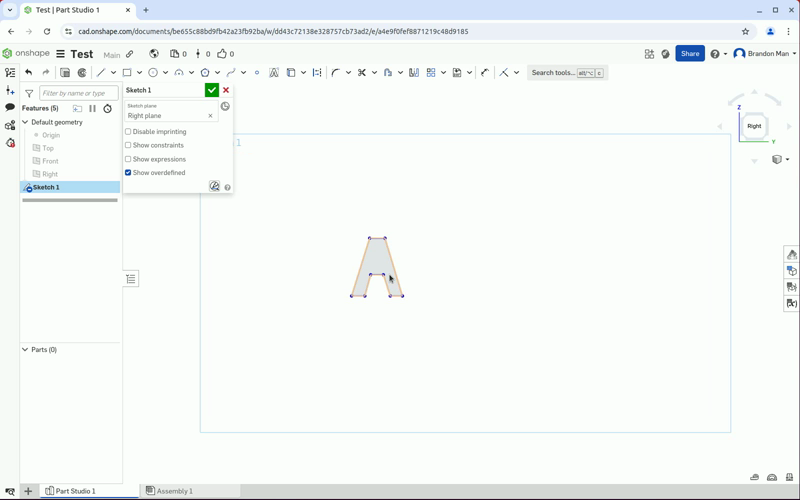
scroll(6)
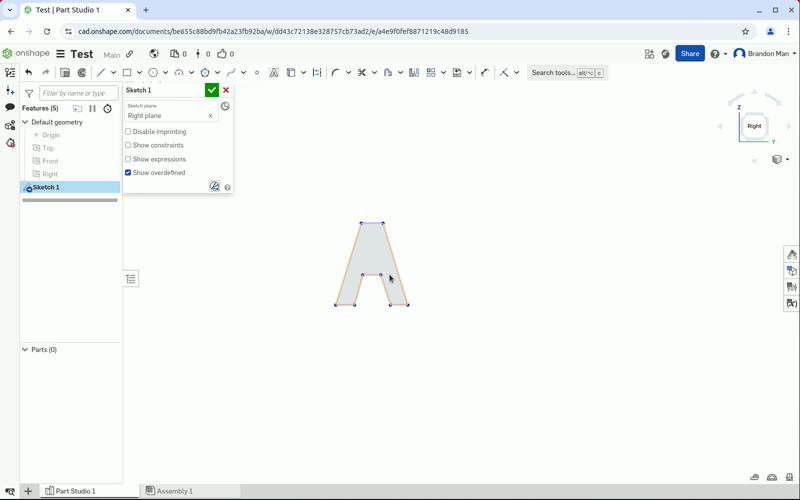
scroll(6)
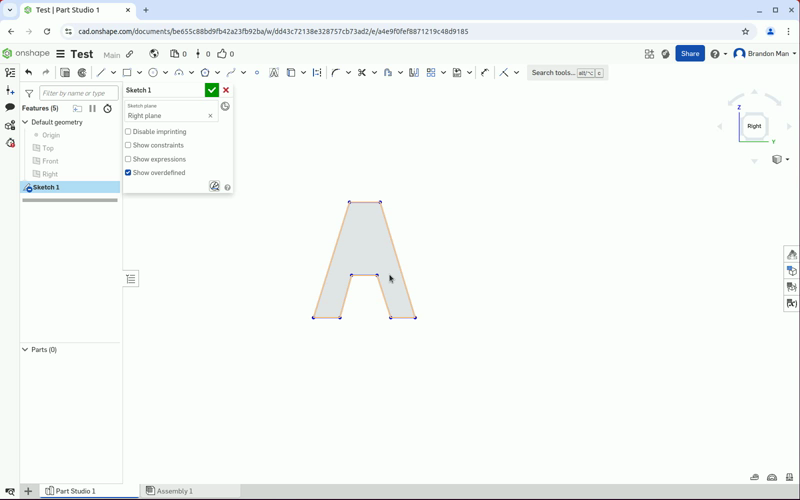
scroll(6)
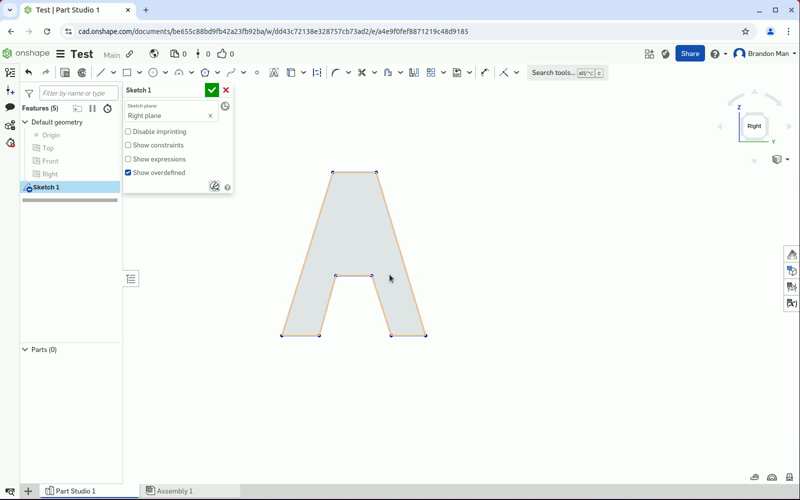
scroll(6)
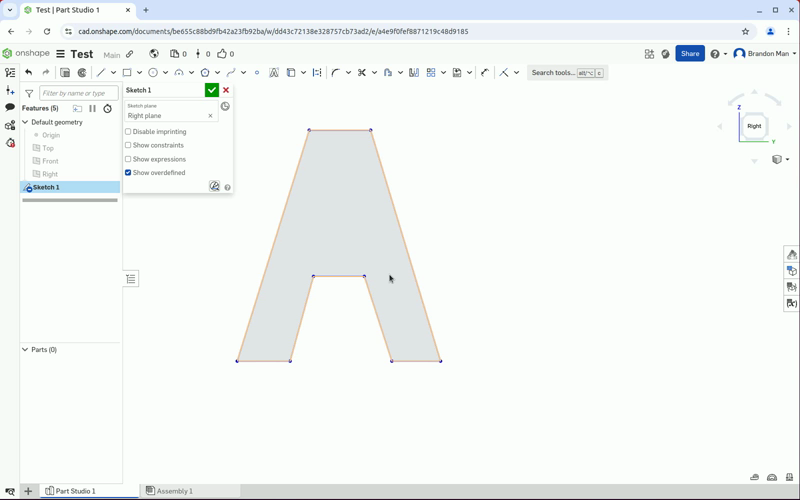
scroll(6)
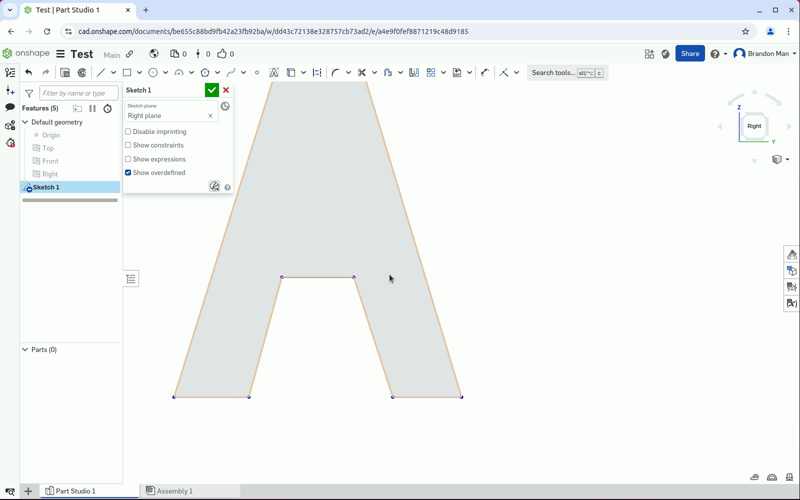
scroll(6)
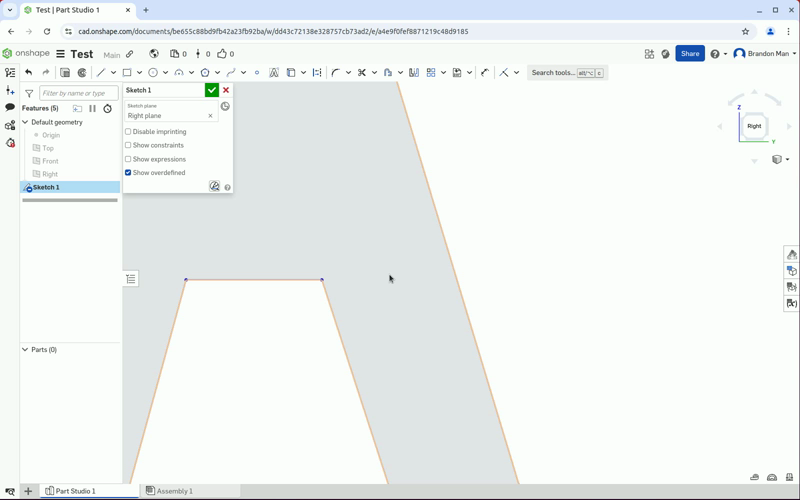
click(389, 274)
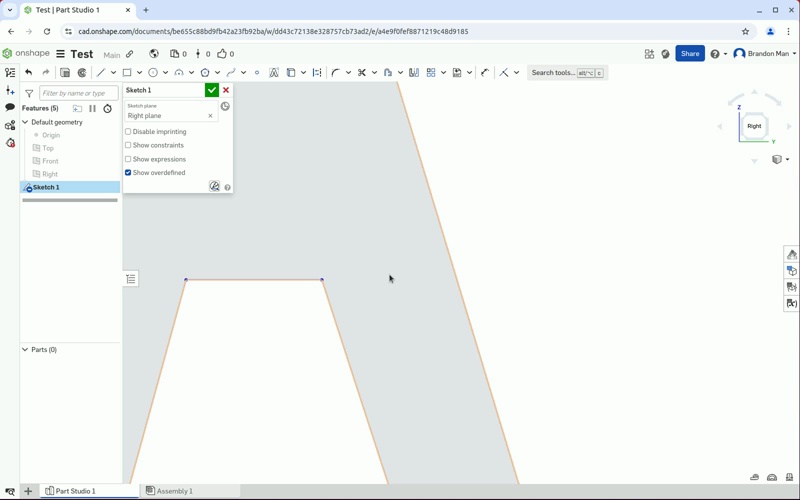
scroll(-6)
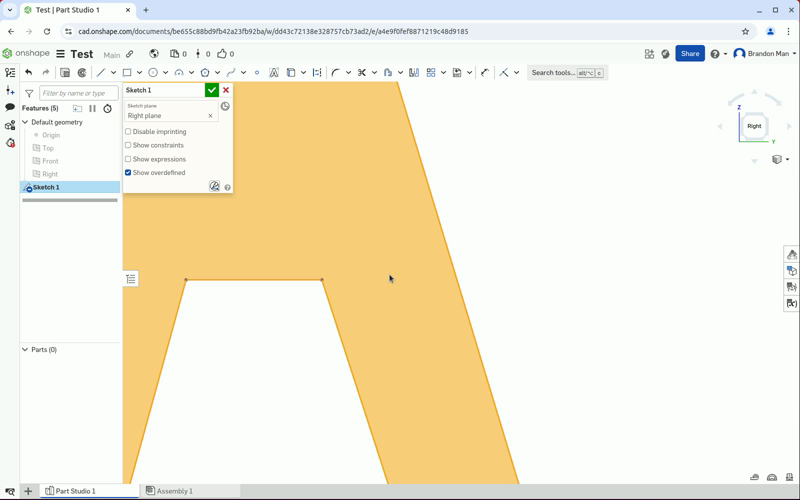
scroll(-6)
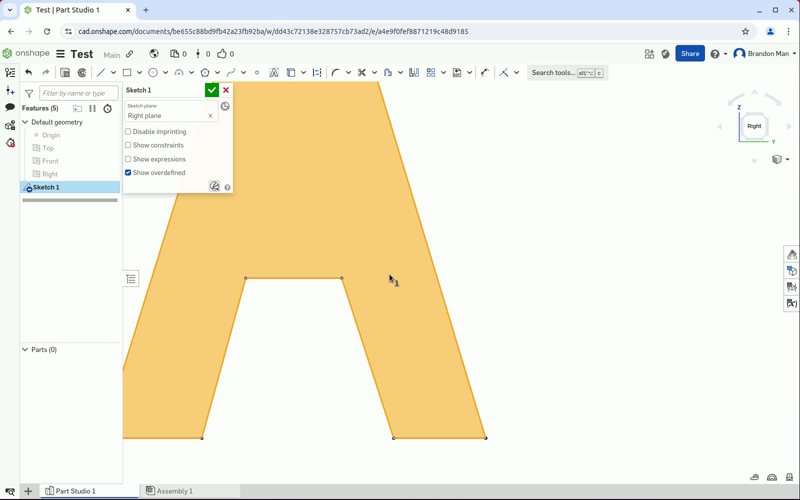
scroll(-6)
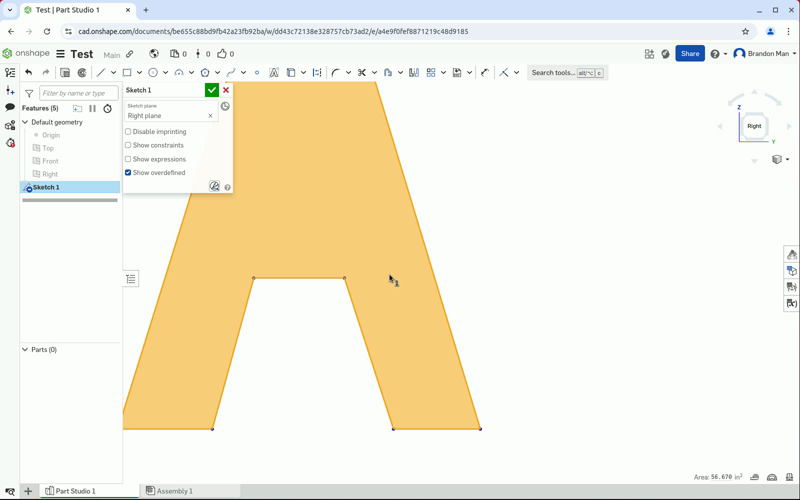
scroll(-6)
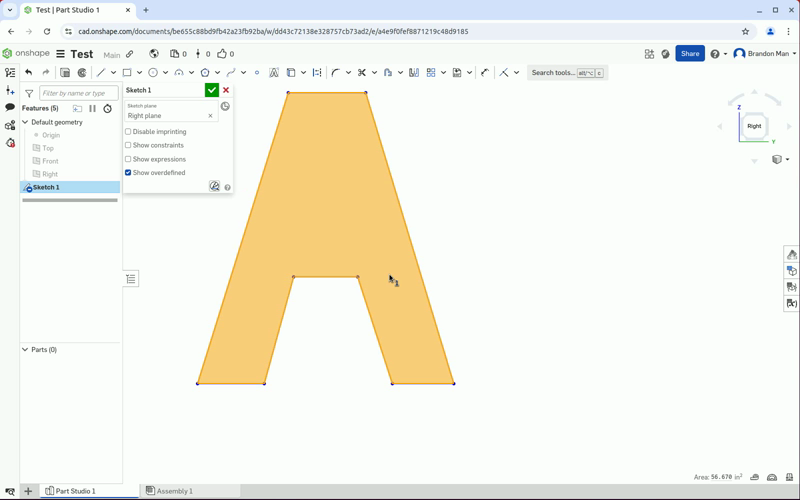
scroll(-6)
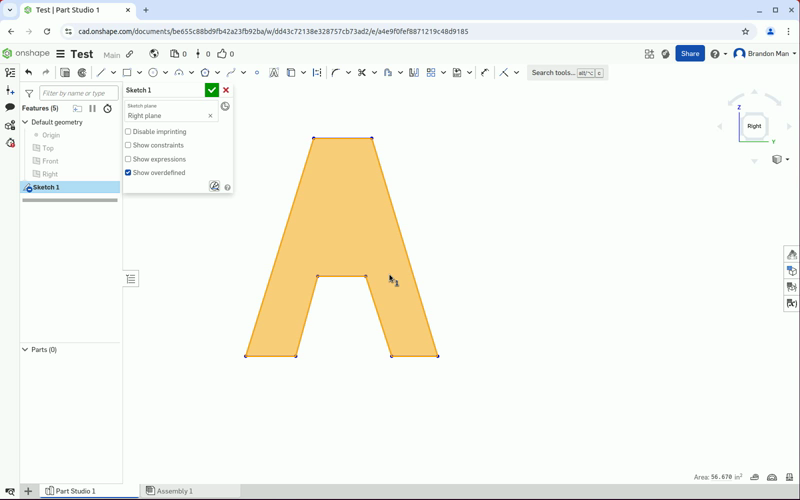
scroll(-6)
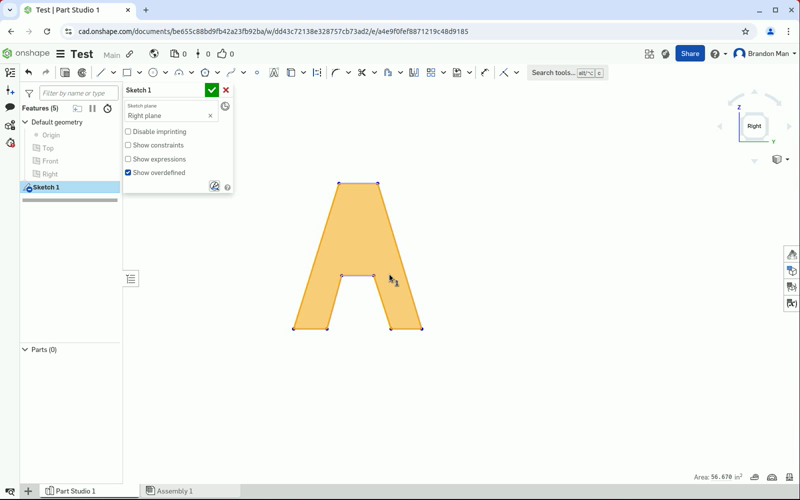
scroll(-6)
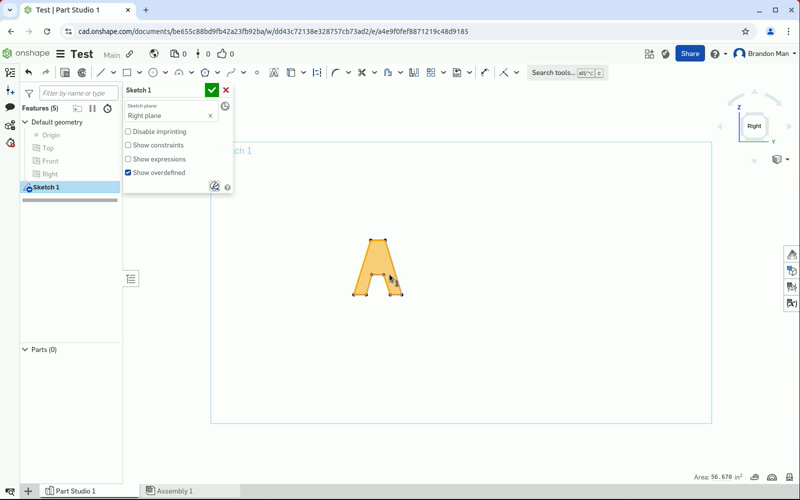
mouse_move(73, 352)
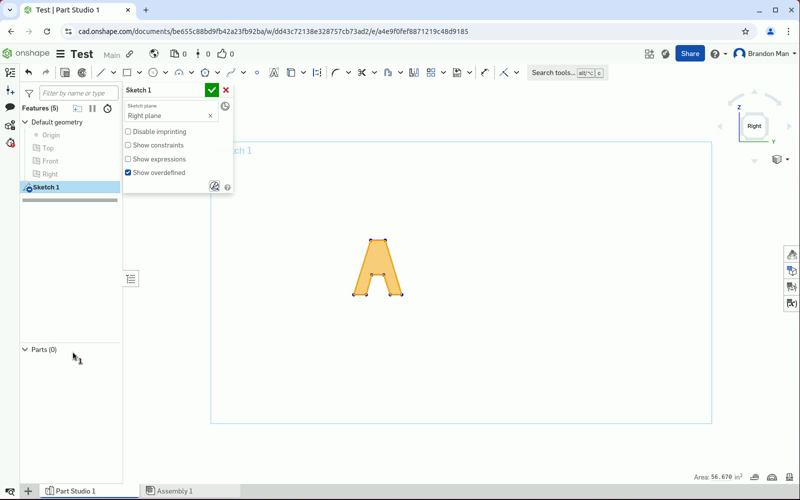
key(shift+y)
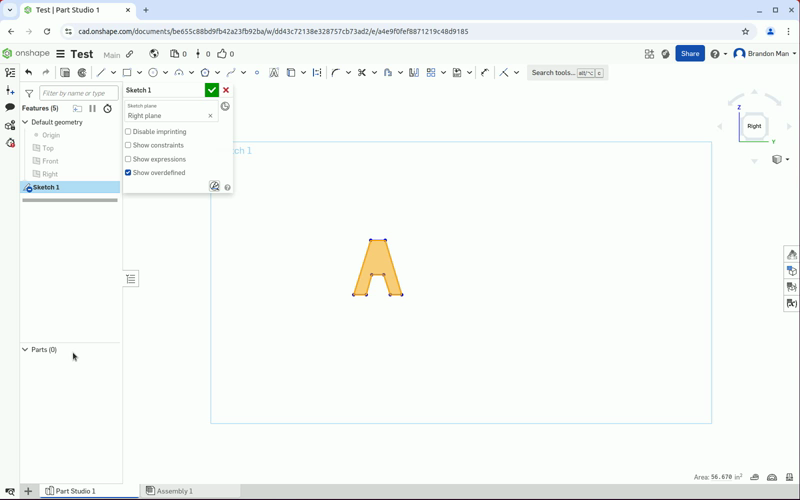
key(shift+e)
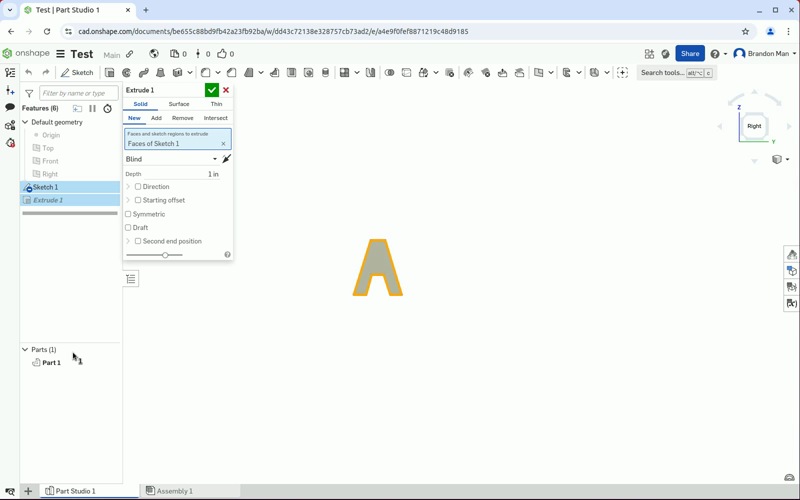
mouse_move(143, 106)
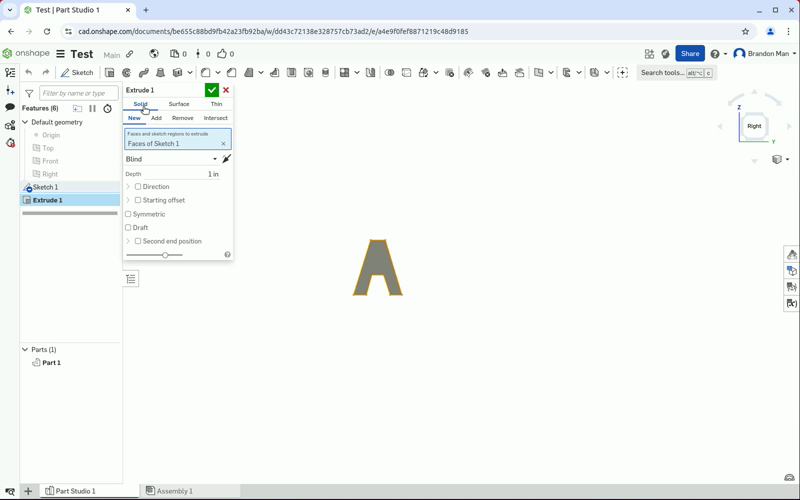
click(143, 106)
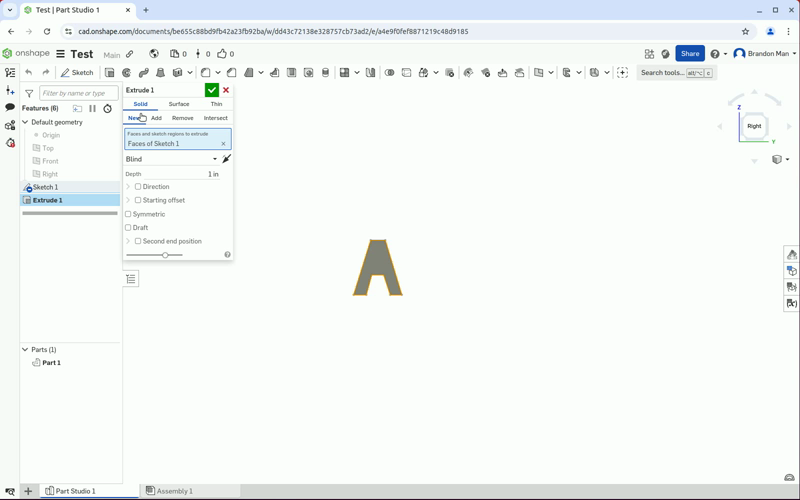
mouse_move(137, 120)
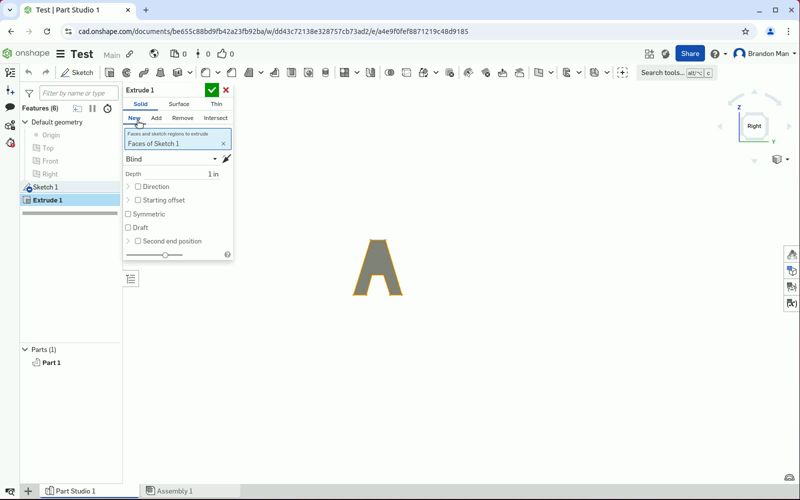
click(137, 120)
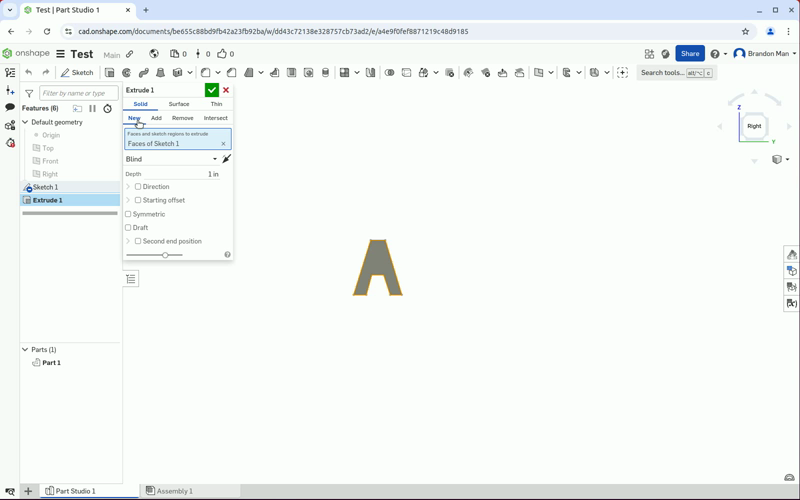
key(tab, 4)
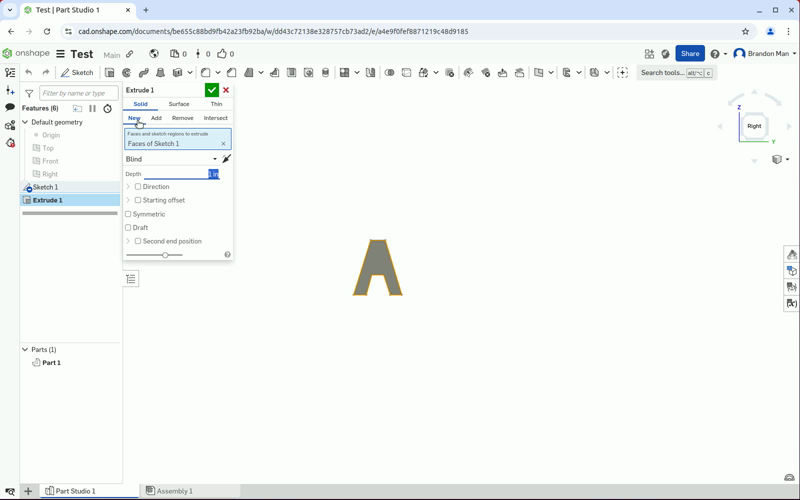
text(2.166)
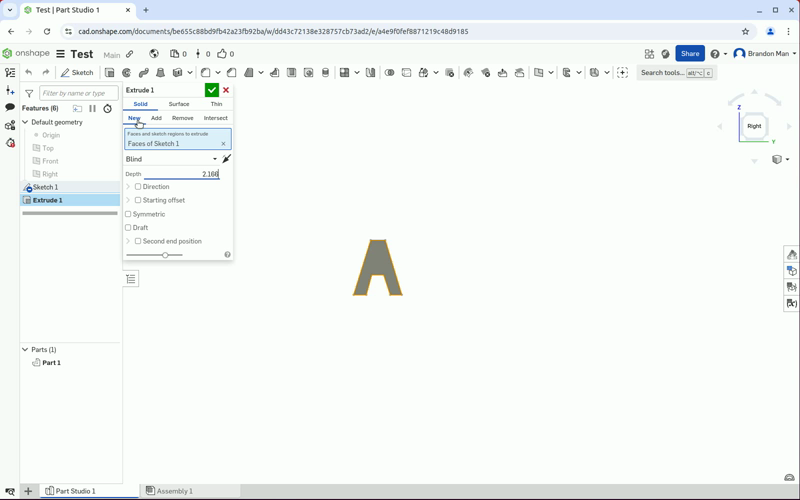
key(enter)
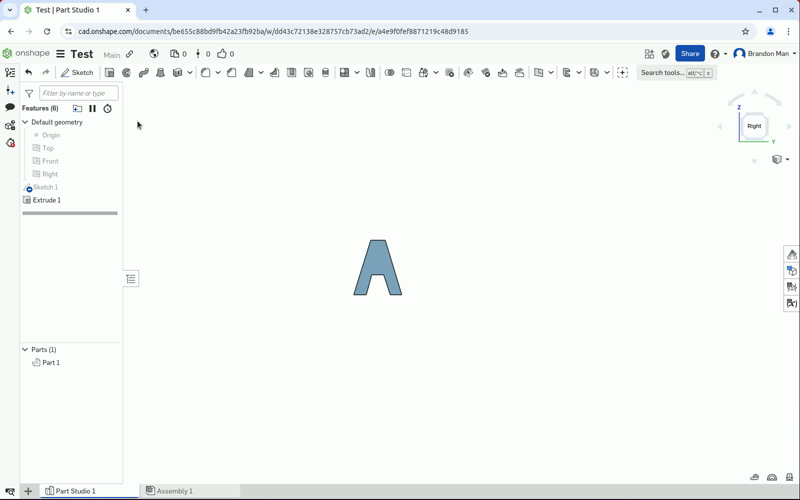
key(shift+h)
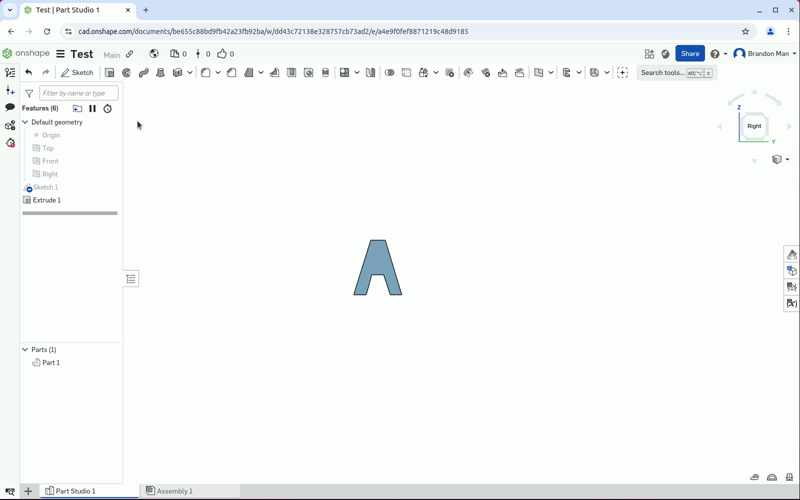
key(shift+h)
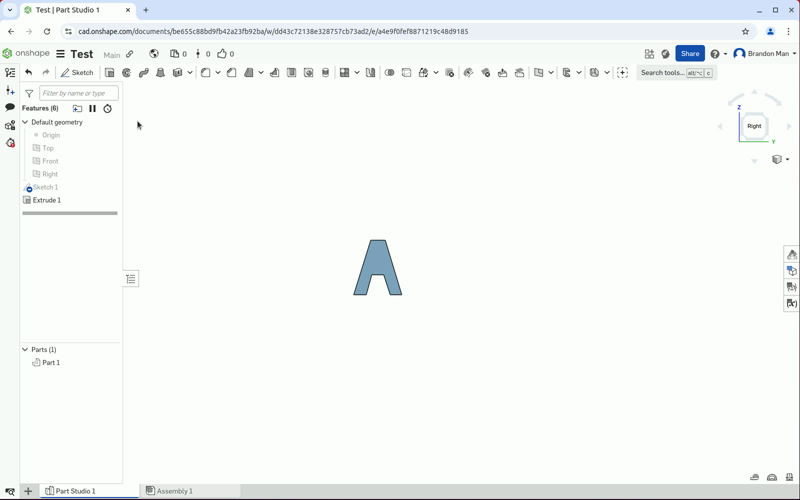
mouse_move(73, 189)
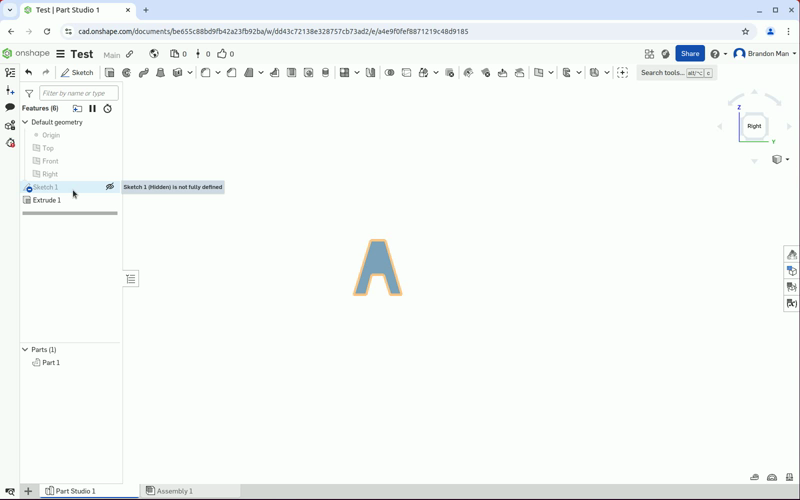
click(73, 189)
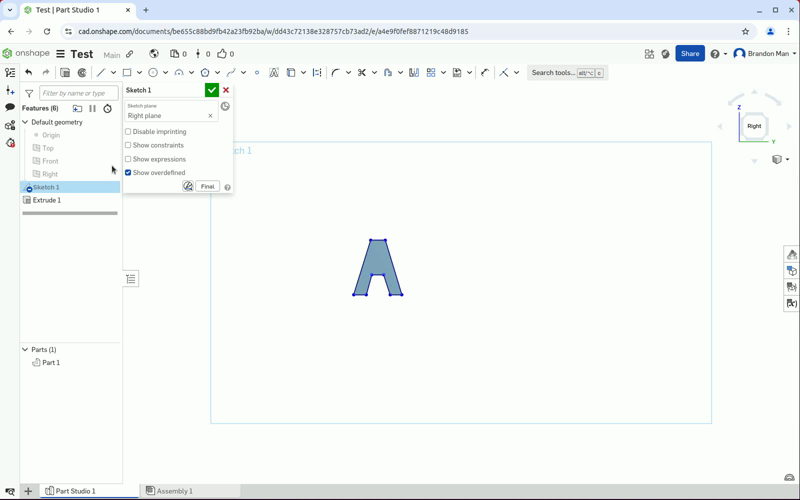
mouse_move(229, 92)
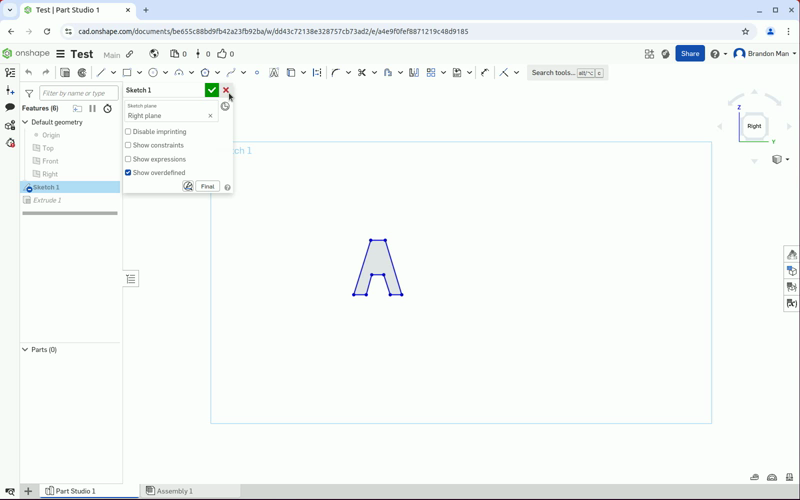
click(229, 92)
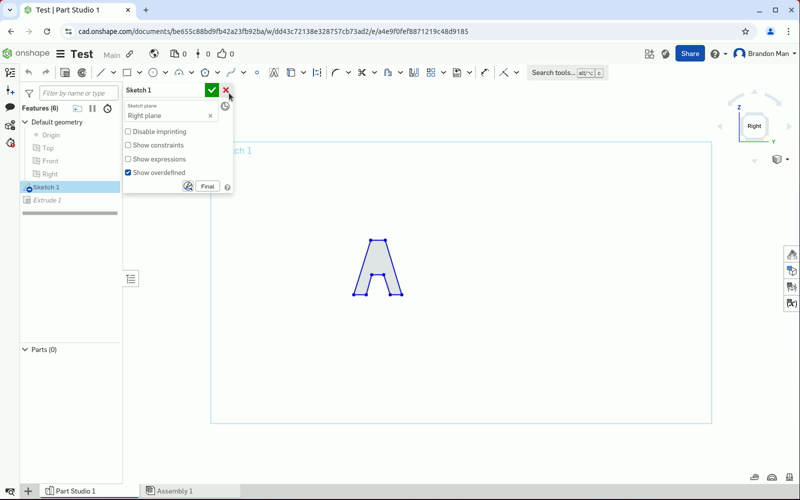
key(shift+s)
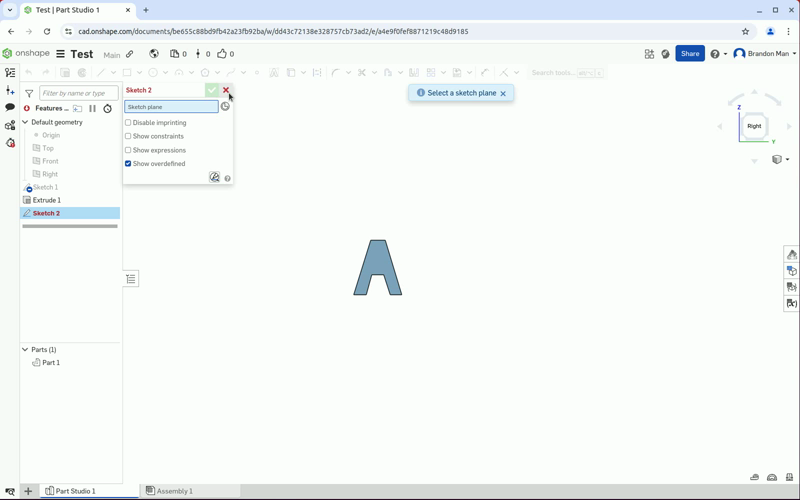
mouse_move(73, 176)
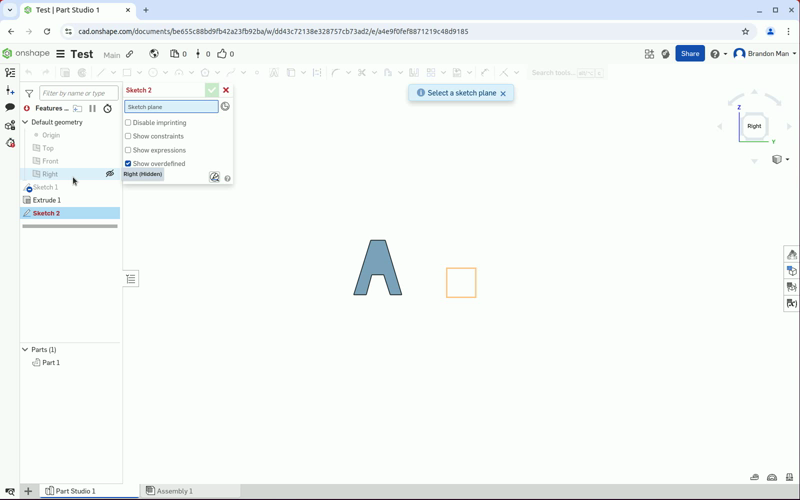
click(73, 176)
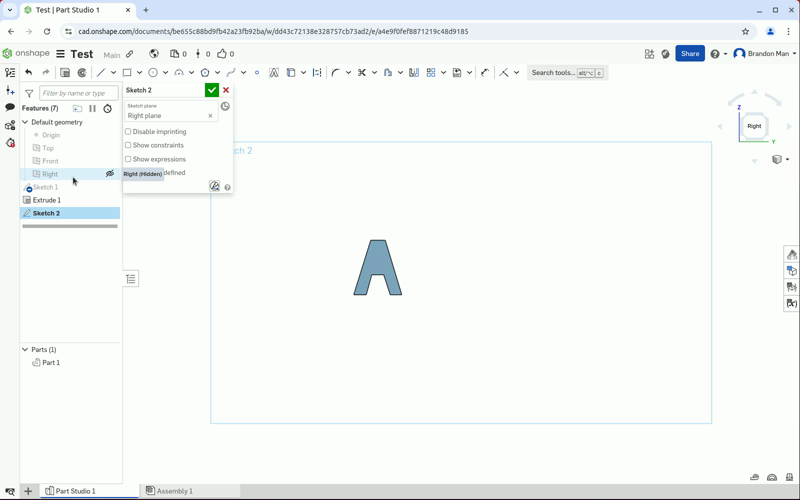
mouse_move(73, 352)
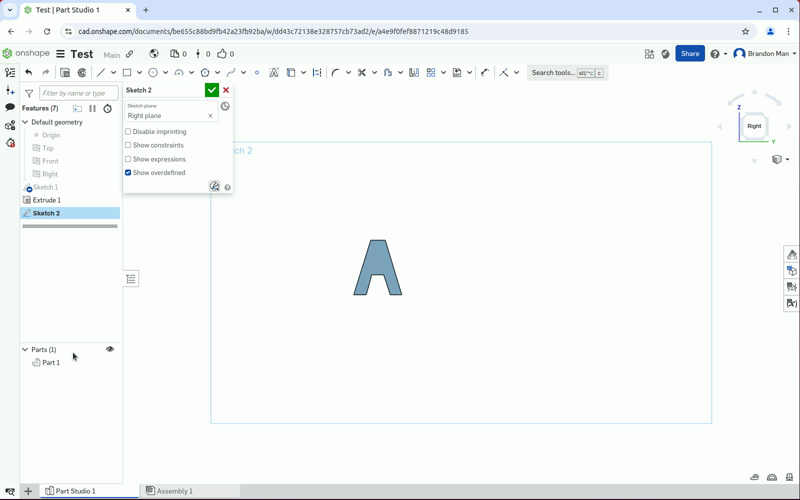
key(y)
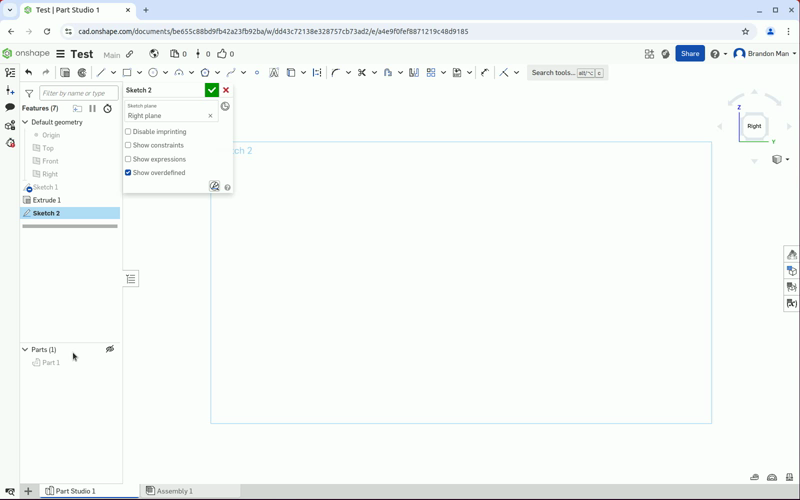
key(l)
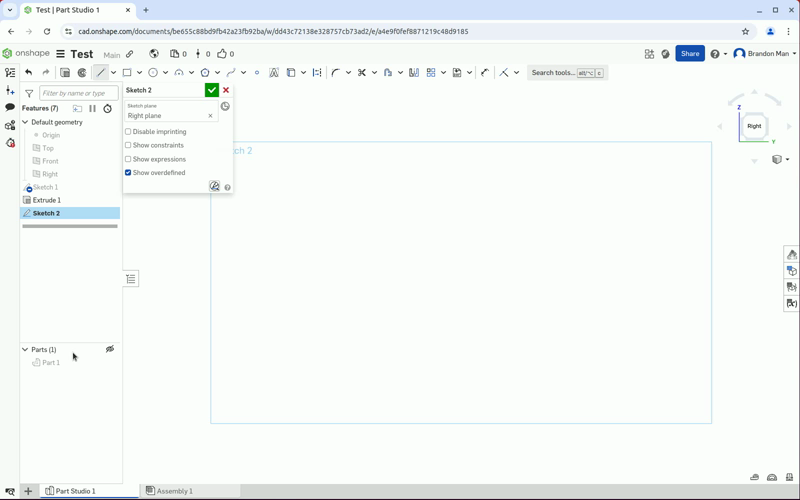
key_down(shift)
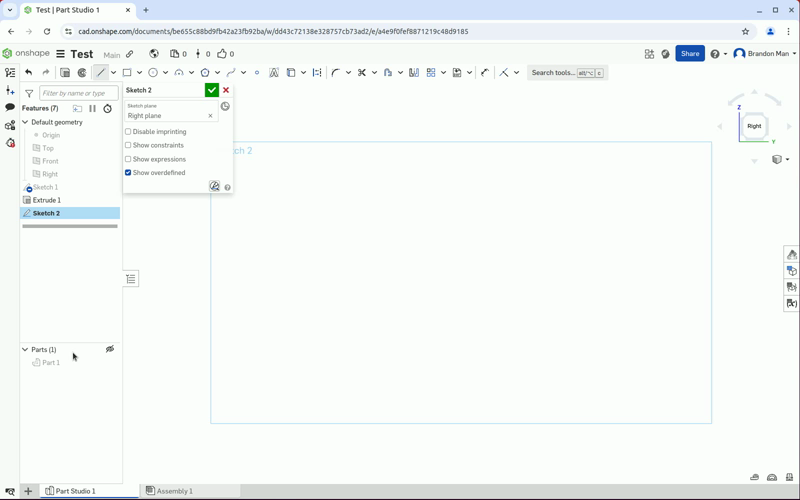
mouse_move(411, 297)
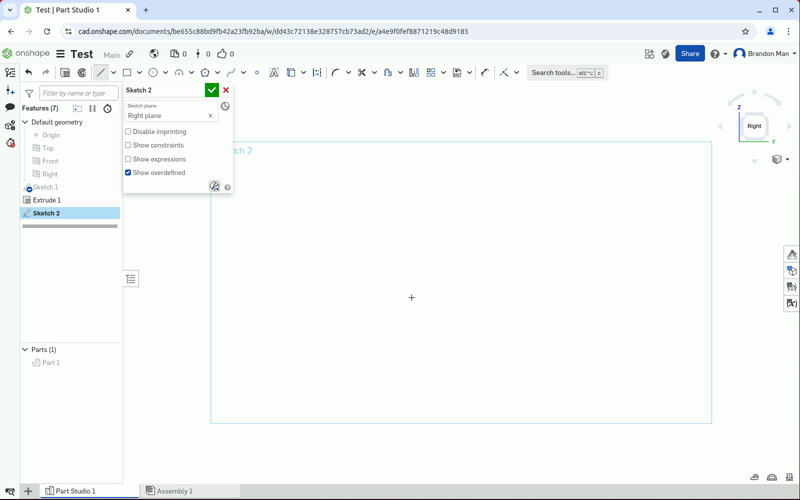
click(411, 297)
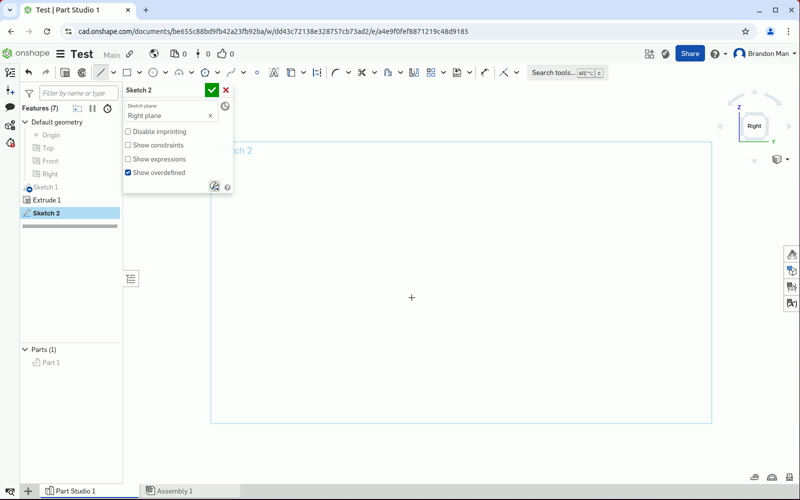
key_up(shift)
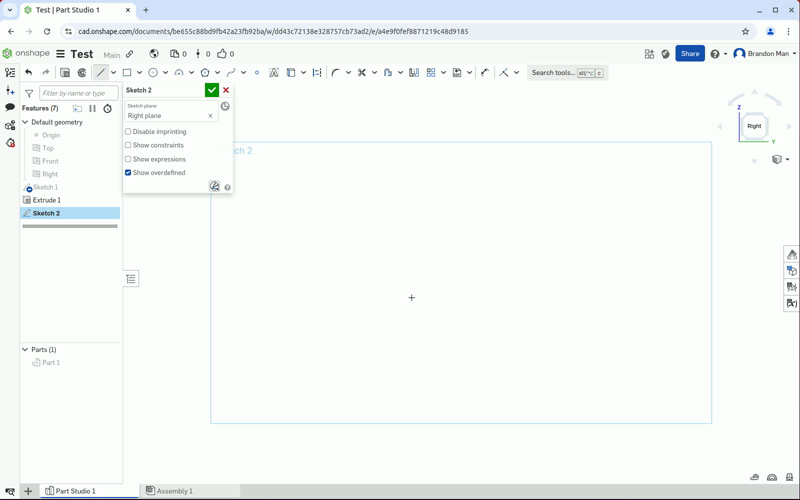
key_down(shift)
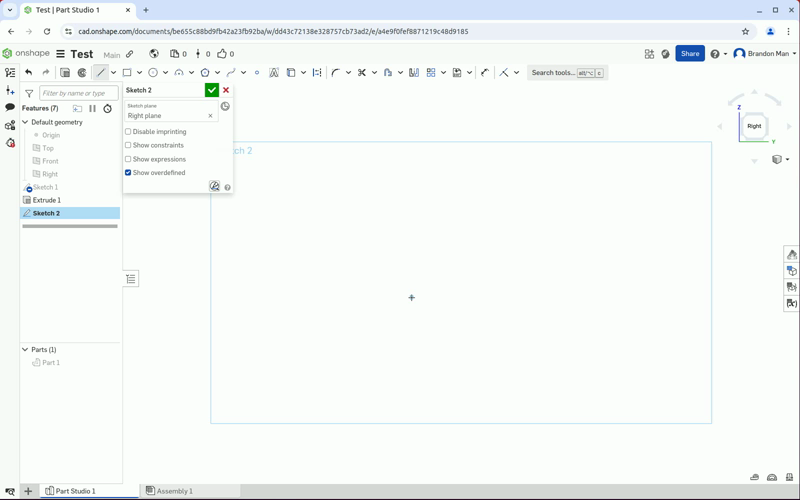
mouse_move(441, 297)
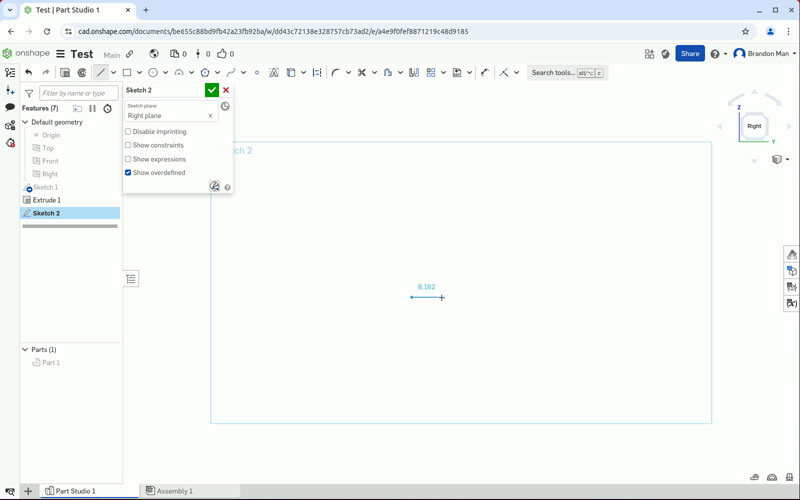
mouse_move(421, 297)
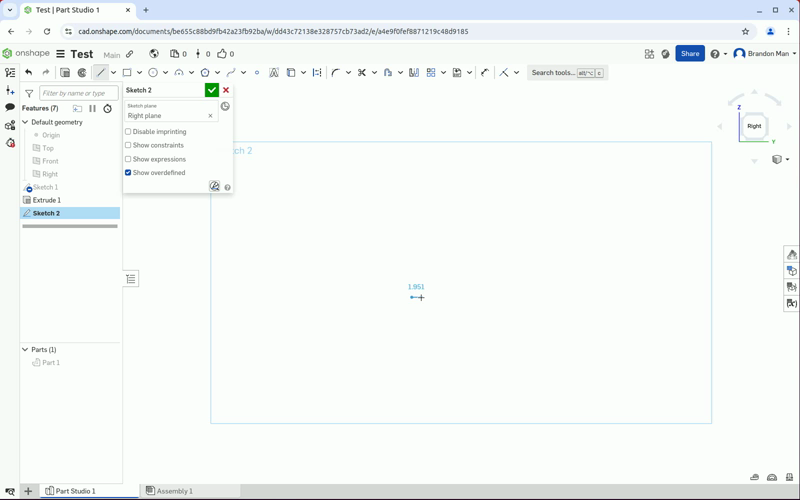
click(421, 297)
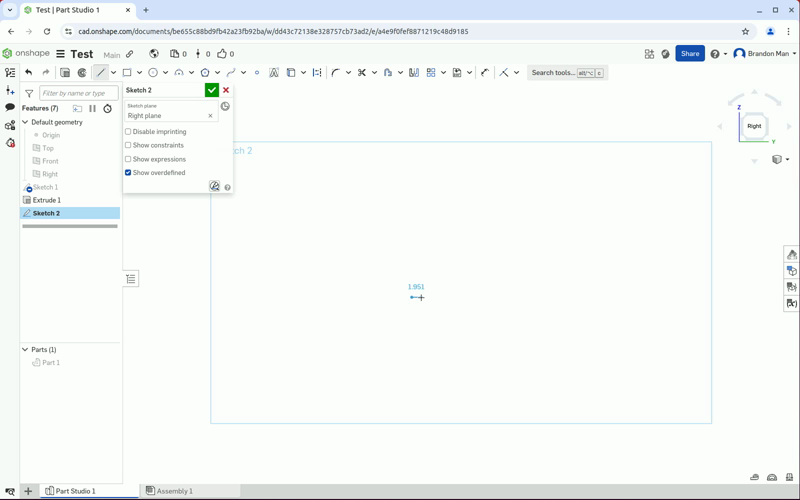
key_up(shift)
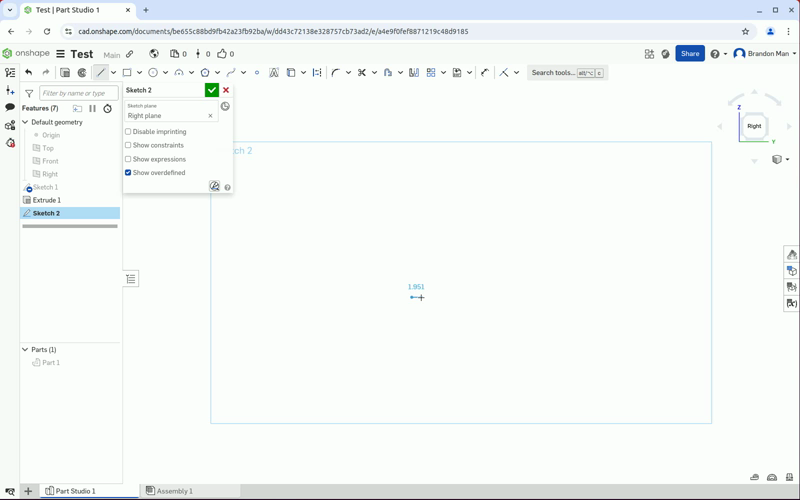
key_down(shift)
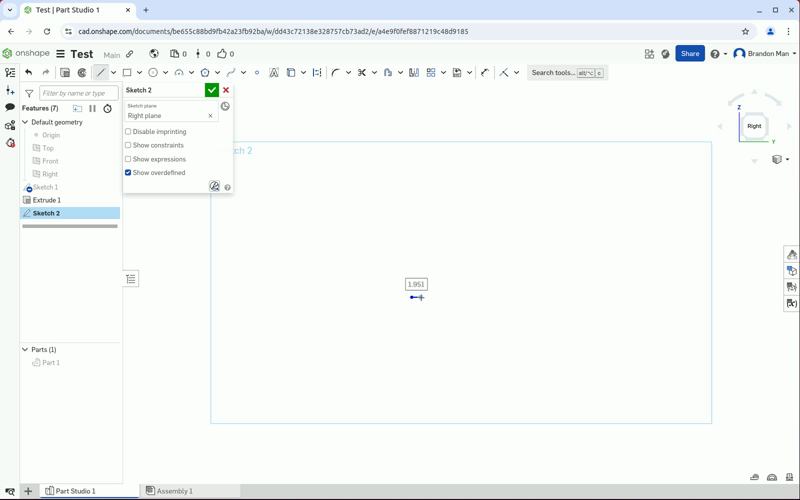
mouse_move(451, 297)
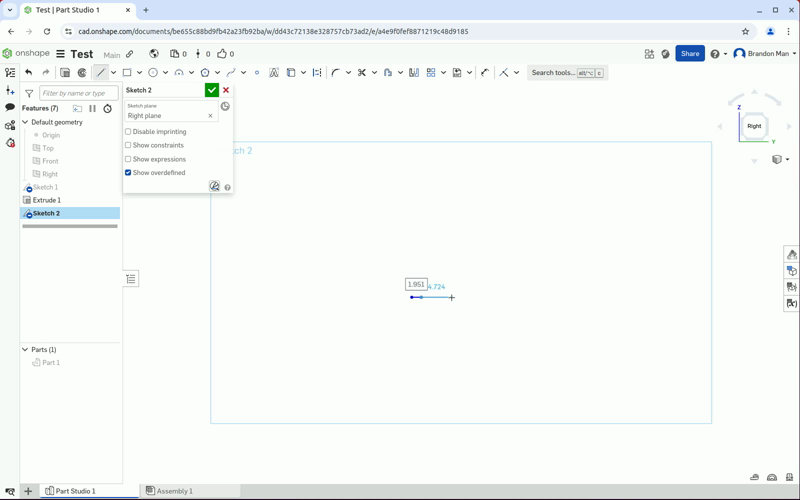
mouse_move(421, 255)
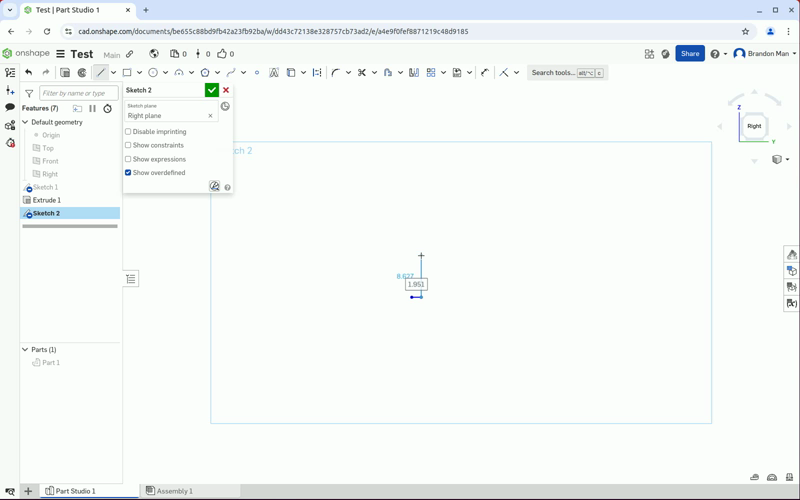
click(421, 255)
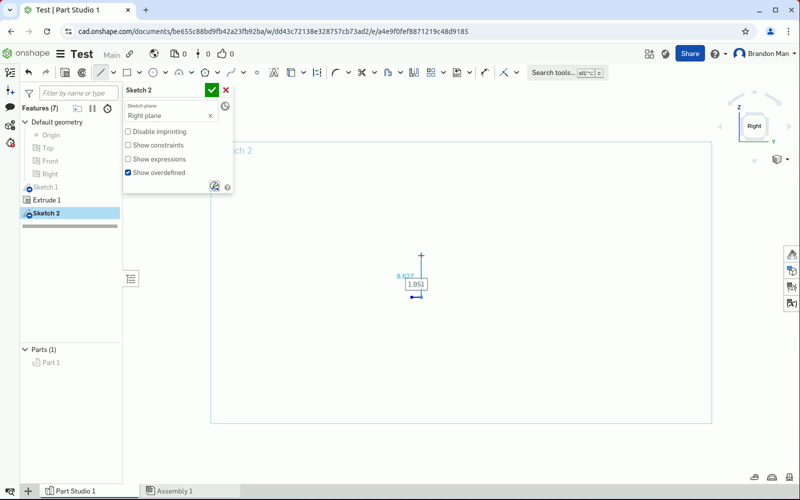
key_up(shift)
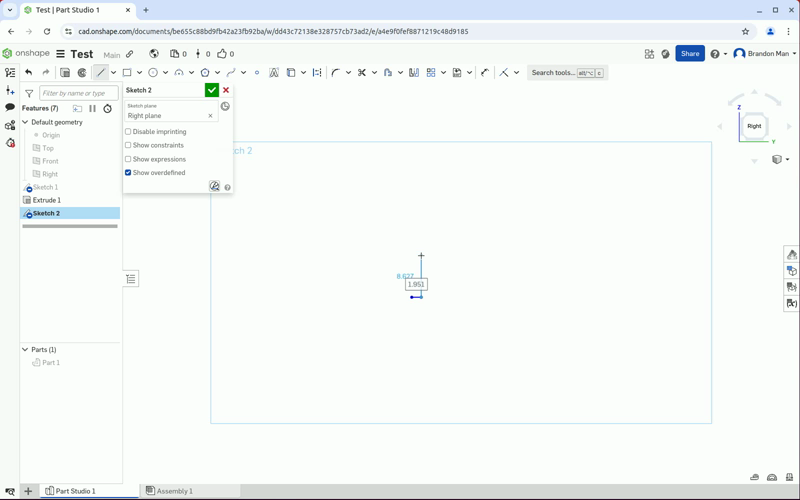
key_down(shift)
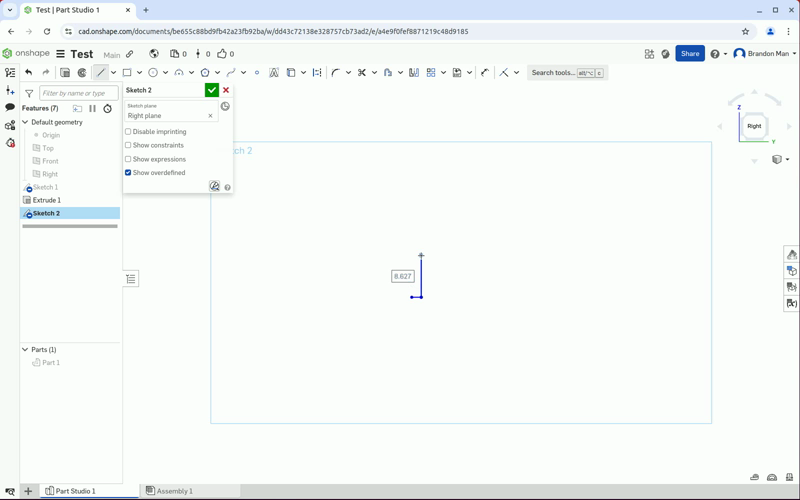
mouse_move(451, 255)
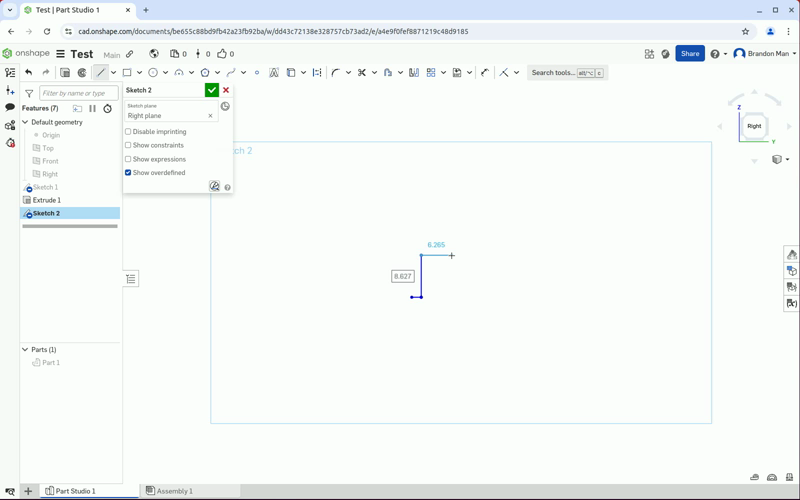
mouse_move(437, 295)
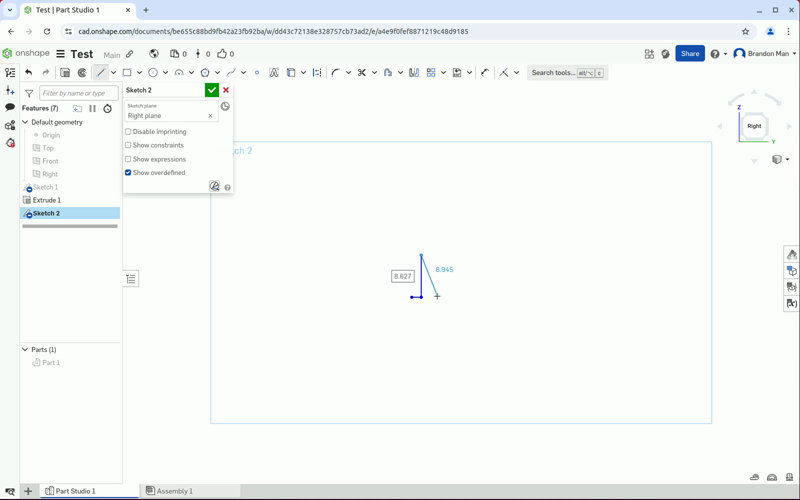
click(437, 295)
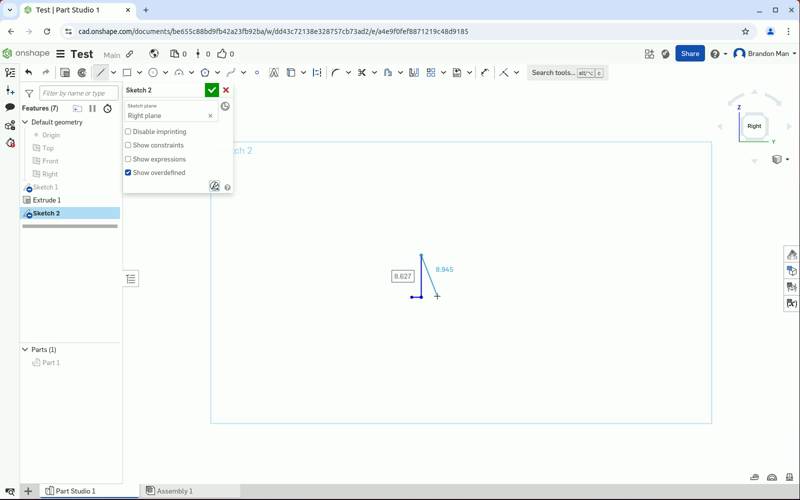
key_up(shift)
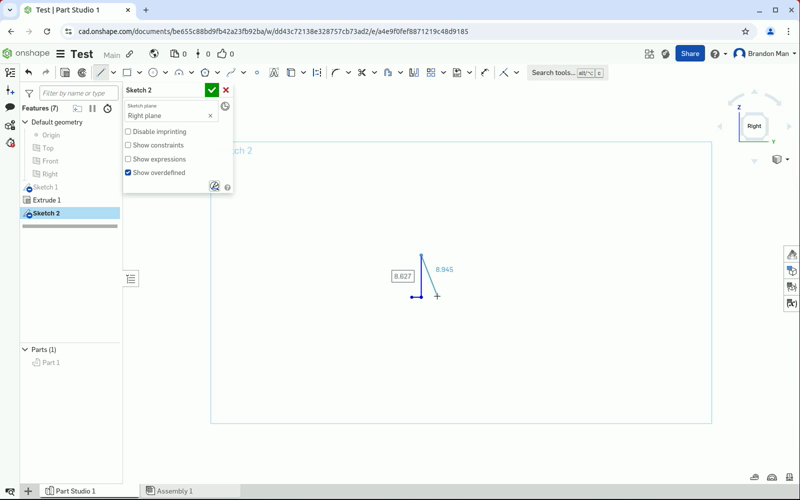
key_down(shift)
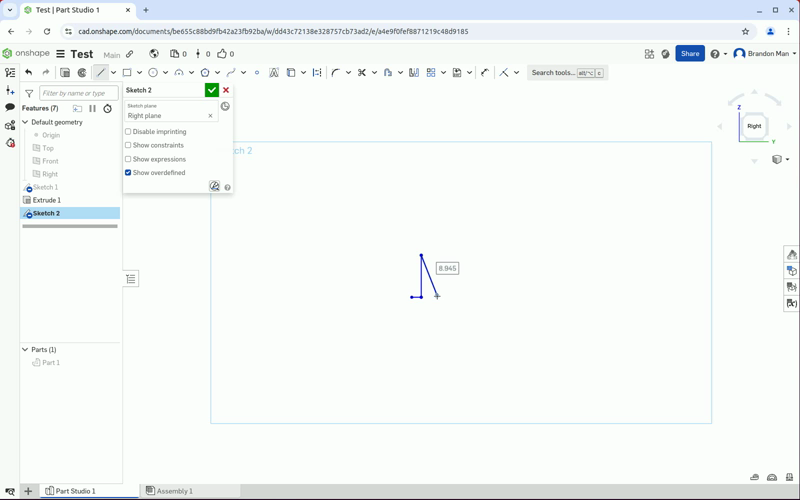
mouse_move(467, 295)
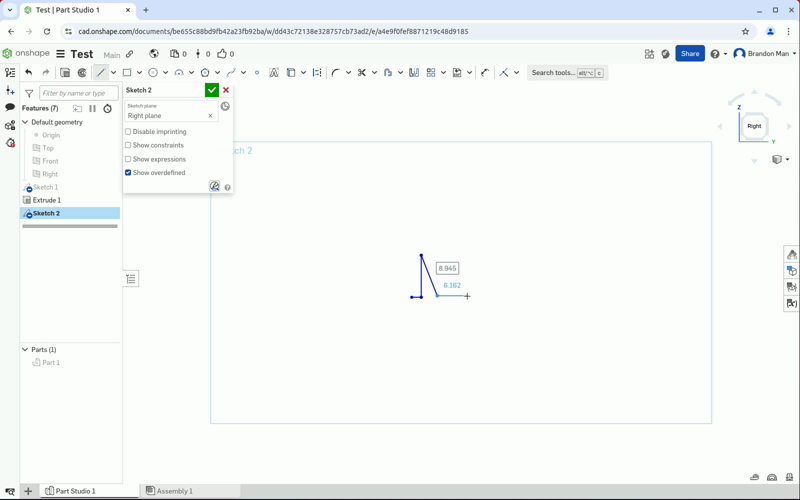
mouse_move(452, 295)
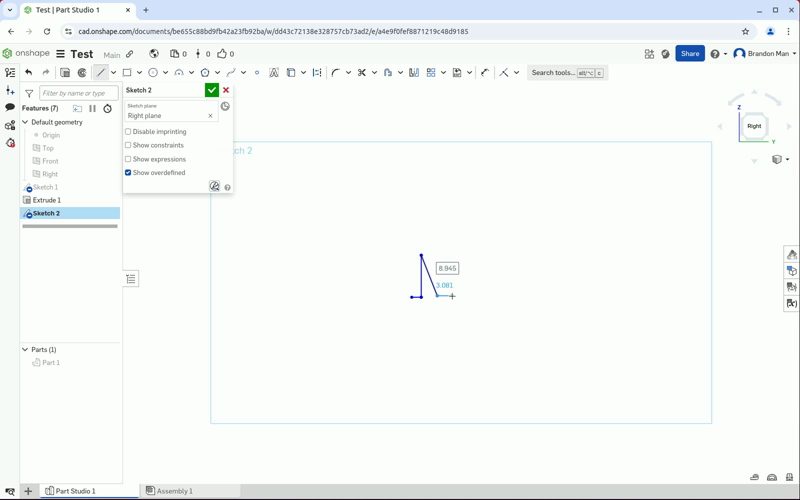
click(452, 295)
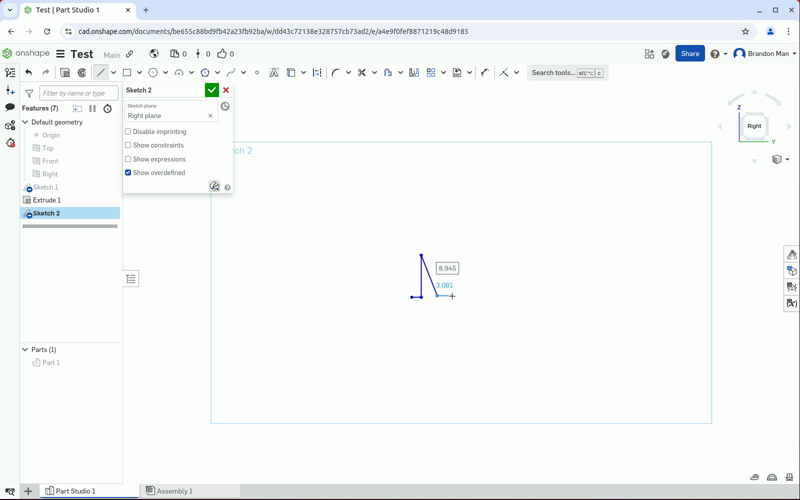
key_up(shift)
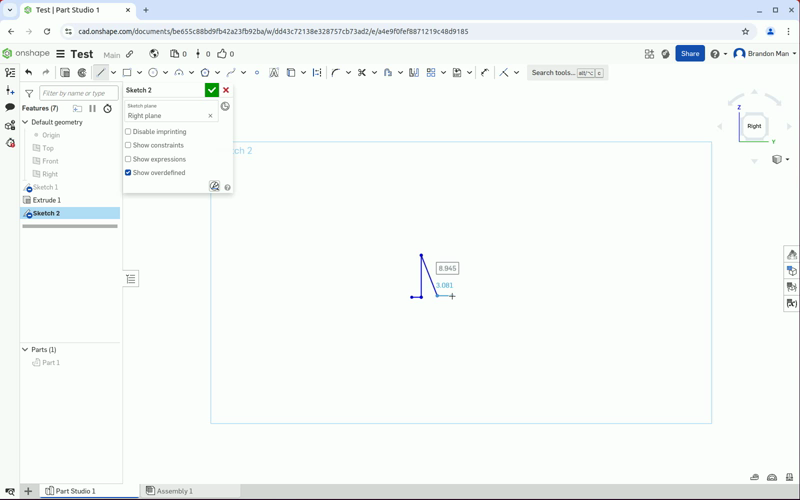
key_down(shift)
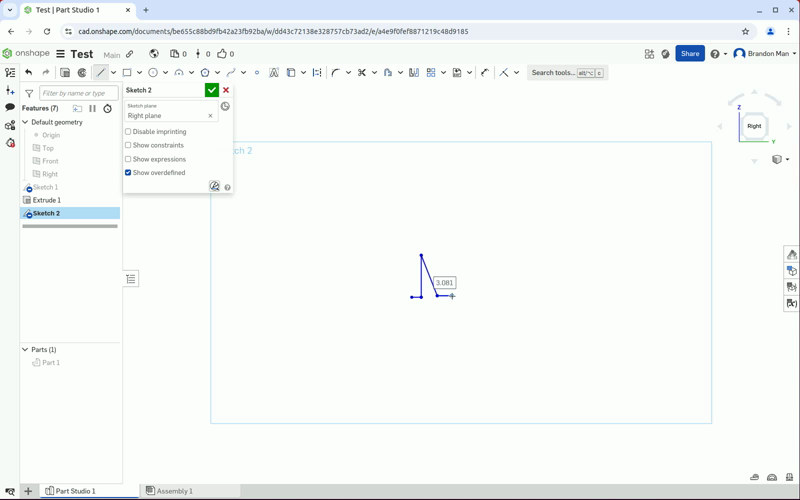
mouse_move(482, 295)
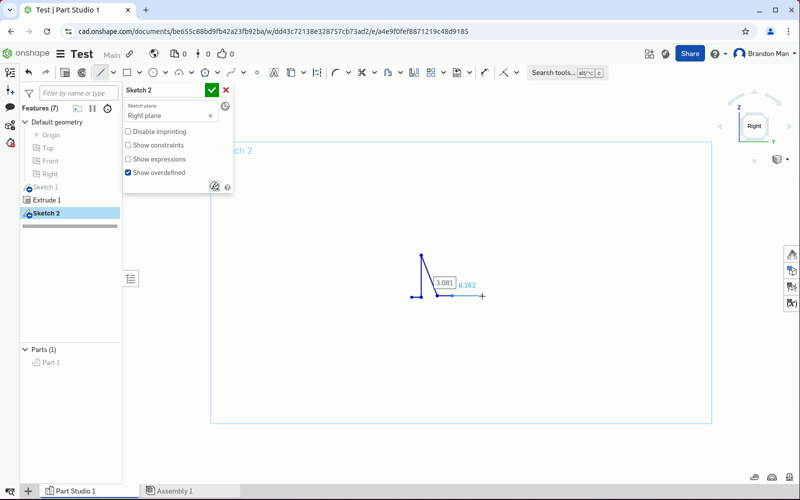
mouse_move(452, 241)
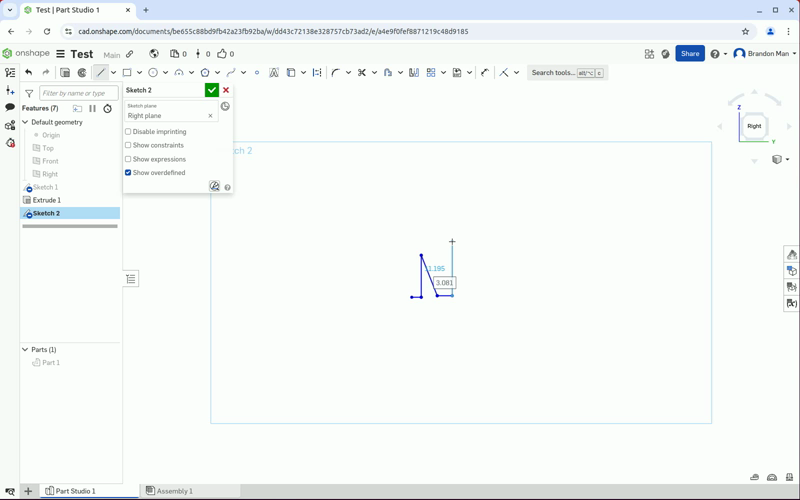
click(452, 241)
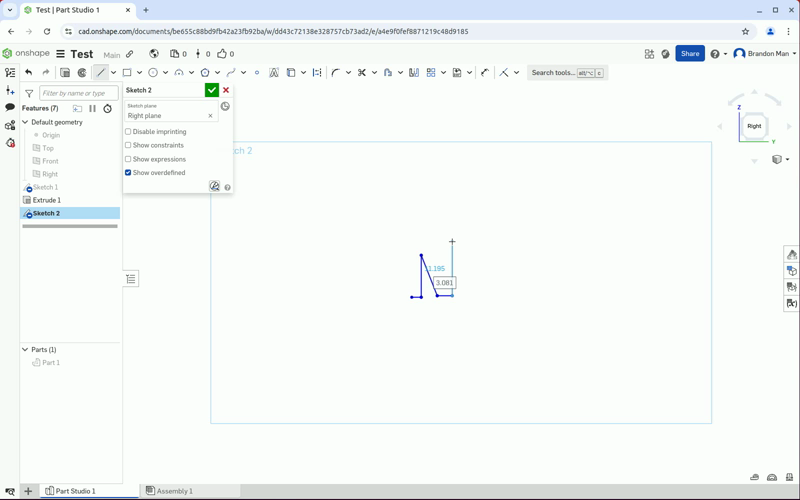
key_up(shift)
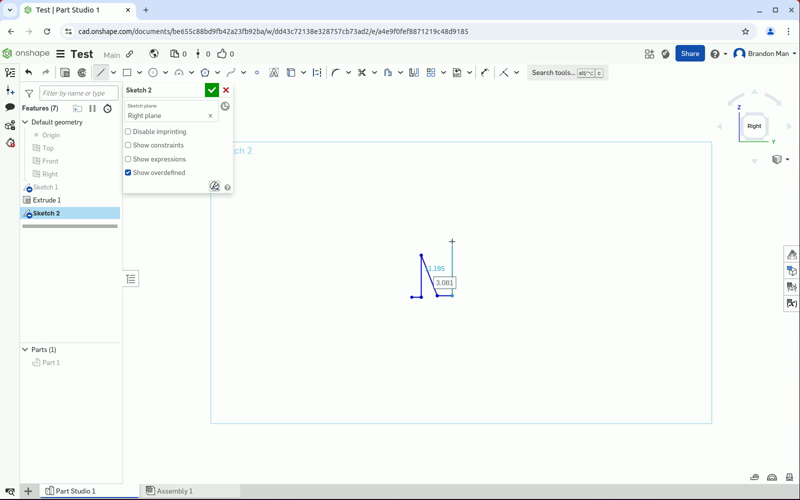
key_down(shift)
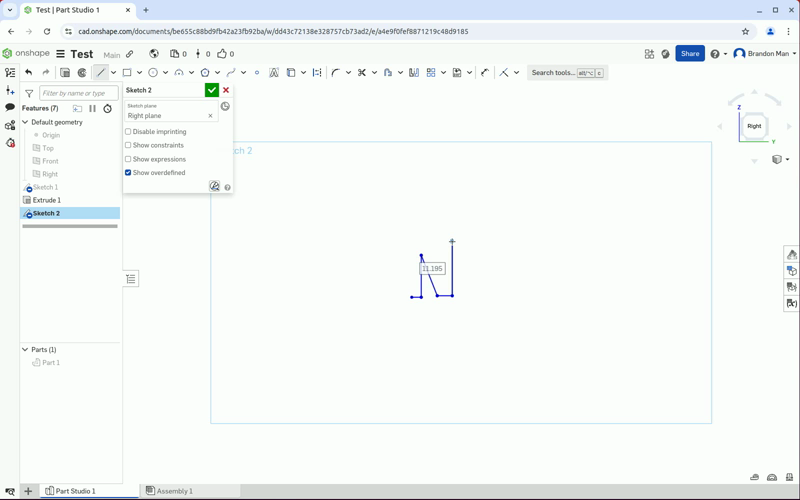
mouse_move(482, 241)
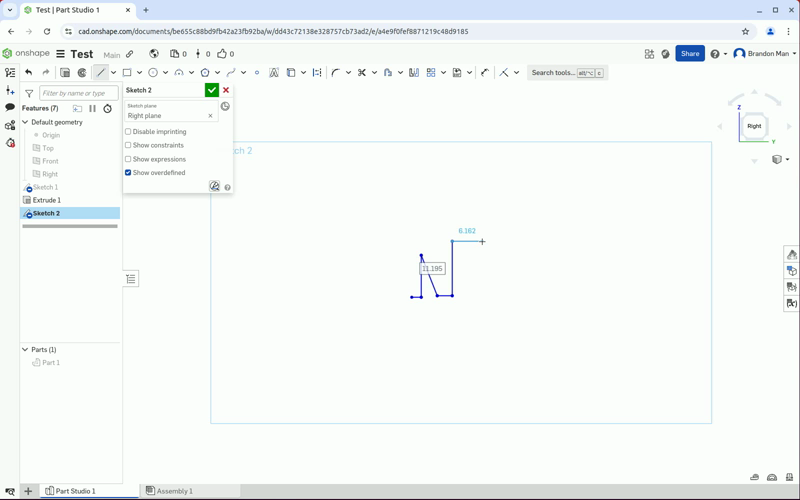
mouse_move(442, 241)
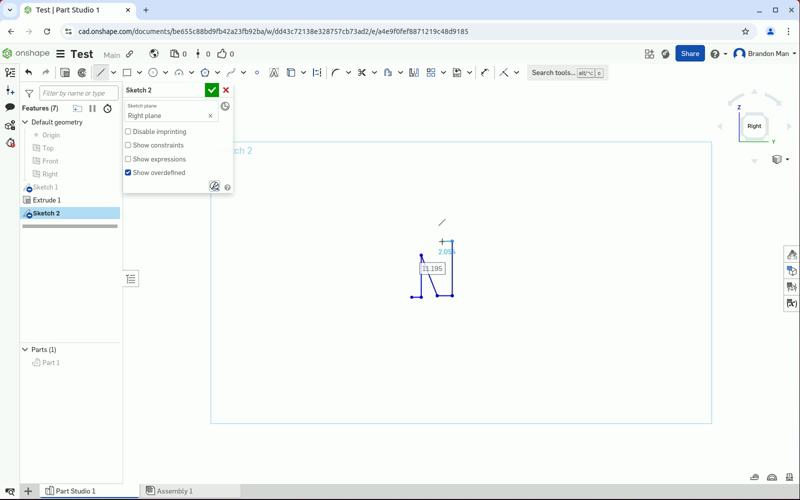
click(442, 241)
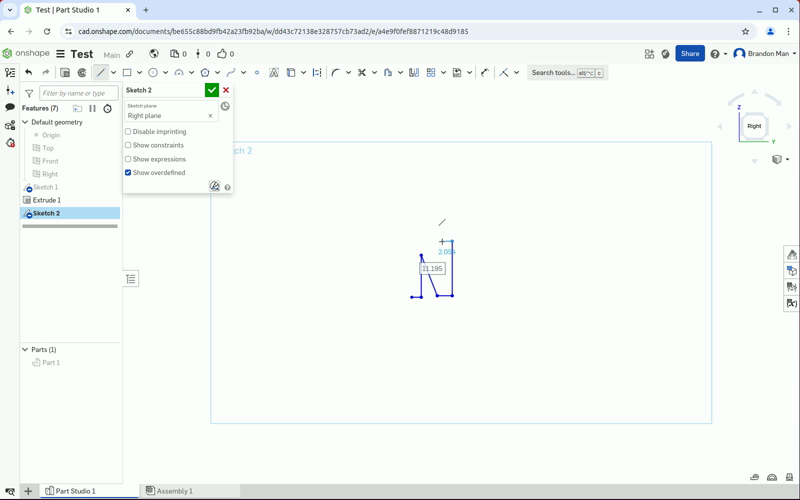
key_up(shift)
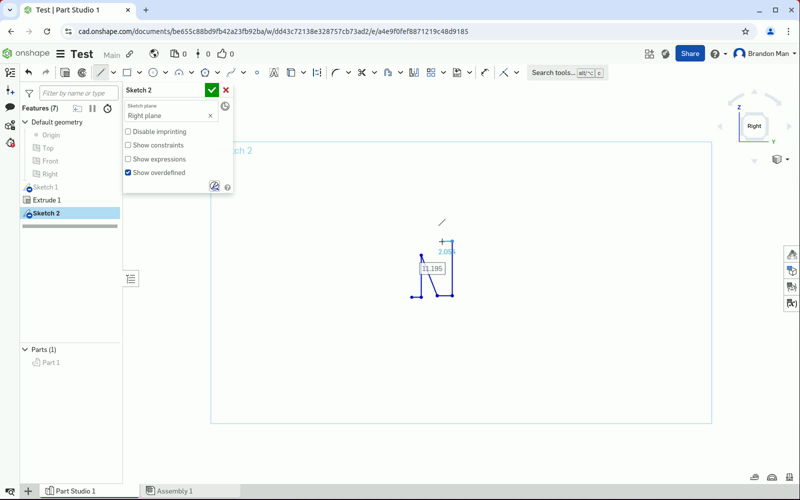
key_down(shift)
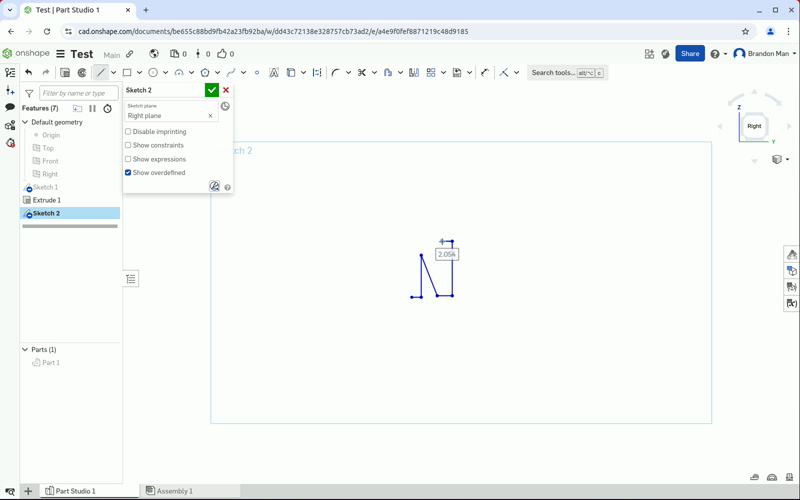
mouse_move(472, 241)
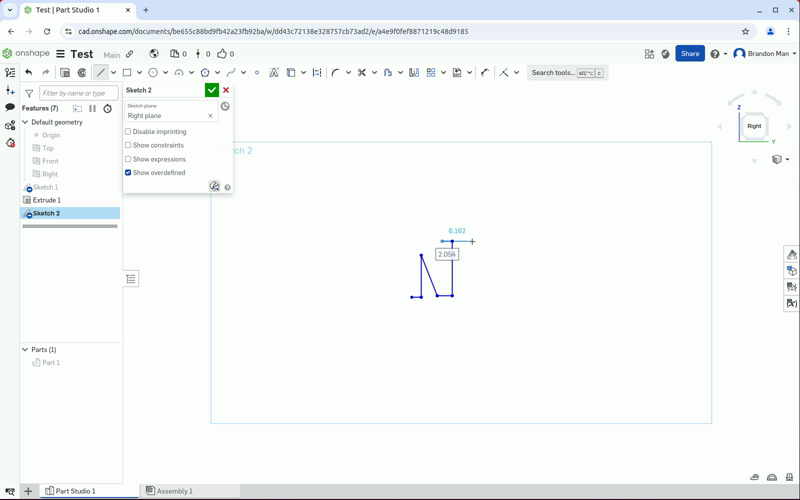
mouse_move(442, 282)
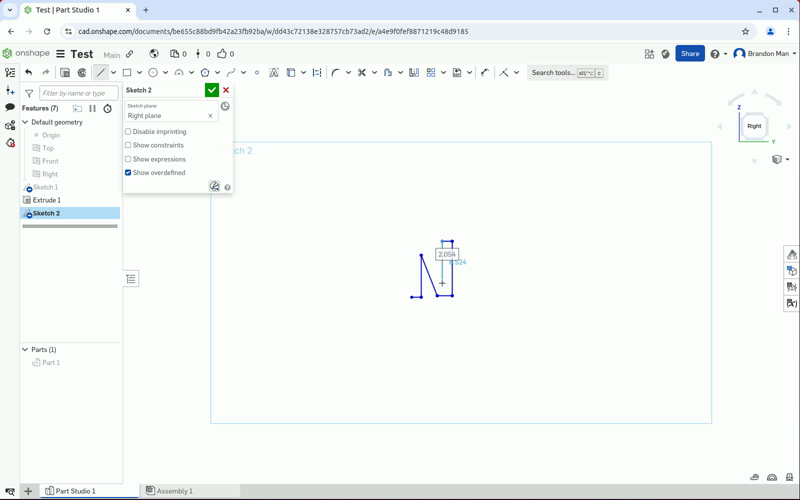
click(442, 282)
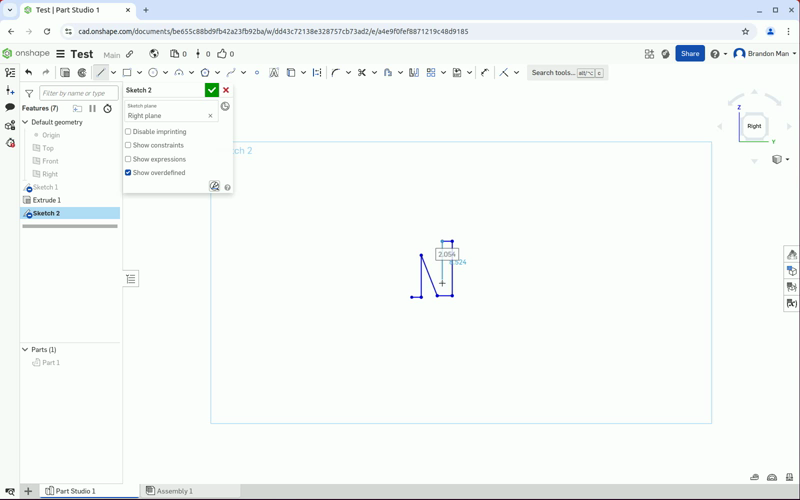
key_up(shift)
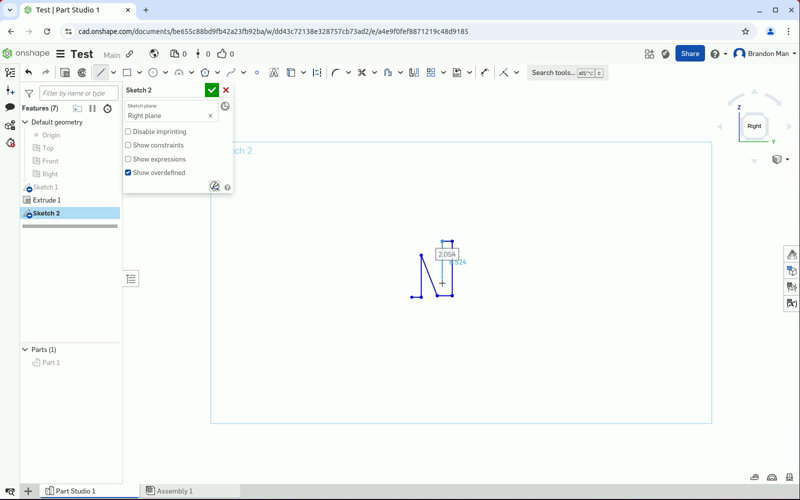
key_down(shift)
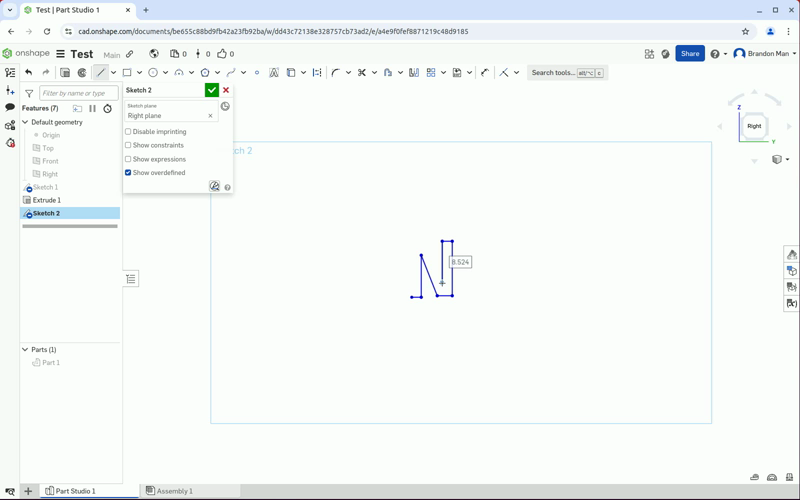
mouse_move(472, 282)
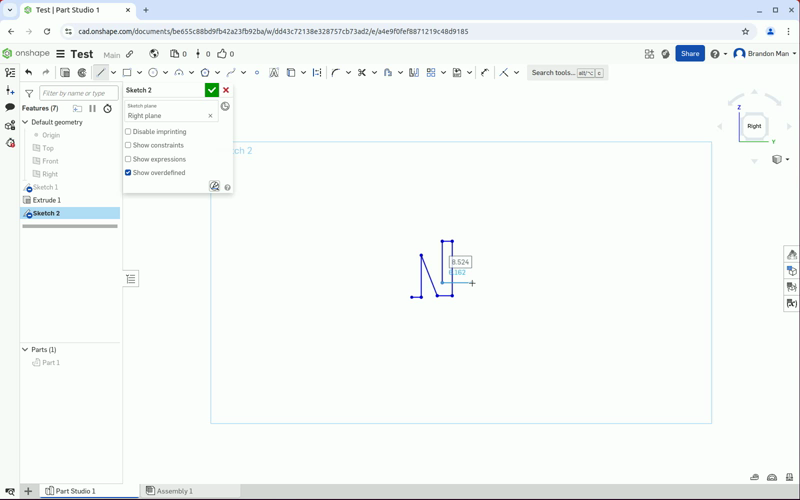
mouse_move(426, 242)
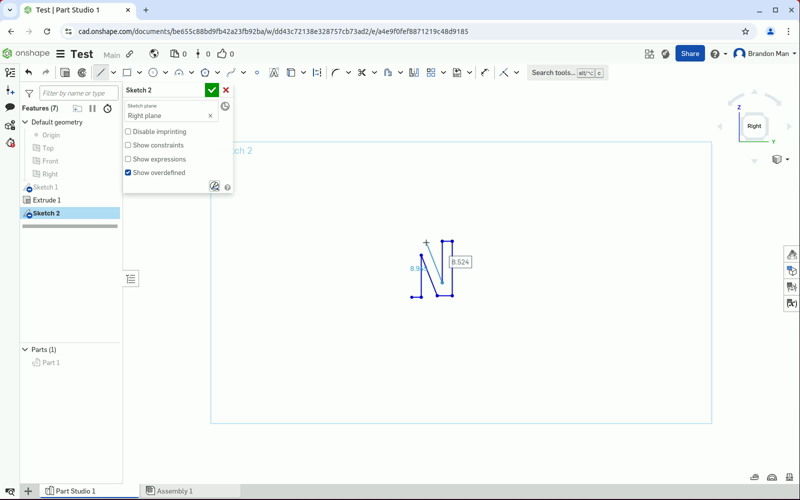
click(426, 242)
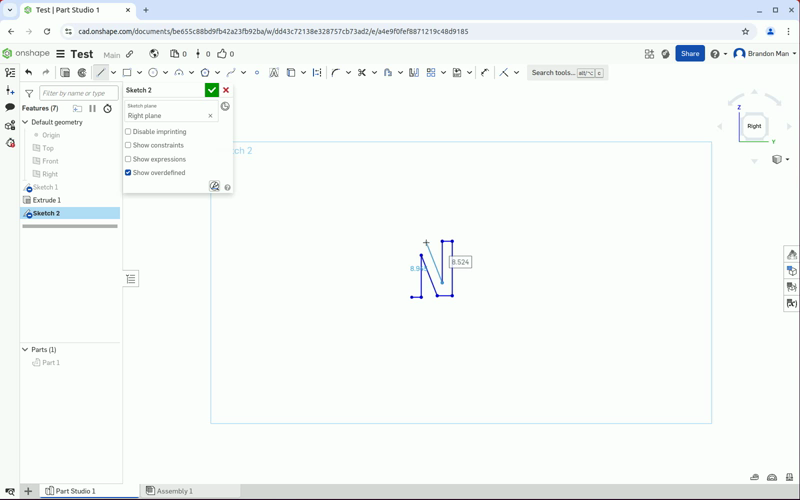
key_up(shift)
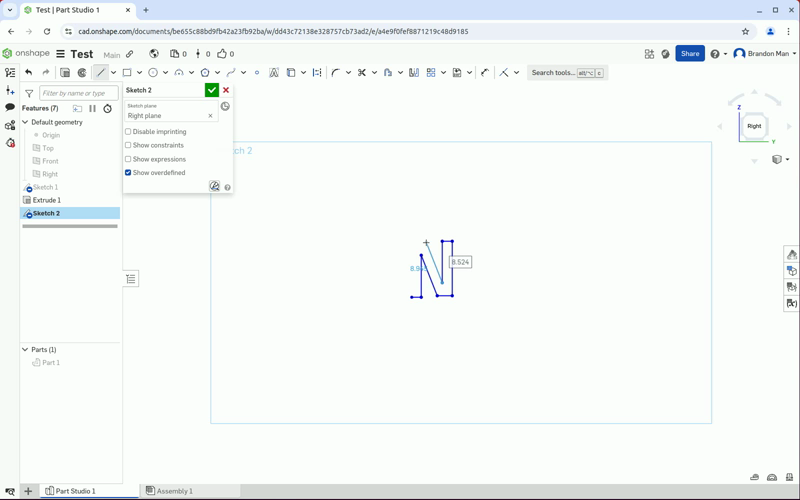
key_down(shift)
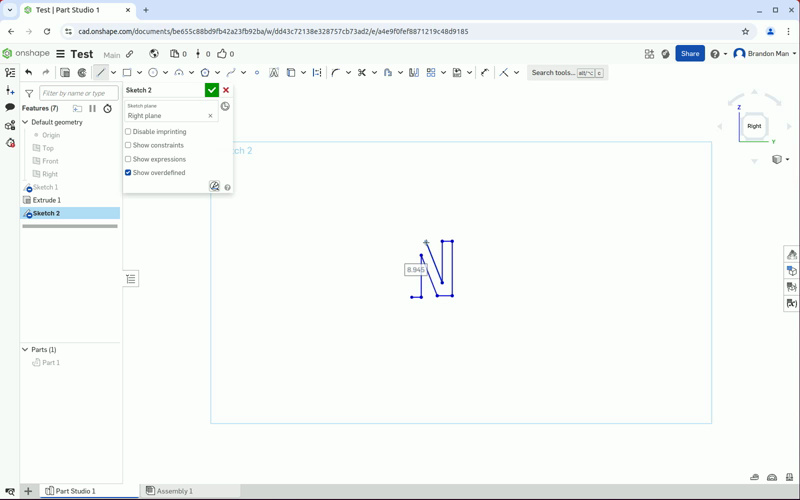
mouse_move(456, 242)
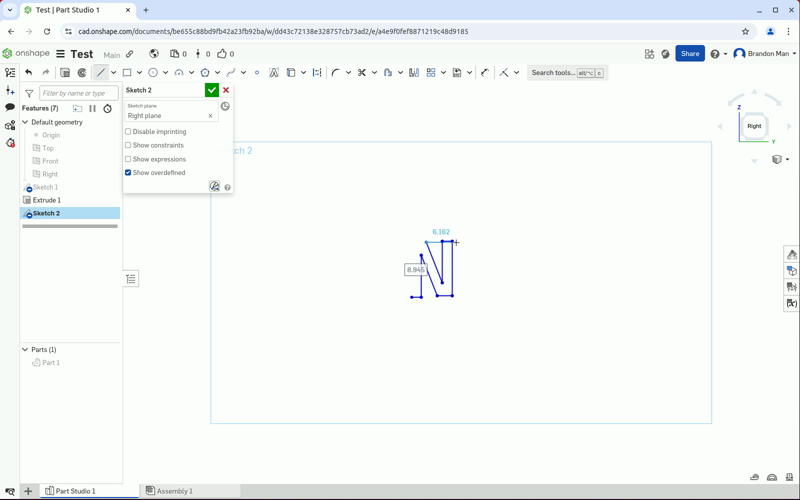
mouse_move(411, 242)
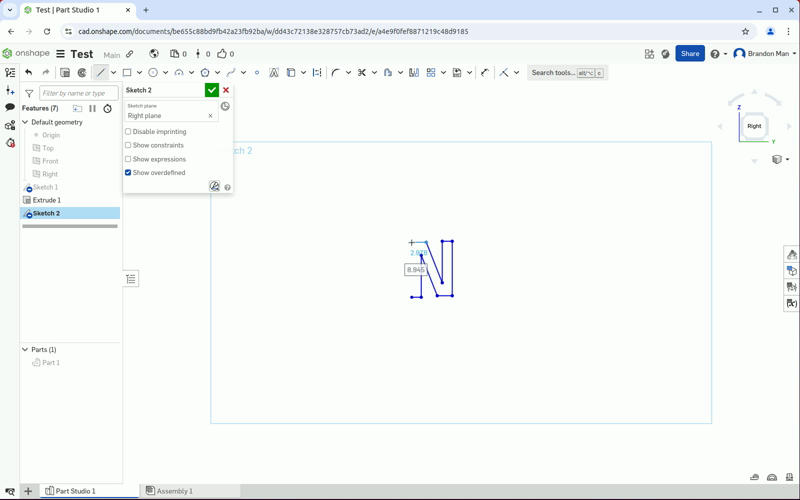
click(411, 242)
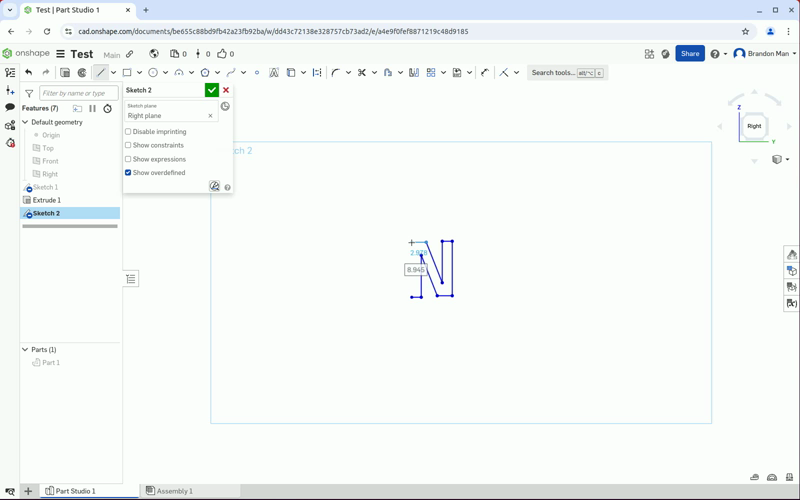
key_up(shift)
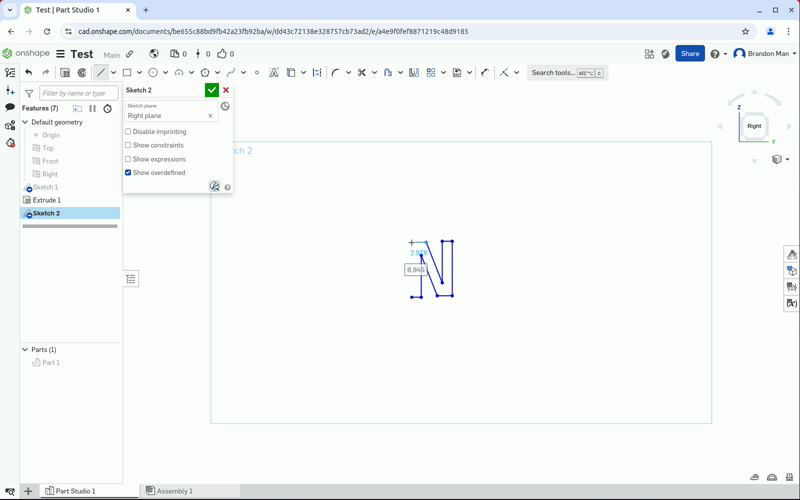
mouse_move(441, 242)
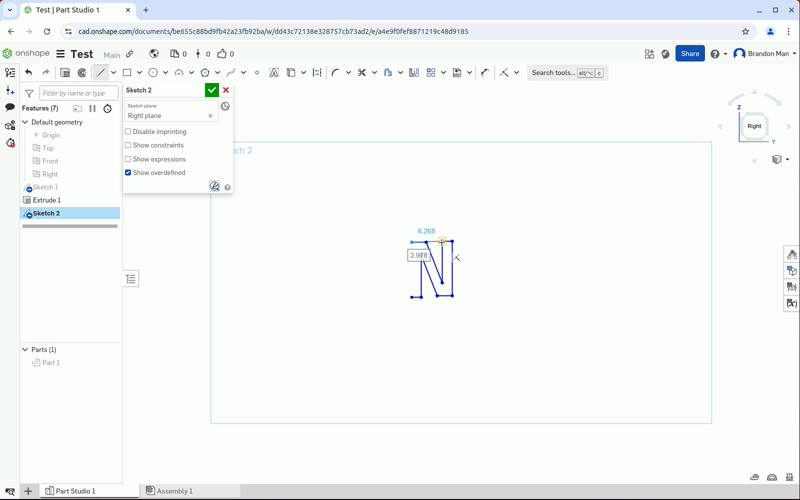
key_down(shift)
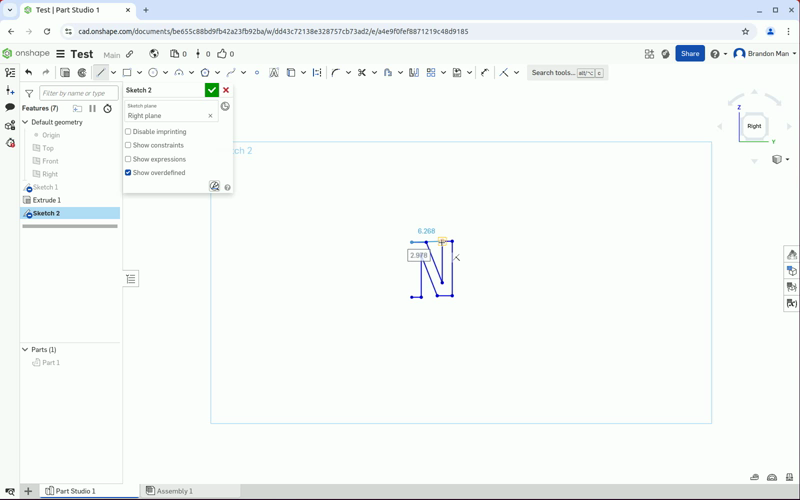
mouse_move(411, 297)
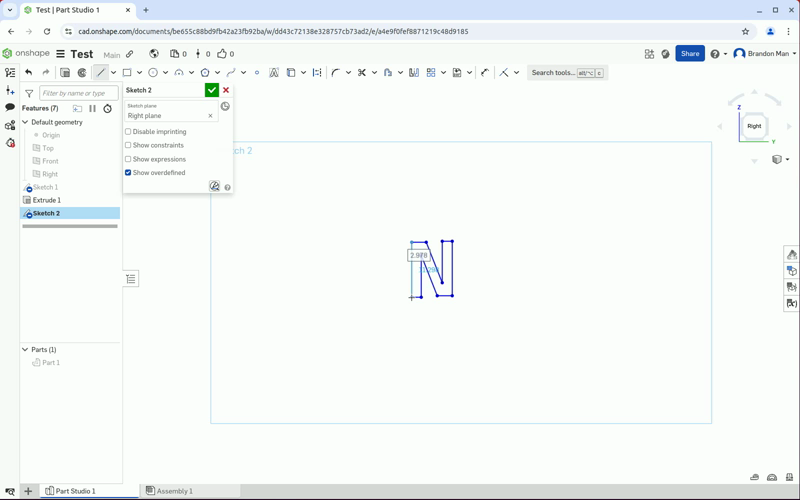
key_up(shift)
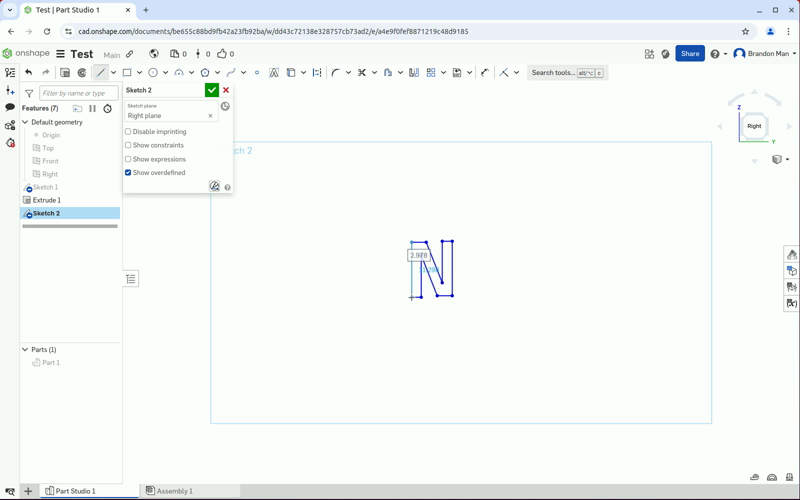
click(411, 297)
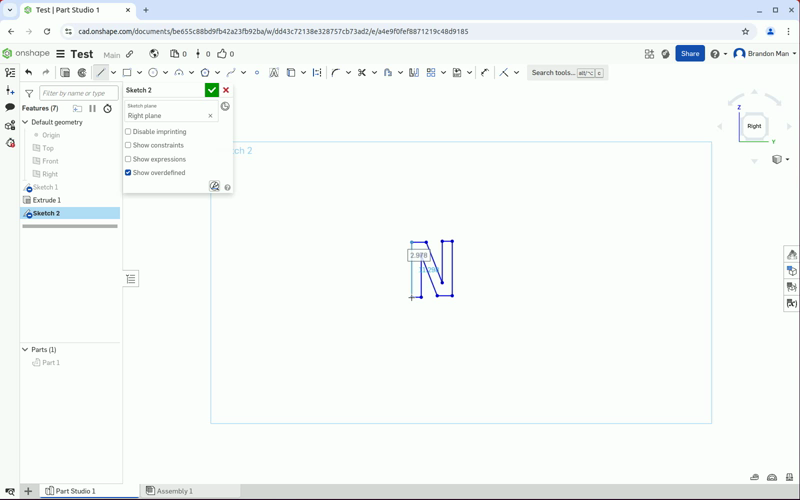
key(esc)
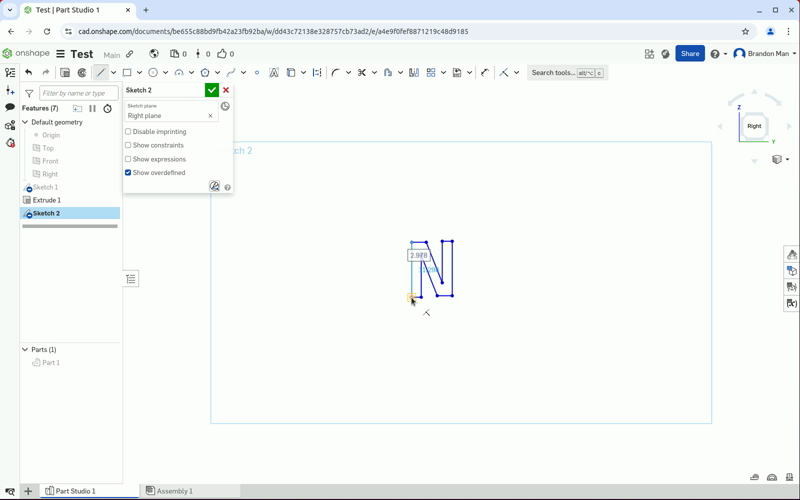
mouse_move(444, 291)
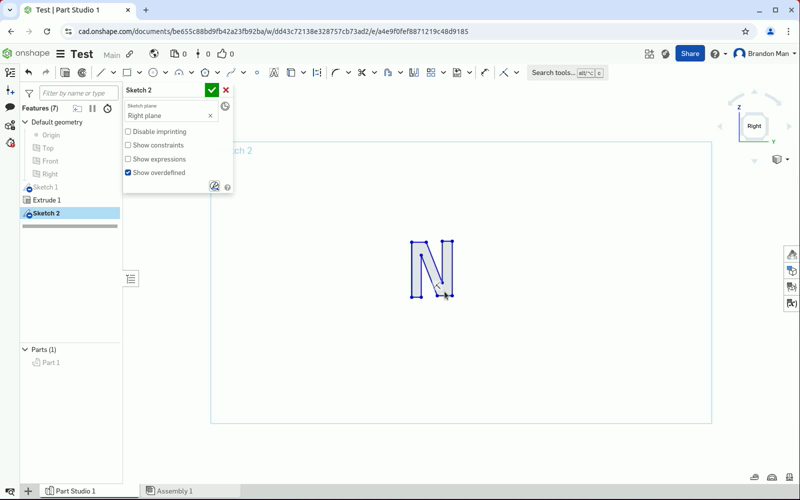
scroll(6)
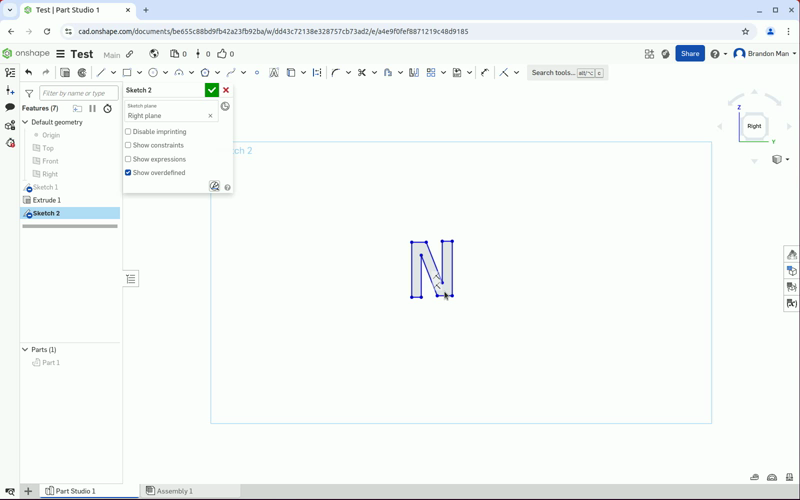
scroll(6)
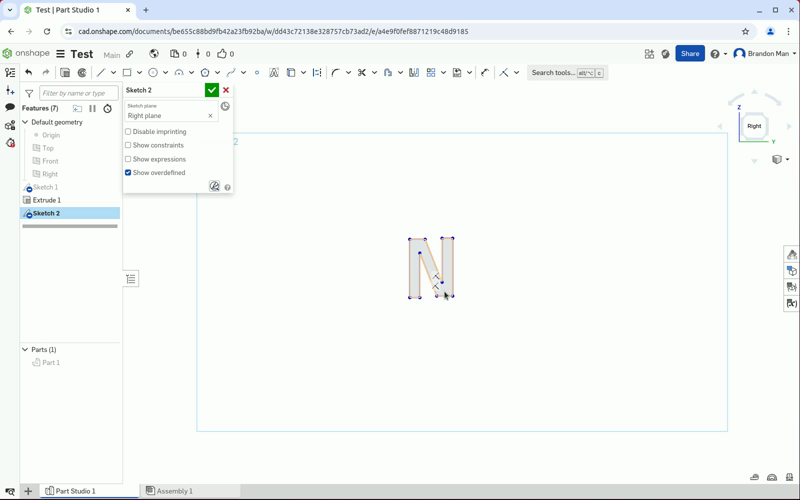
scroll(6)
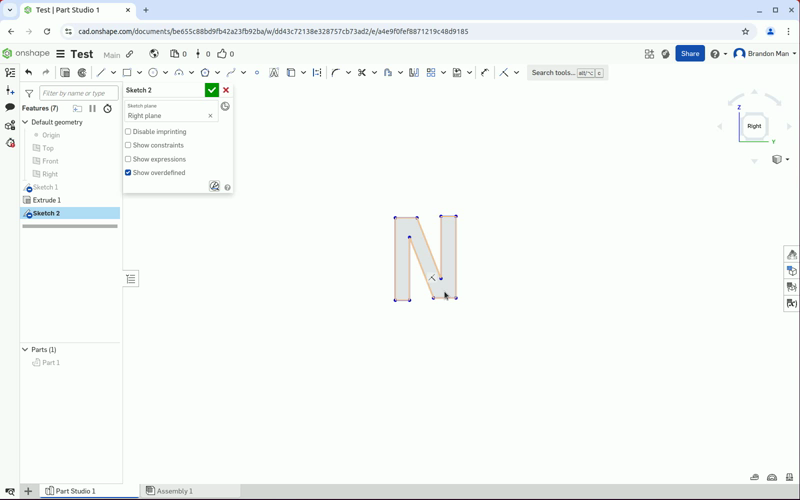
scroll(6)
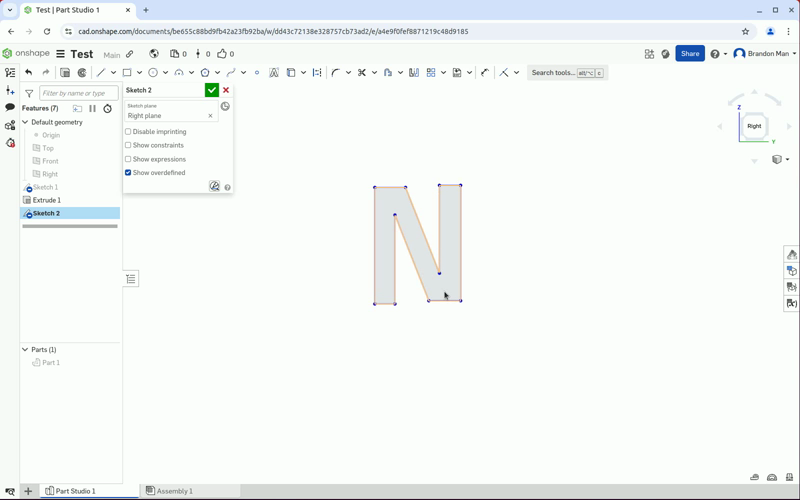
scroll(6)
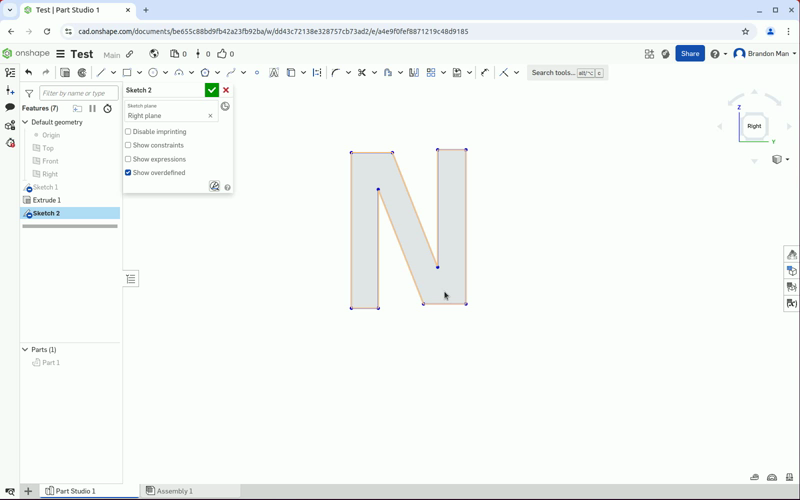
scroll(6)
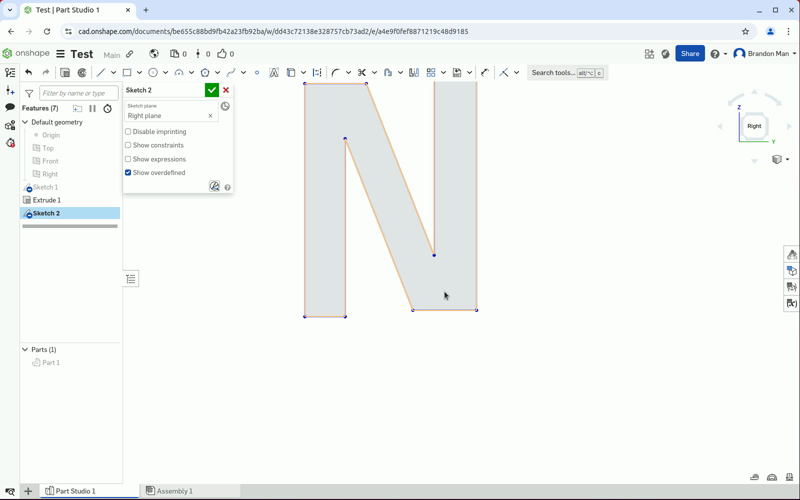
scroll(6)
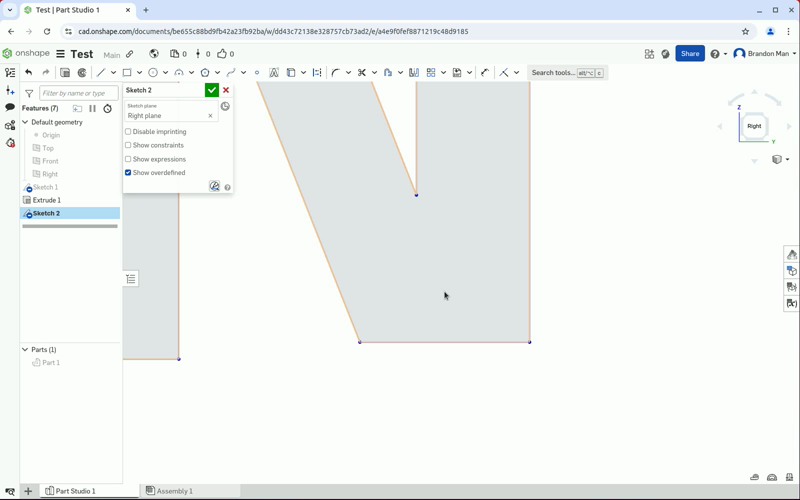
click(444, 291)
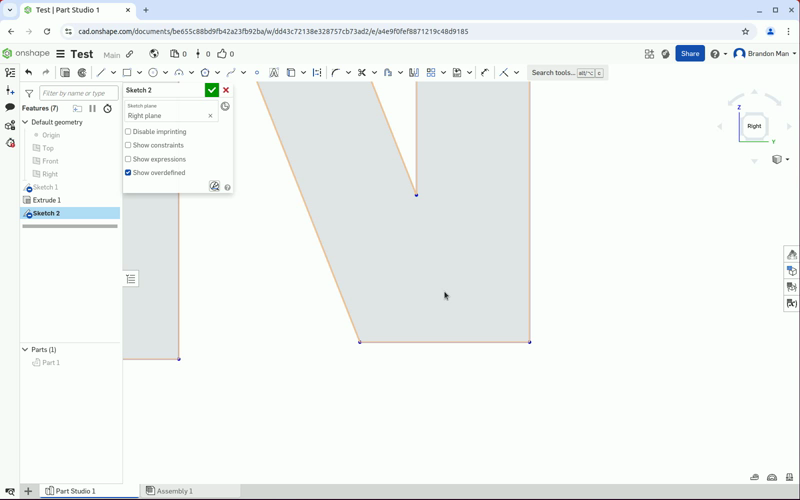
scroll(-6)
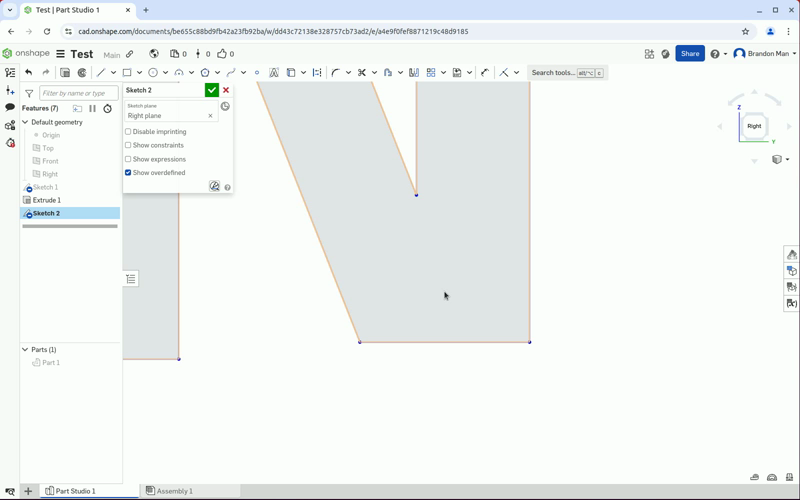
scroll(-6)
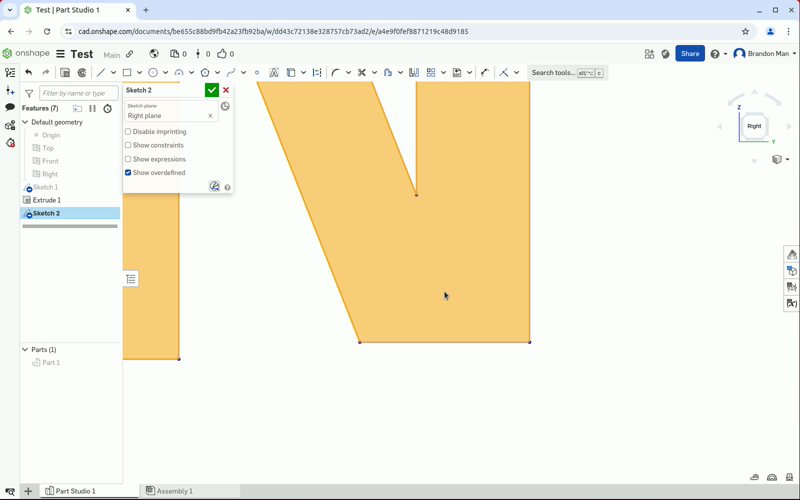
scroll(-6)
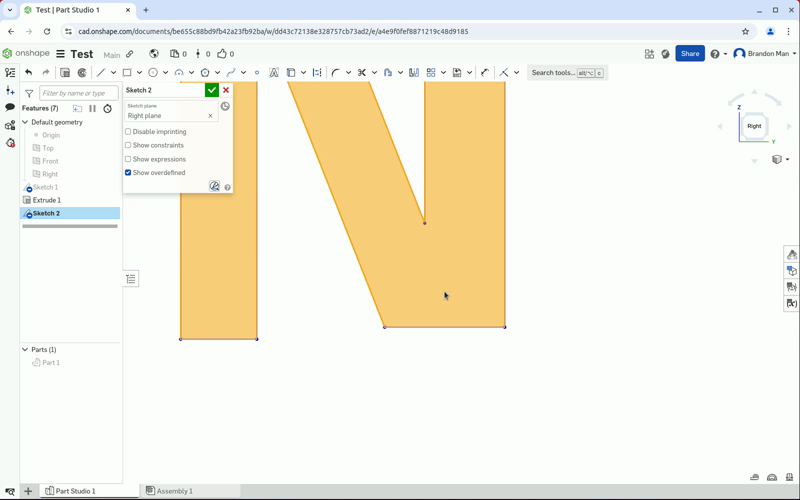
scroll(-6)
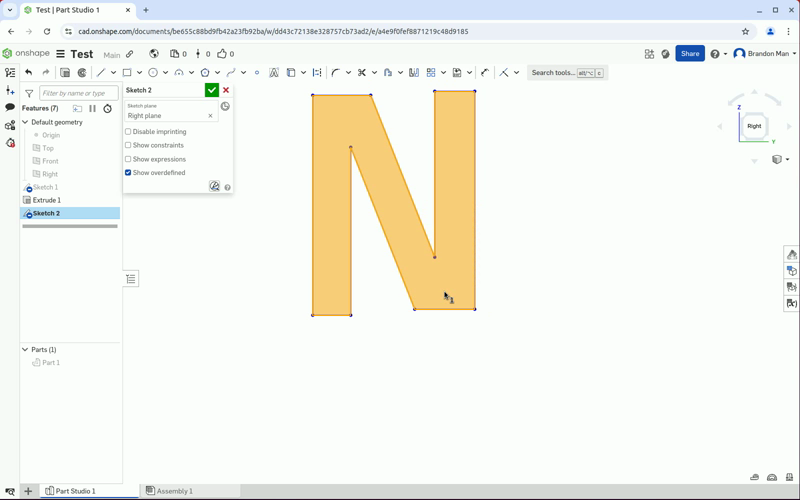
scroll(-6)
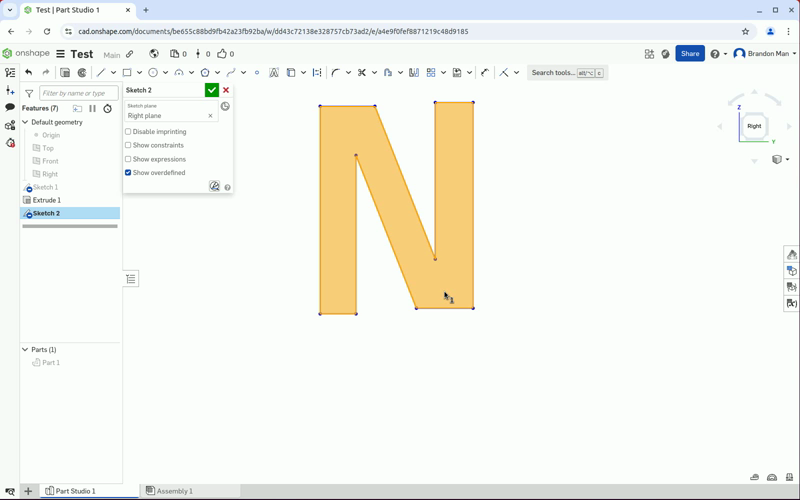
scroll(-6)
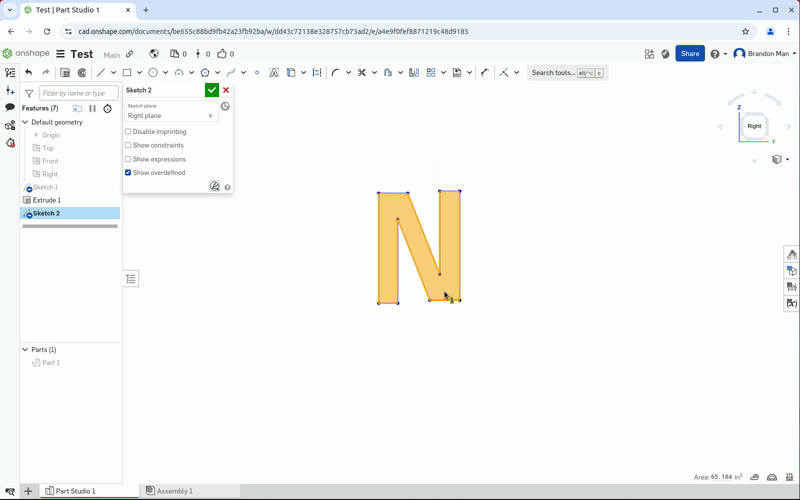
scroll(-6)
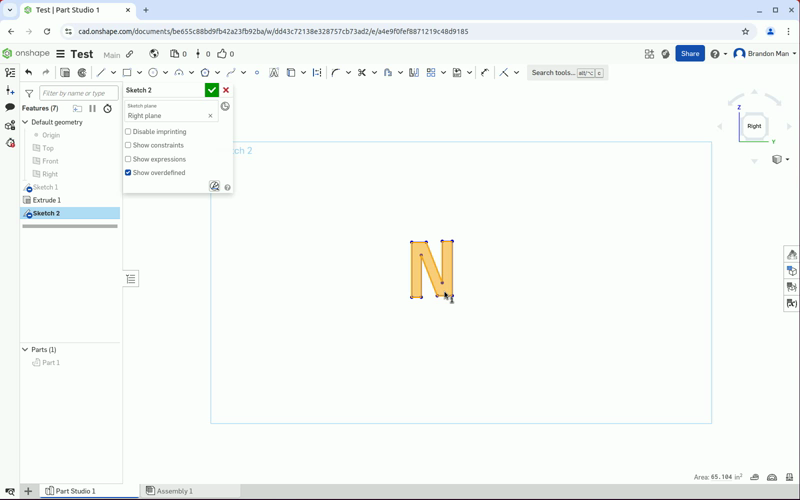
mouse_move(73, 352)
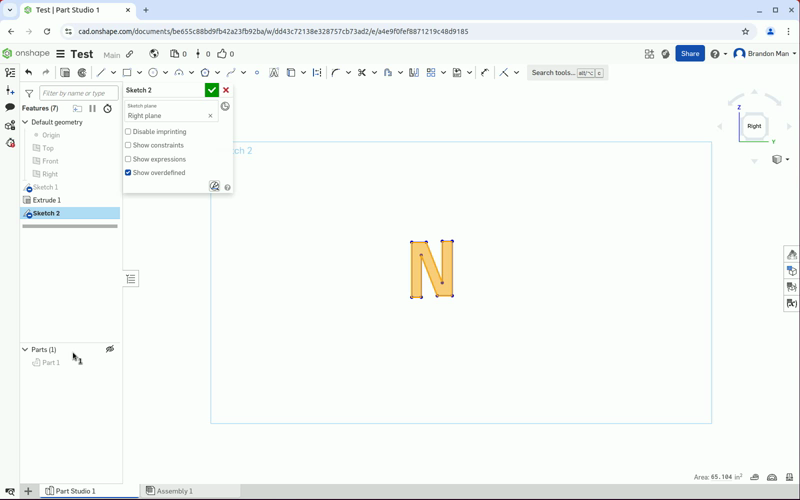
key(shift+y)
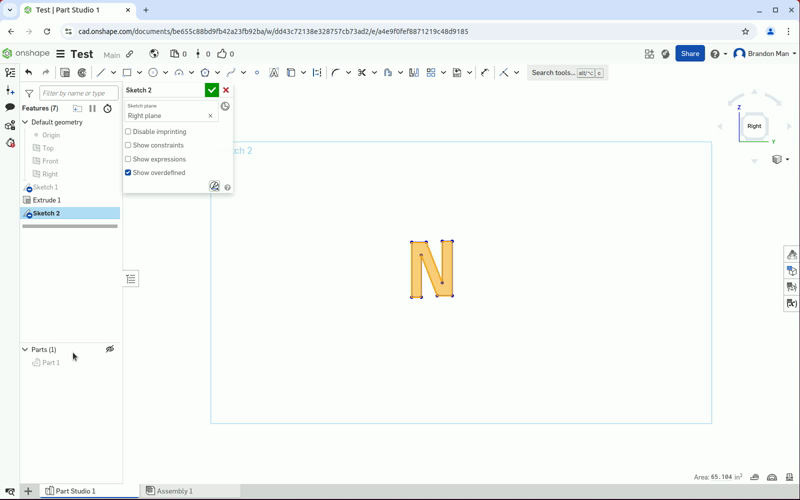
key(shift+e)
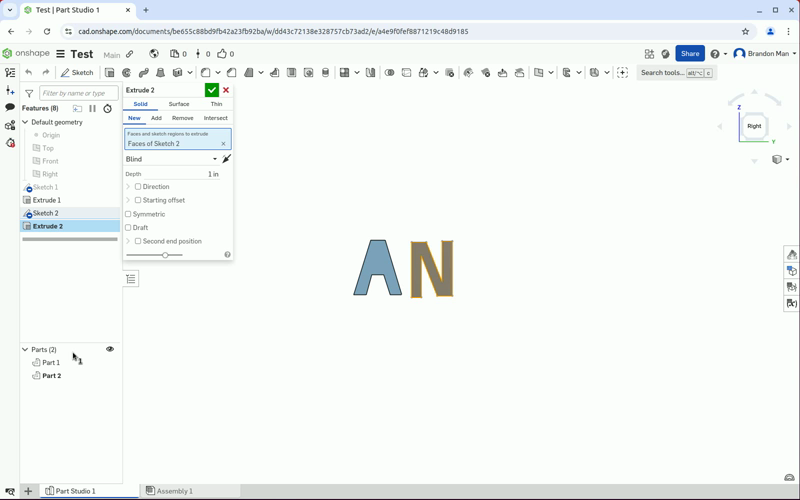
mouse_move(143, 106)
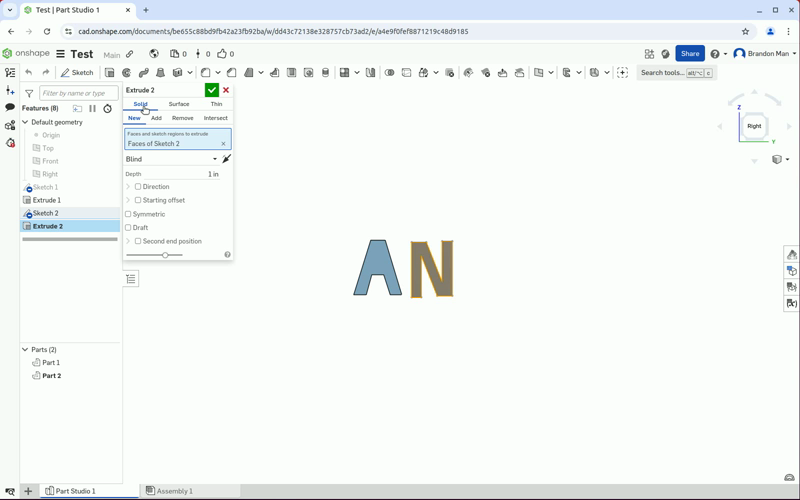
click(143, 106)
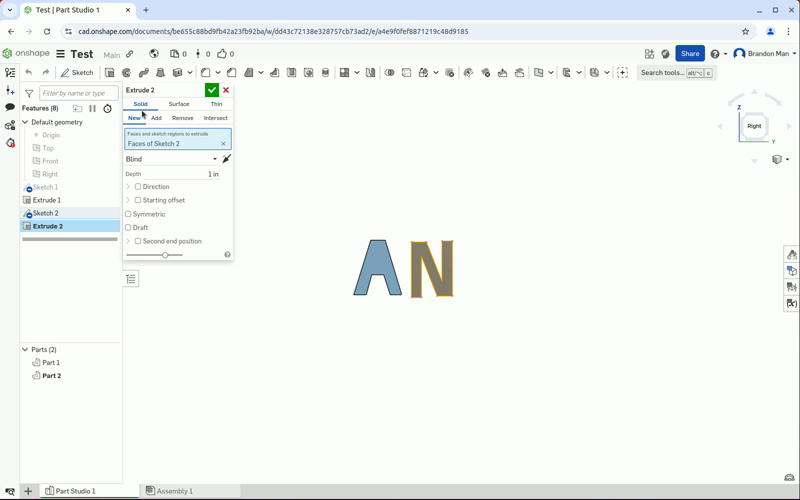
mouse_move(137, 120)
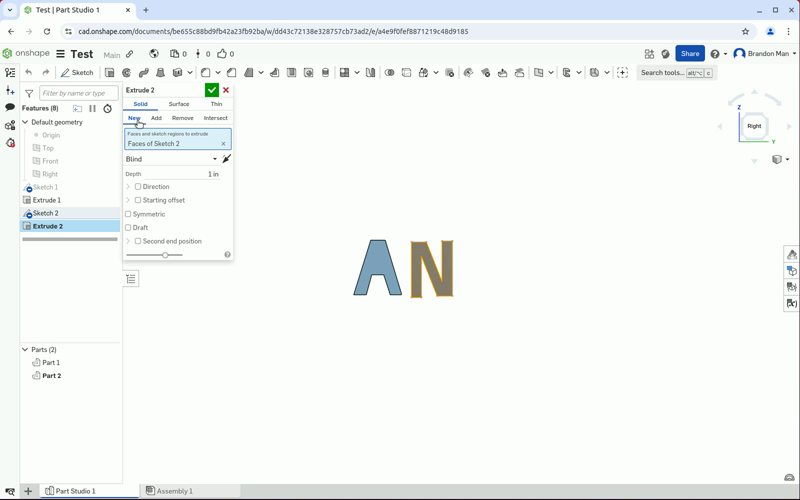
click(137, 120)
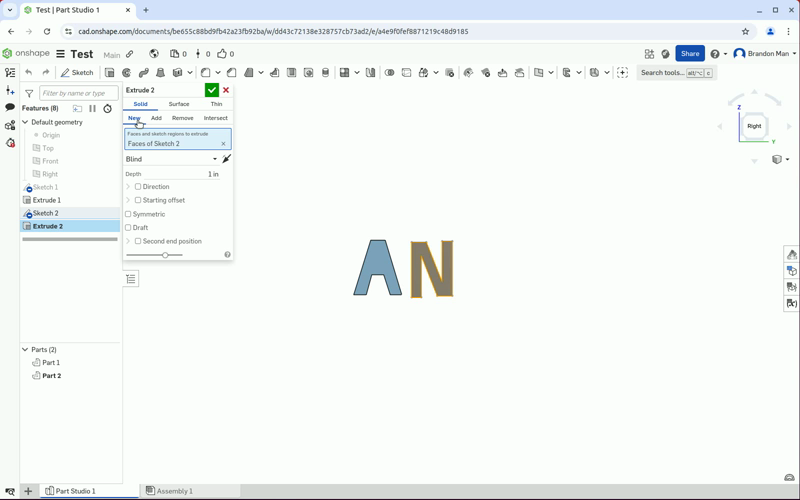
key(tab, 4)
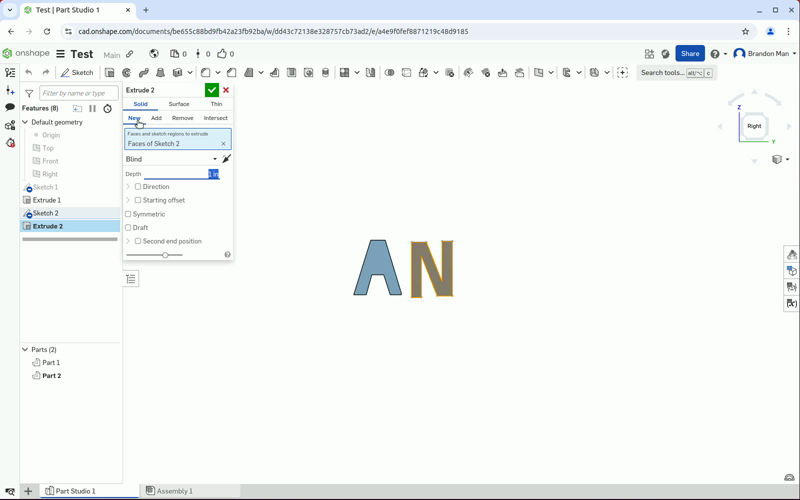
text(2.166)
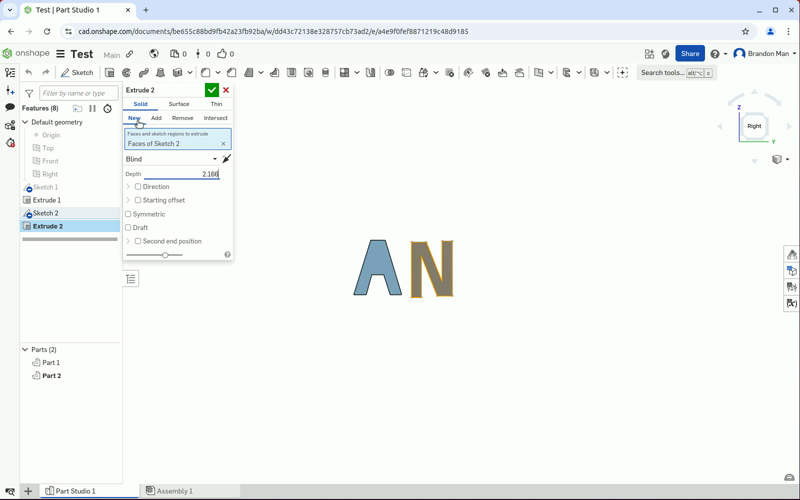
key(enter)
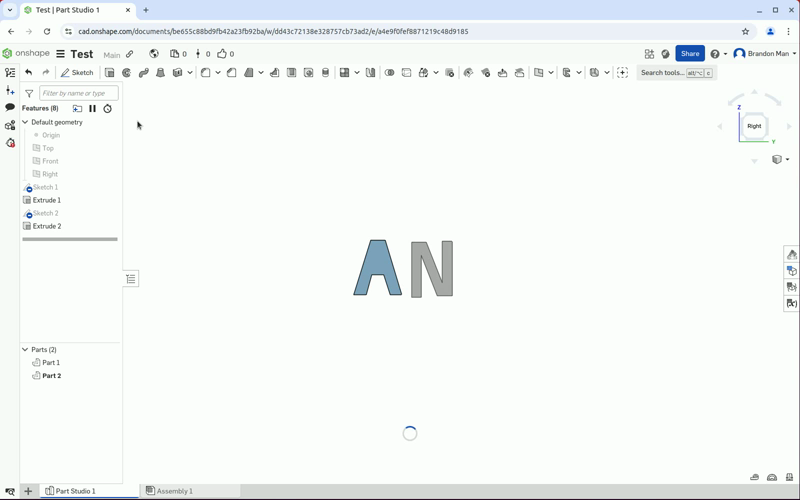
key(shift+h)
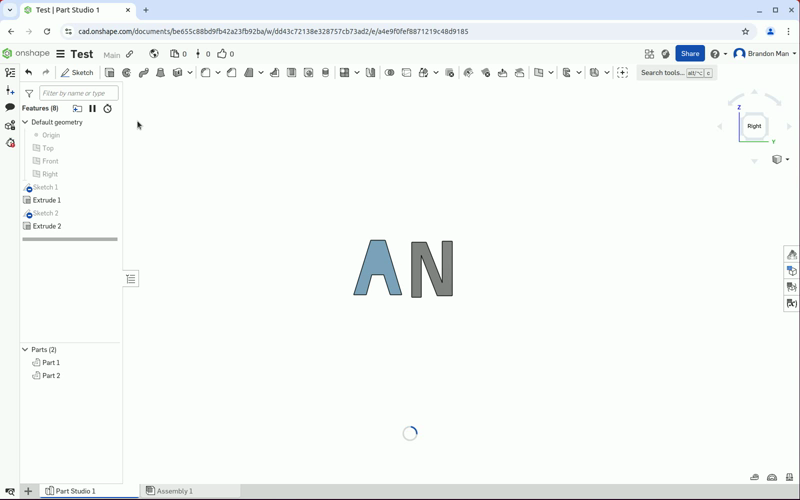
key(shift+h)
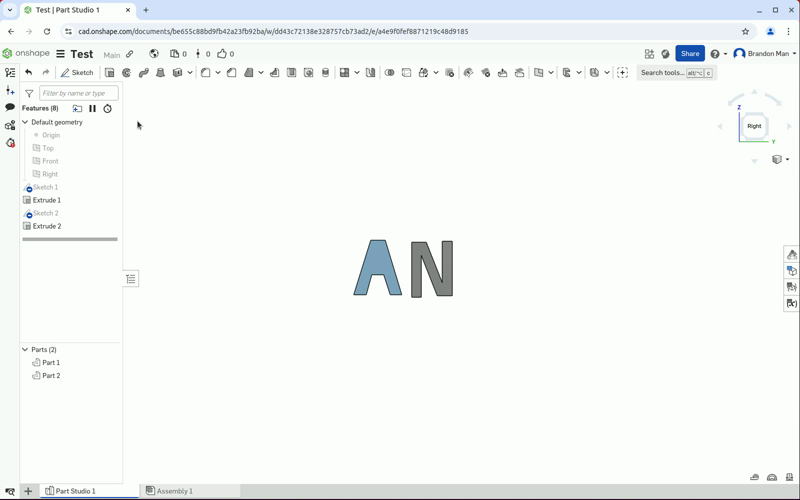
mouse_move(73, 189)
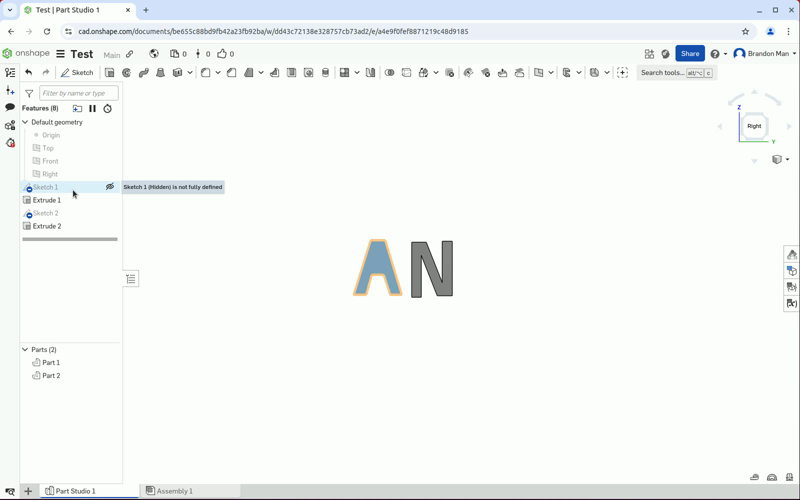
click(73, 189)
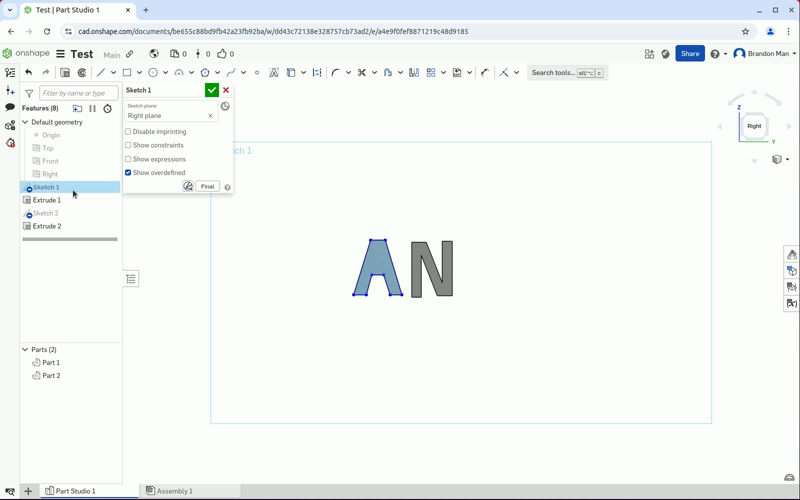
mouse_move(229, 92)
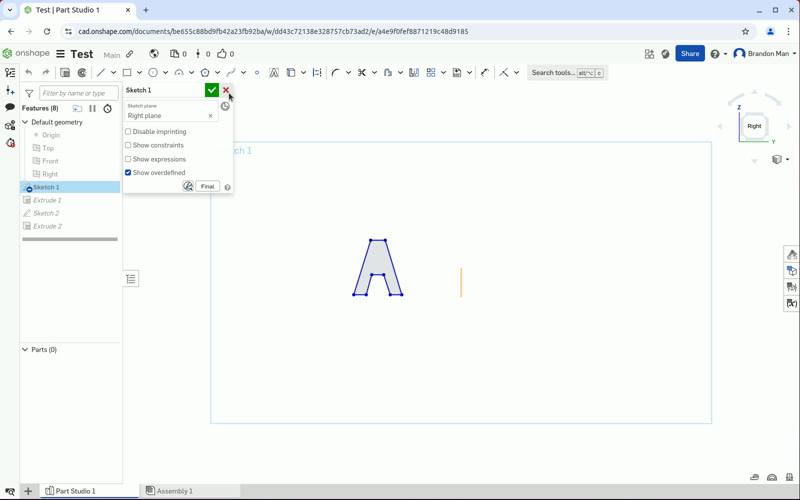
click(229, 92)
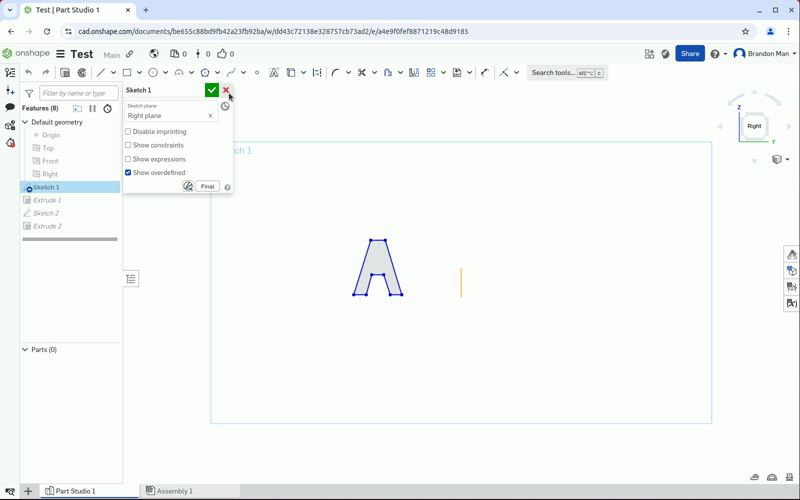
key(shift+s)
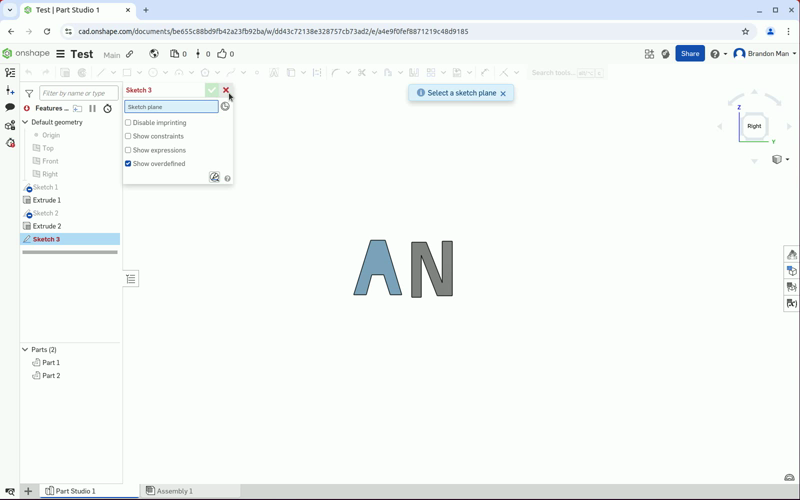
mouse_move(73, 176)
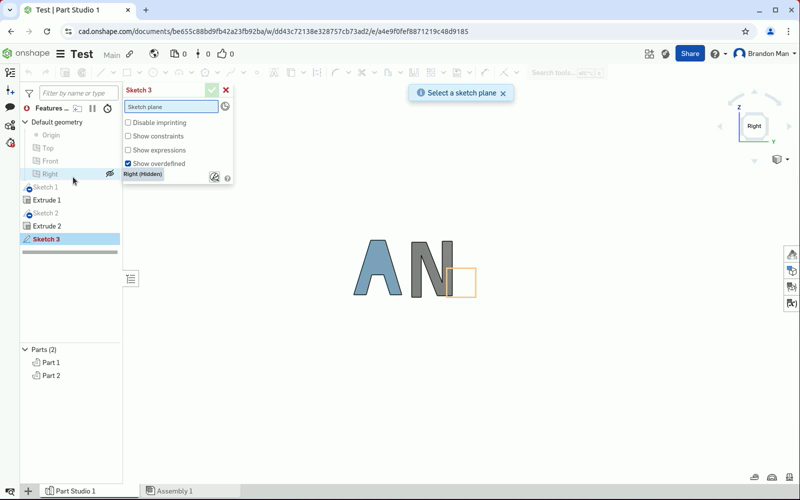
click(73, 176)
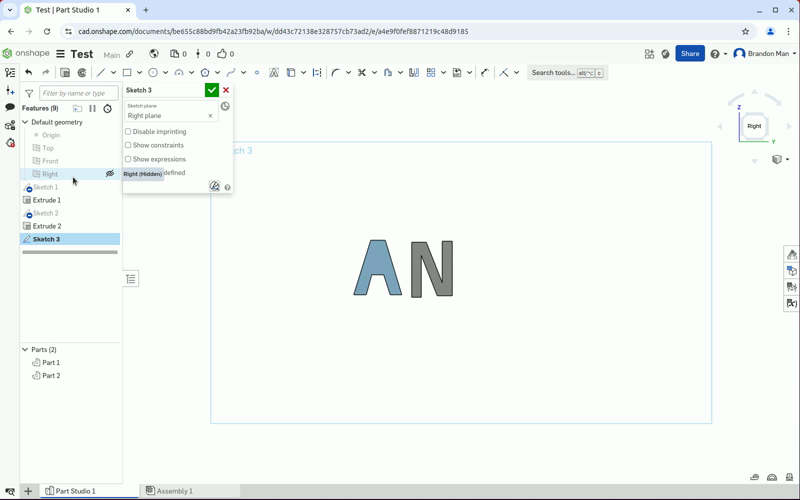
mouse_move(73, 352)
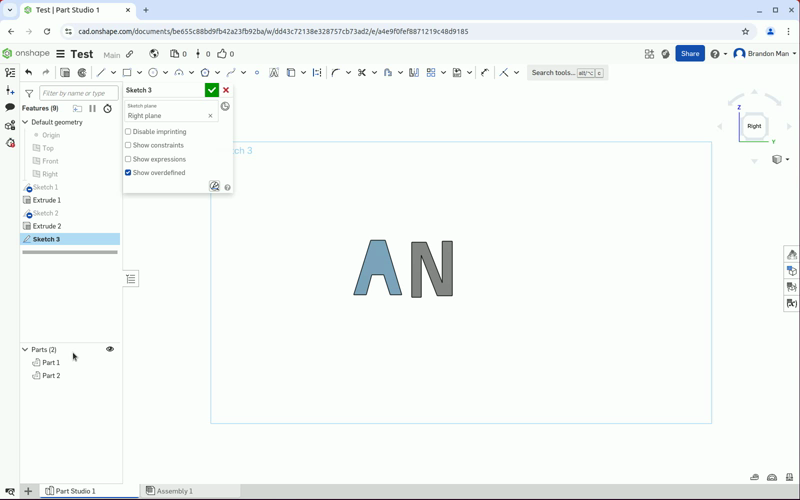
key(y)
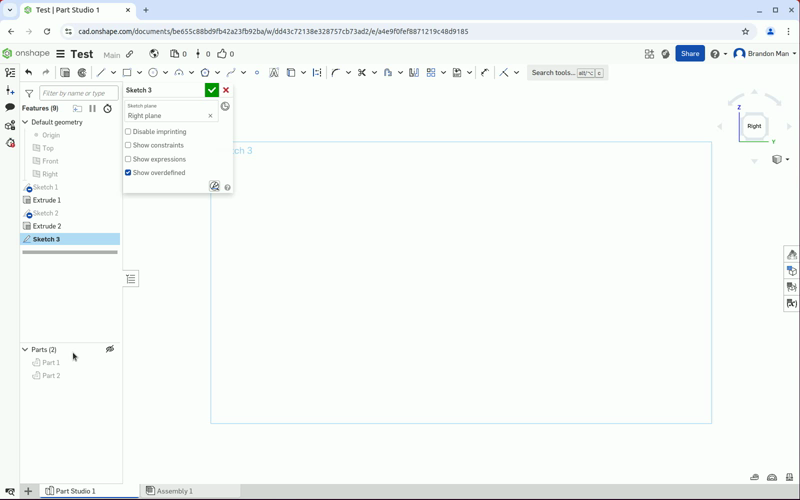
key(l)
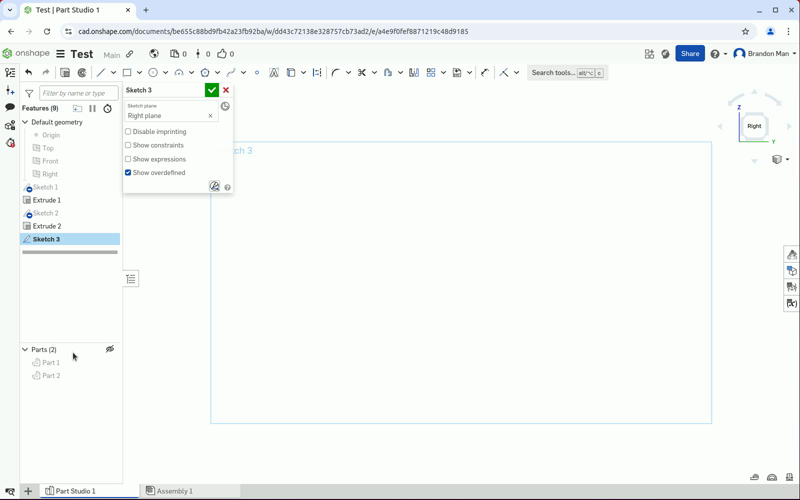
key_down(shift)
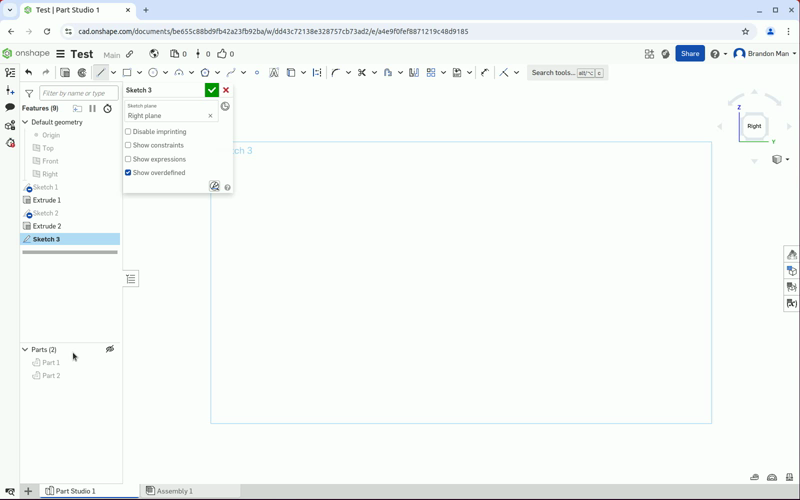
mouse_move(466, 295)
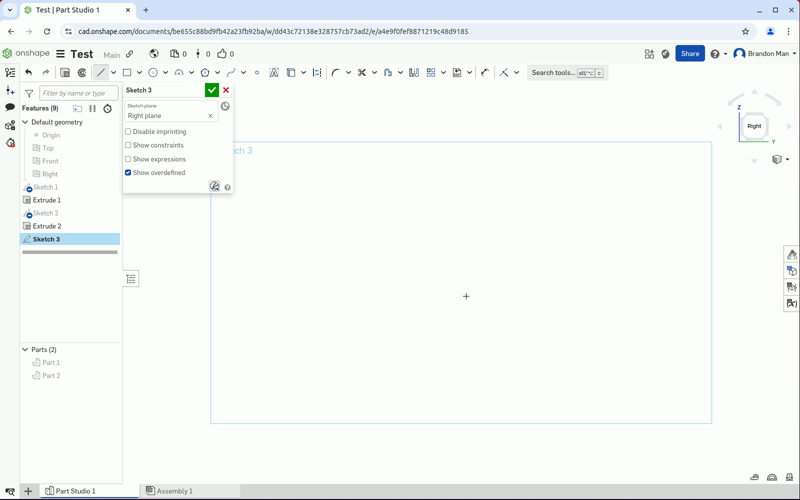
click(466, 295)
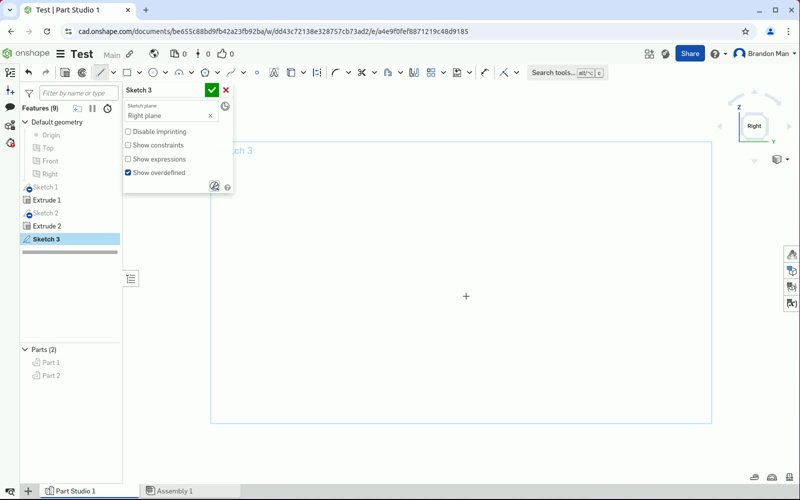
key_up(shift)
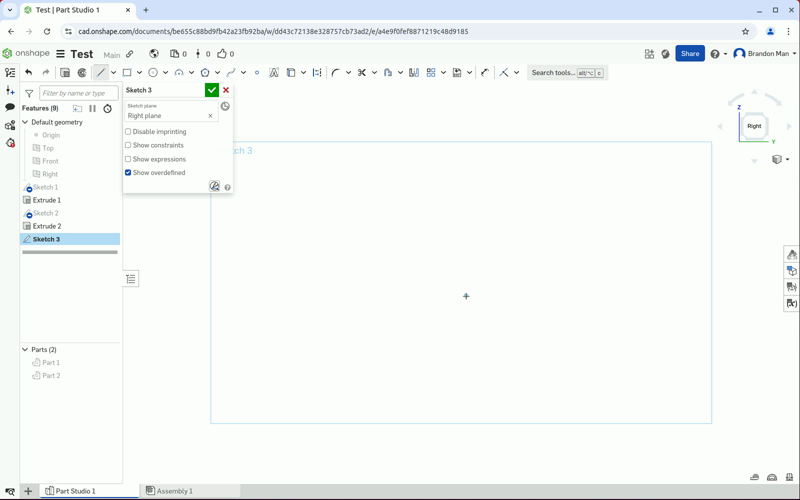
key_down(shift)
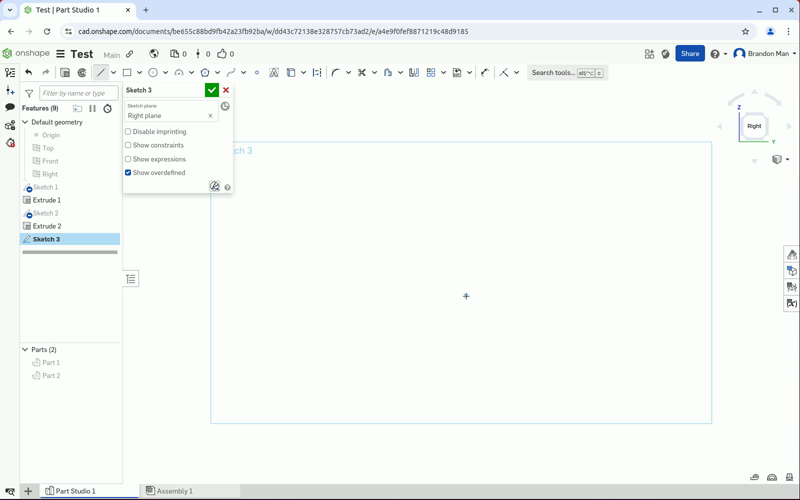
mouse_move(496, 295)
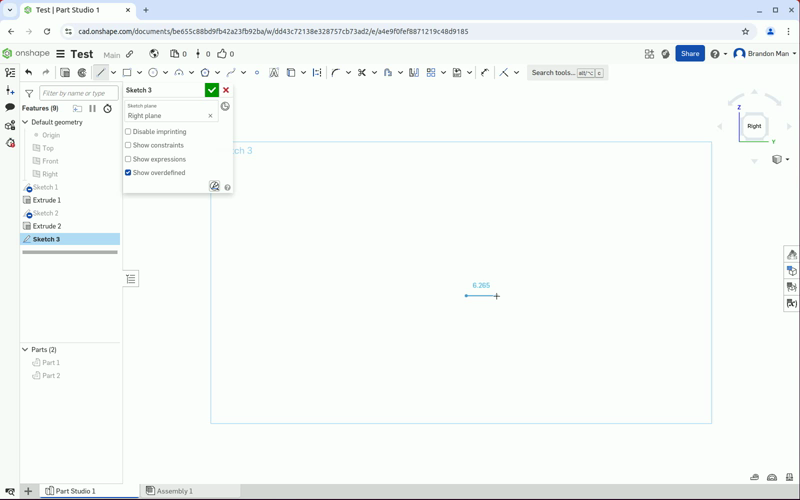
mouse_move(499, 295)
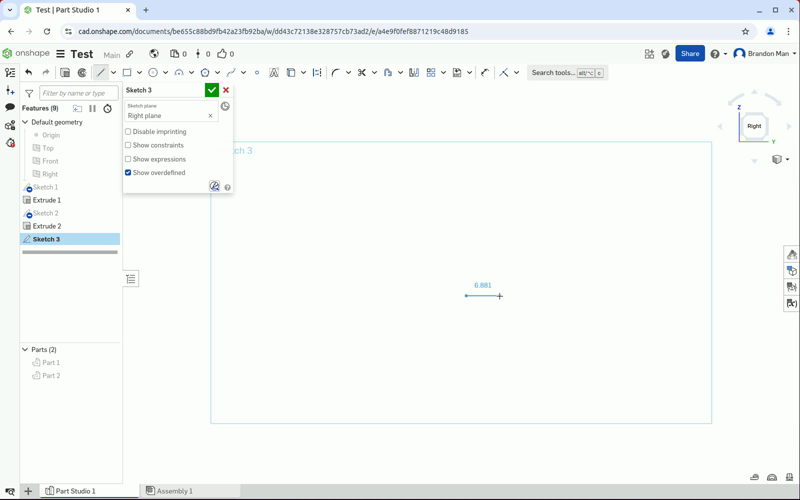
click(499, 295)
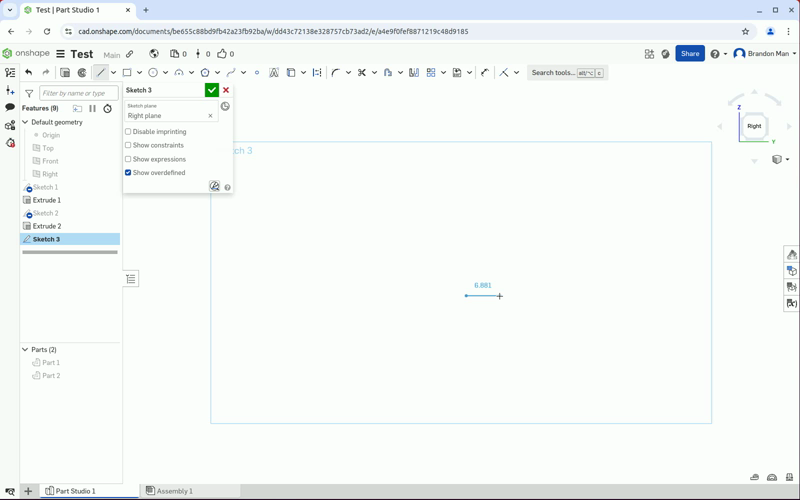
key_up(shift)
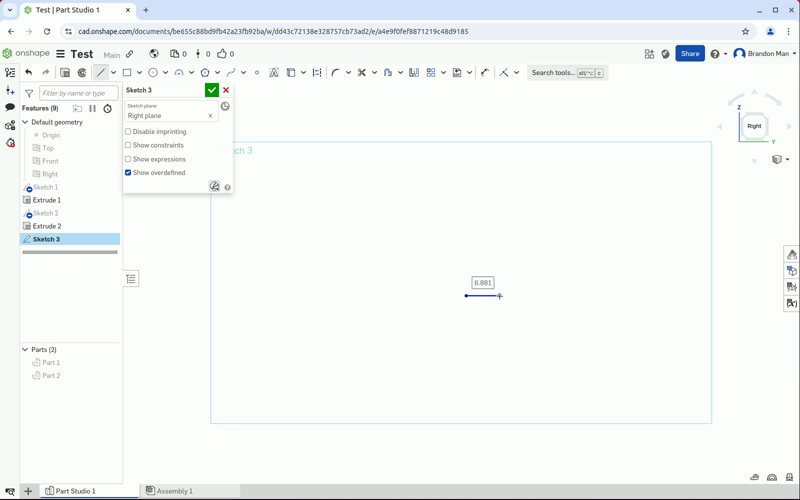
key_down(shift)
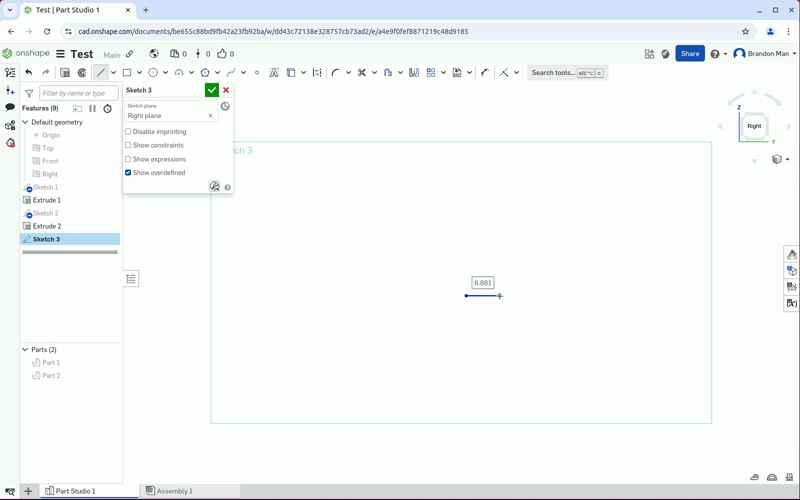
mouse_move(529, 295)
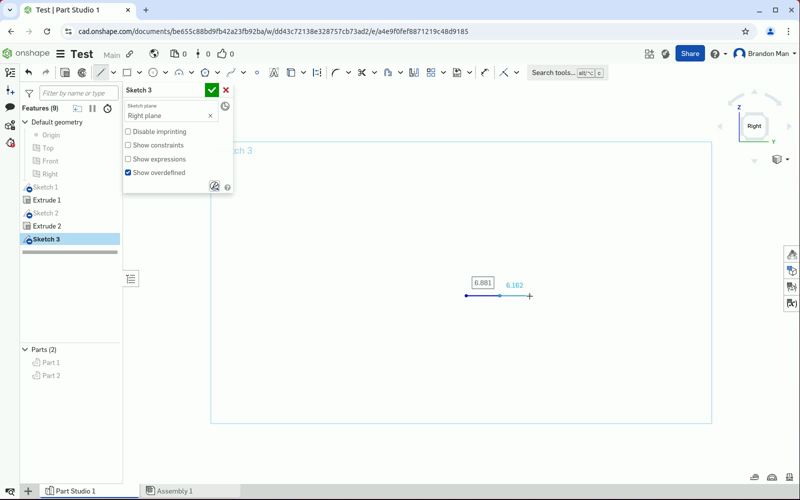
mouse_move(499, 241)
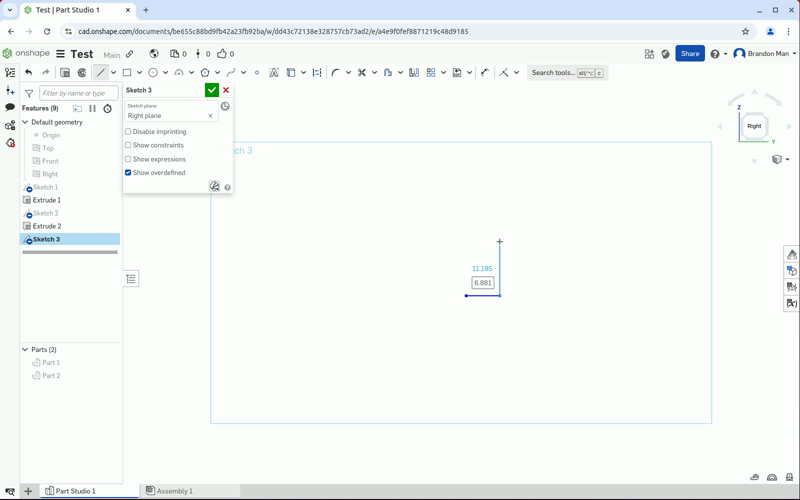
click(499, 241)
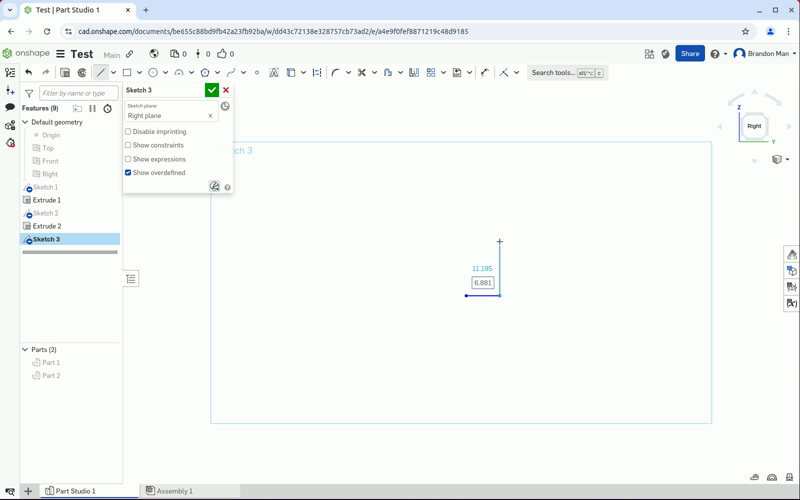
key_up(shift)
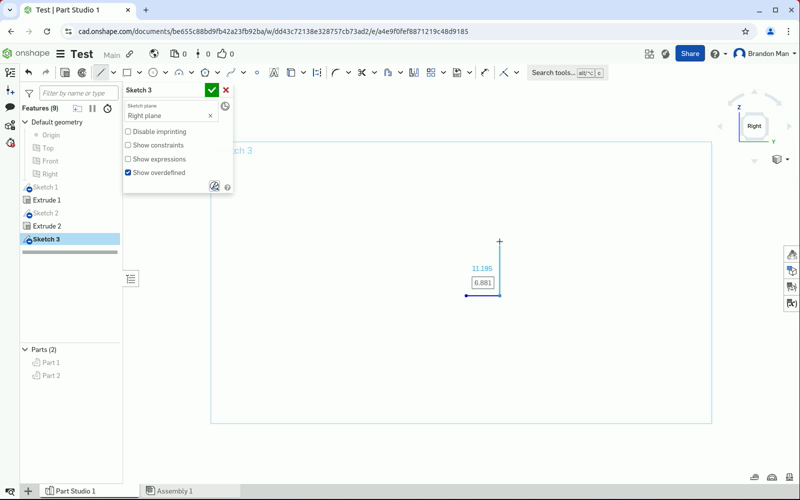
key_down(shift)
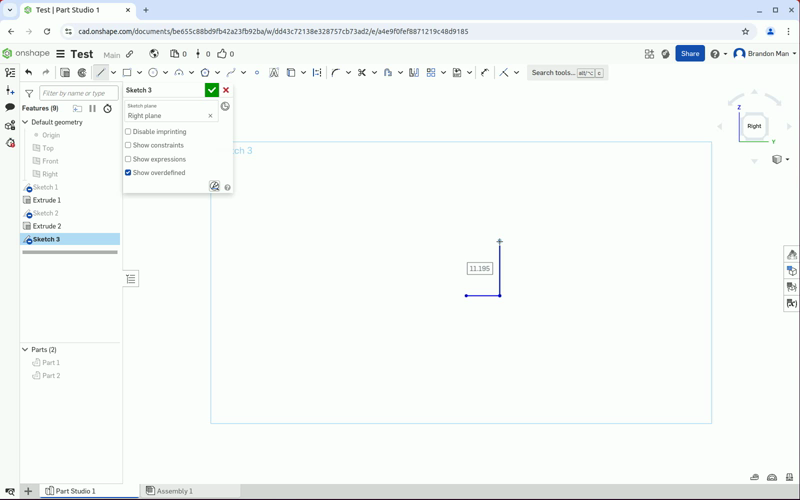
mouse_move(529, 241)
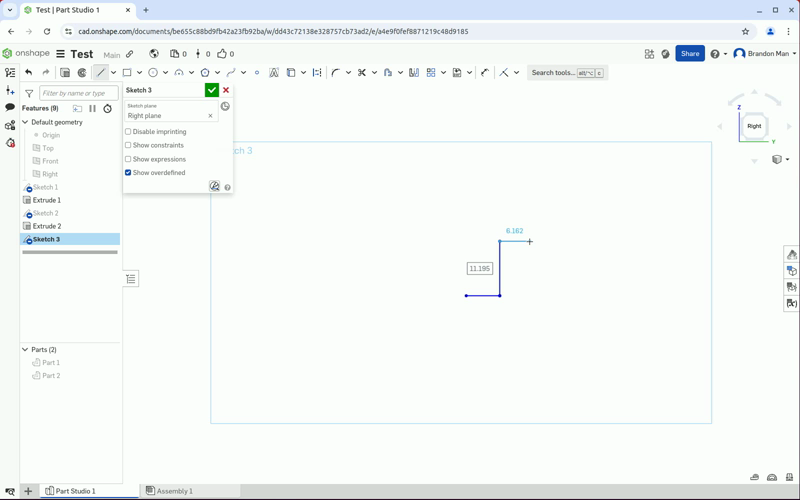
mouse_move(490, 241)
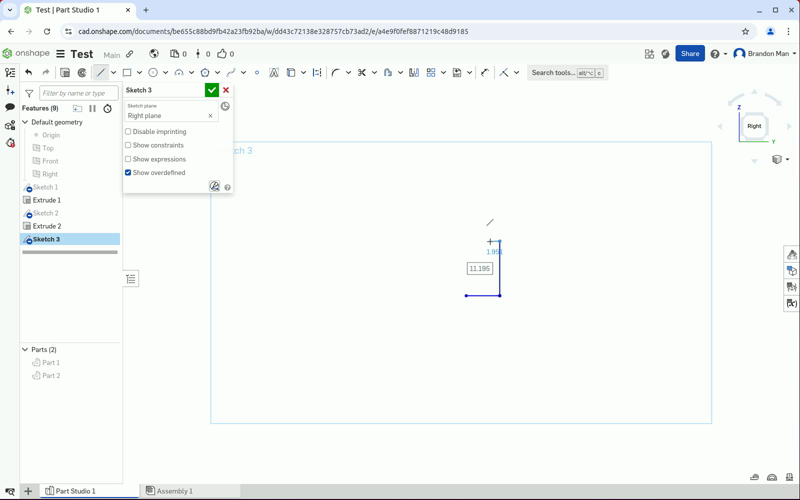
click(490, 241)
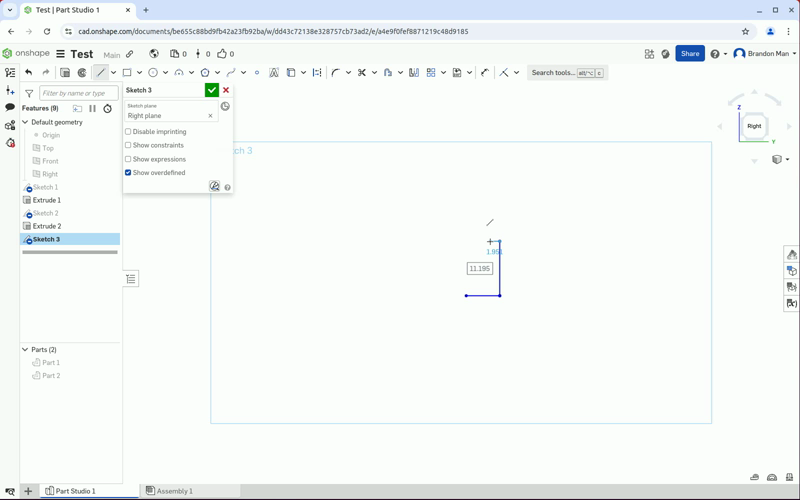
key_up(shift)
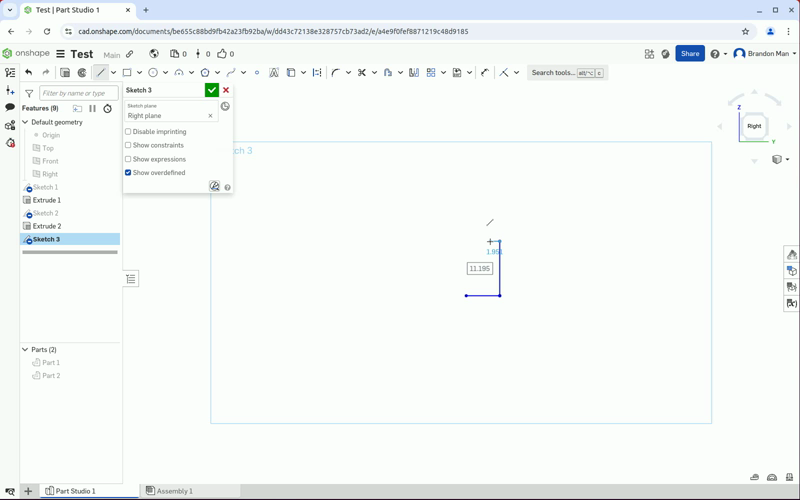
key_down(shift)
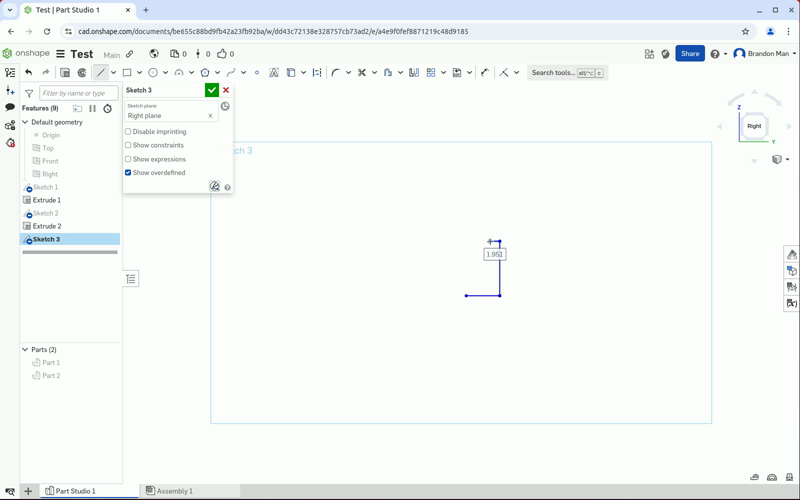
mouse_move(520, 241)
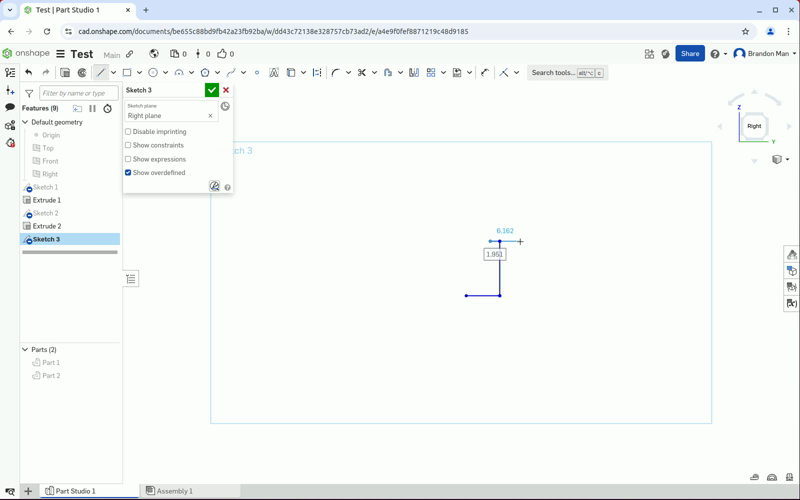
mouse_move(490, 283)
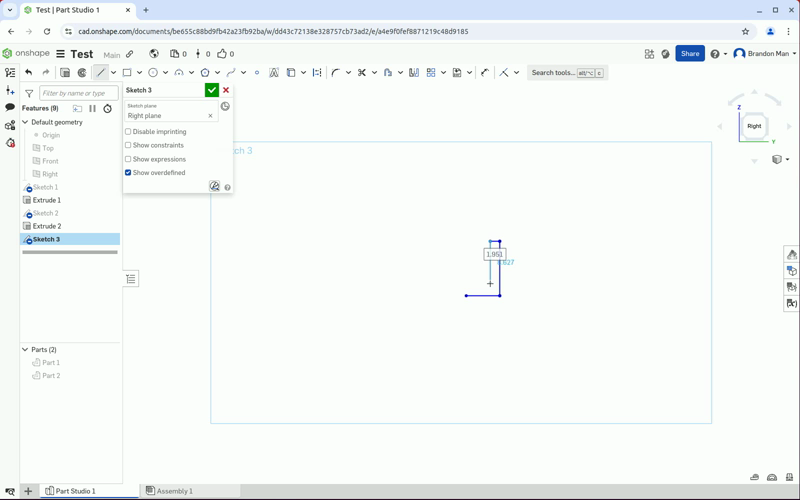
click(490, 283)
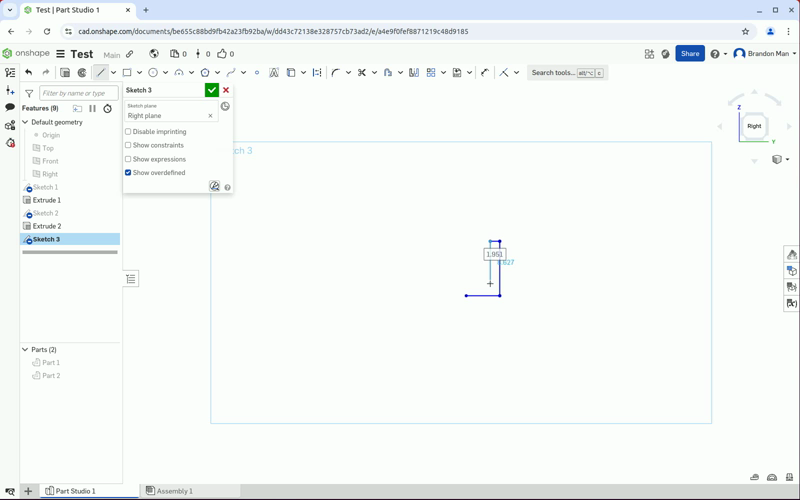
key_up(shift)
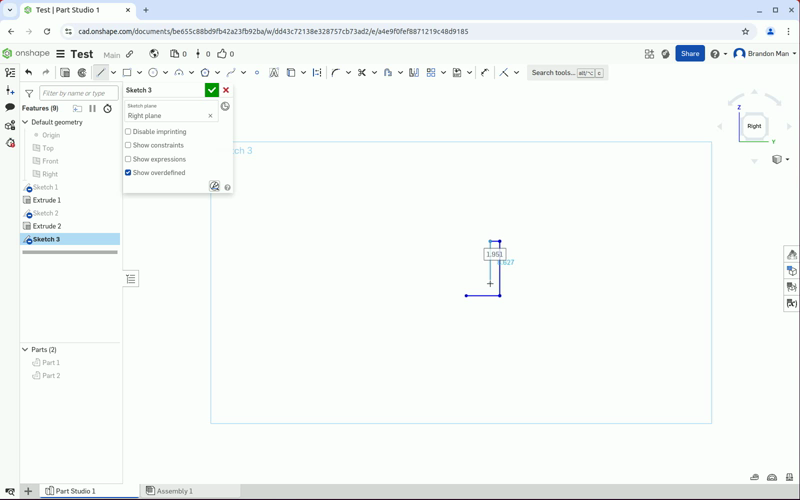
key_down(shift)
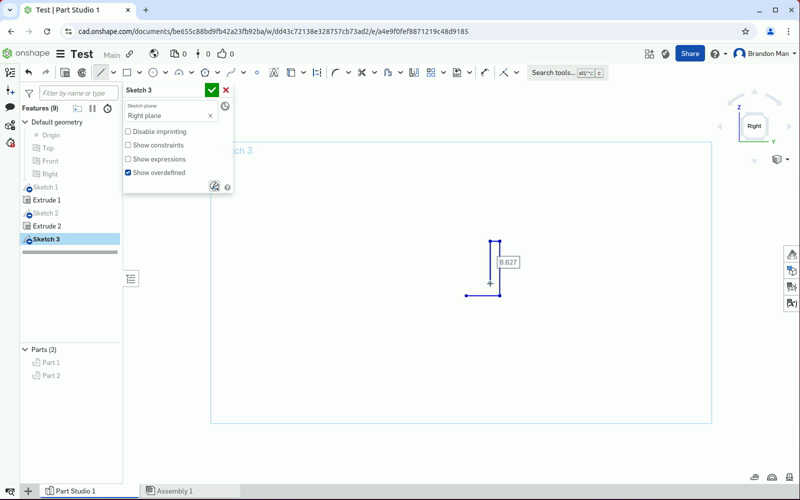
mouse_move(520, 283)
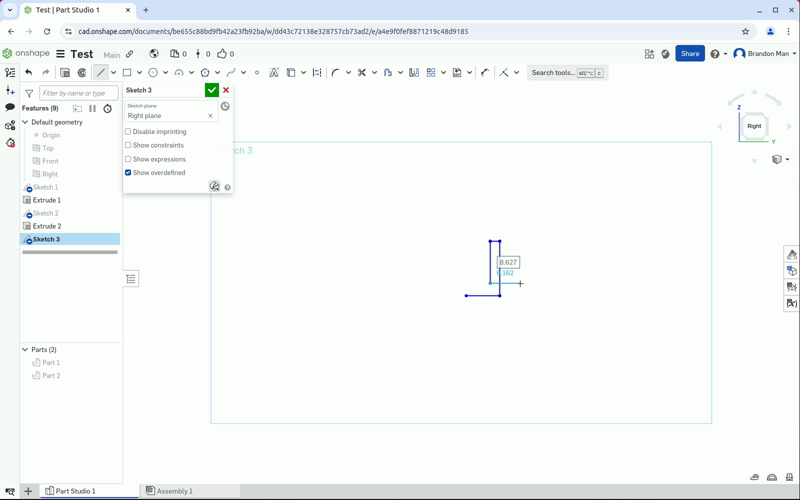
mouse_move(475, 283)
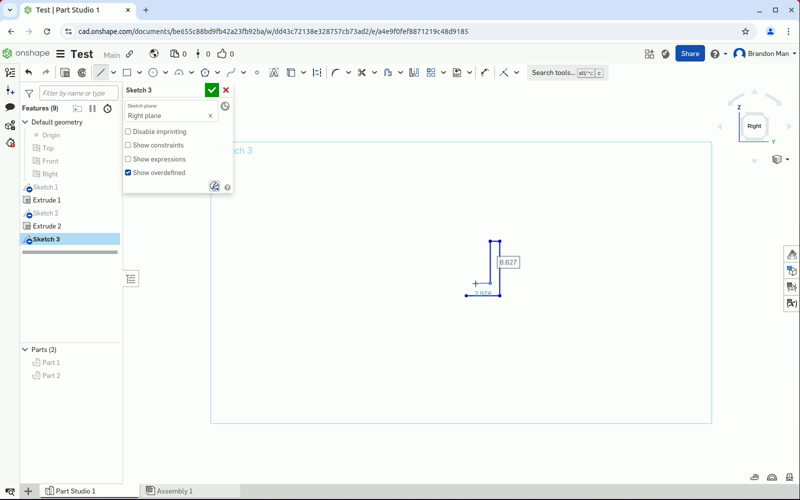
click(475, 283)
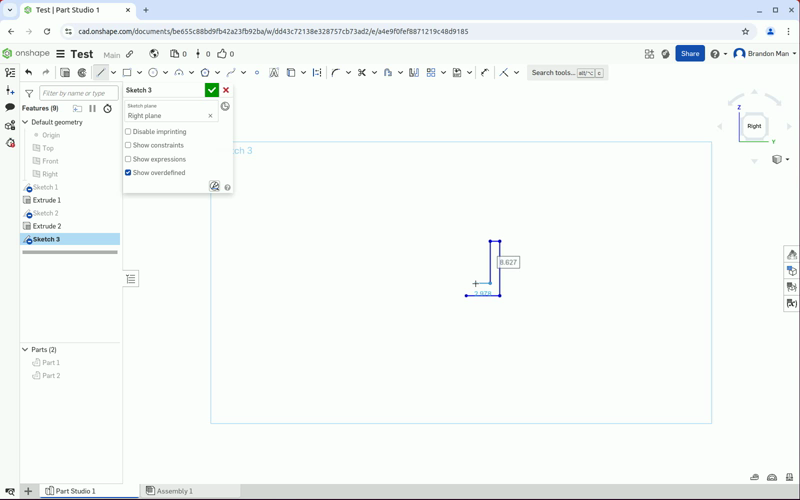
key_up(shift)
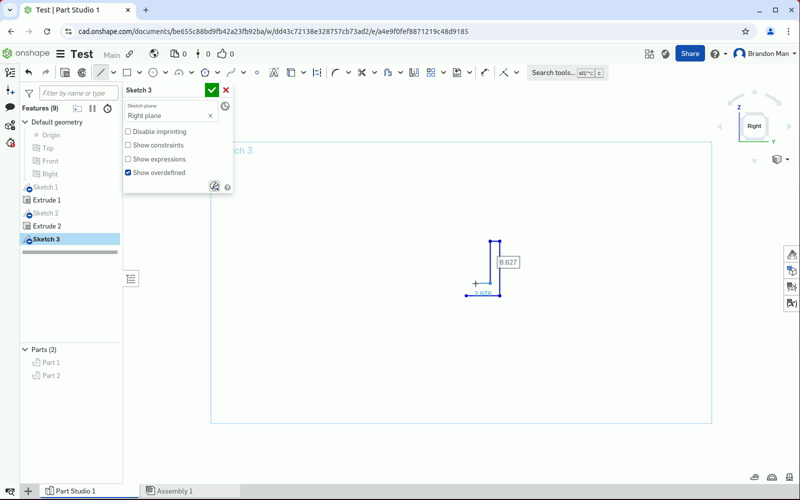
key_down(shift)
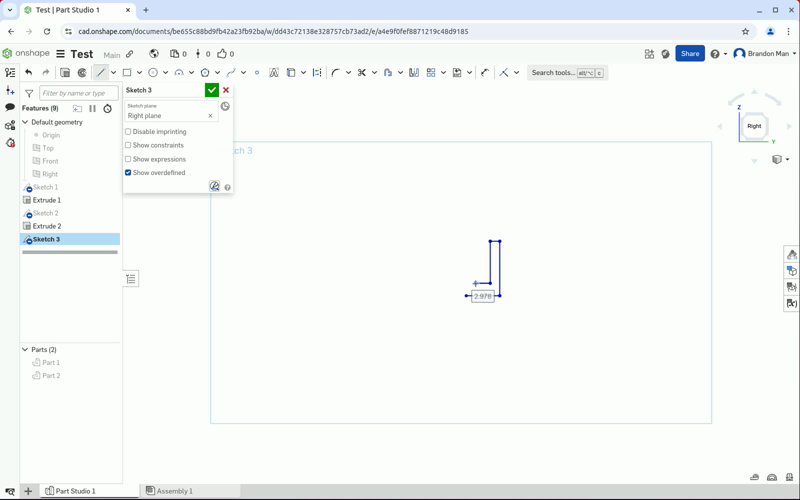
mouse_move(505, 283)
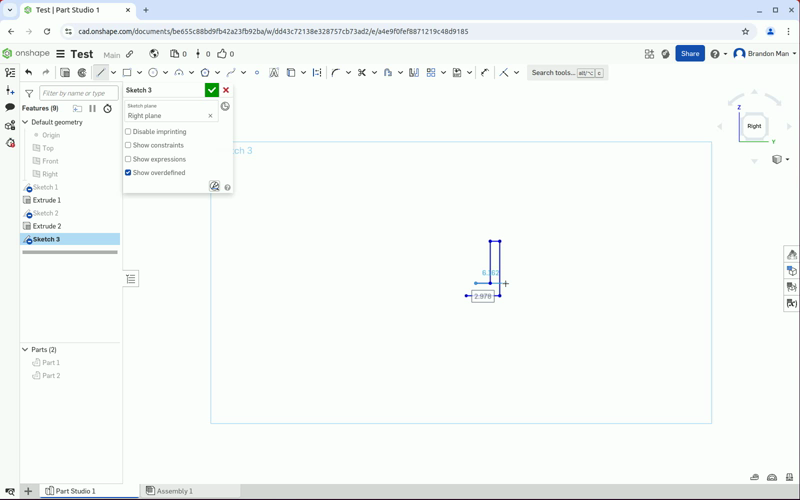
mouse_move(475, 241)
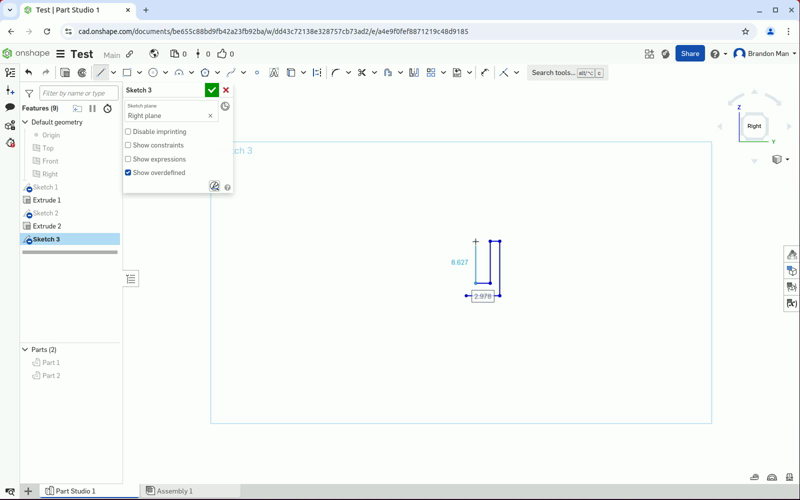
click(475, 241)
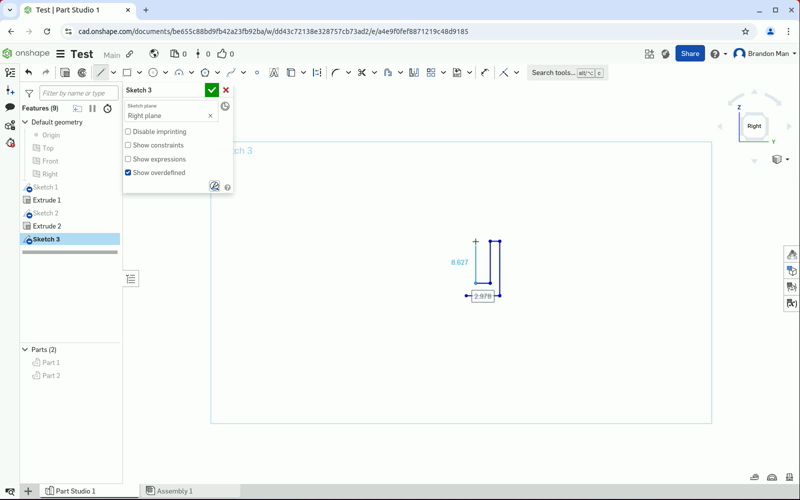
key_up(shift)
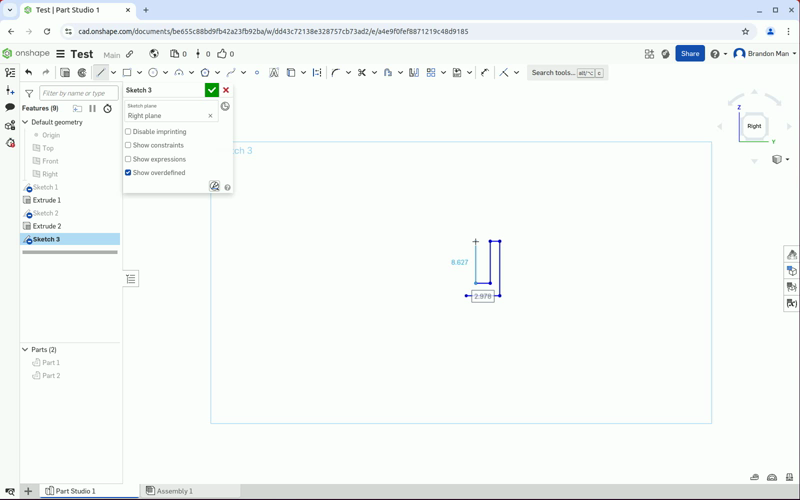
key_down(shift)
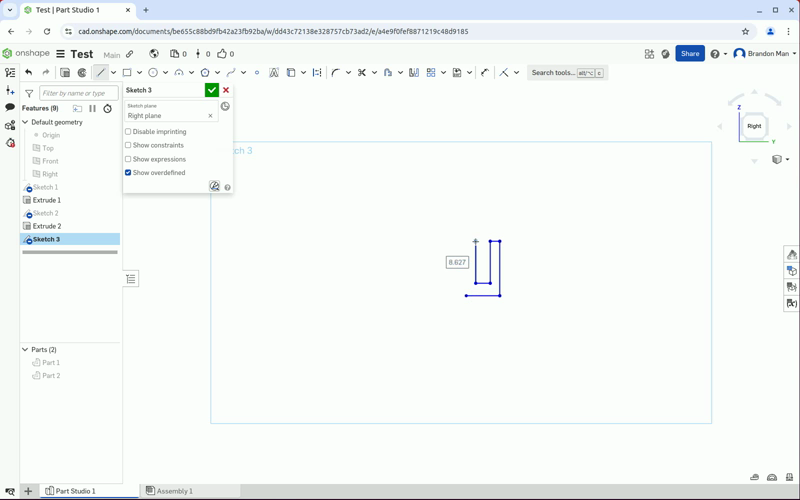
mouse_move(505, 241)
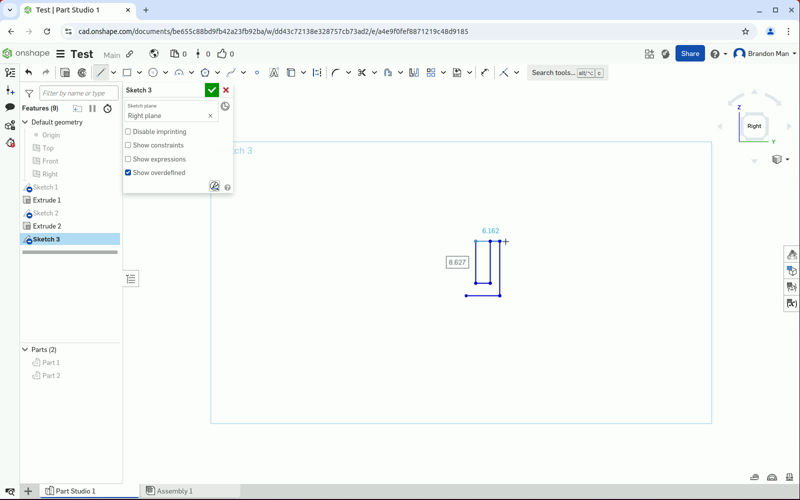
mouse_move(466, 241)
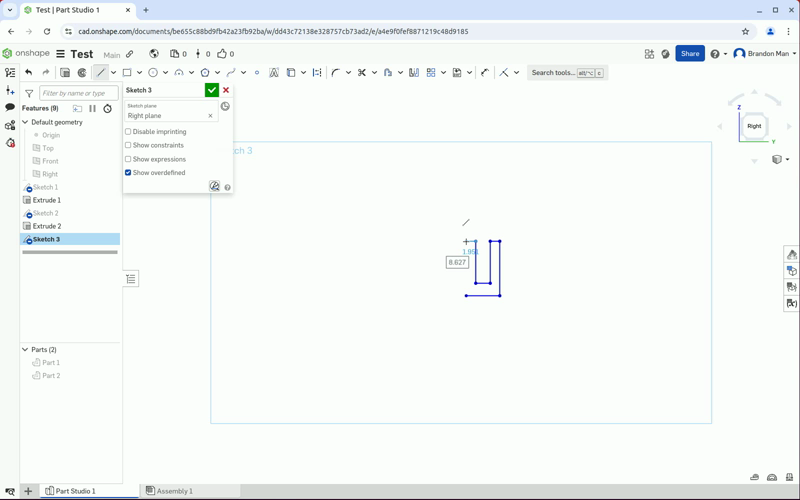
click(466, 241)
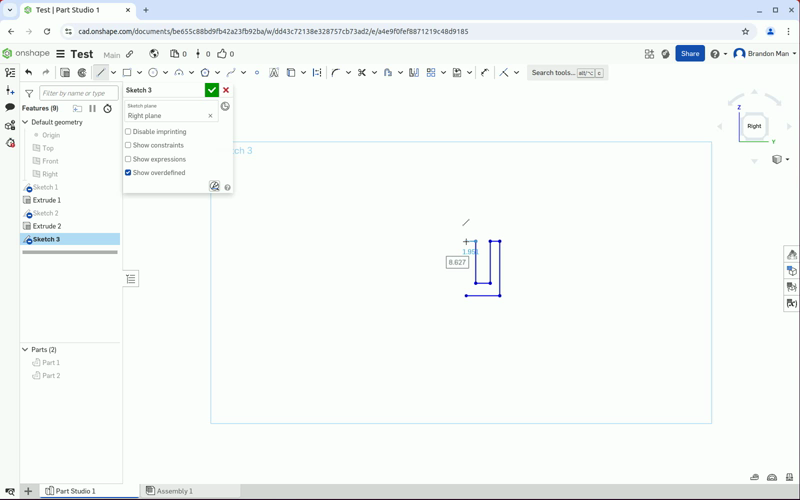
key_up(shift)
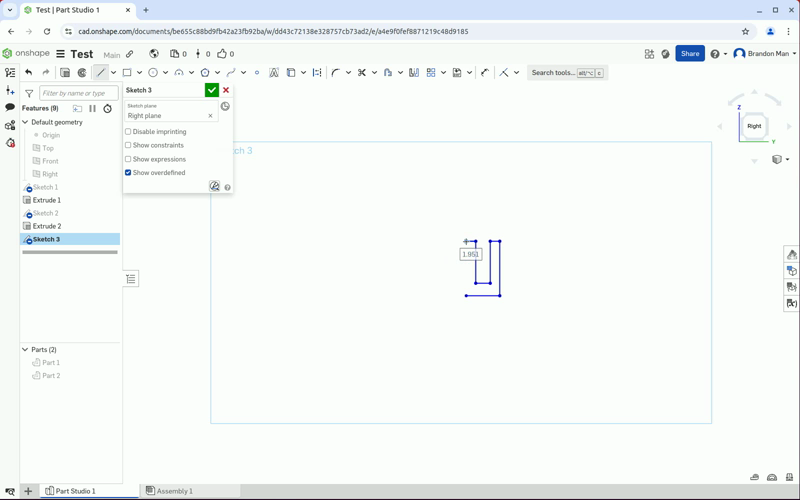
mouse_move(496, 241)
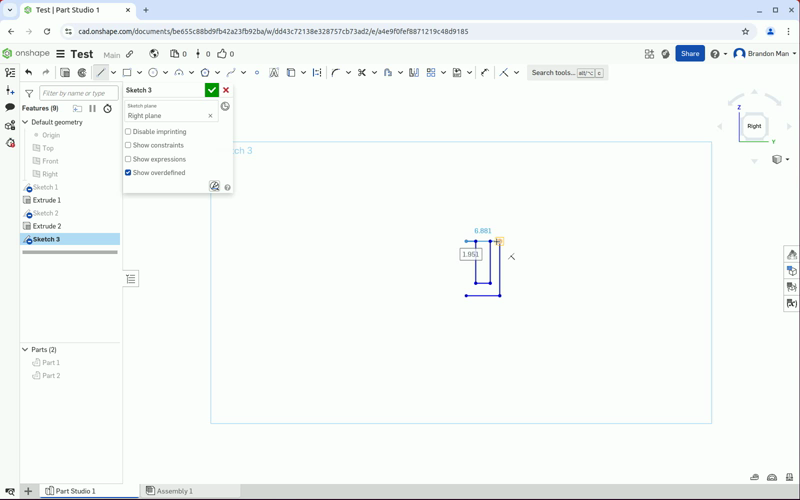
key_down(shift)
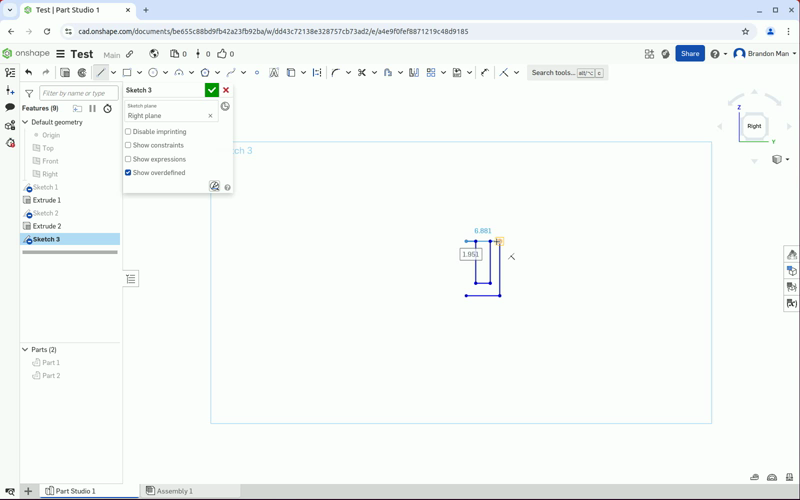
mouse_move(466, 295)
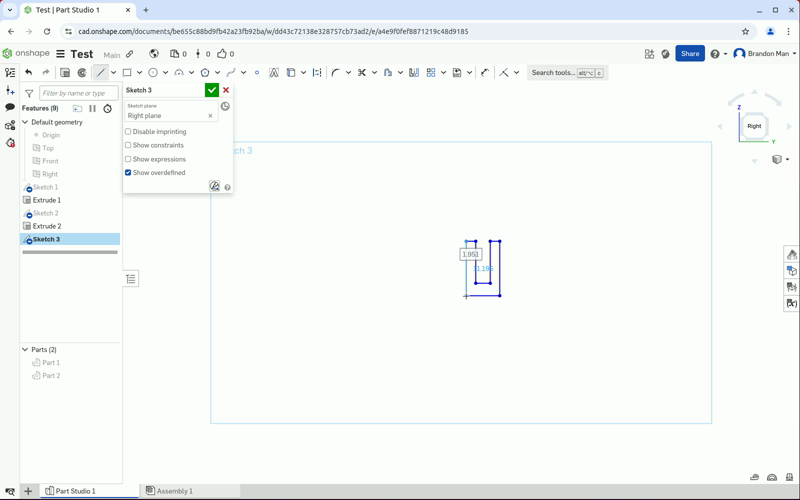
key_up(shift)
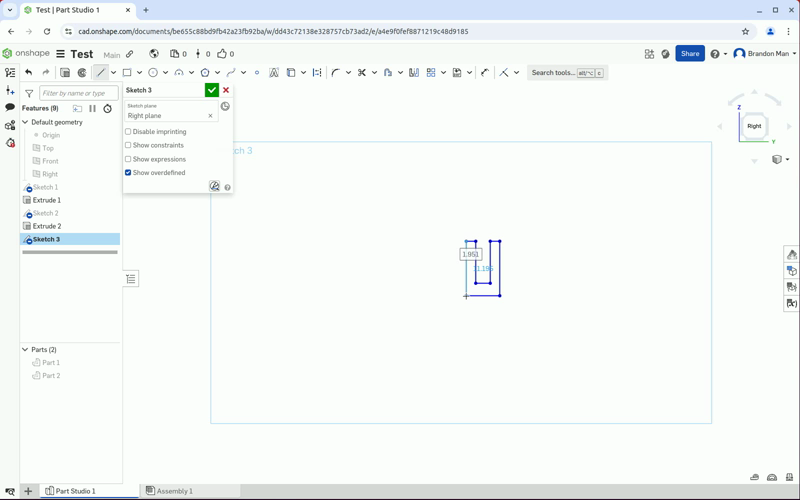
click(466, 295)
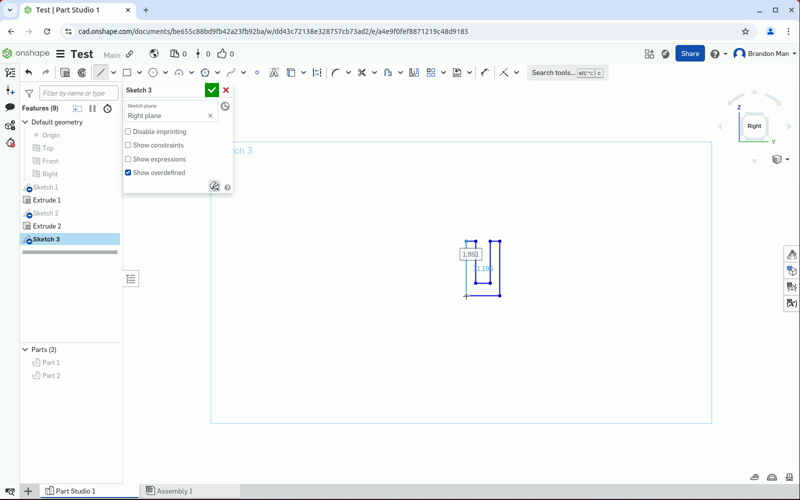
key(esc)
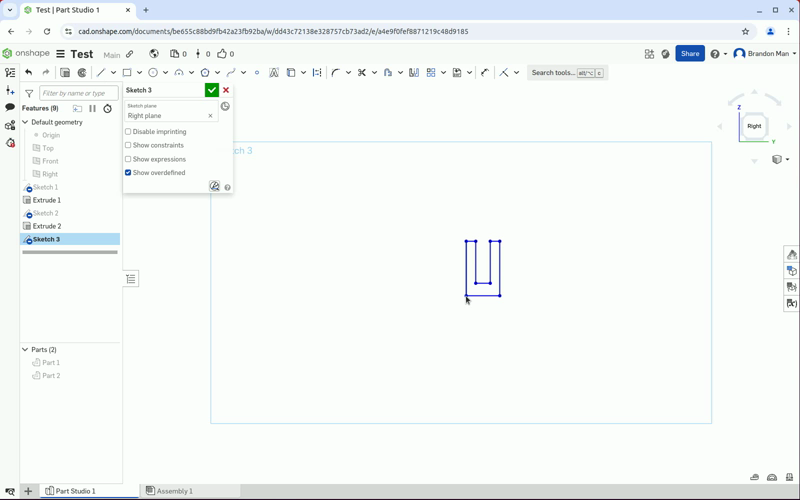
mouse_move(486, 289)
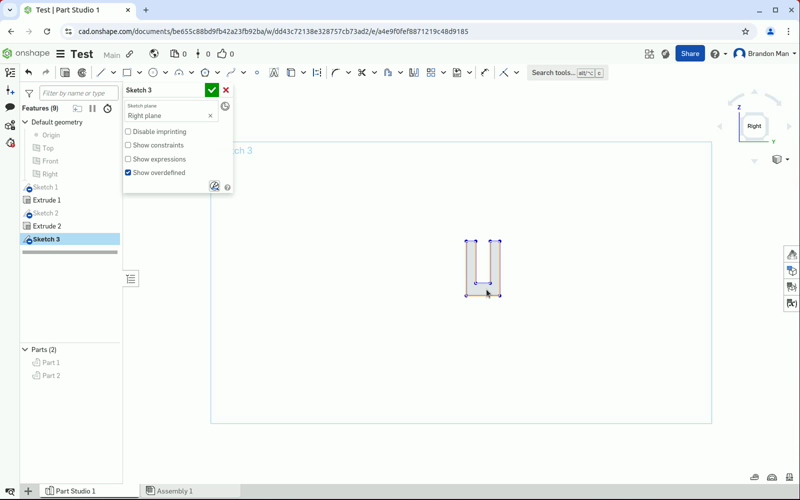
scroll(6)
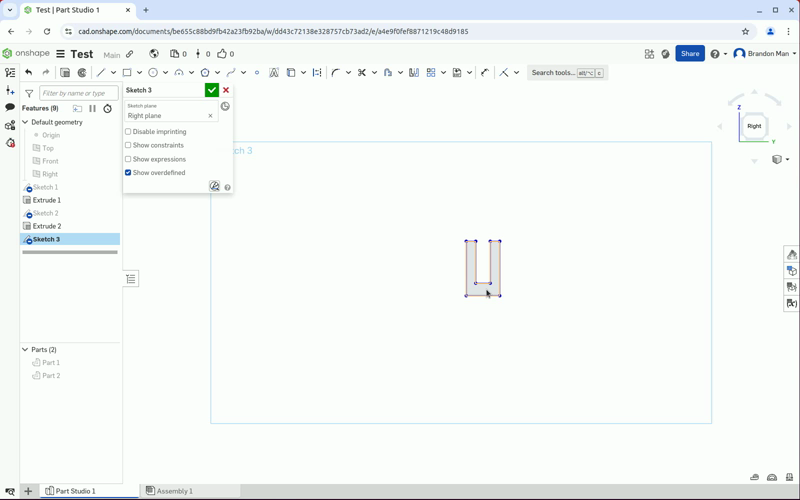
scroll(6)
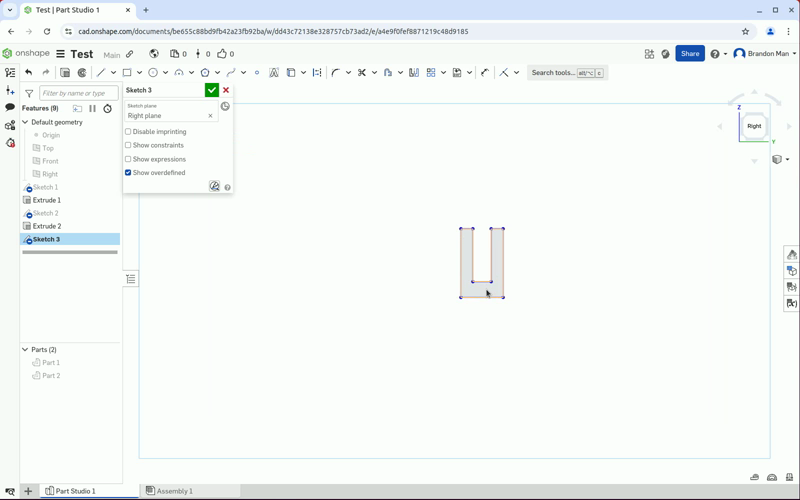
scroll(6)
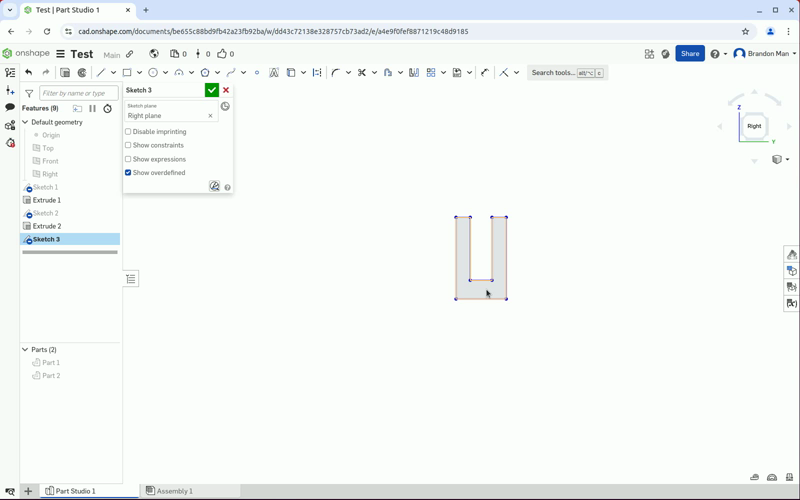
scroll(6)
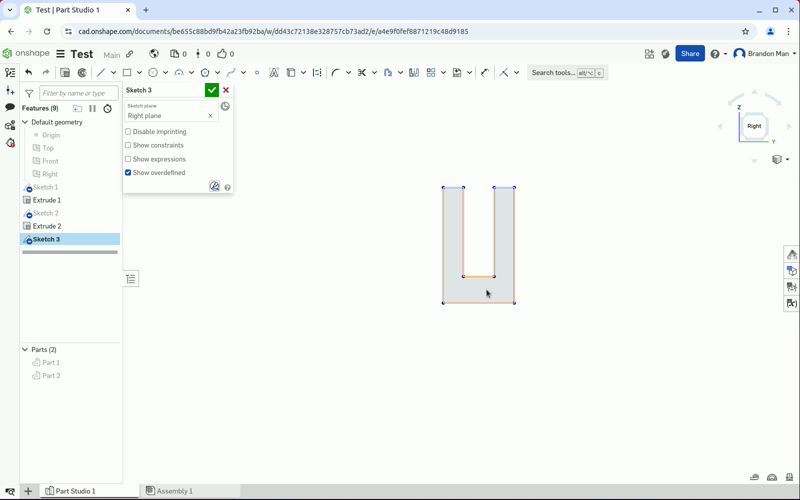
scroll(6)
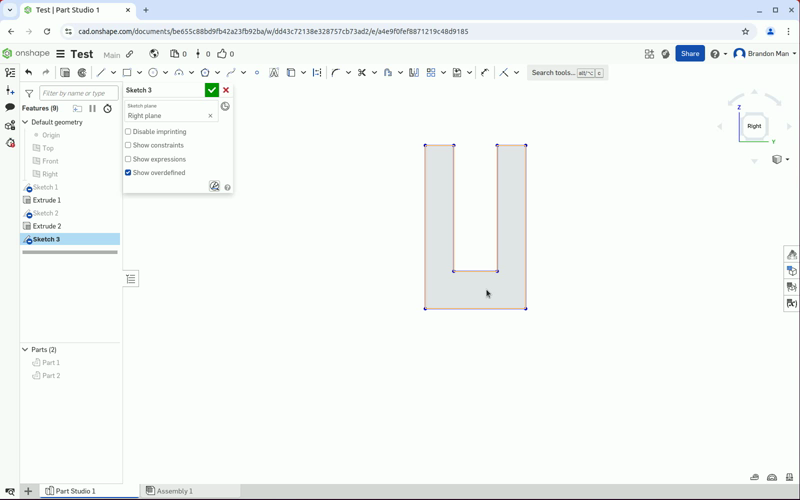
scroll(6)
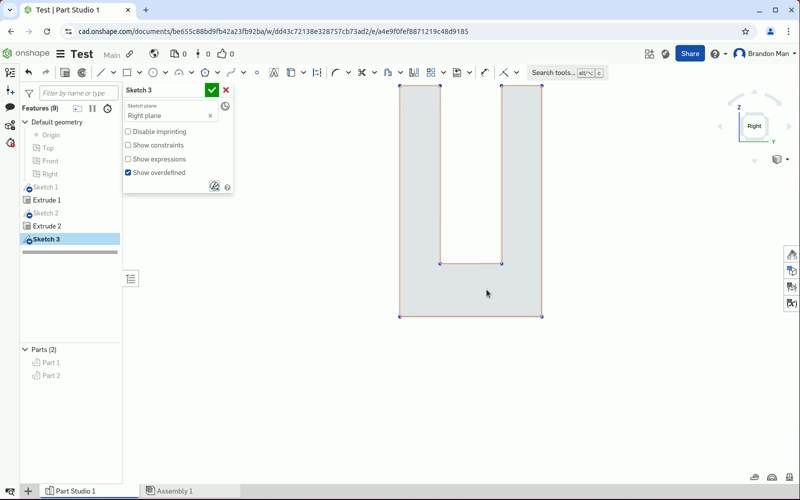
scroll(6)
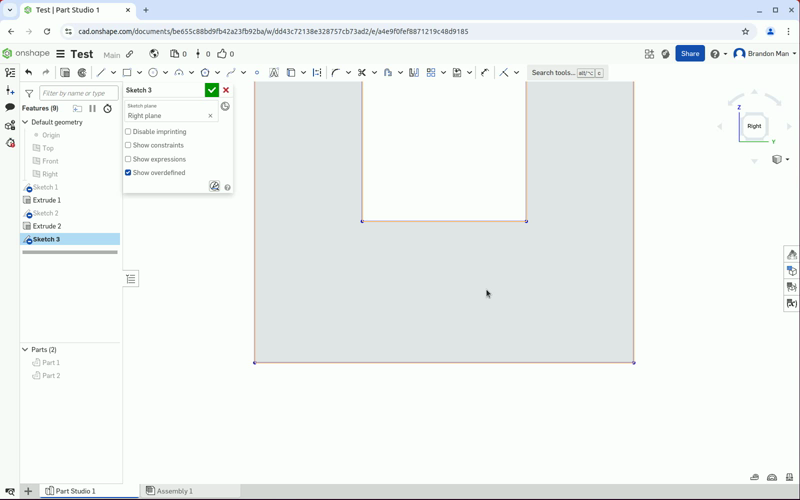
click(486, 289)
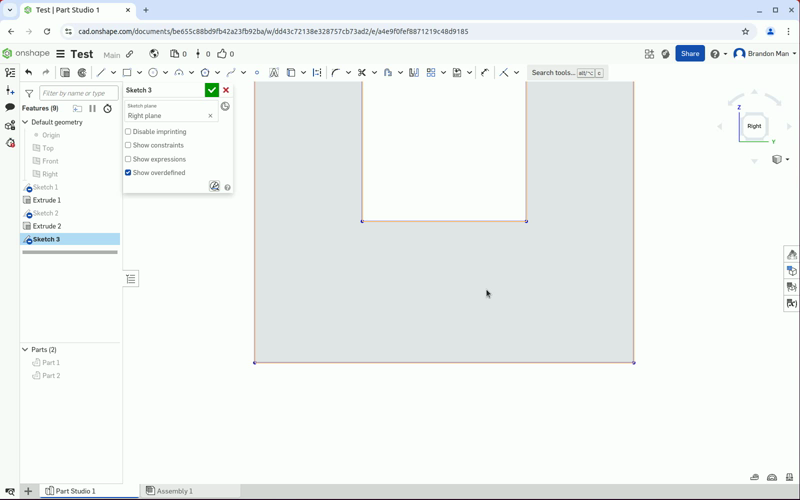
scroll(-6)
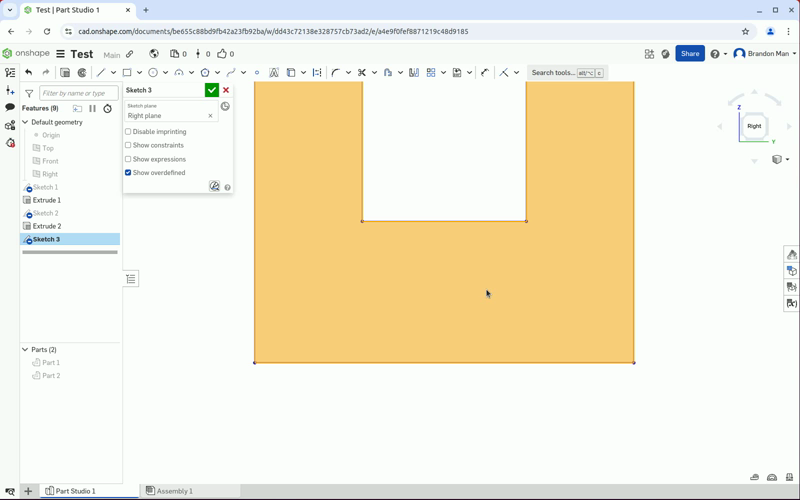
scroll(-6)
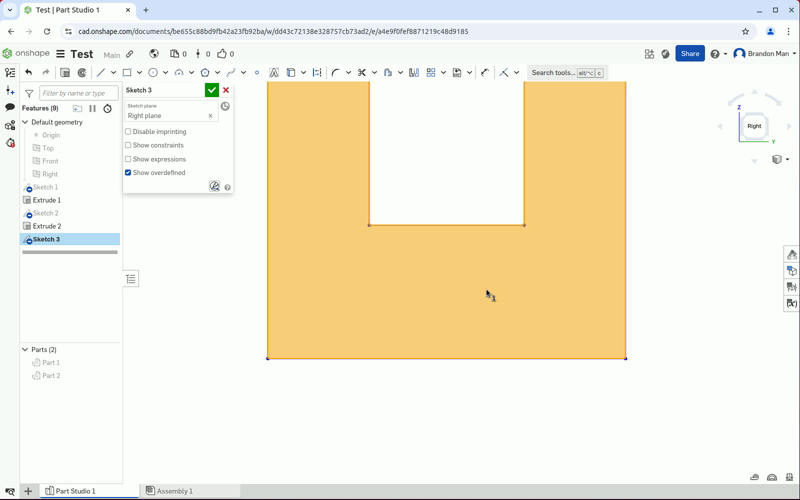
scroll(-6)
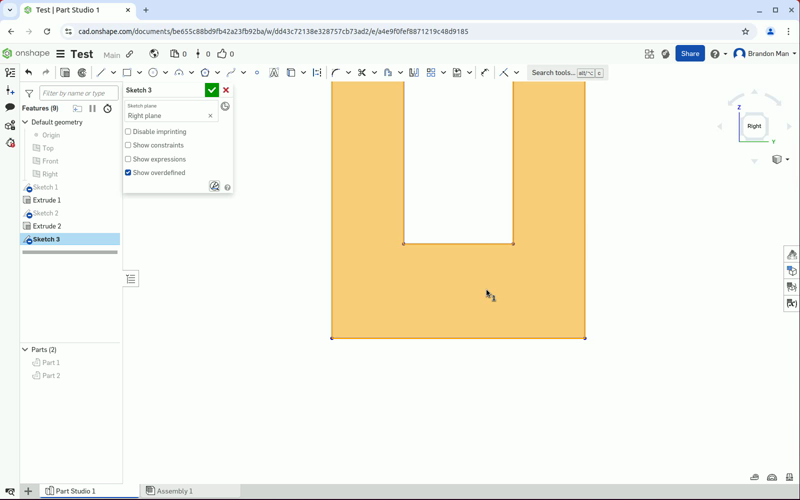
scroll(-6)
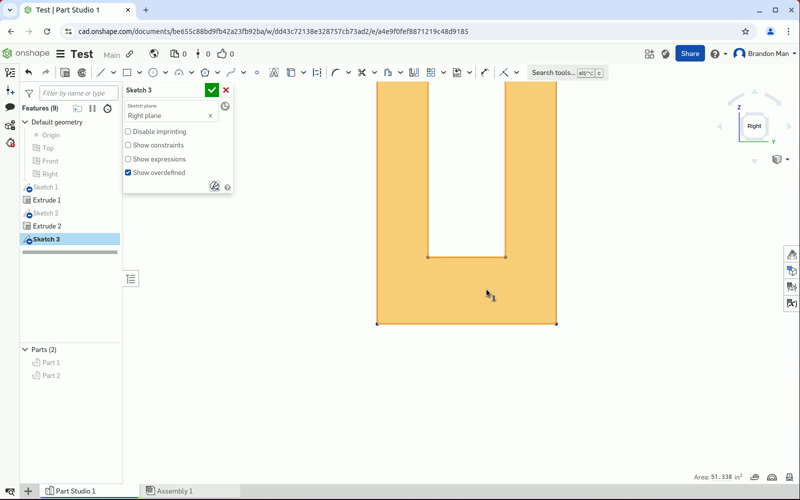
scroll(-6)
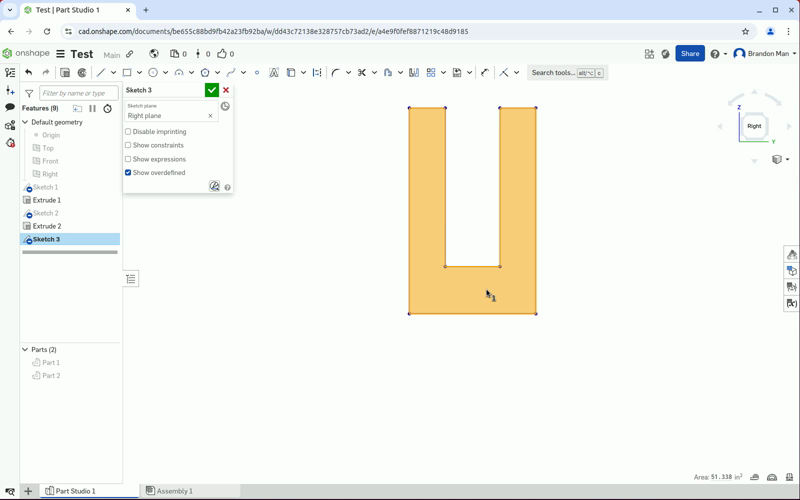
scroll(-6)
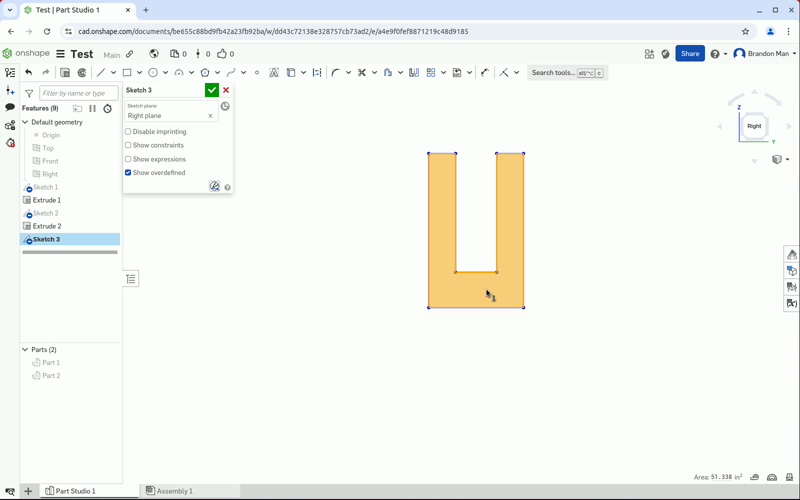
scroll(-6)
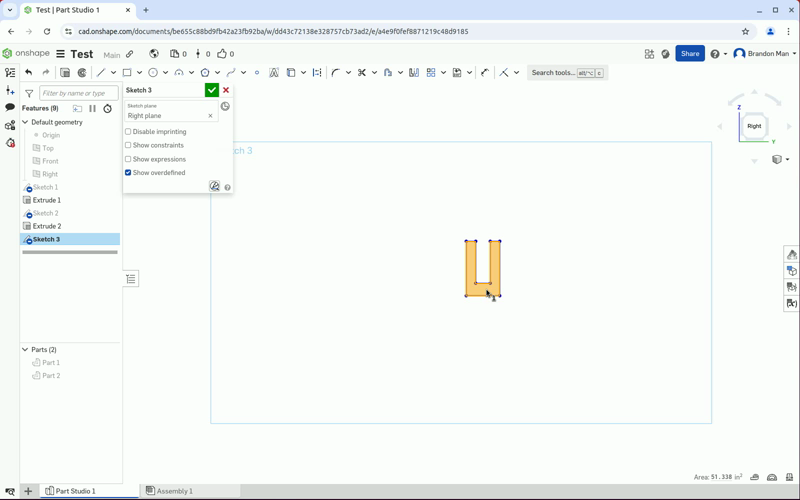
mouse_move(73, 352)
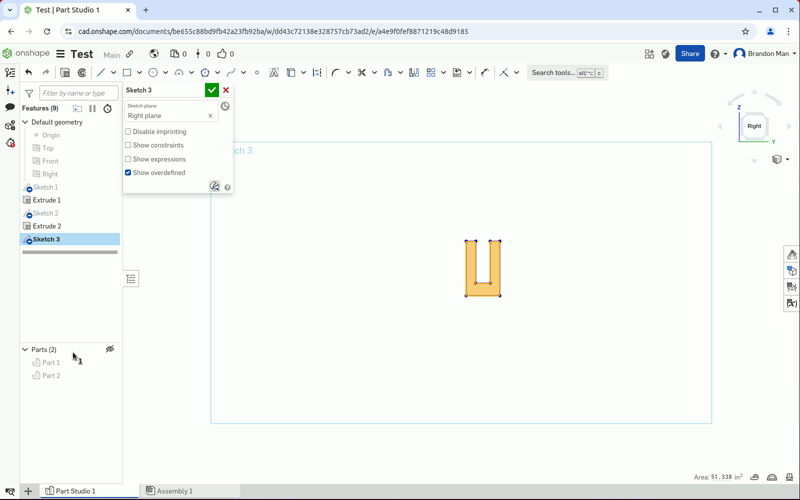
key(shift+y)
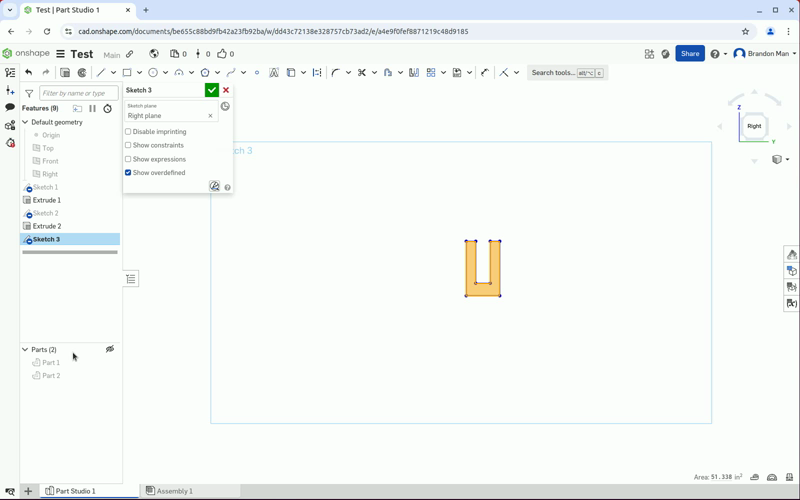
key(shift+e)
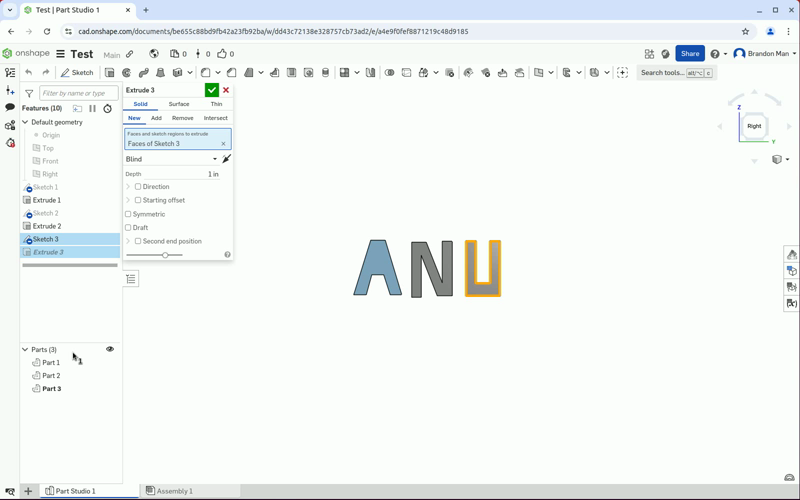
mouse_move(143, 106)
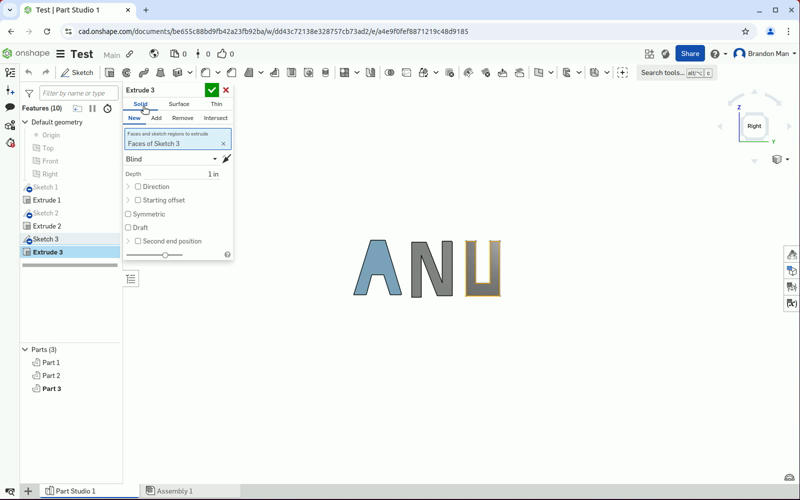
click(143, 106)
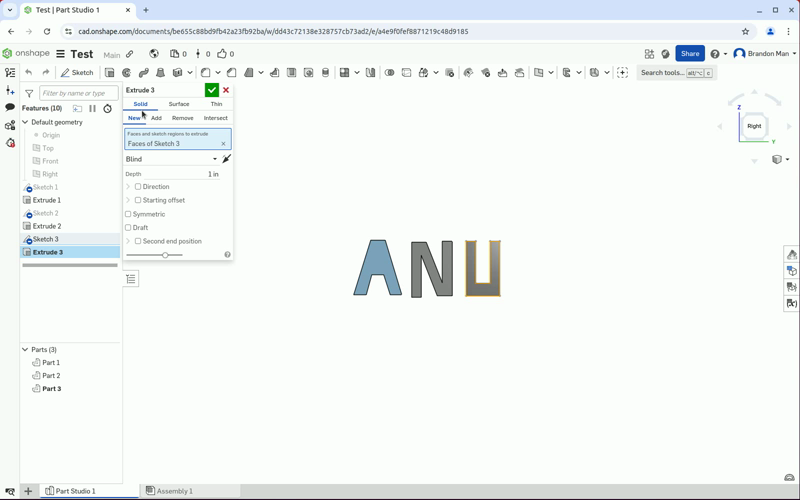
mouse_move(137, 120)
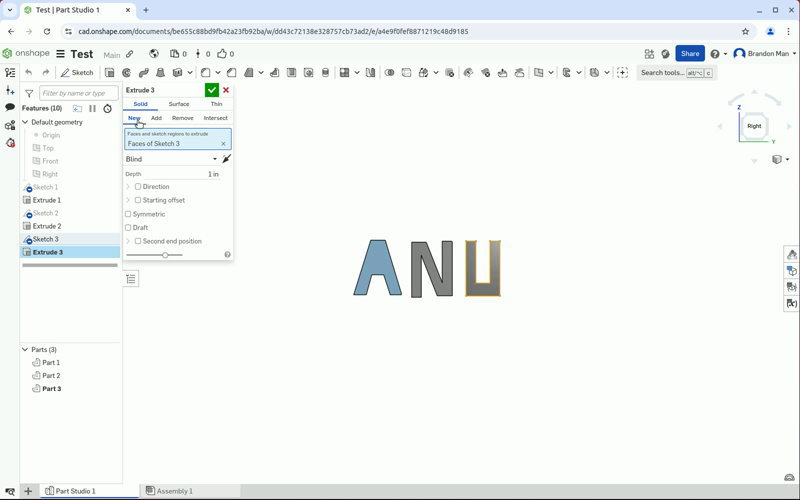
click(137, 120)
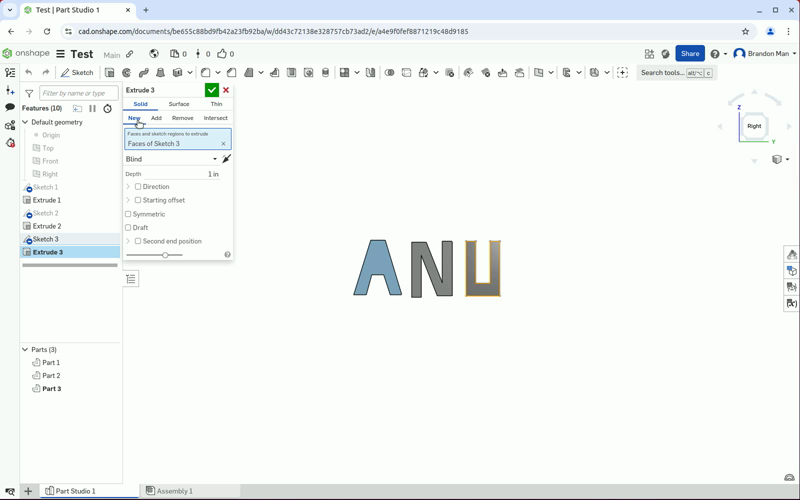
key(tab, 4)
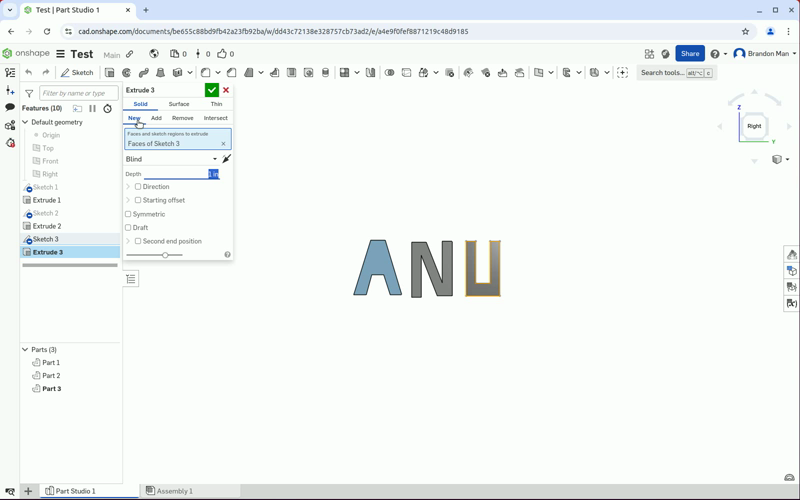
text(2.166)
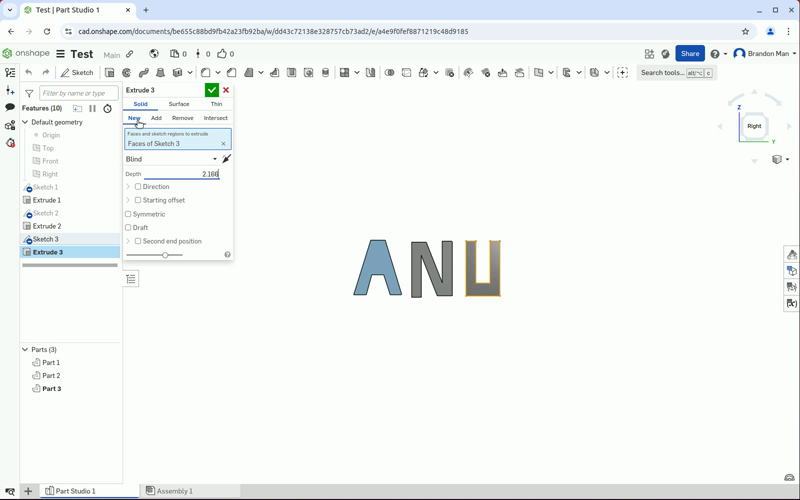
key(enter)
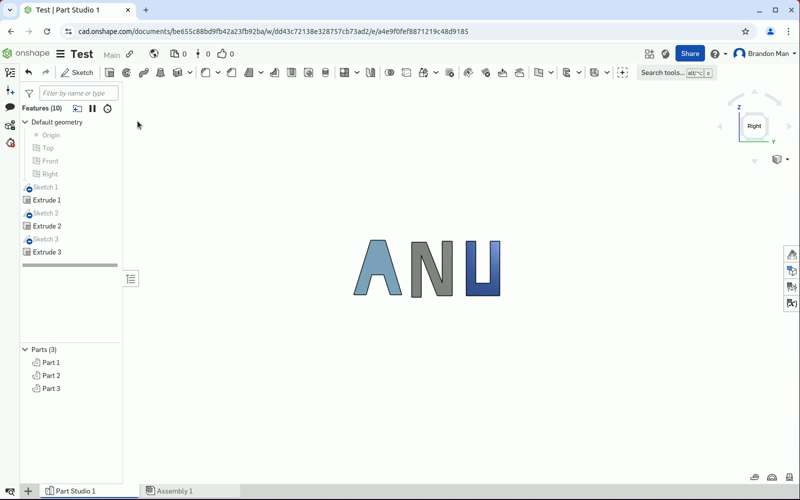
key(shift+h)
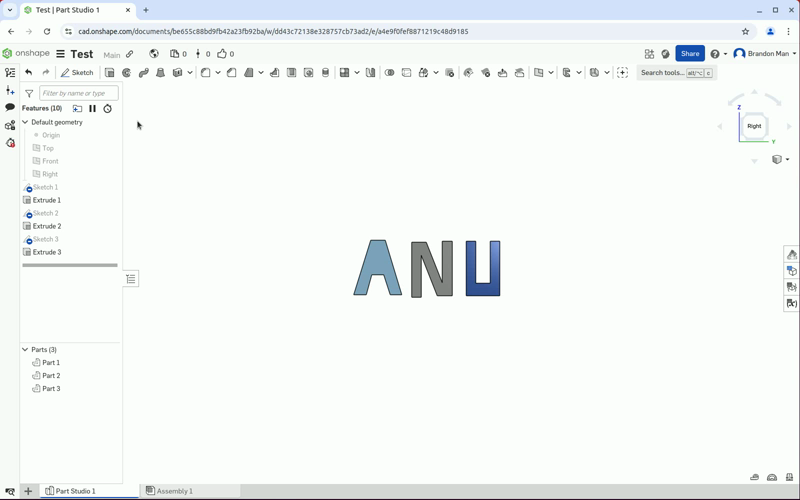
key(shift+h)
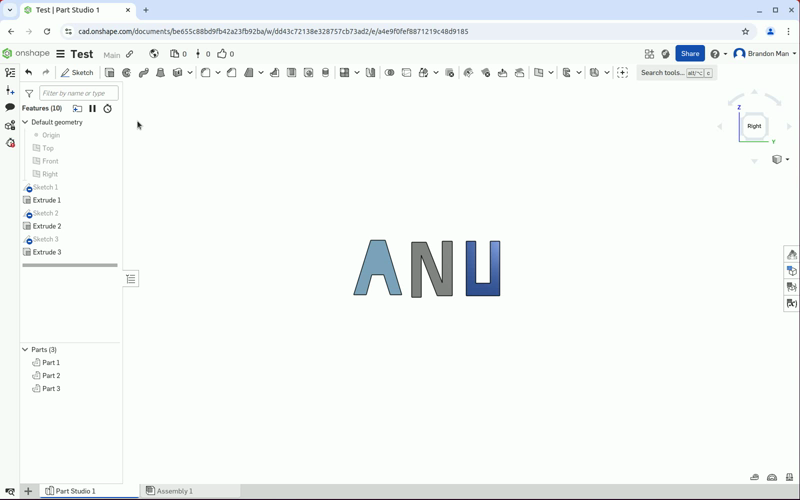
mouse_move(73, 189)
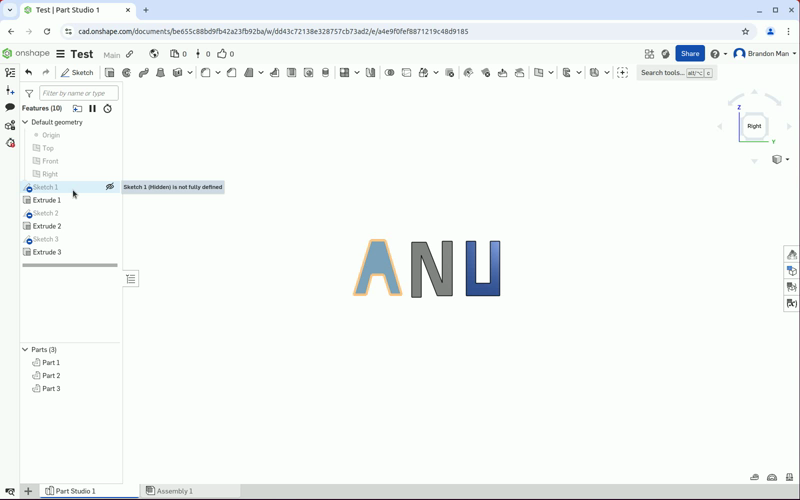
click(73, 189)
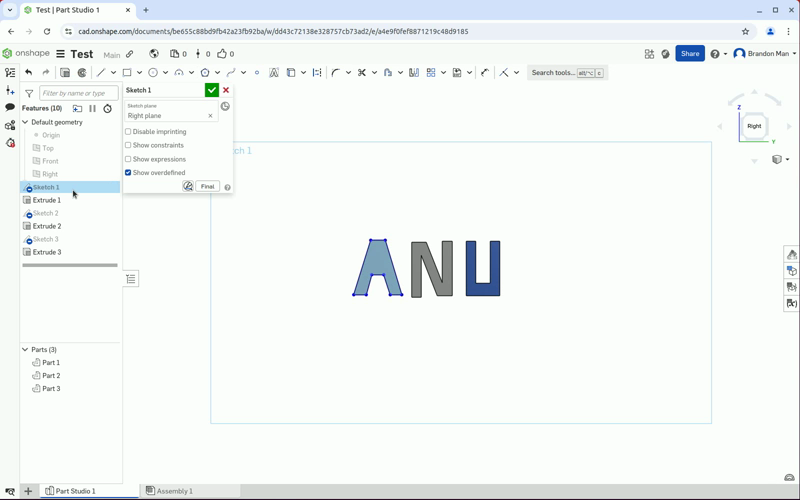
mouse_move(229, 92)
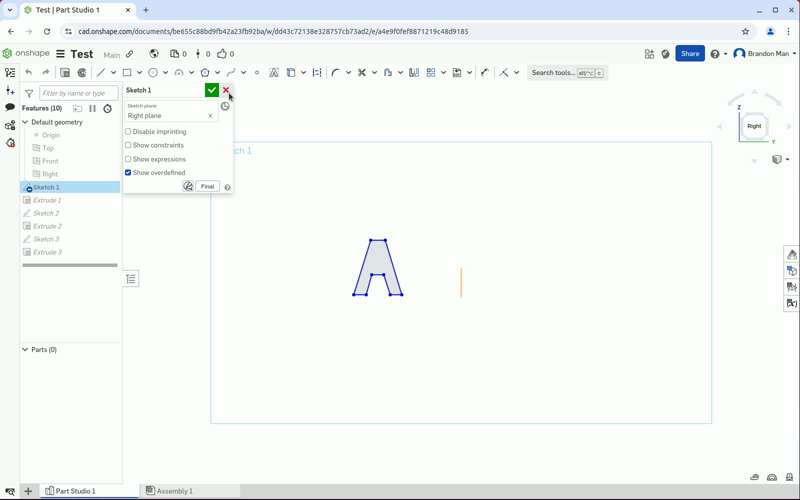
click(229, 92)
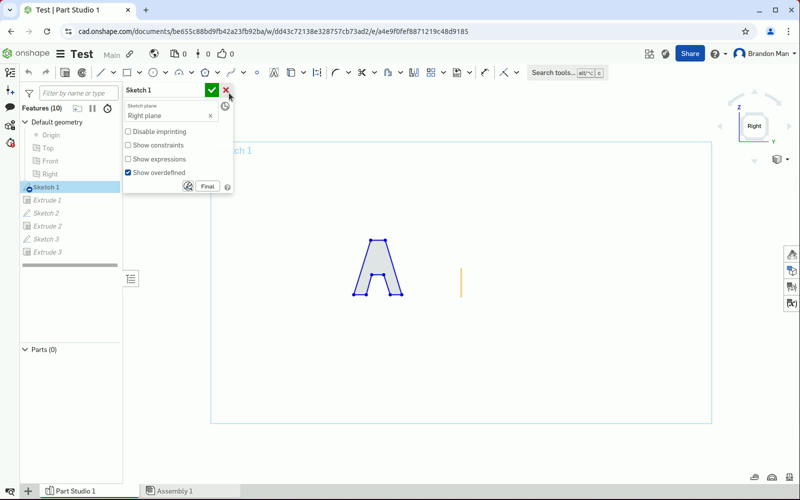
key(shift+s)
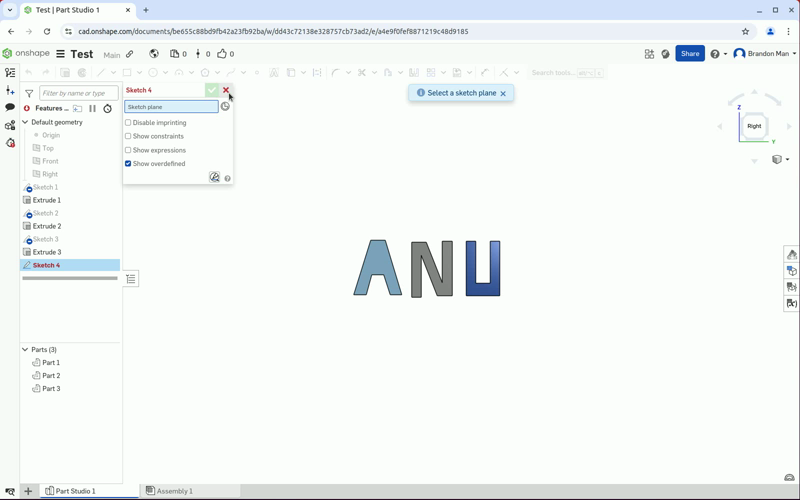
mouse_move(73, 176)
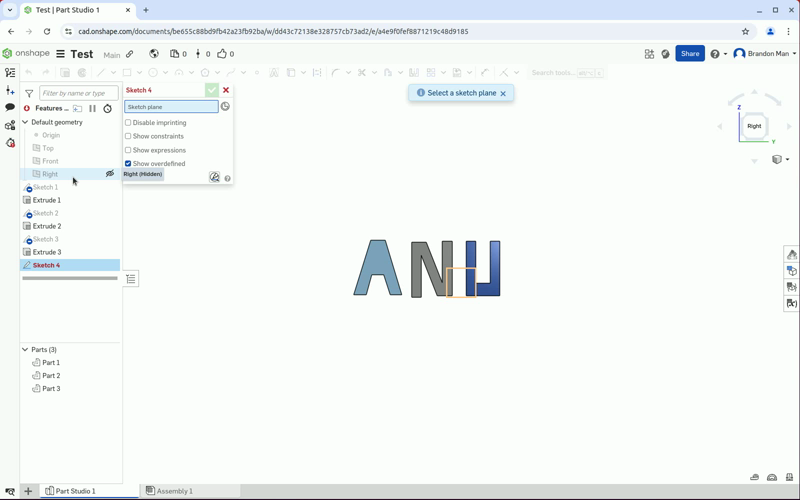
click(73, 176)
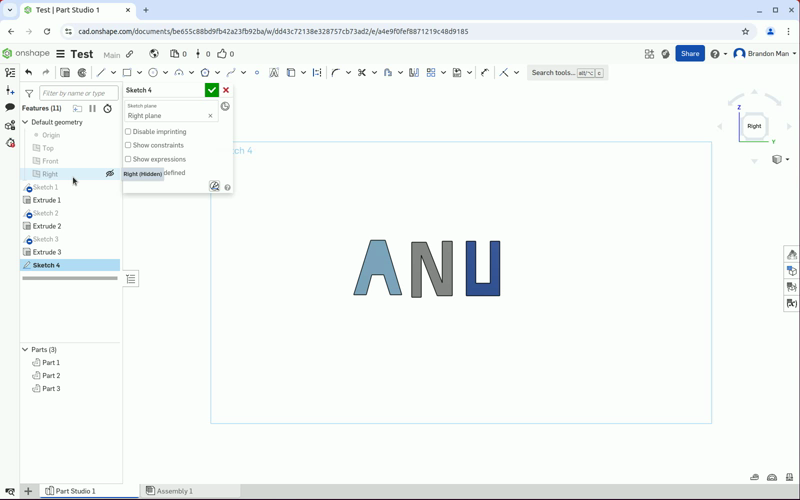
mouse_move(73, 352)
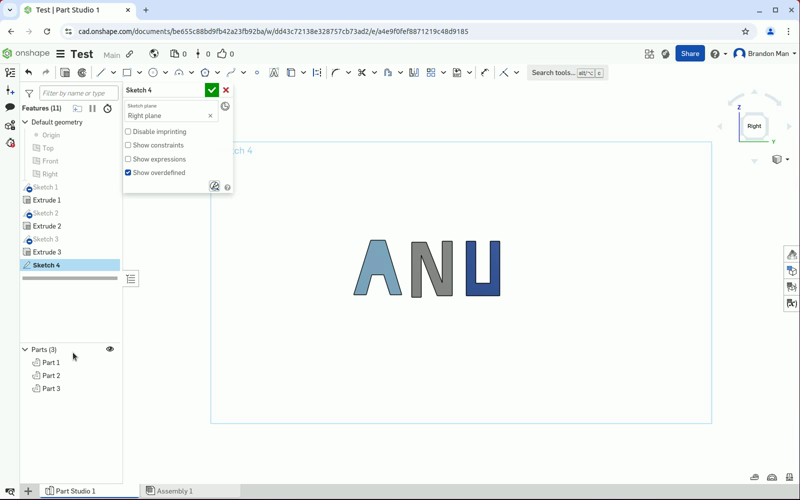
key(y)
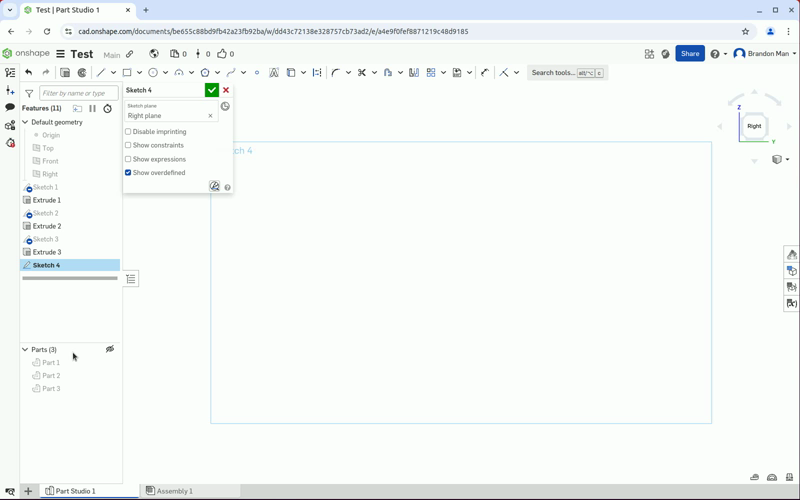
key(l)
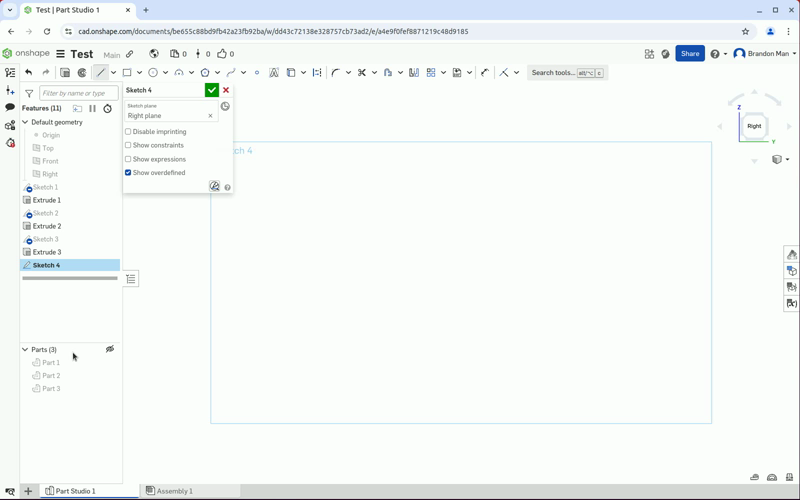
key_down(shift)
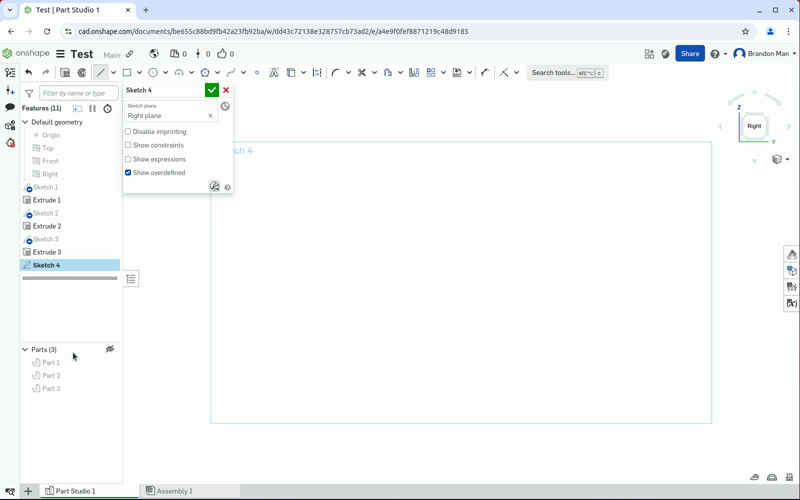
mouse_move(516, 294)
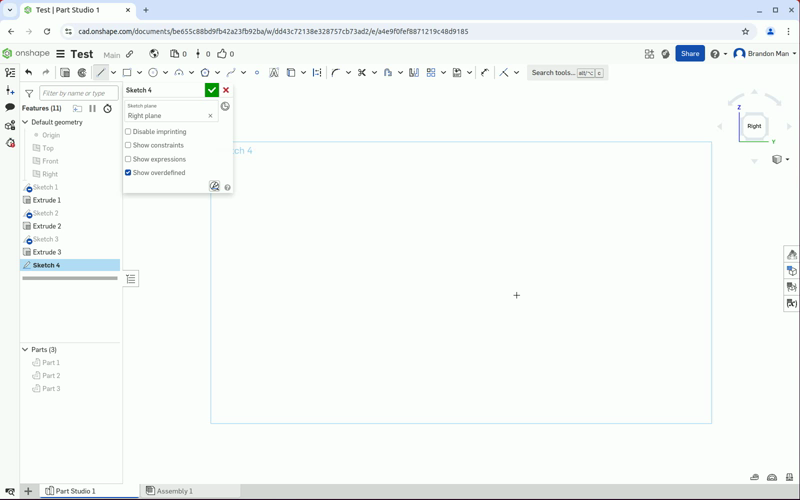
click(516, 294)
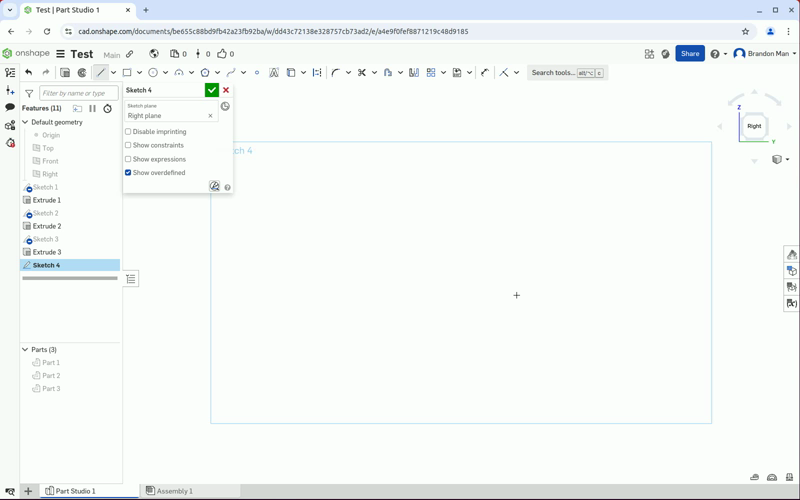
key_up(shift)
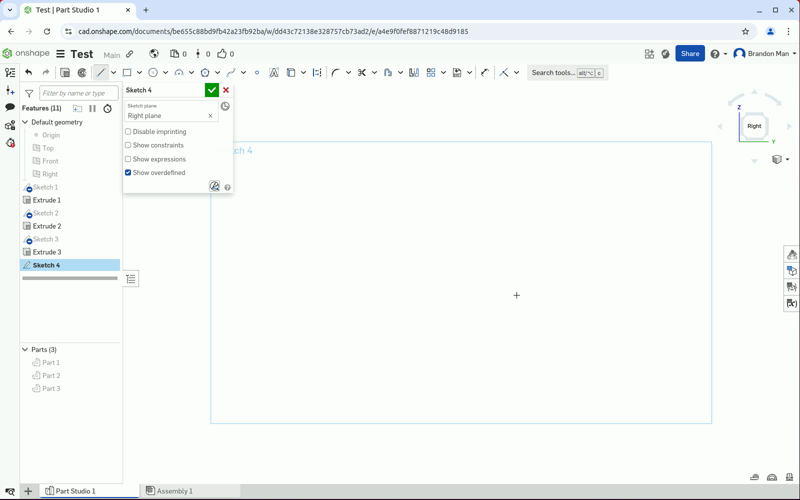
key_down(shift)
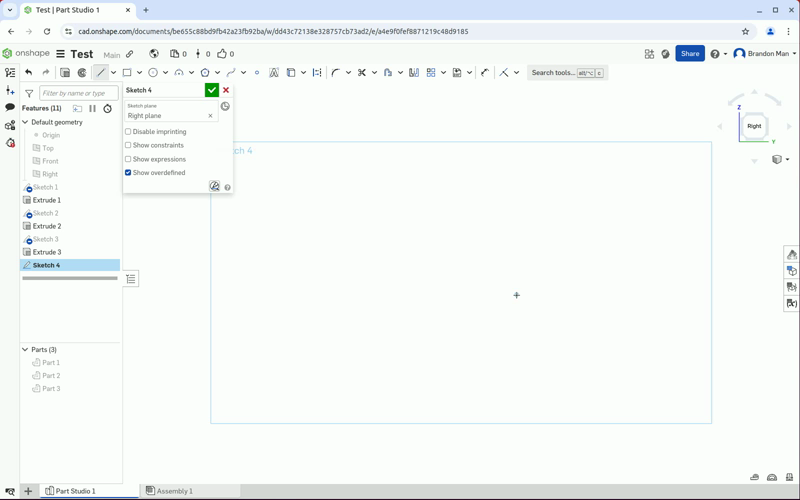
mouse_move(546, 294)
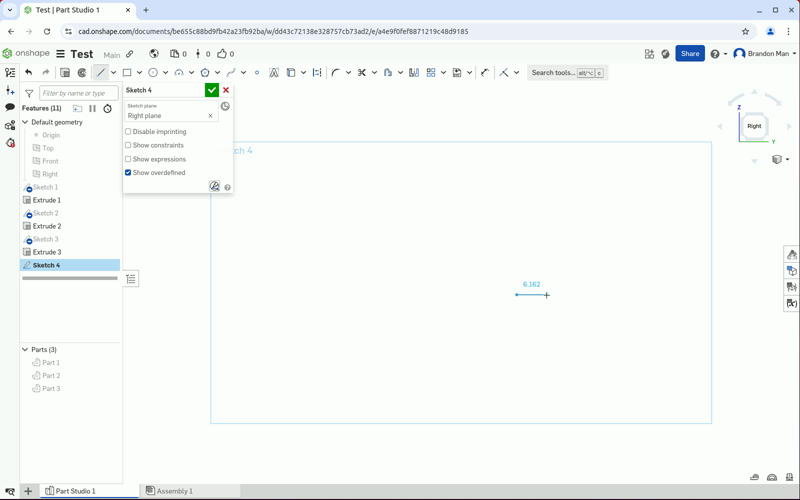
mouse_move(525, 294)
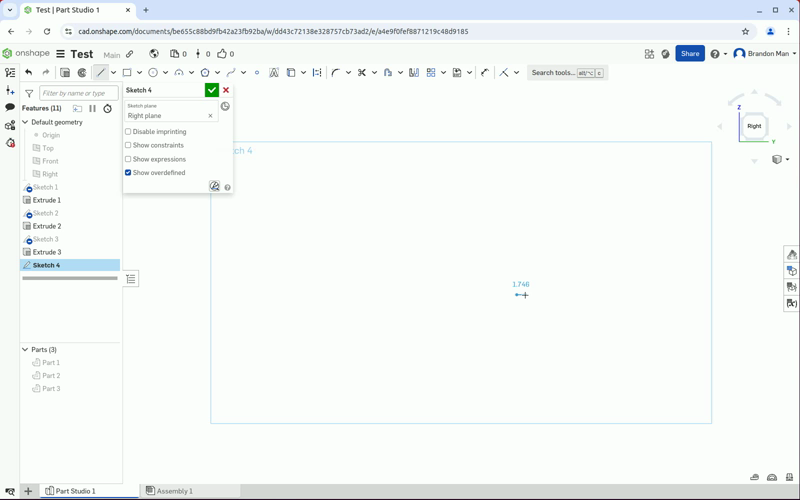
click(525, 294)
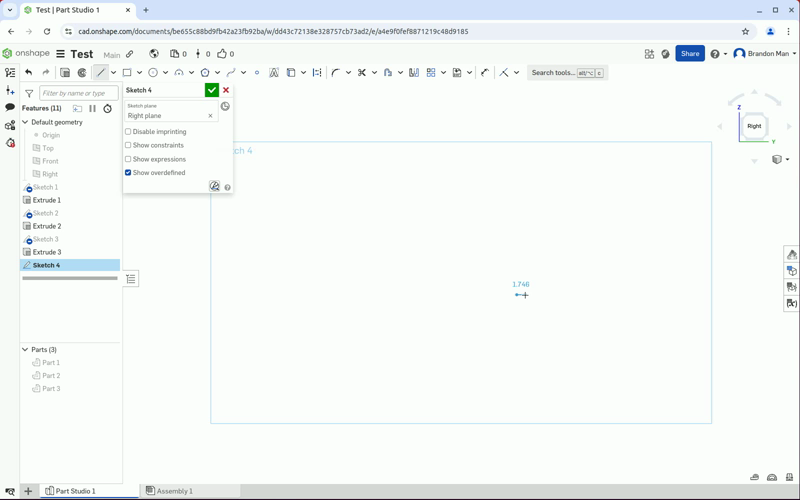
key_up(shift)
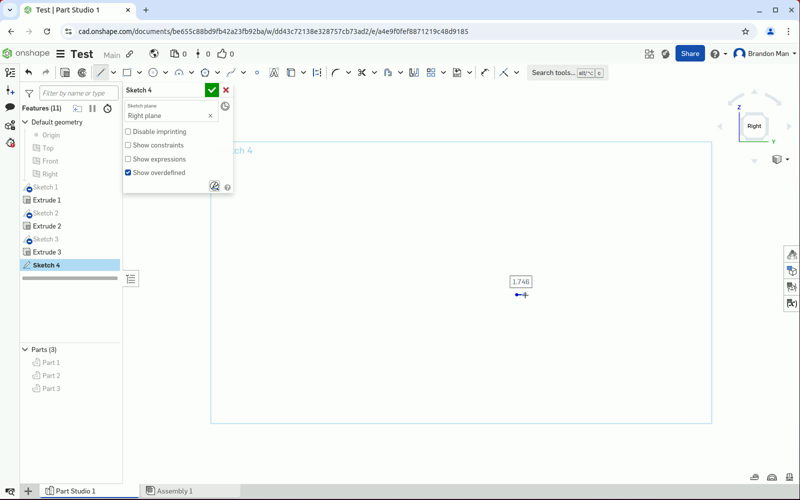
key_down(shift)
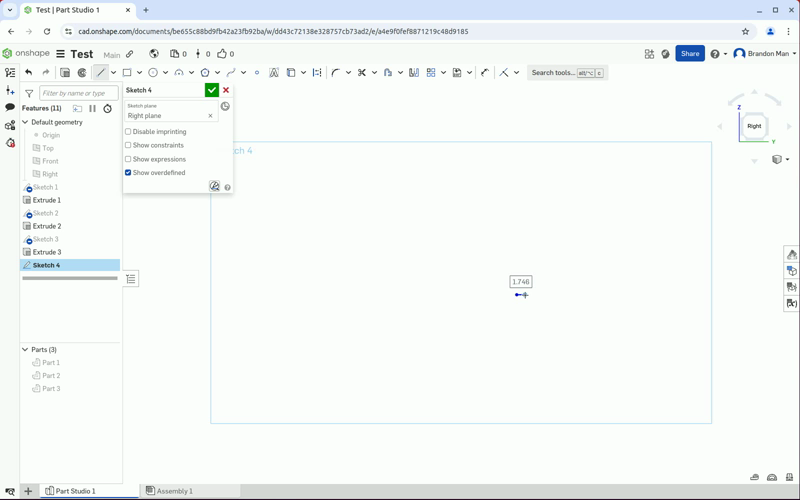
mouse_move(555, 294)
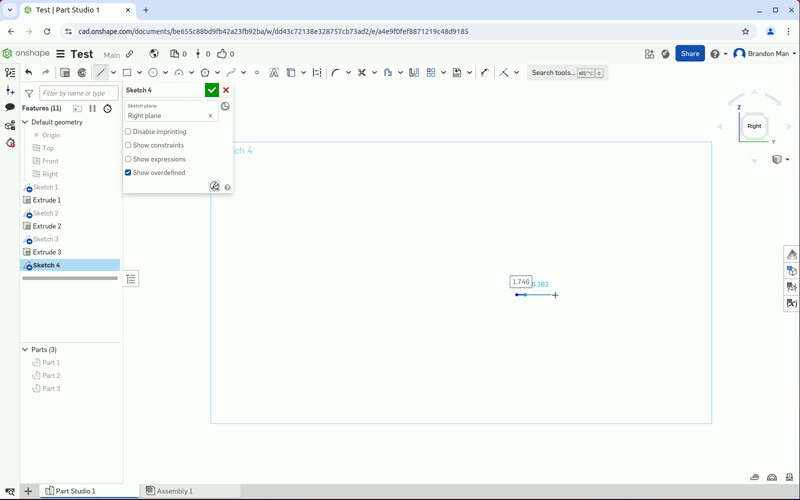
mouse_move(525, 250)
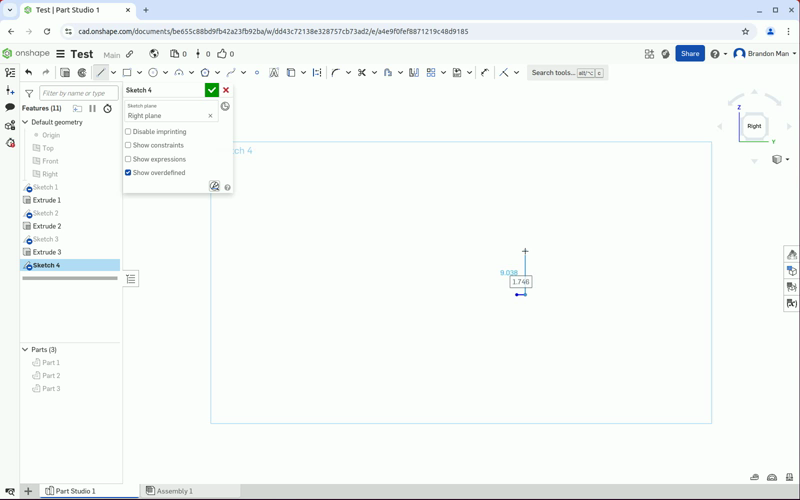
click(525, 250)
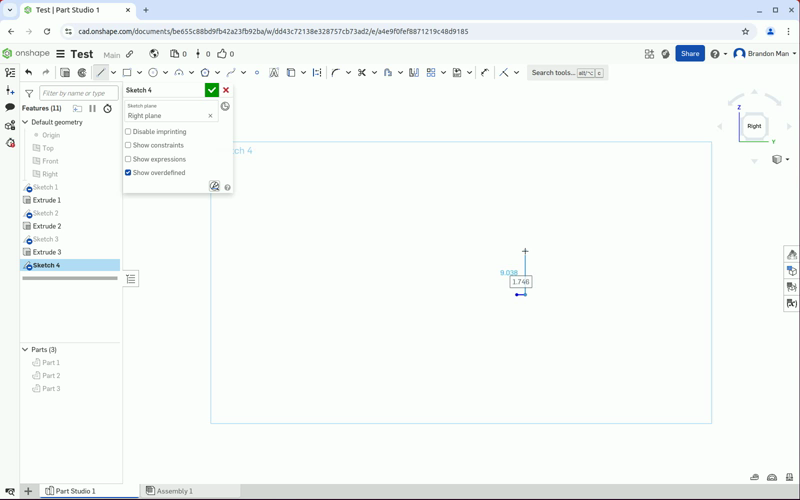
key_up(shift)
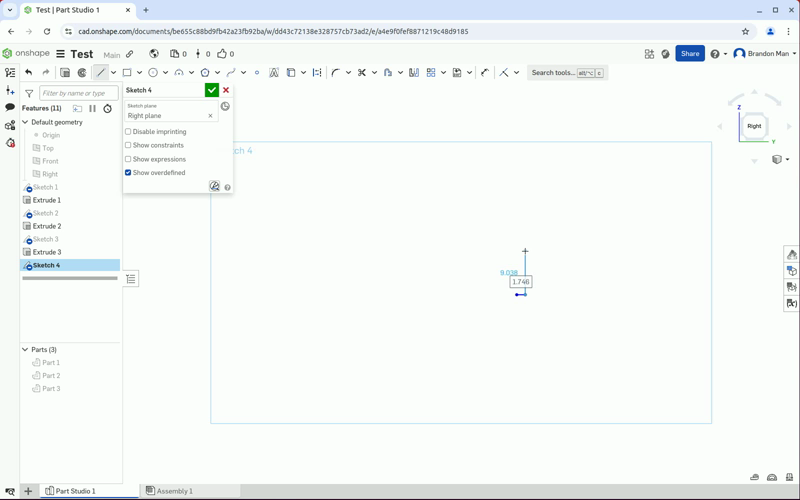
key_down(shift)
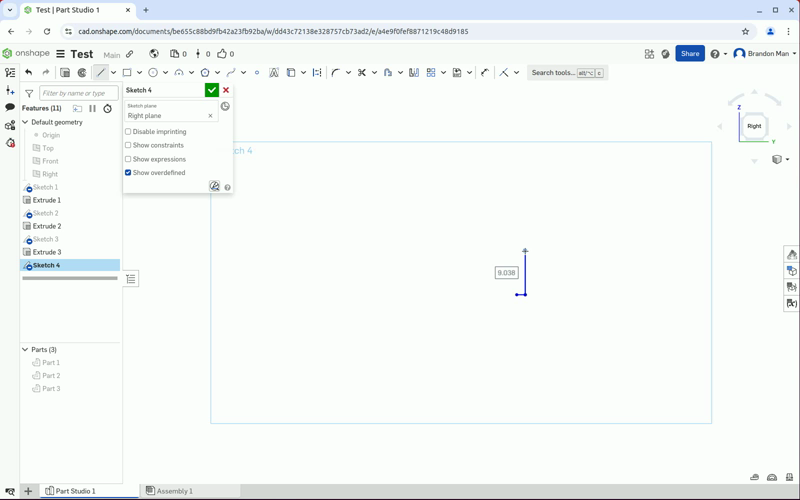
mouse_move(555, 250)
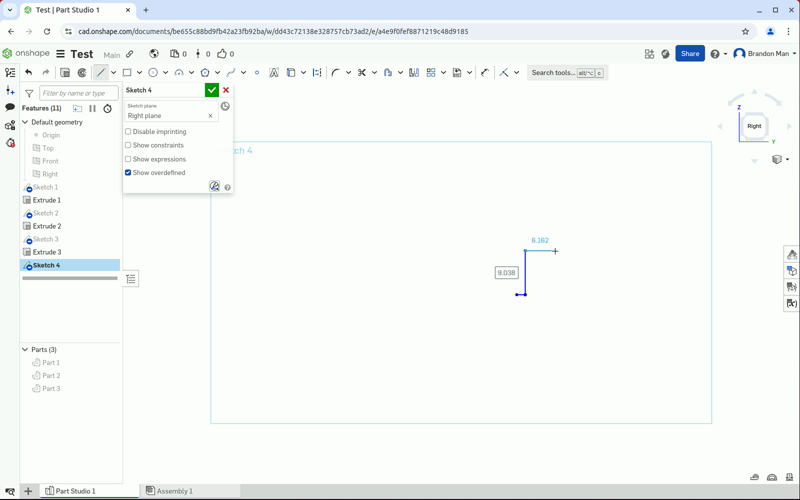
mouse_move(540, 276)
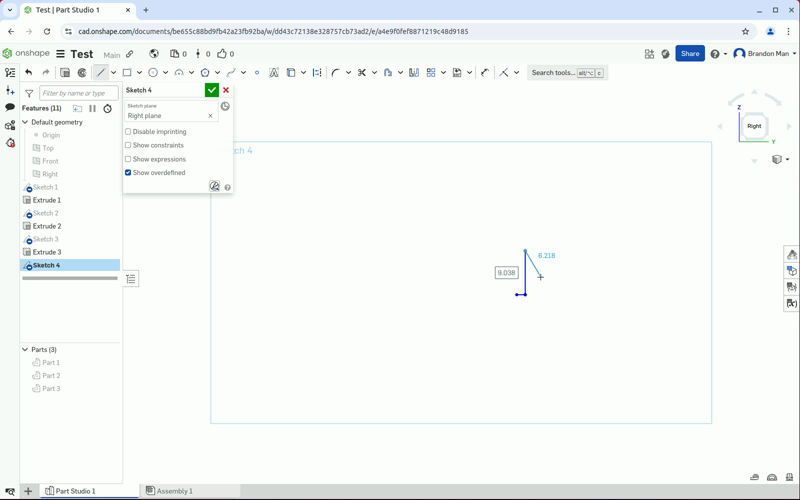
click(540, 276)
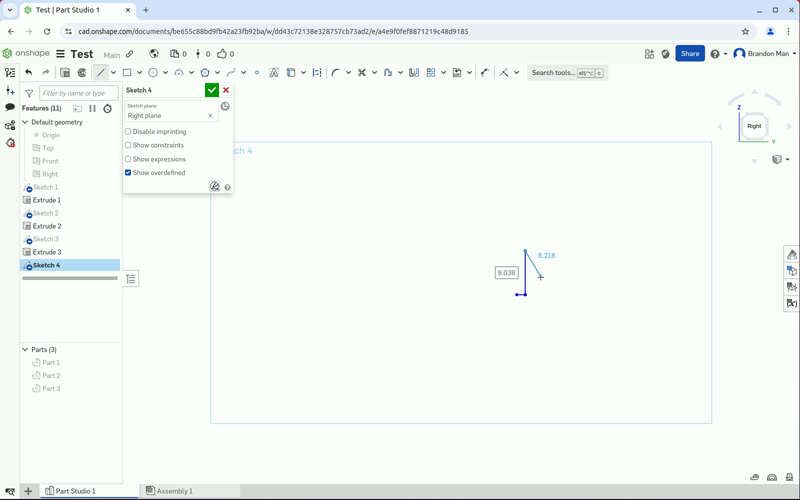
key_up(shift)
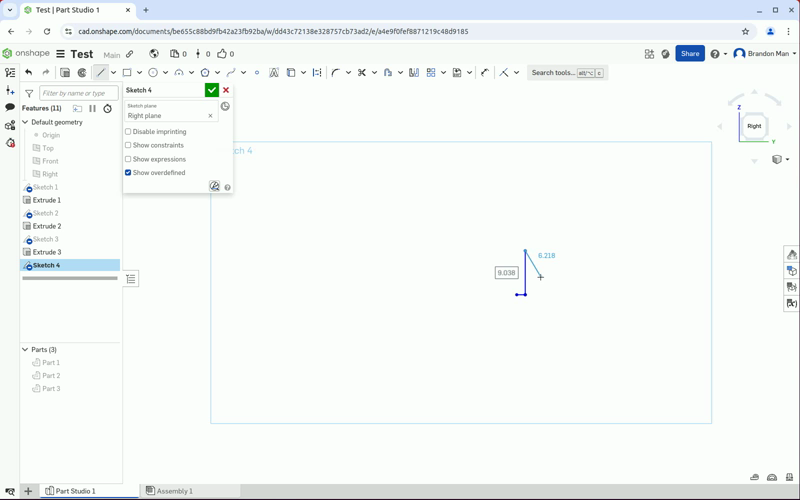
key_down(shift)
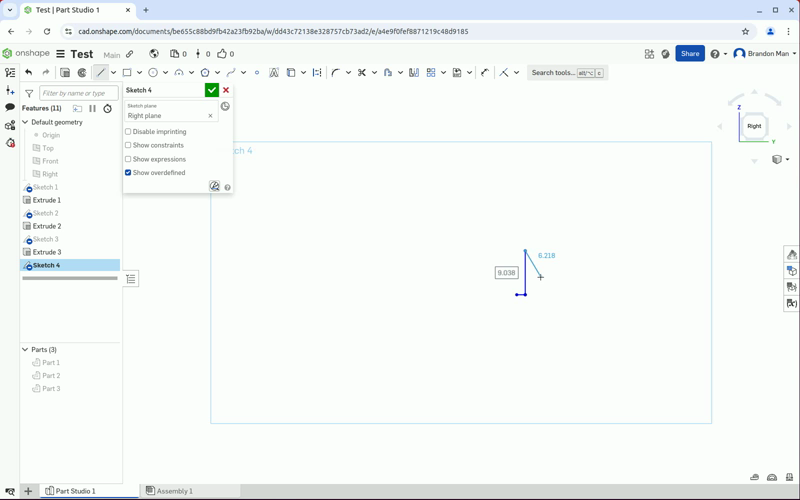
mouse_move(570, 276)
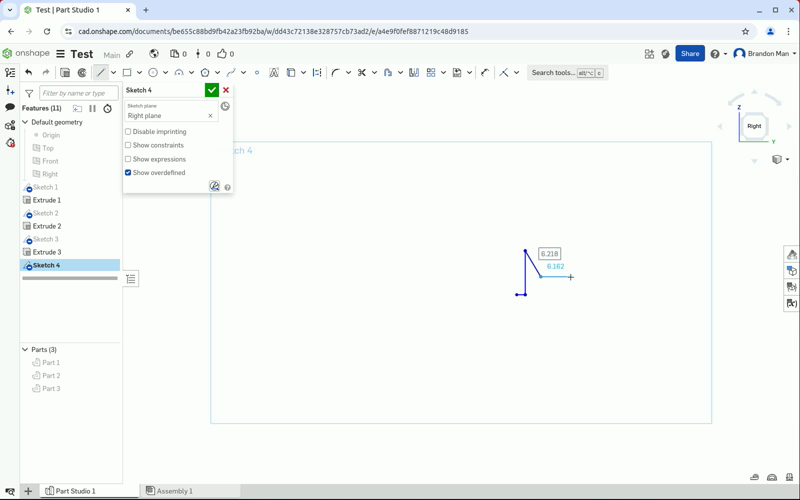
mouse_move(549, 276)
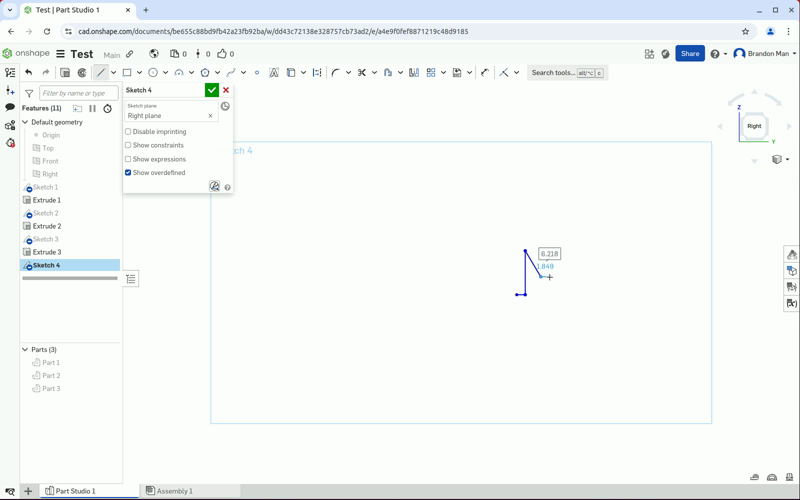
click(549, 276)
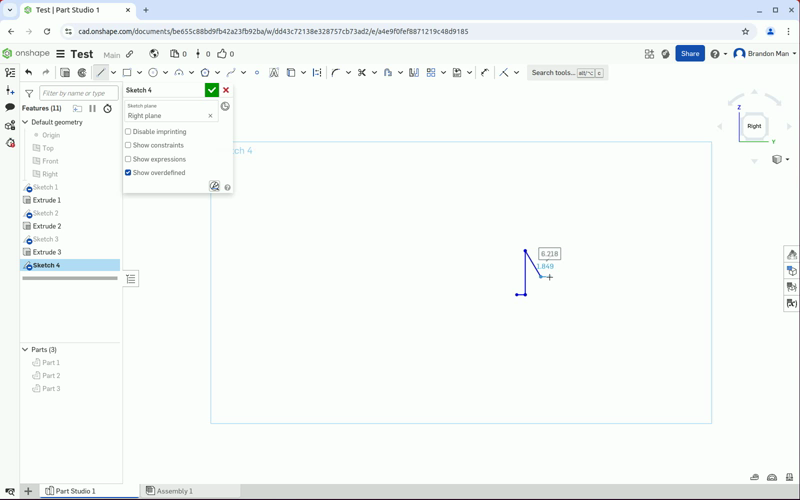
key_up(shift)
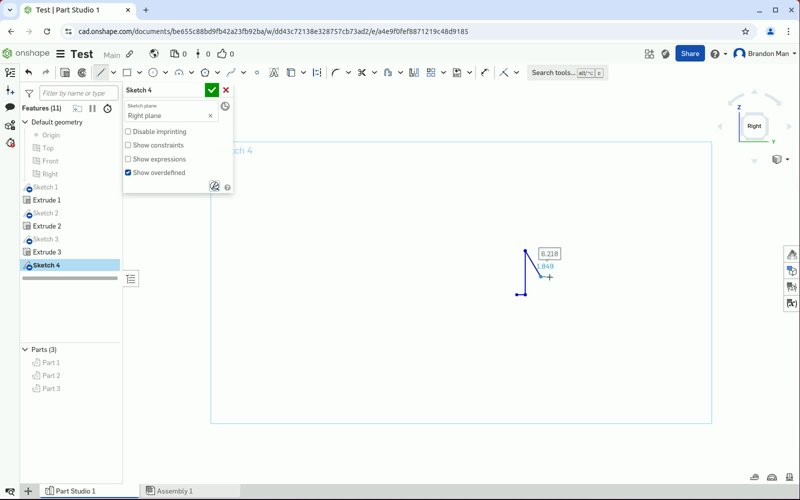
key_down(shift)
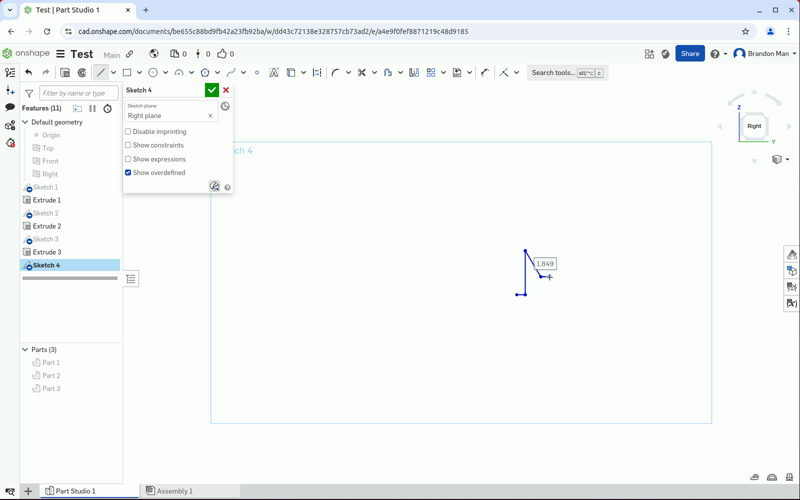
mouse_move(579, 276)
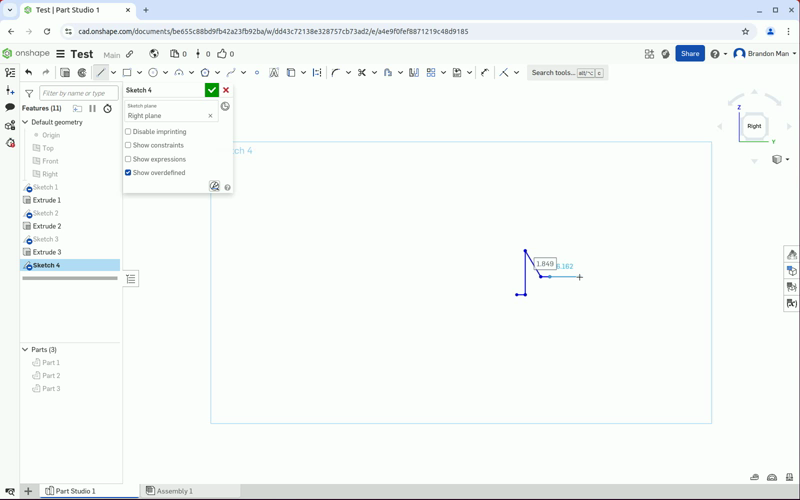
mouse_move(565, 250)
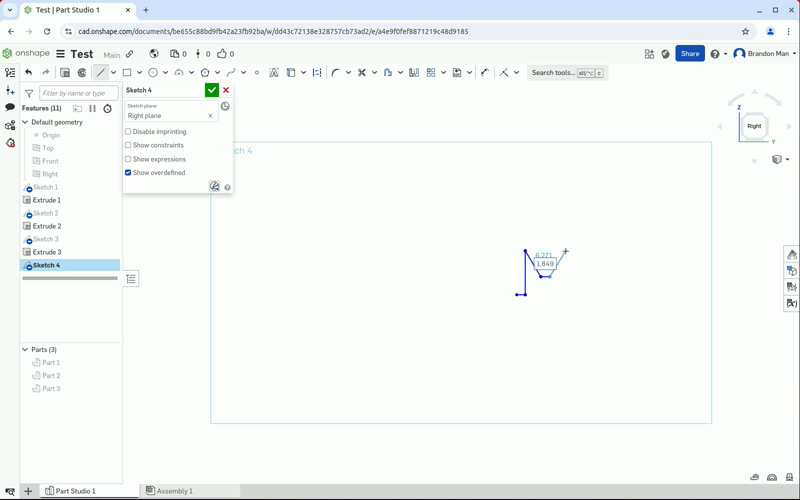
click(565, 250)
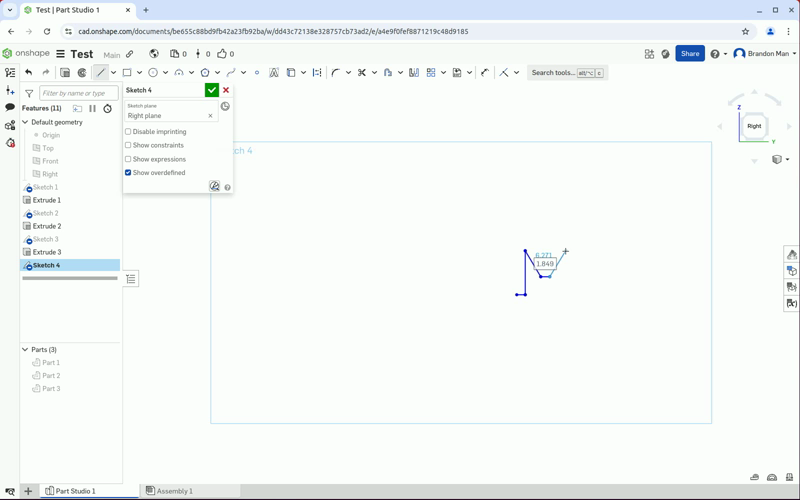
key_up(shift)
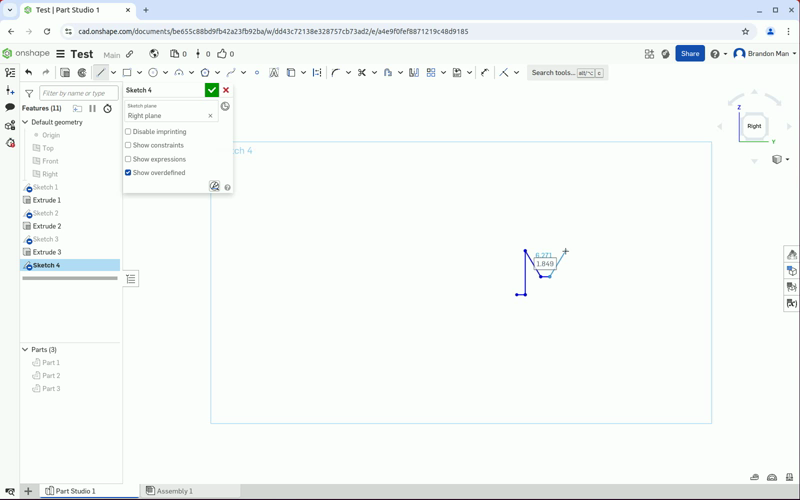
key_down(shift)
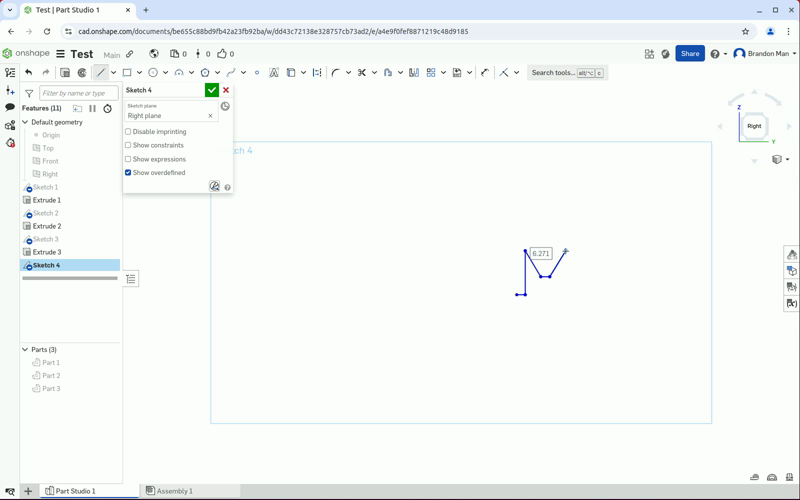
mouse_move(589, 250)
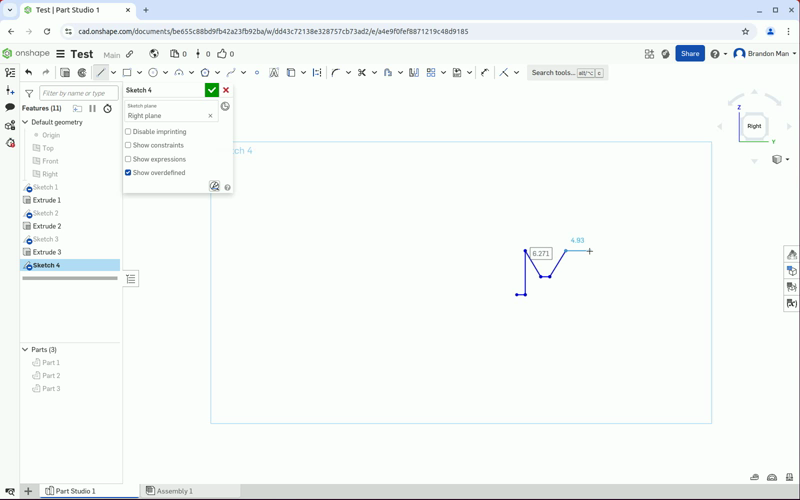
mouse_move(565, 294)
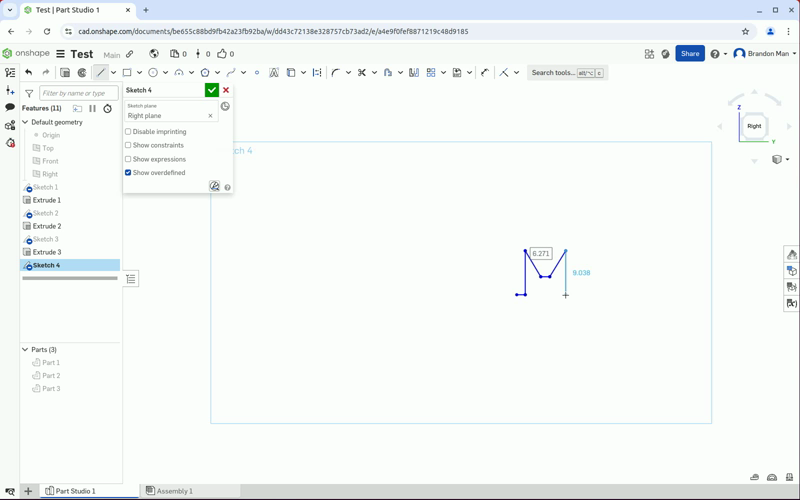
click(565, 294)
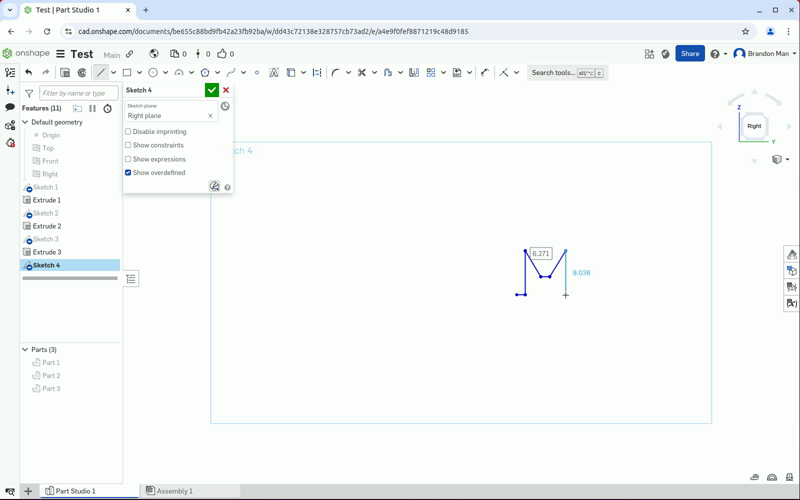
key_up(shift)
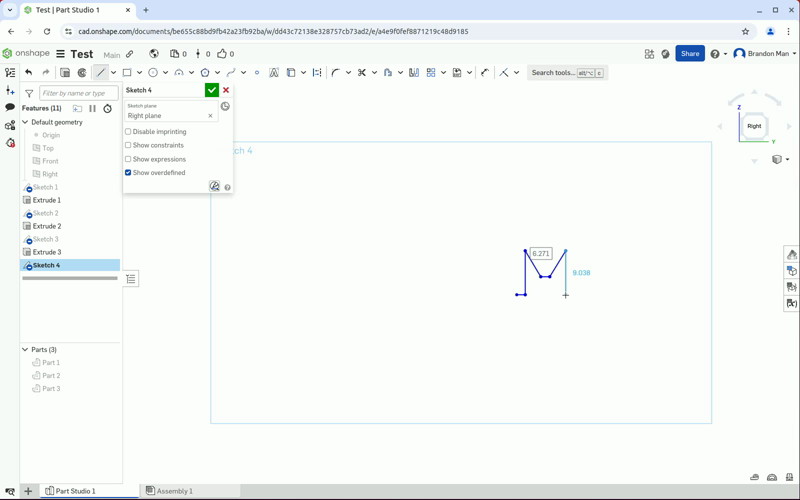
key_down(shift)
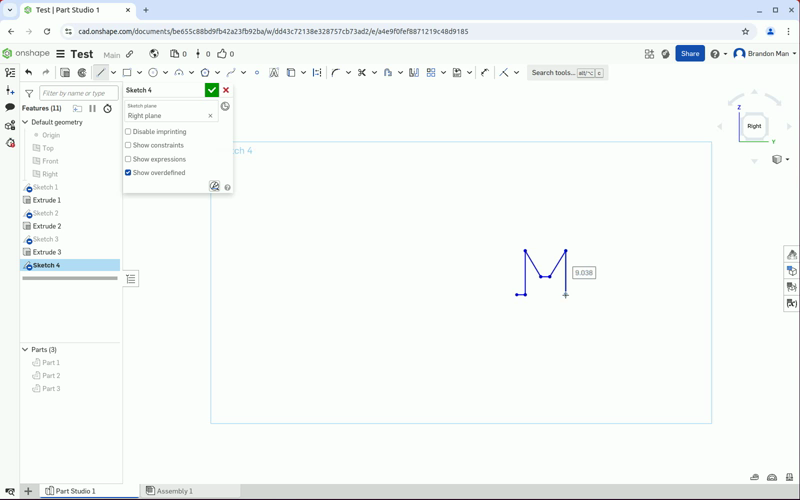
mouse_move(589, 294)
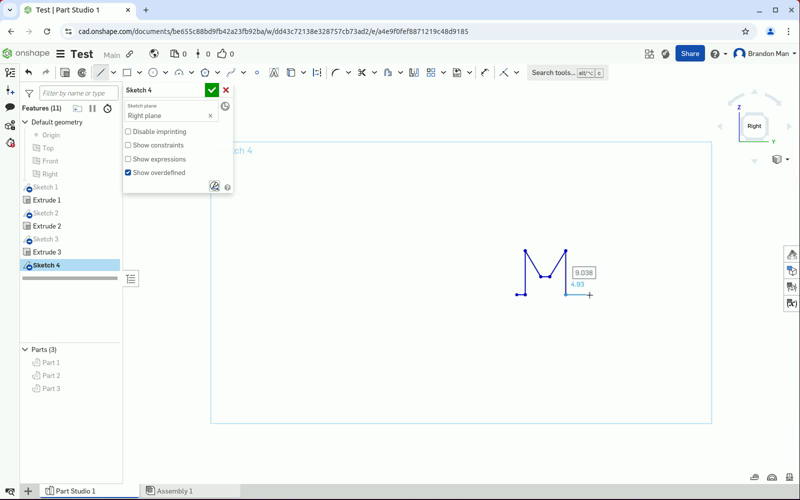
mouse_move(573, 294)
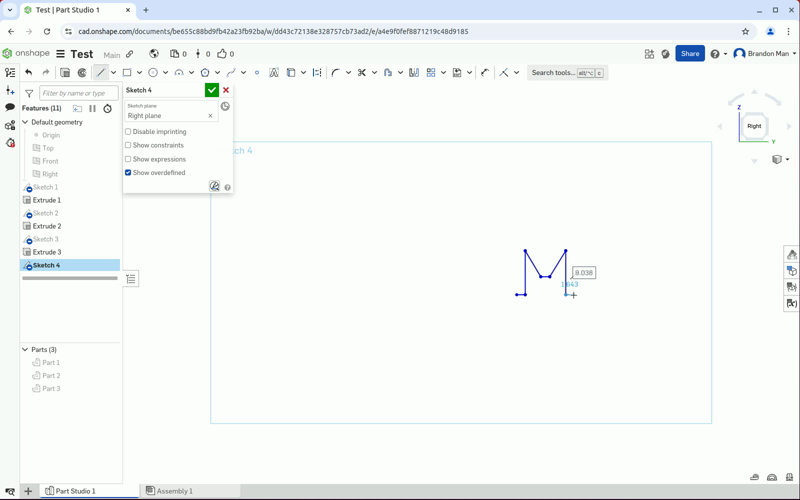
click(573, 294)
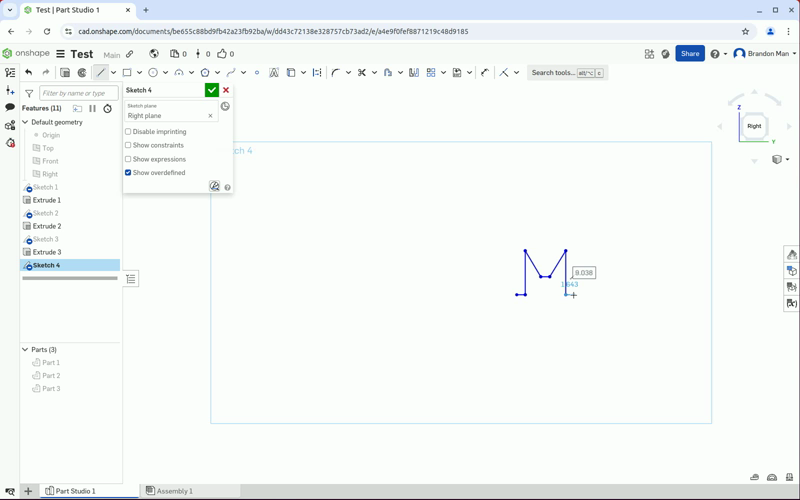
key_up(shift)
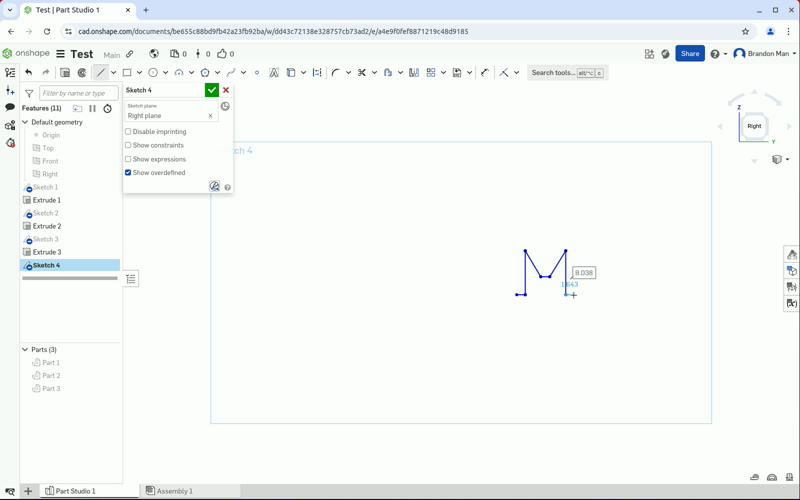
key_down(shift)
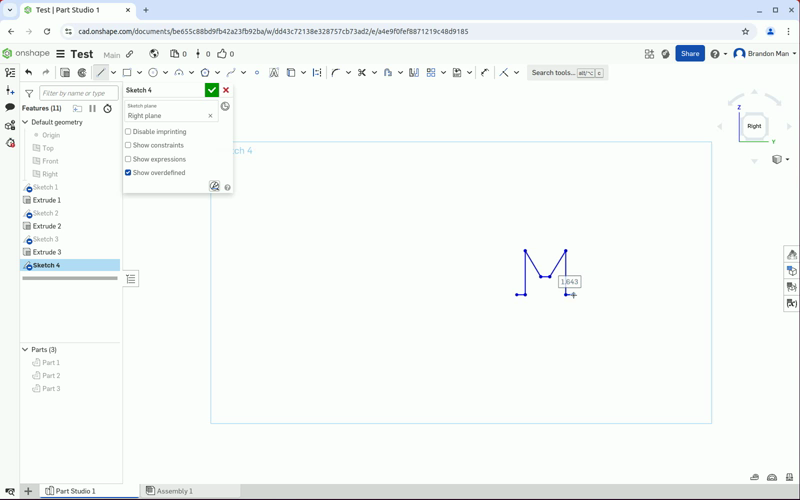
mouse_move(589, 294)
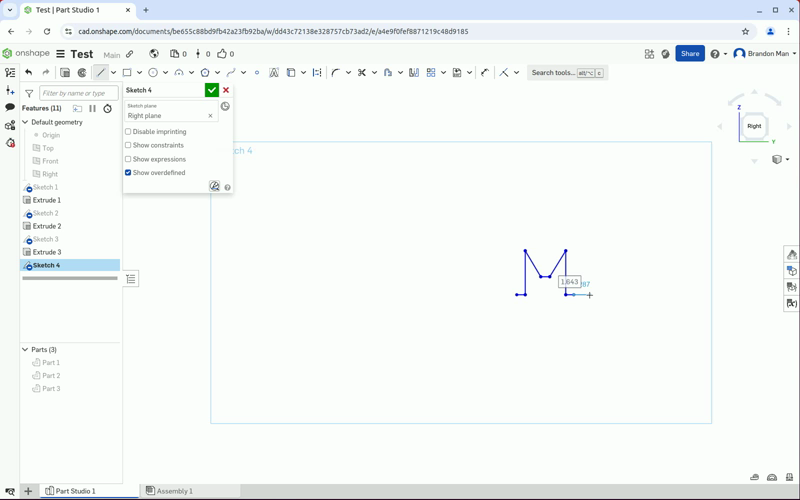
mouse_move(573, 239)
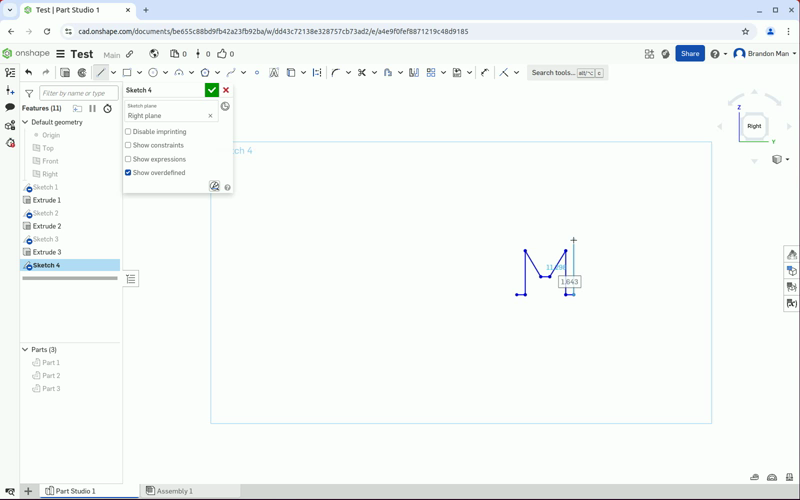
click(573, 239)
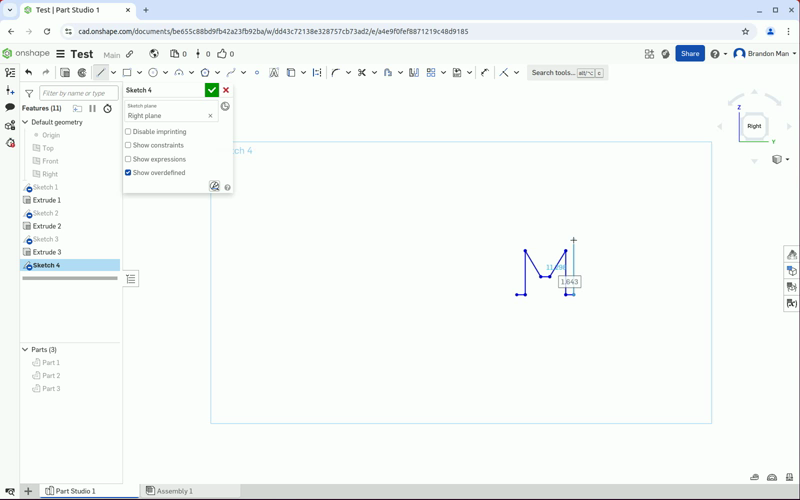
key_up(shift)
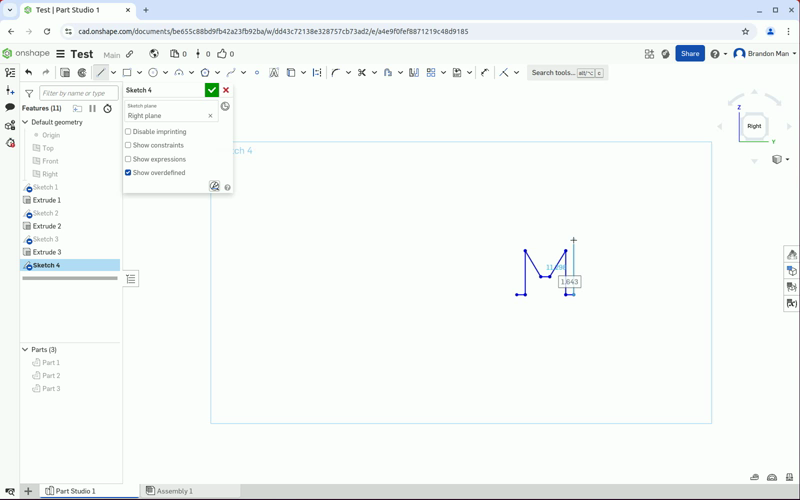
key_down(shift)
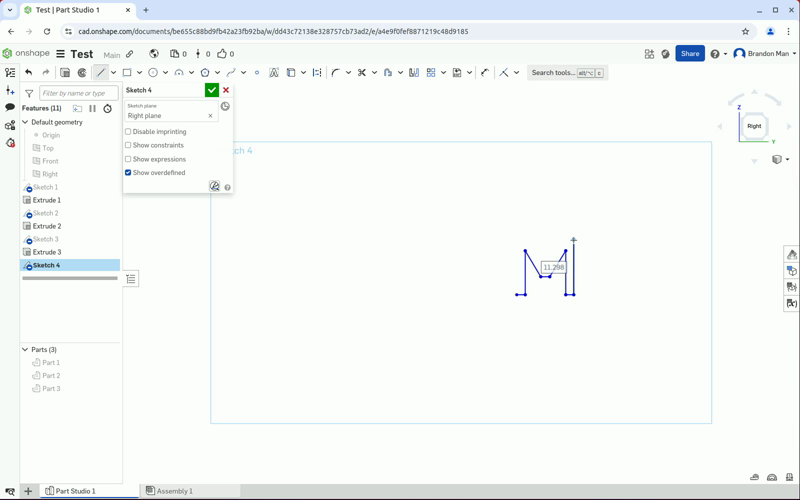
mouse_move(589, 239)
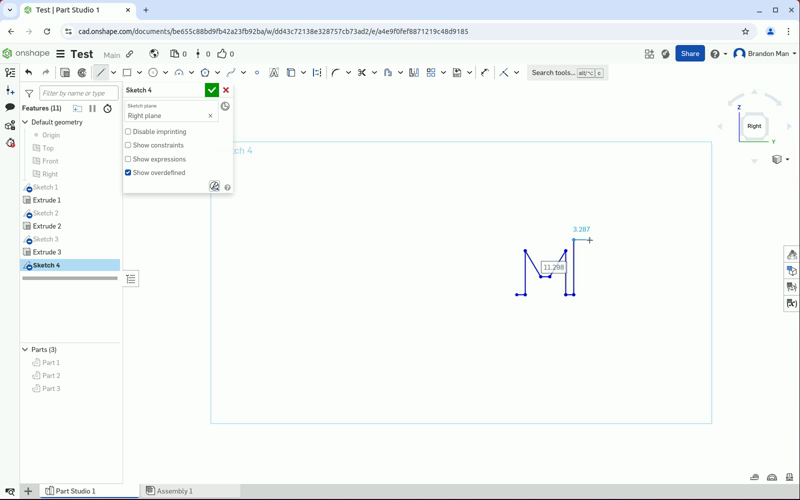
mouse_move(561, 239)
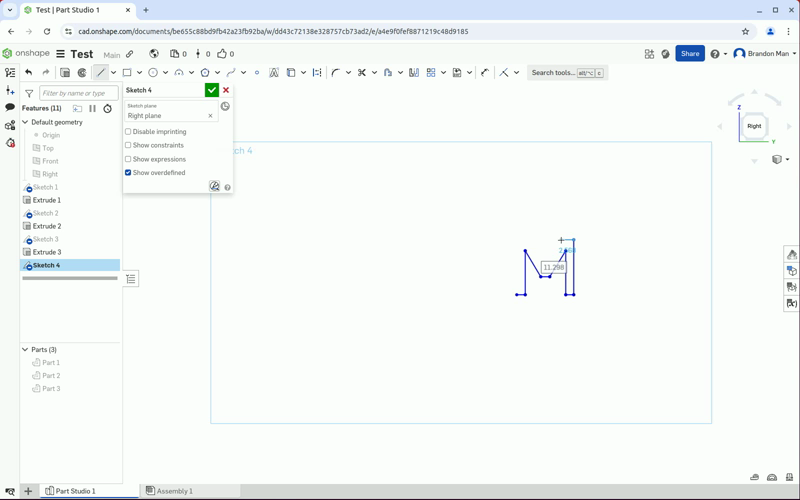
click(561, 239)
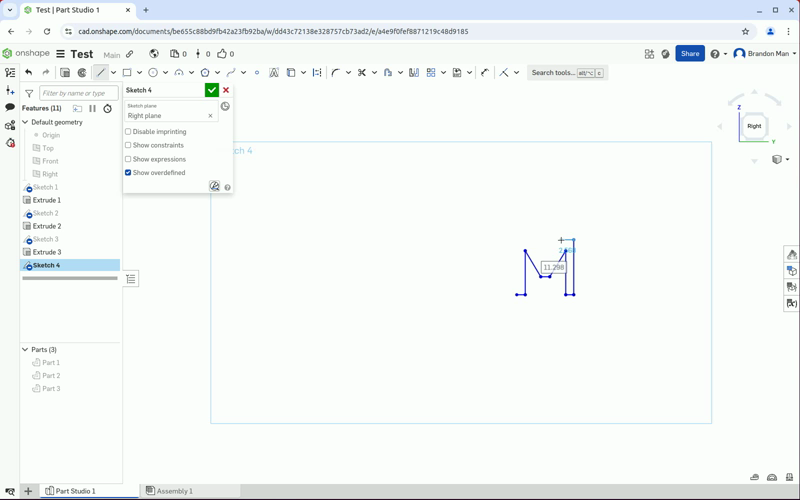
key_up(shift)
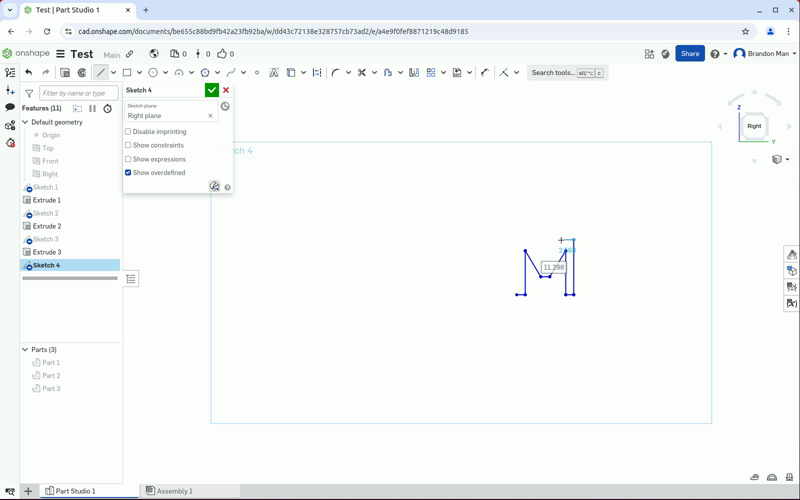
key_down(shift)
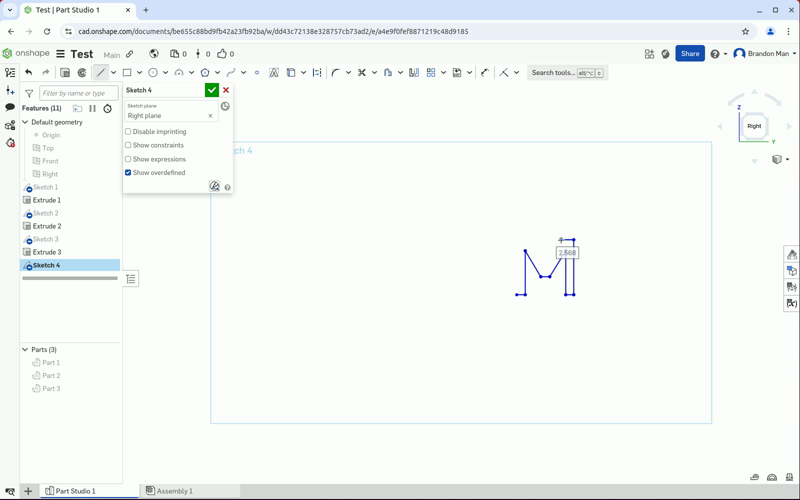
mouse_move(589, 239)
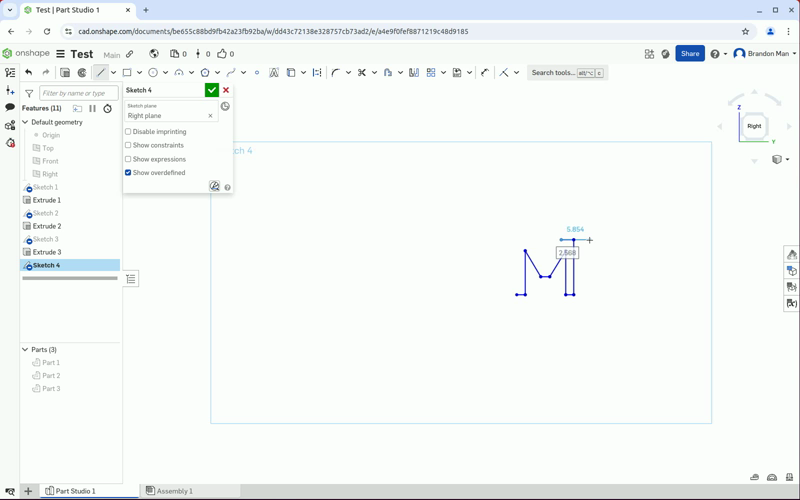
mouse_move(545, 265)
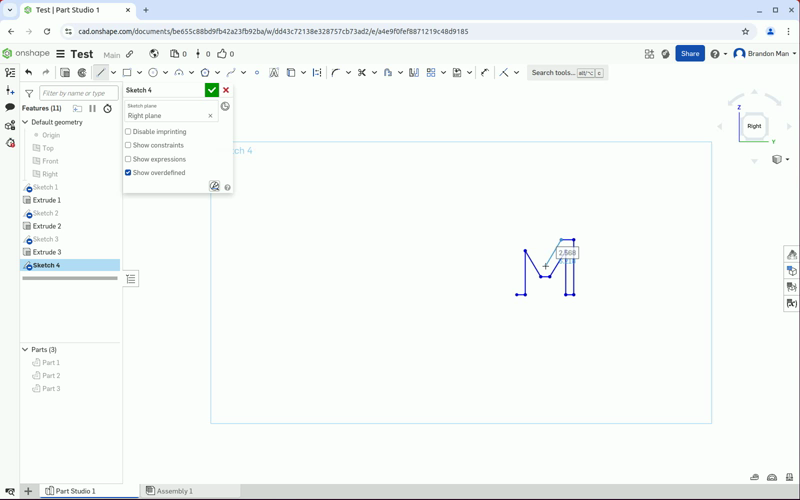
click(545, 265)
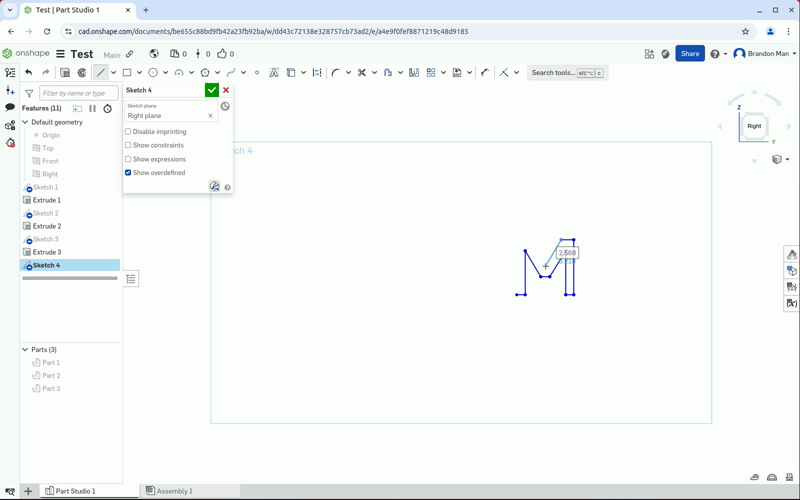
key_up(shift)
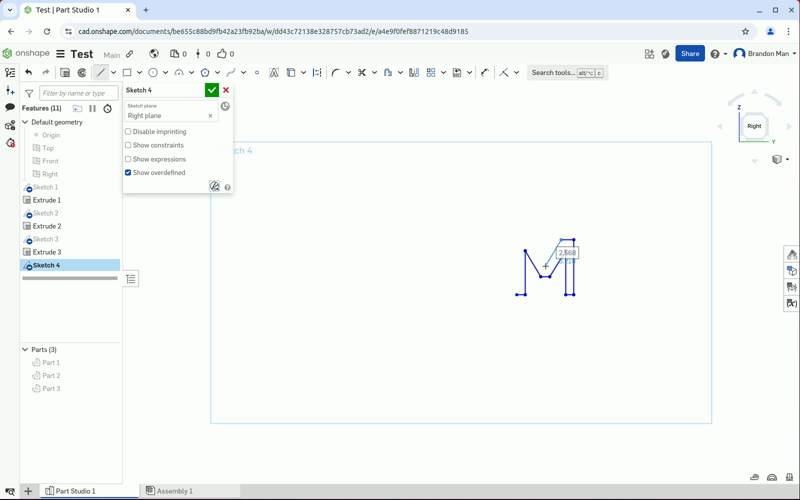
key_down(shift)
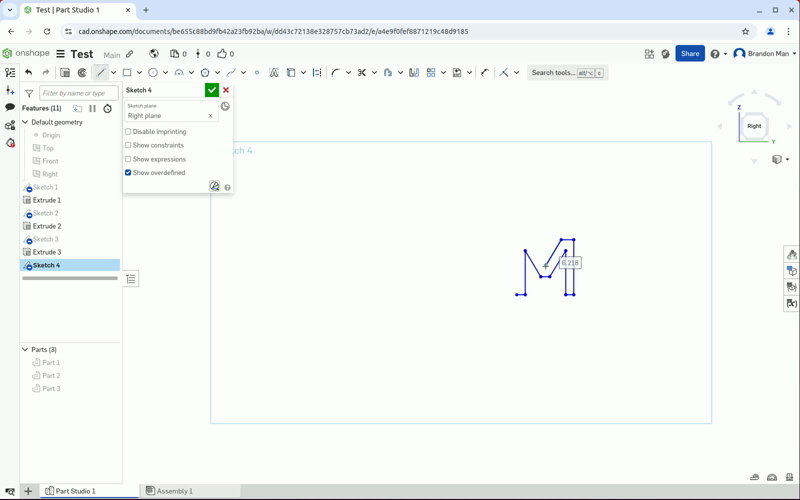
mouse_move(575, 265)
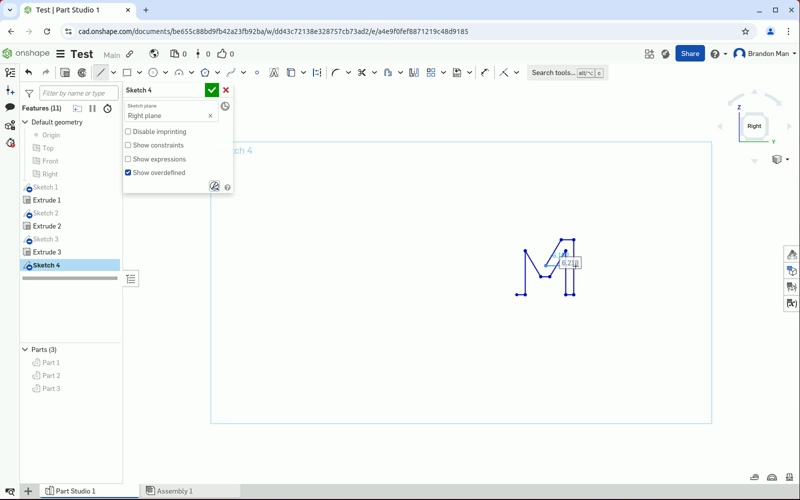
mouse_move(529, 239)
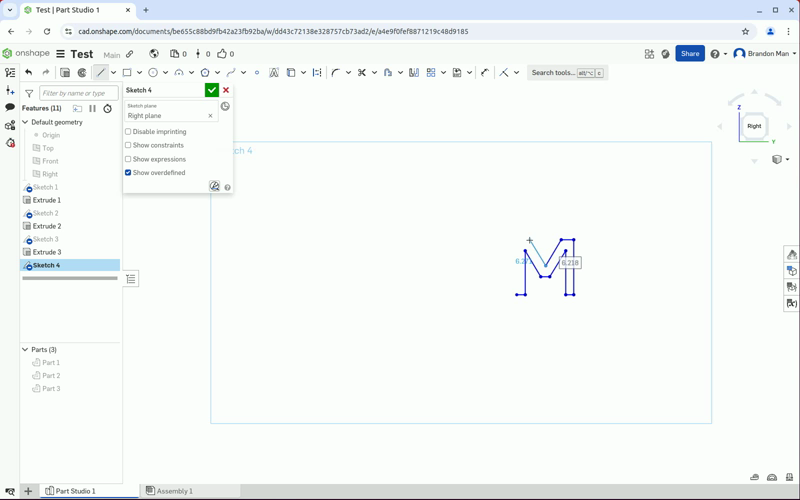
click(529, 239)
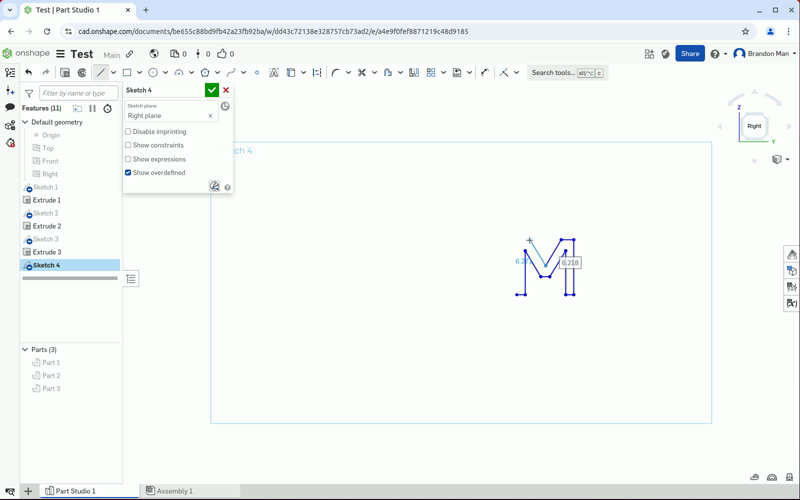
key_up(shift)
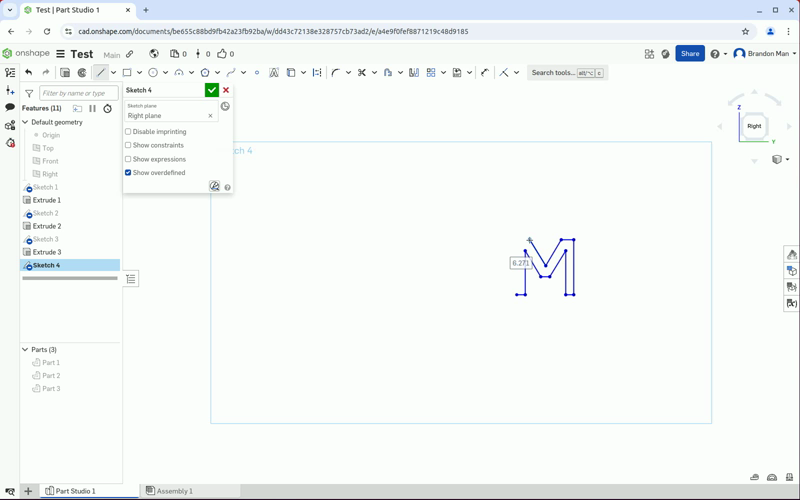
key_down(shift)
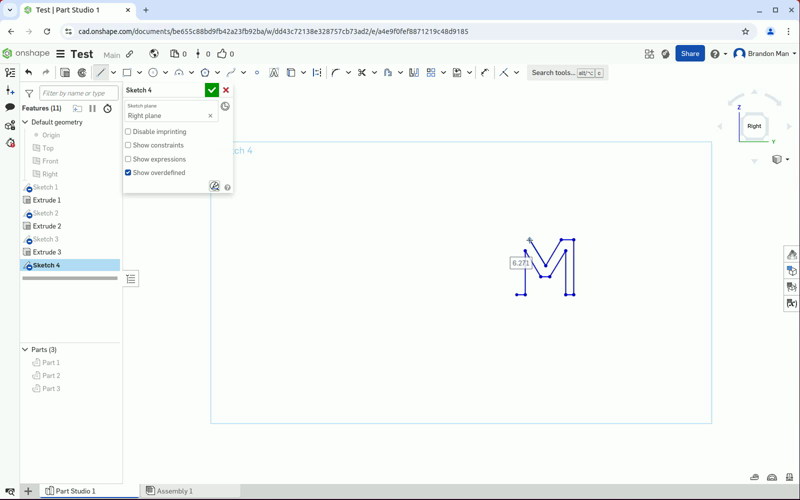
mouse_move(559, 239)
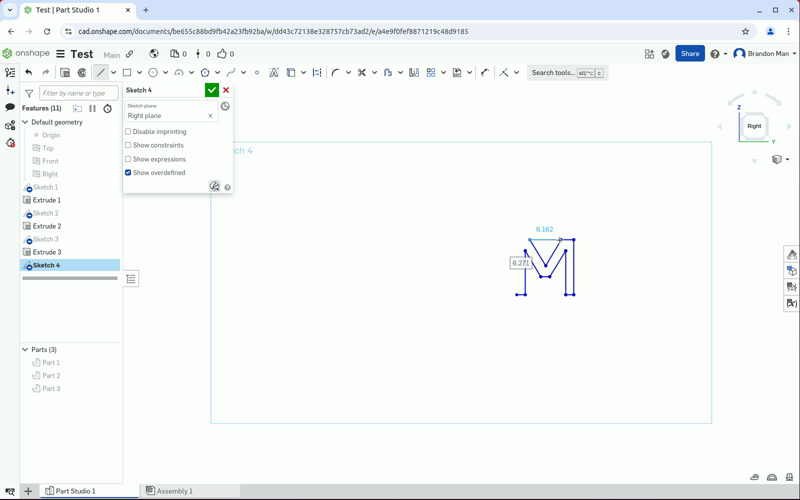
mouse_move(516, 239)
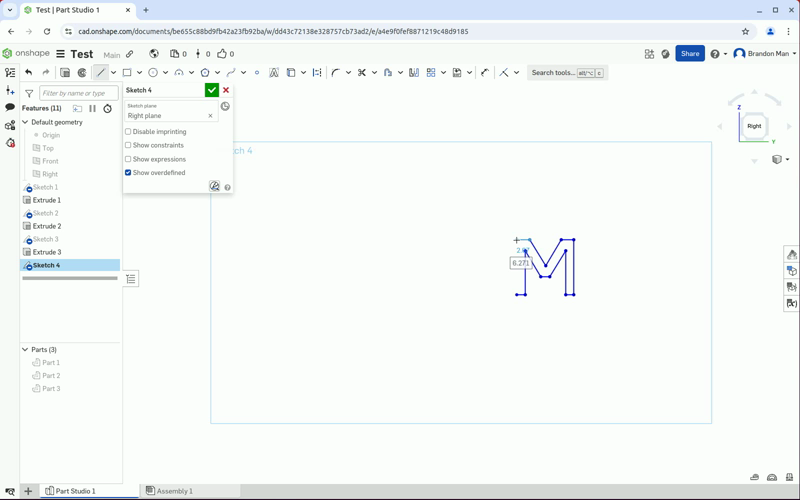
click(516, 239)
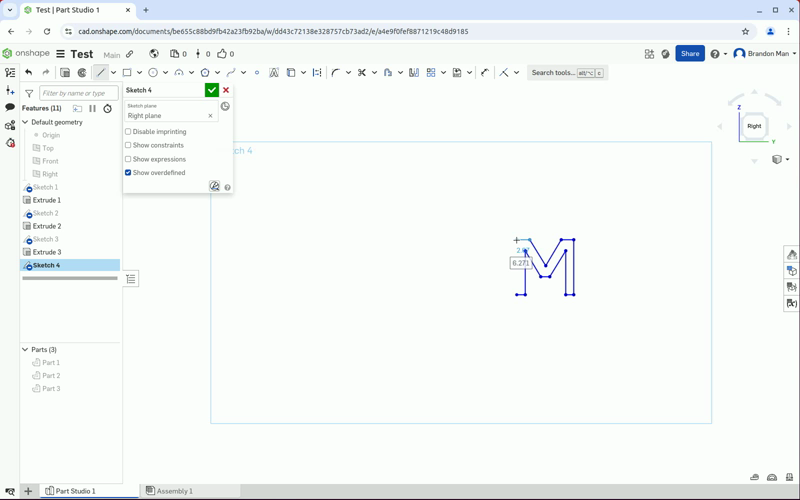
key_up(shift)
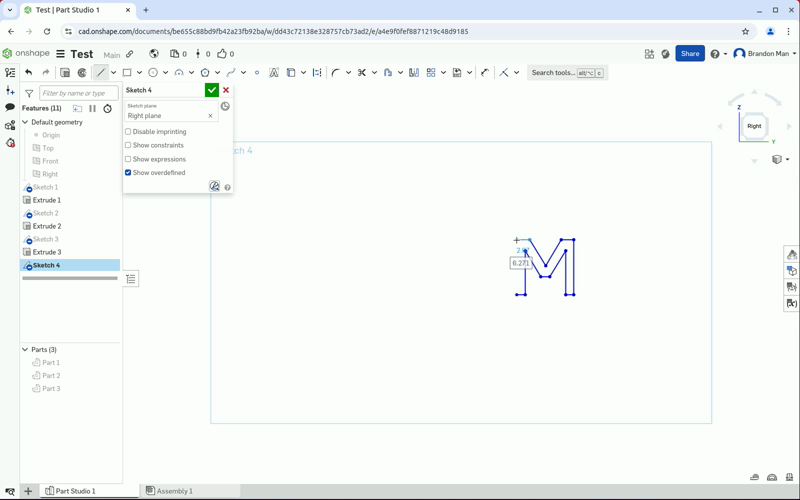
mouse_move(546, 239)
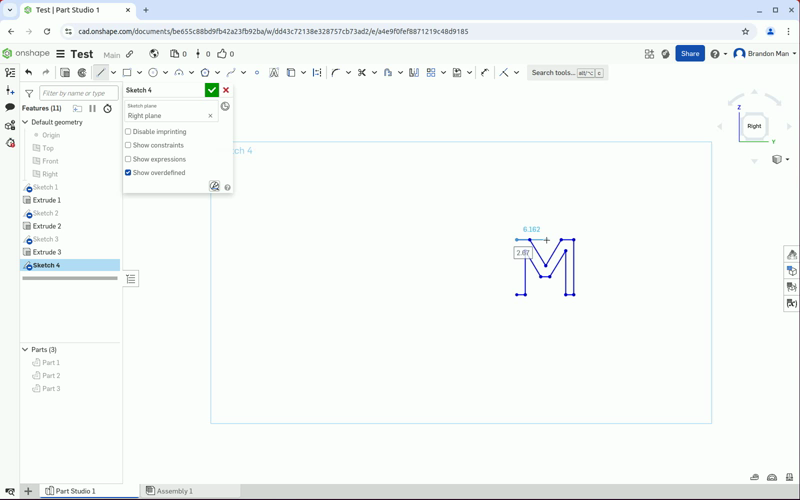
key_down(shift)
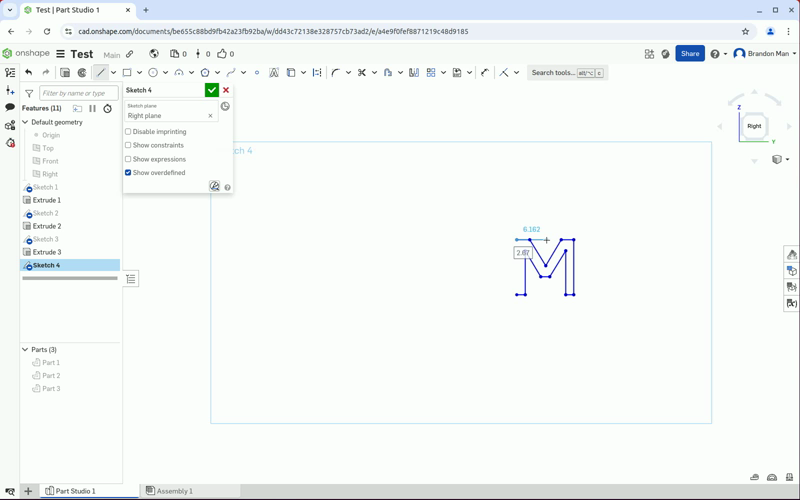
mouse_move(516, 294)
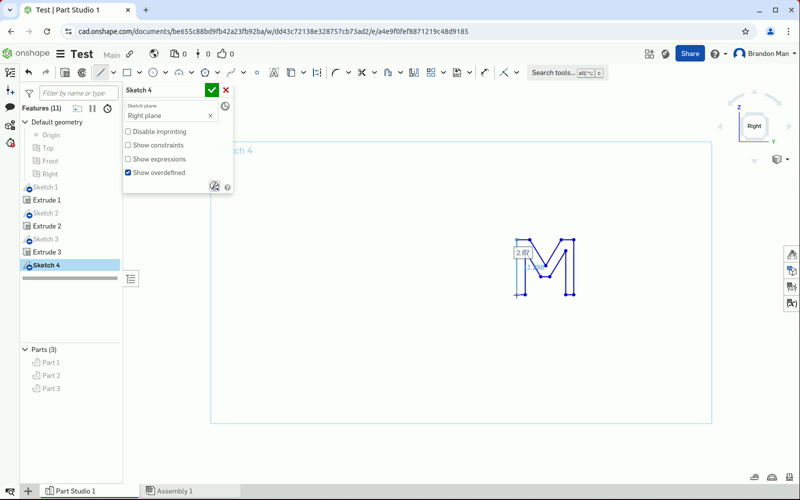
key_up(shift)
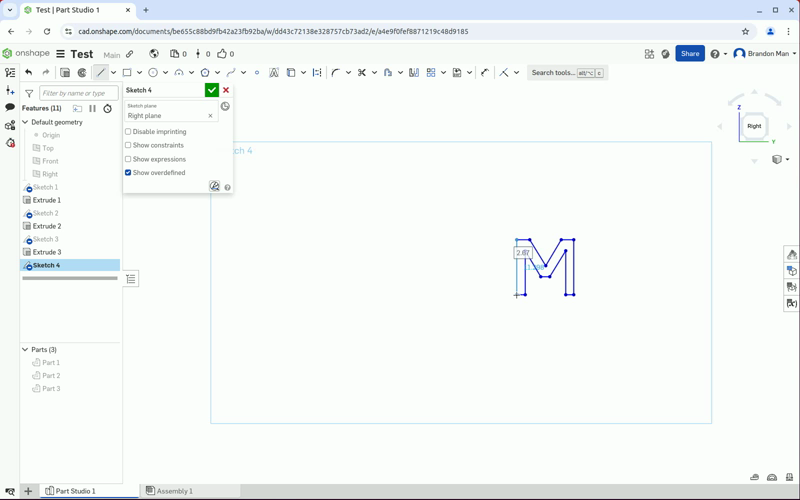
click(516, 294)
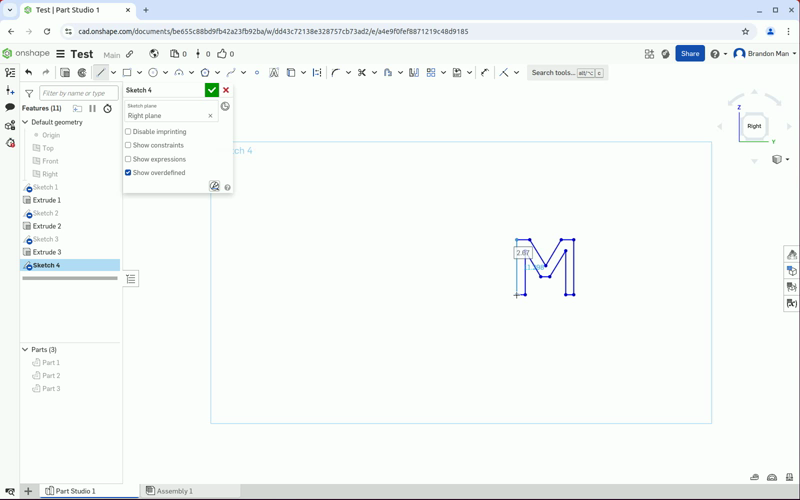
key(esc)
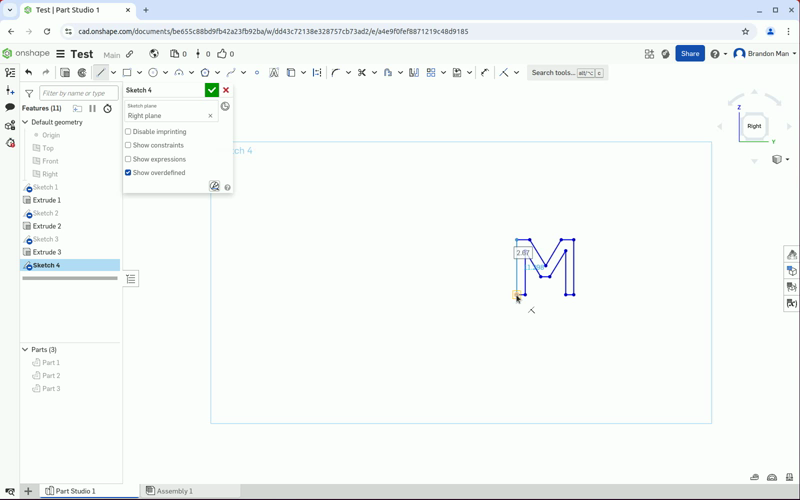
mouse_move(543, 274)
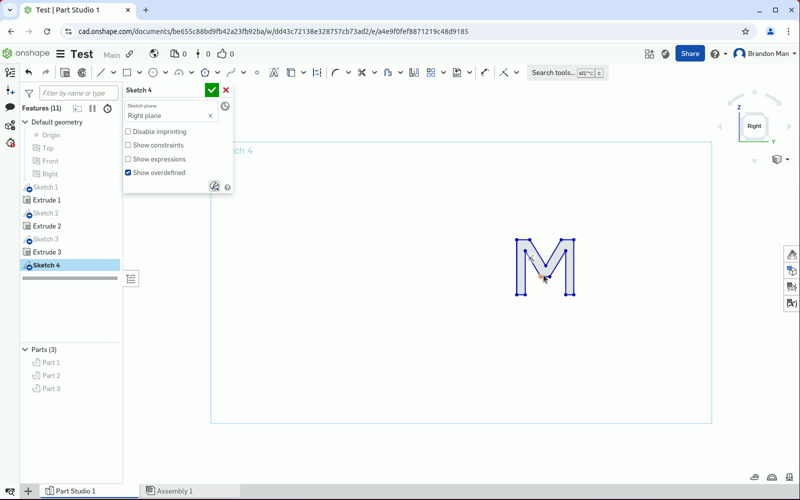
scroll(6)
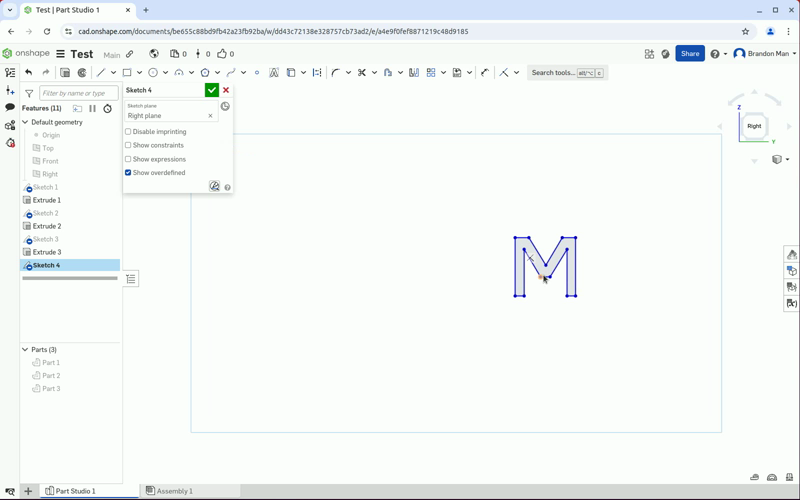
scroll(6)
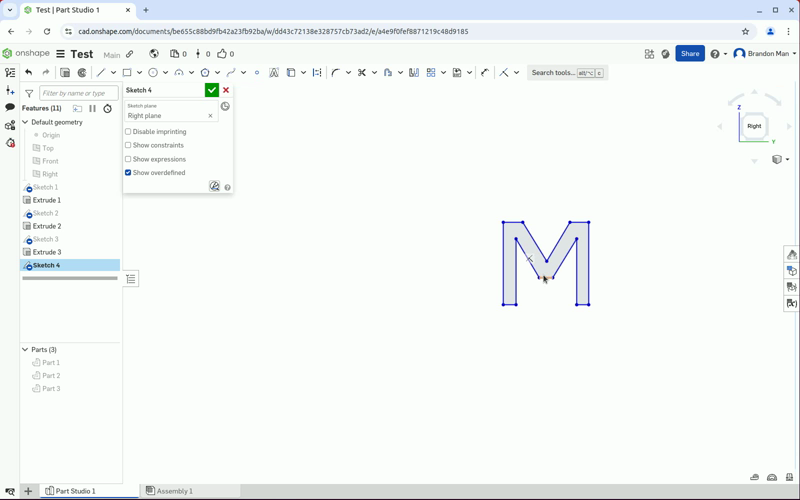
scroll(6)
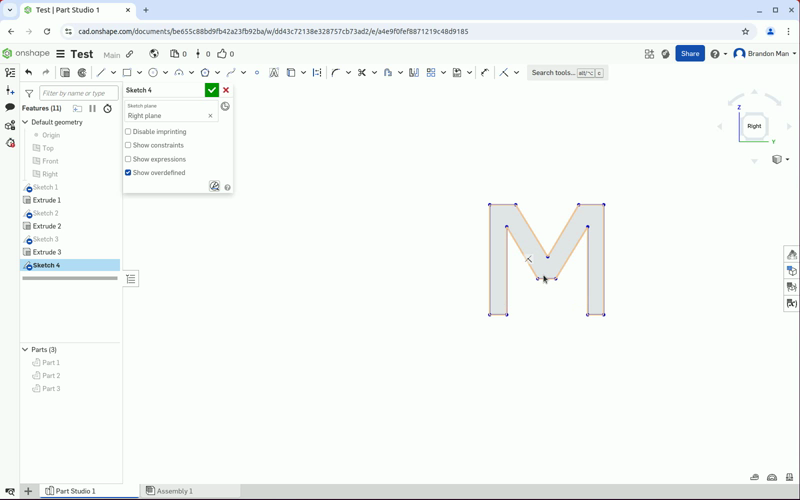
scroll(6)
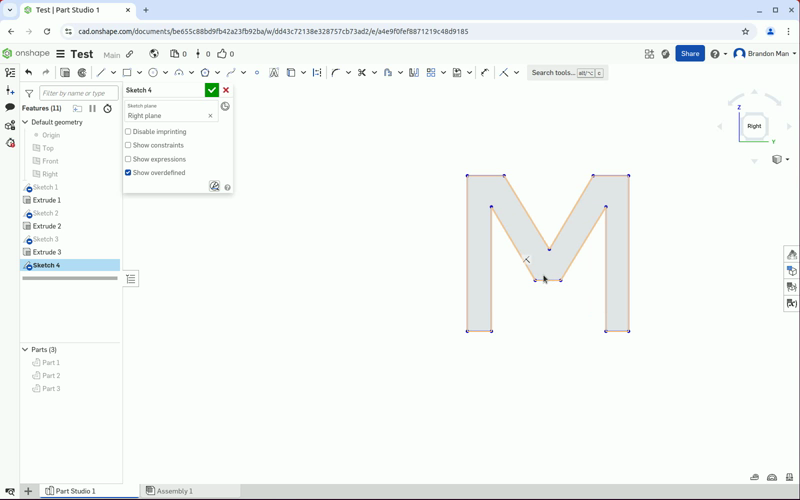
scroll(6)
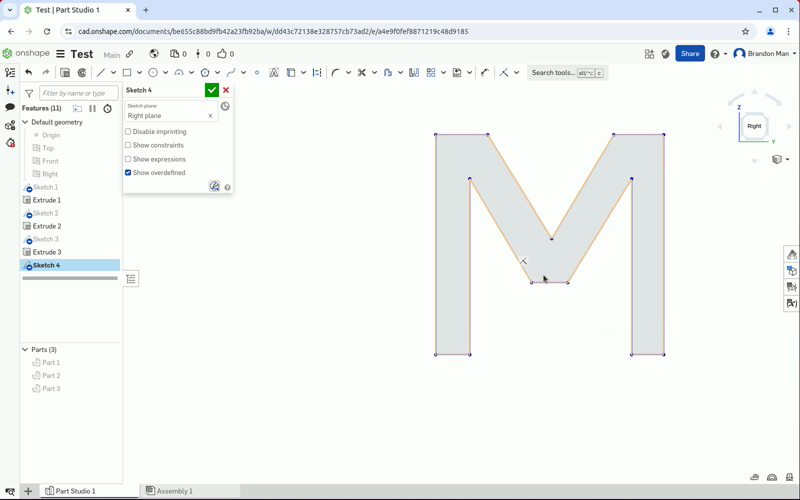
scroll(6)
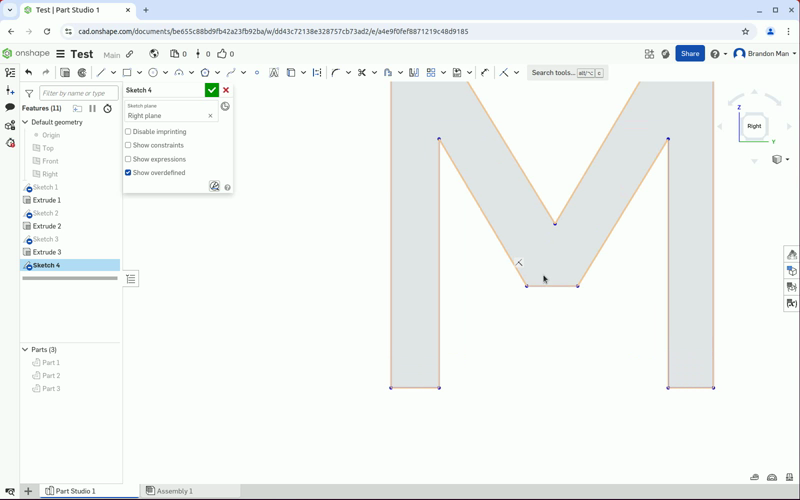
scroll(6)
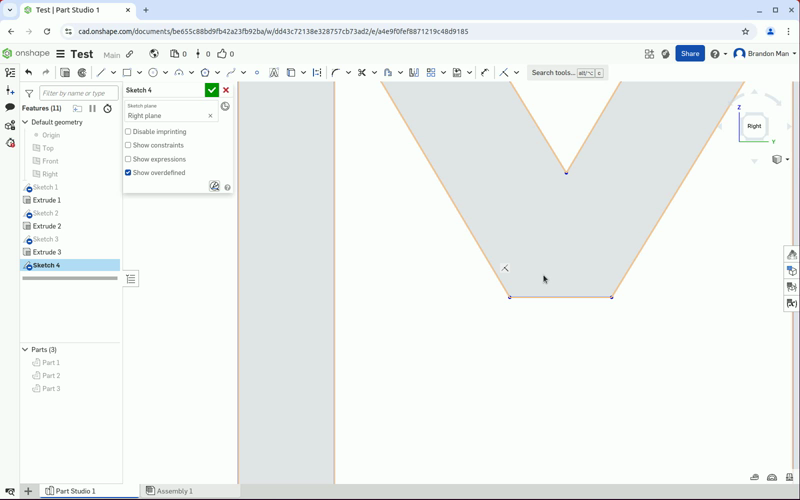
click(543, 274)
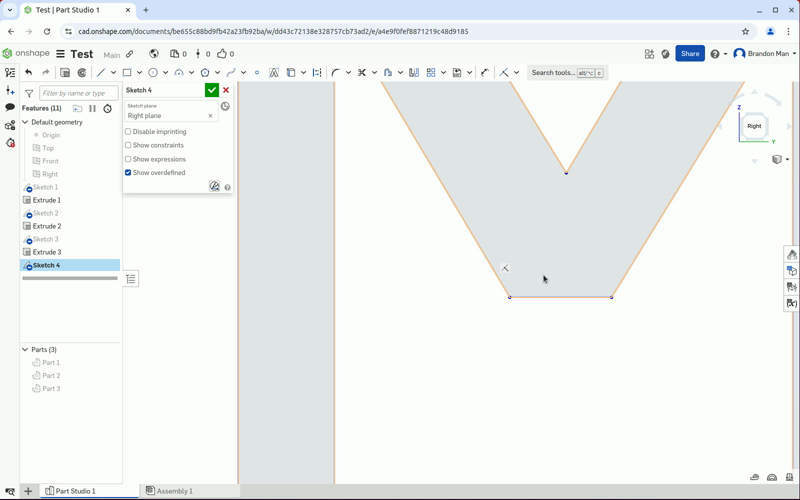
scroll(-6)
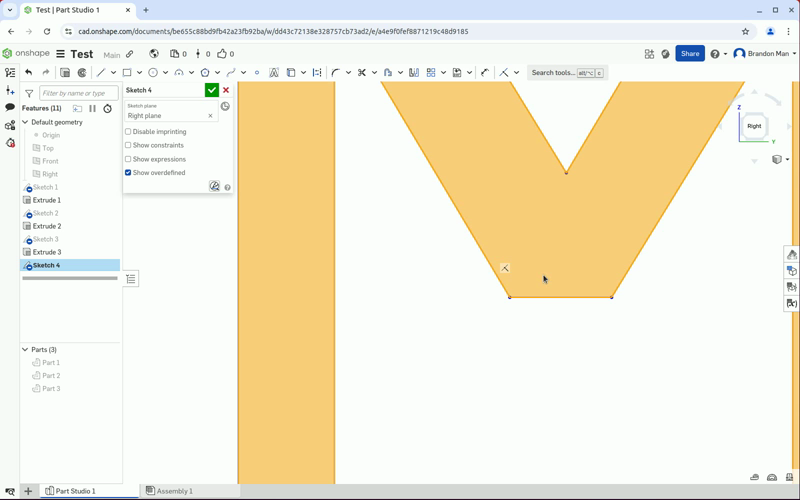
scroll(-6)
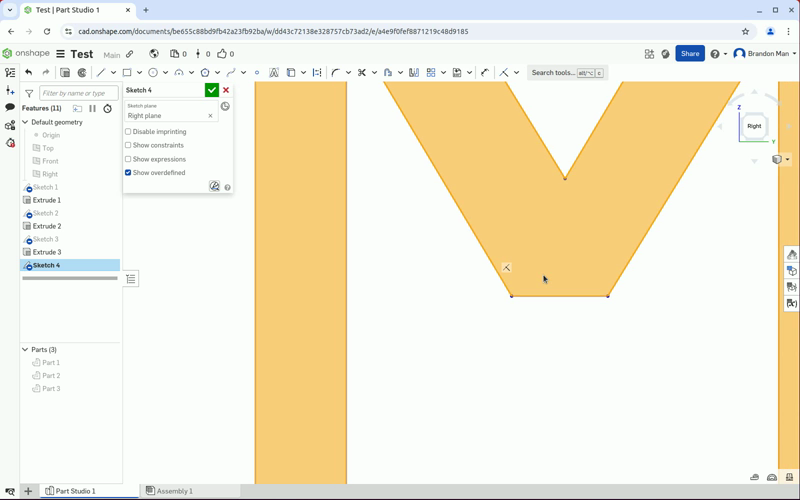
scroll(-6)
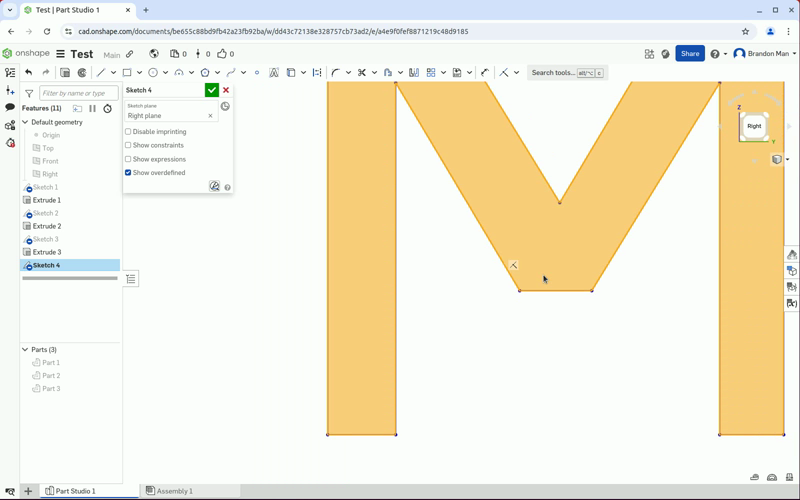
scroll(-6)
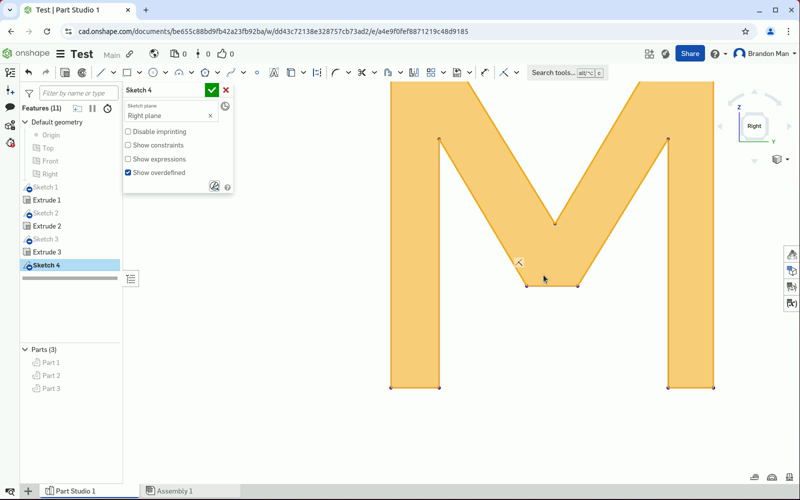
scroll(-6)
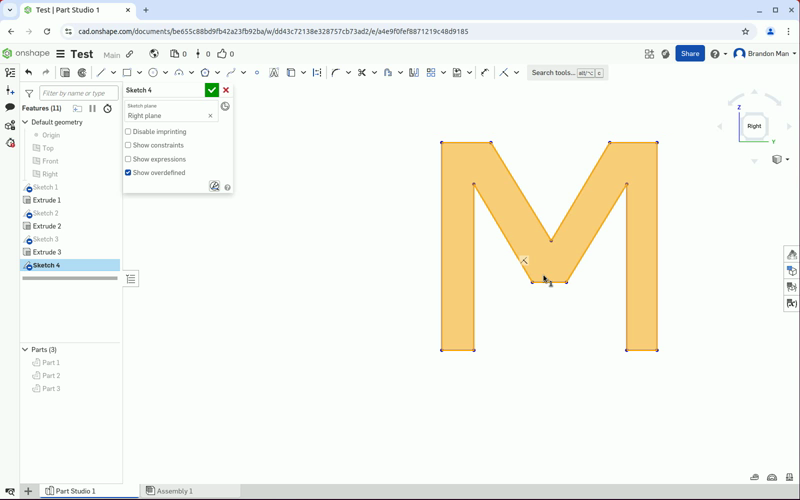
scroll(-6)
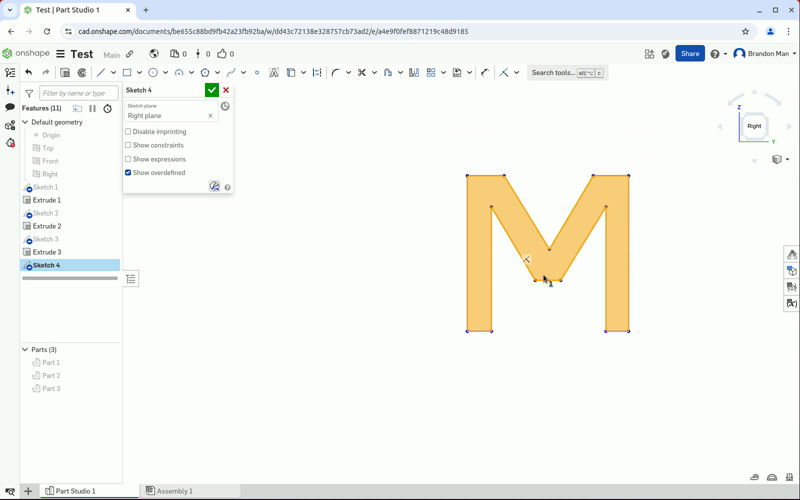
scroll(-6)
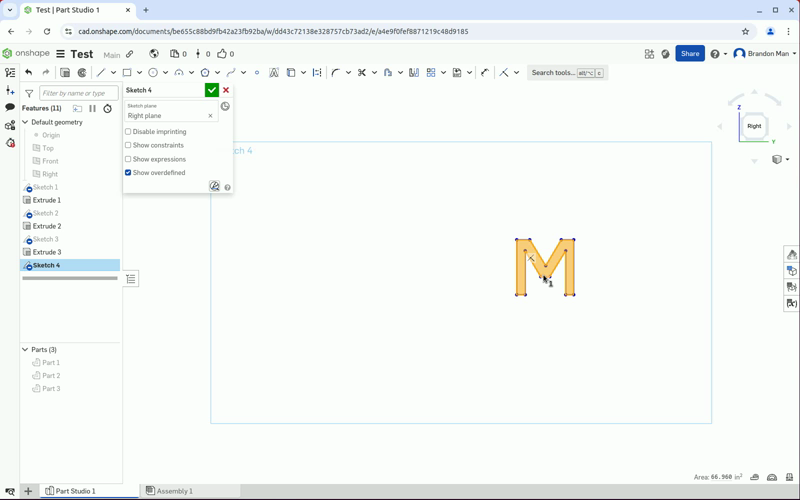
mouse_move(73, 352)
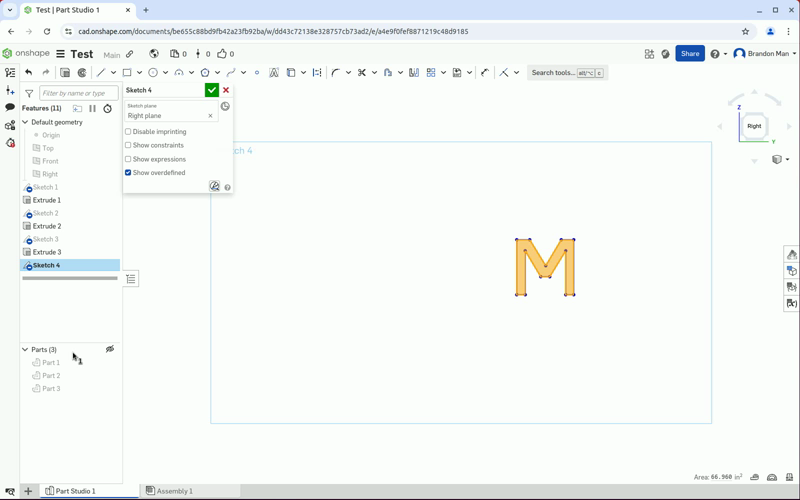
key(shift+y)
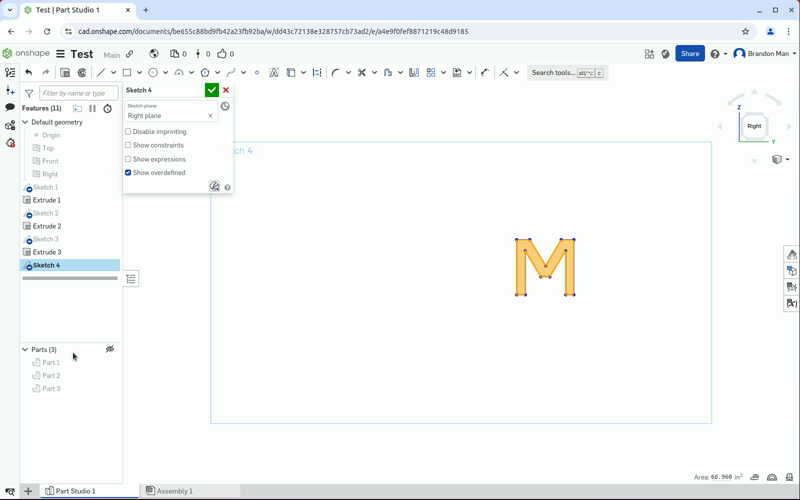
key(shift+e)
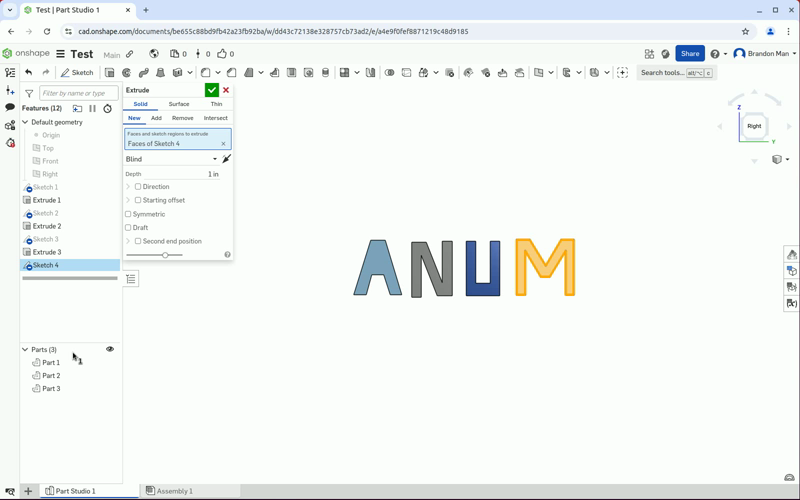
mouse_move(143, 106)
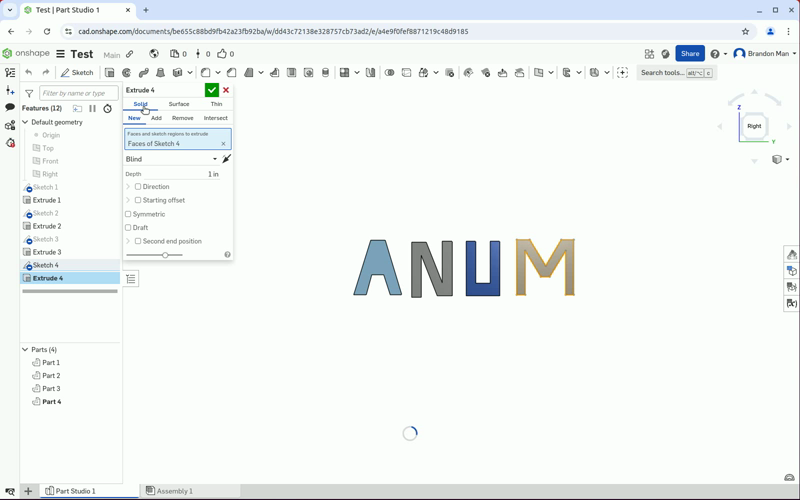
click(143, 106)
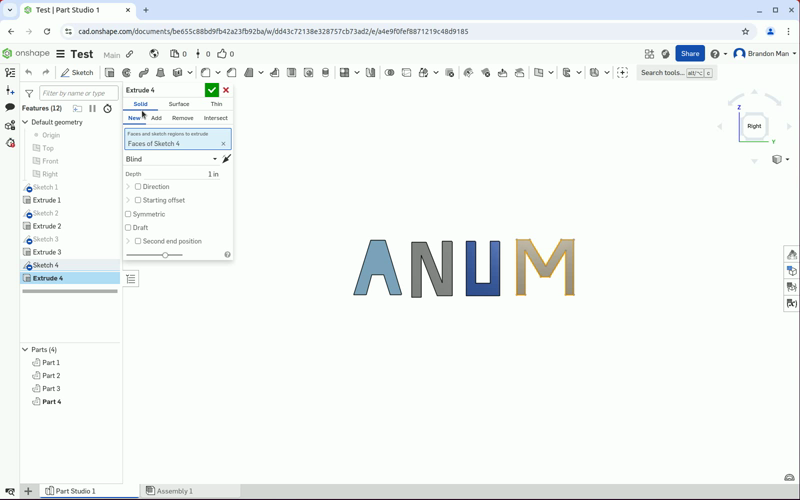
mouse_move(137, 120)
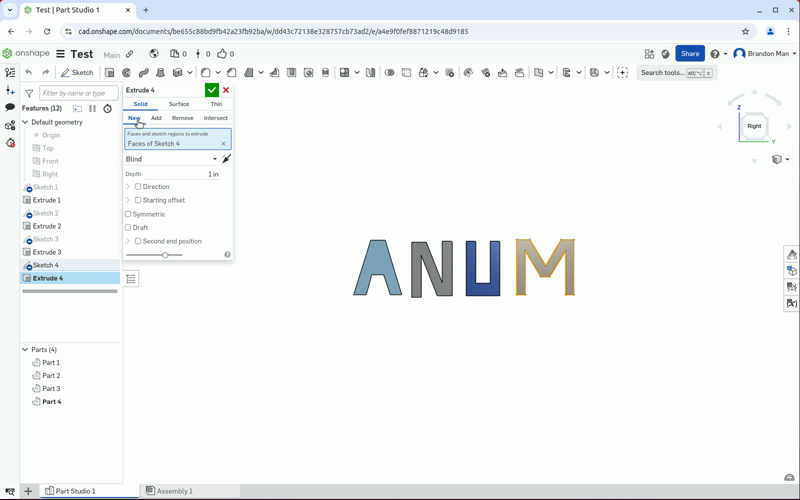
click(137, 120)
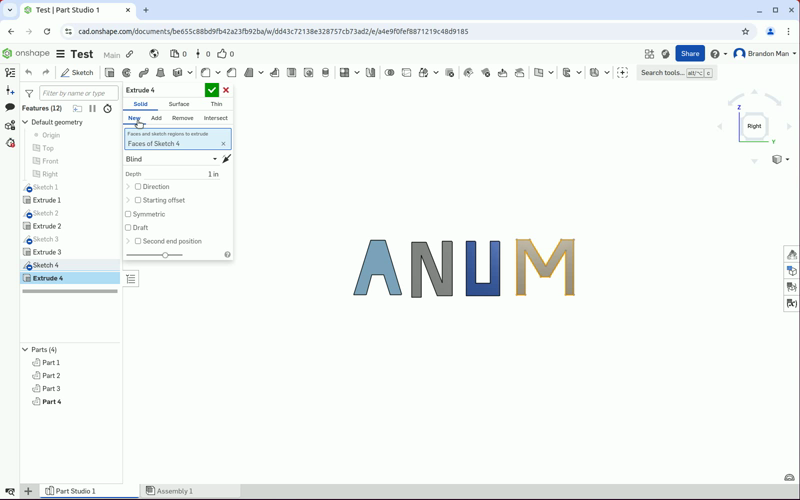
key(tab, 4)
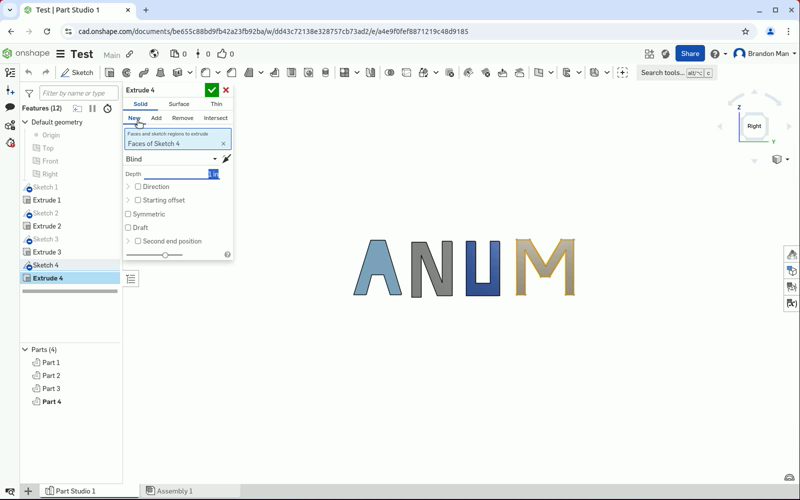
text(2.166)
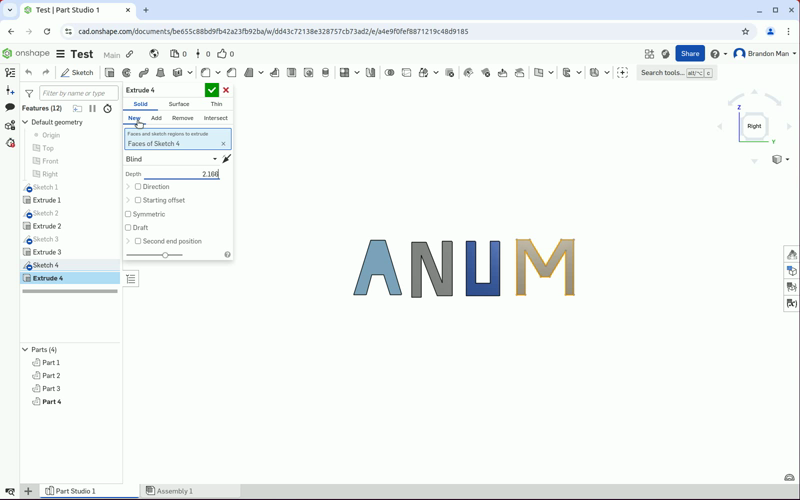
key(enter)
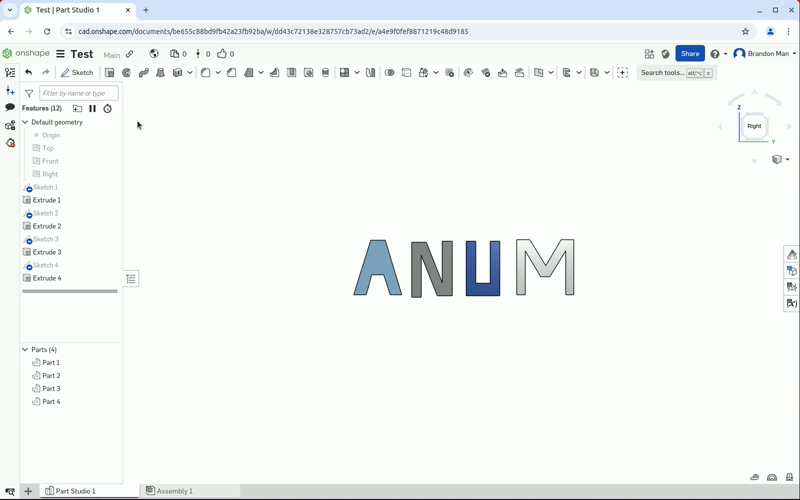
key(shift+h)
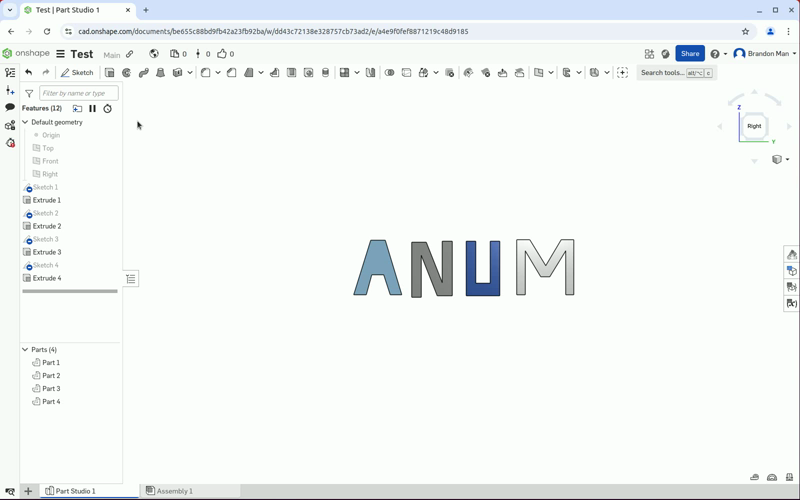
key(shift+h)
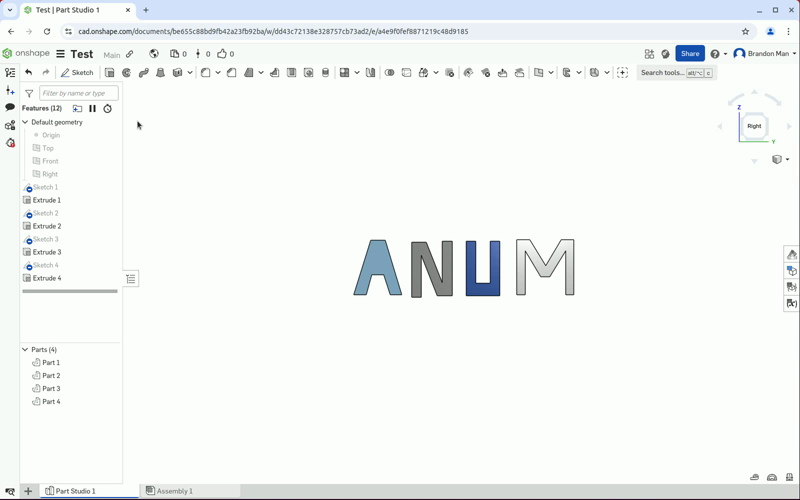
key(shift+7)
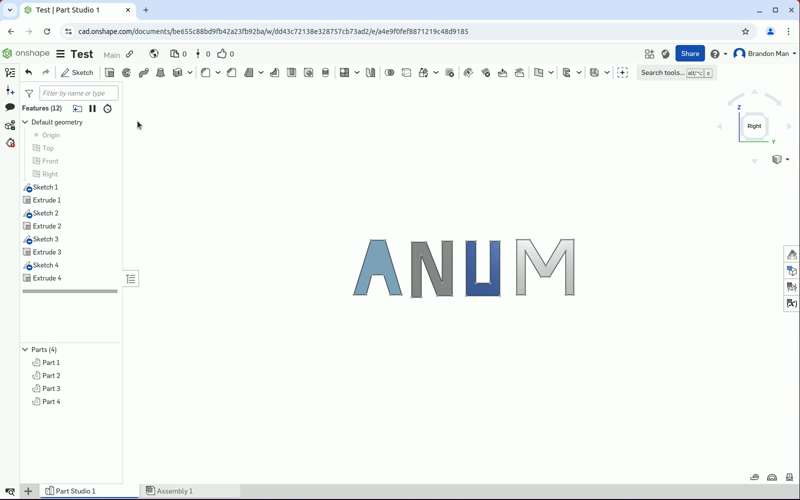
key(right, 2)
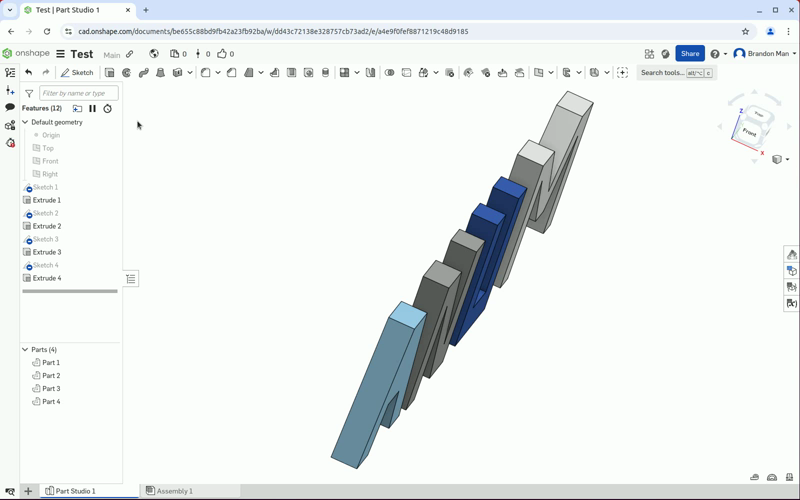
key(down, 2)
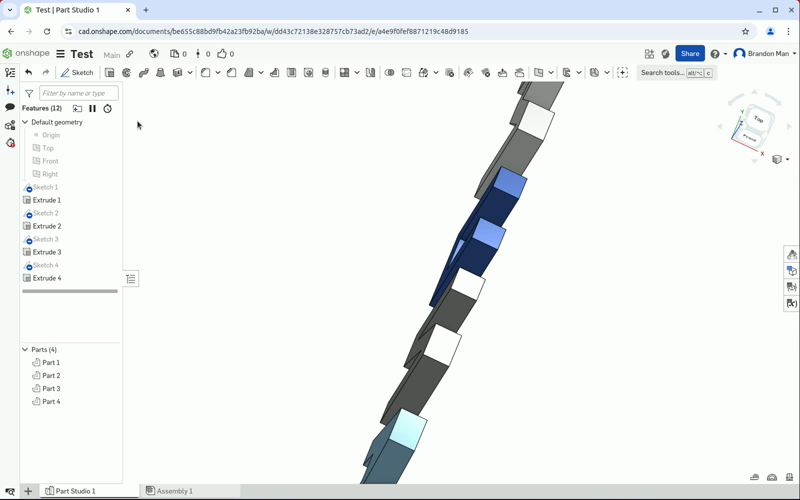
key(up, 2)
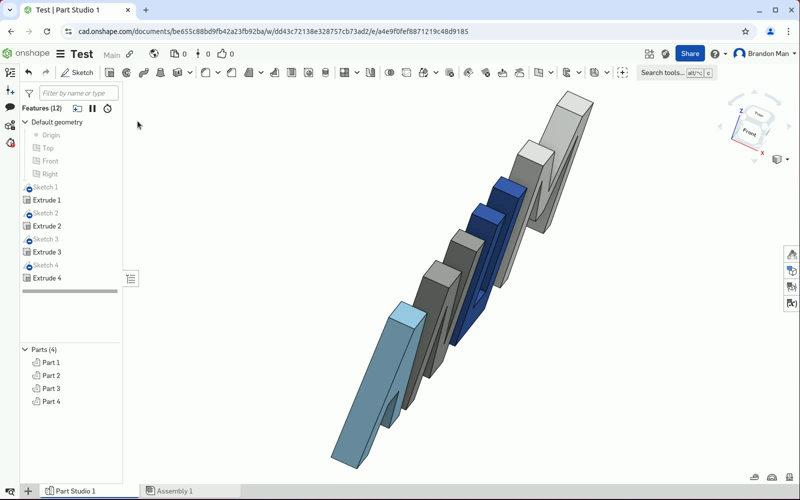
key(left, 2)
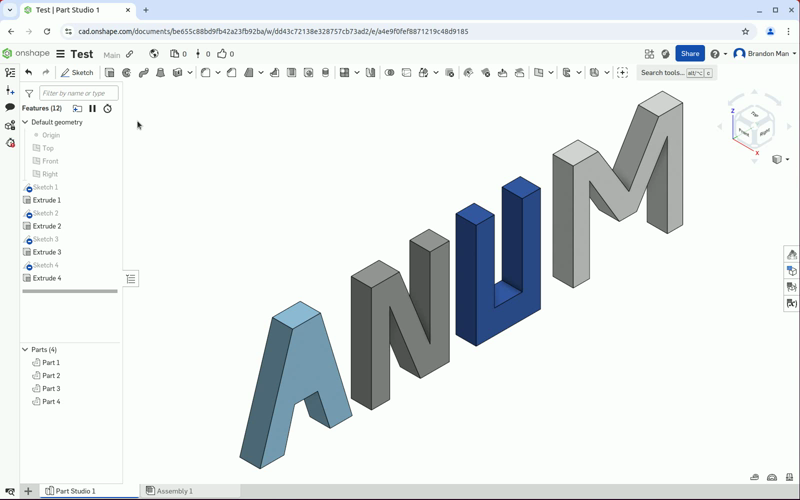
mouse_move(73, 189)
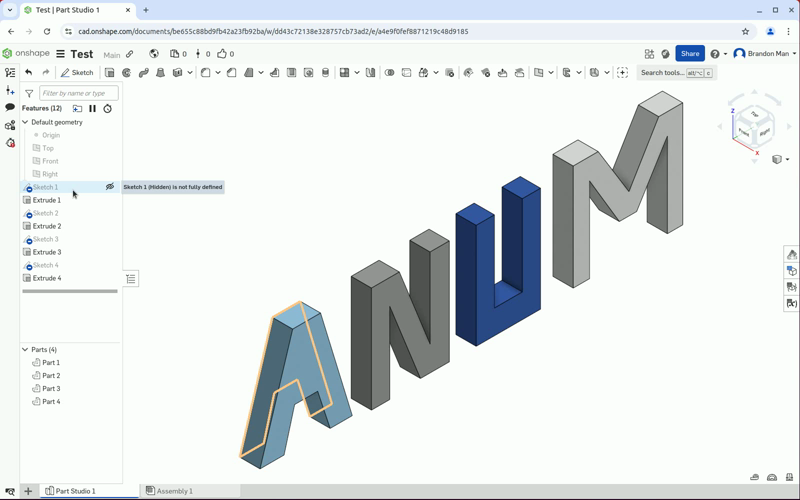
click(73, 189)